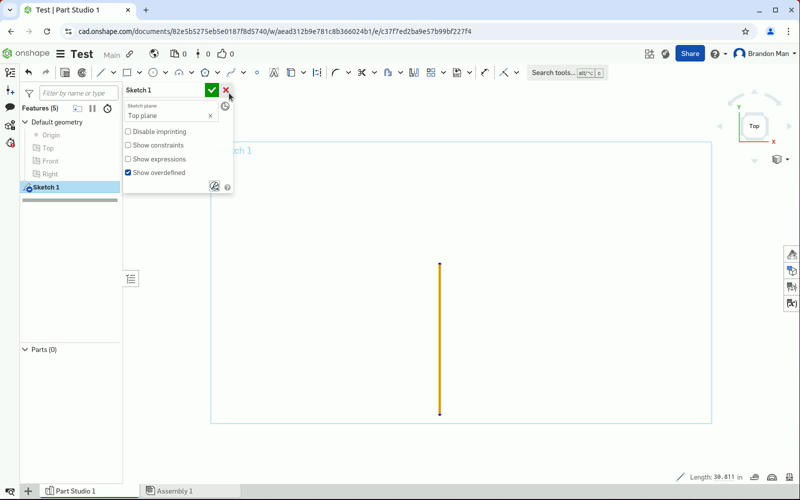
key(shift+h)
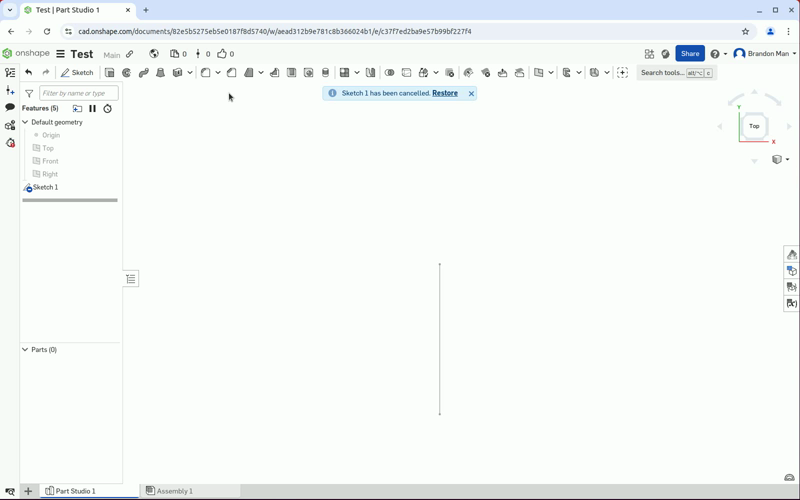
mouse_move(73, 352)
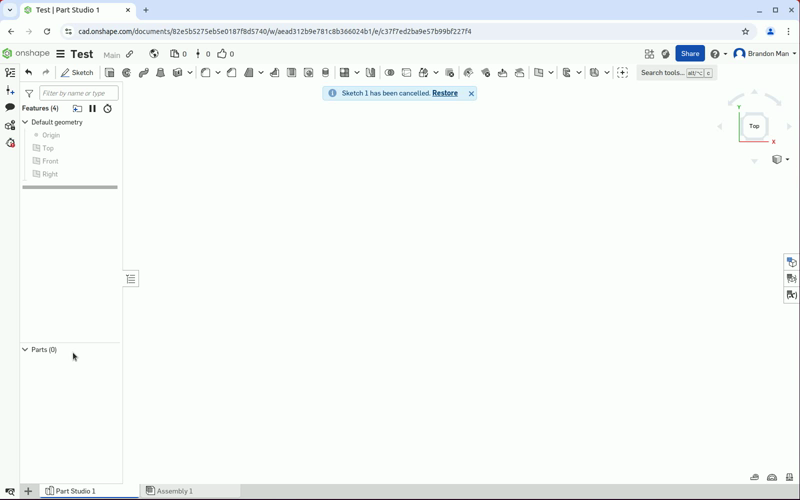
key(y)
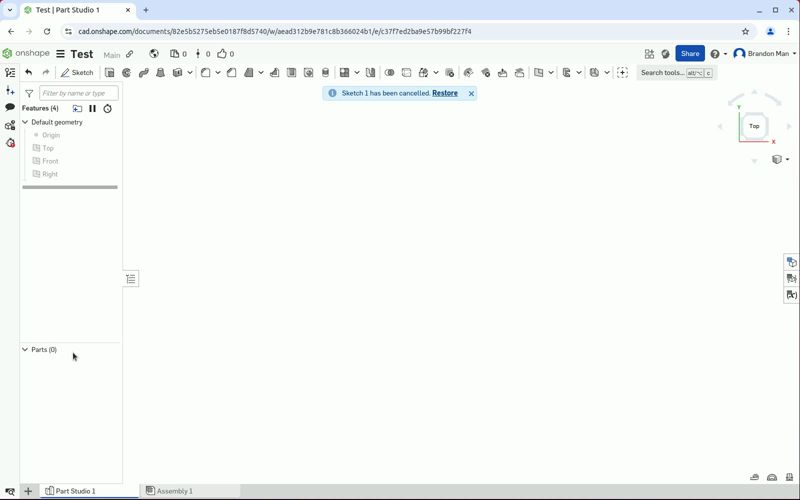
key(shift+p)
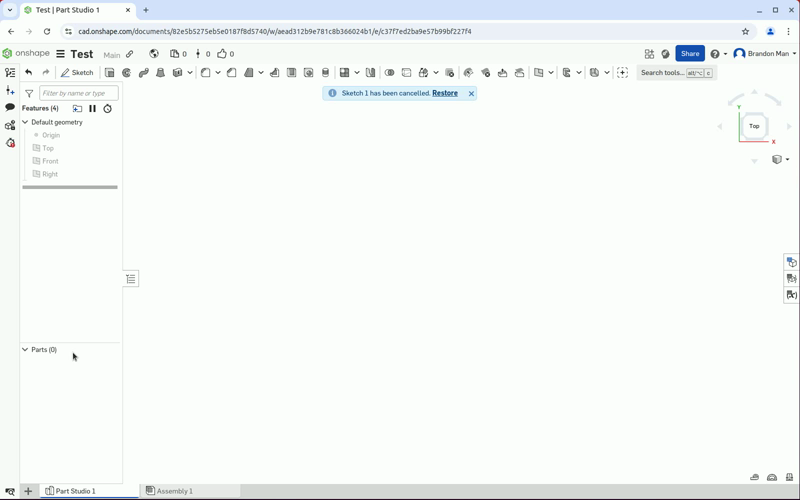
key(space)
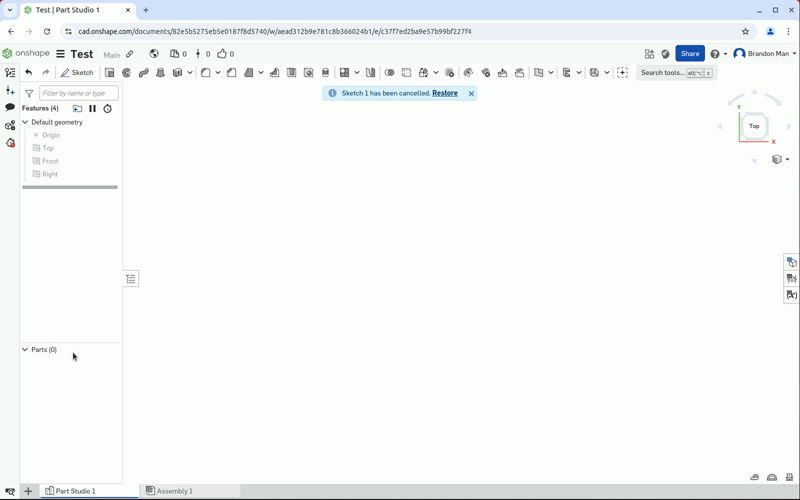
key_down(shift)
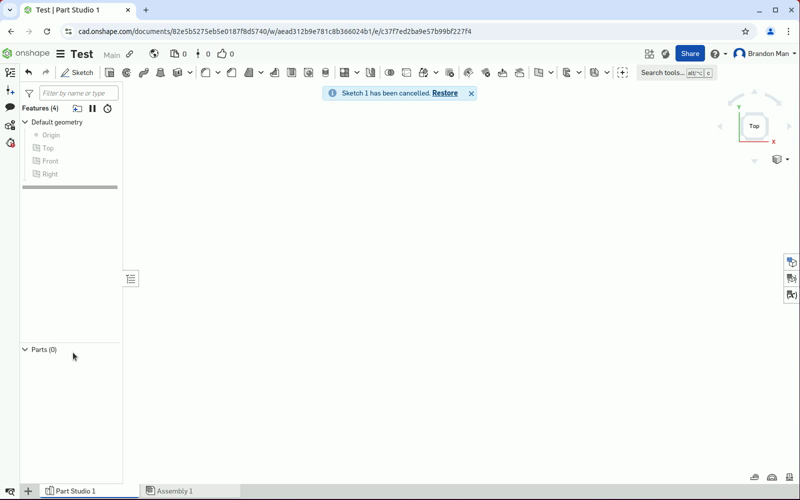
key(up)
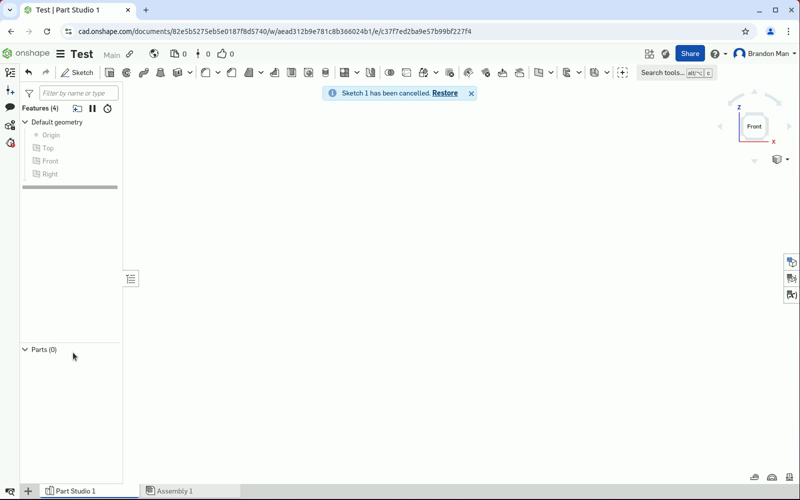
key_up(shift)
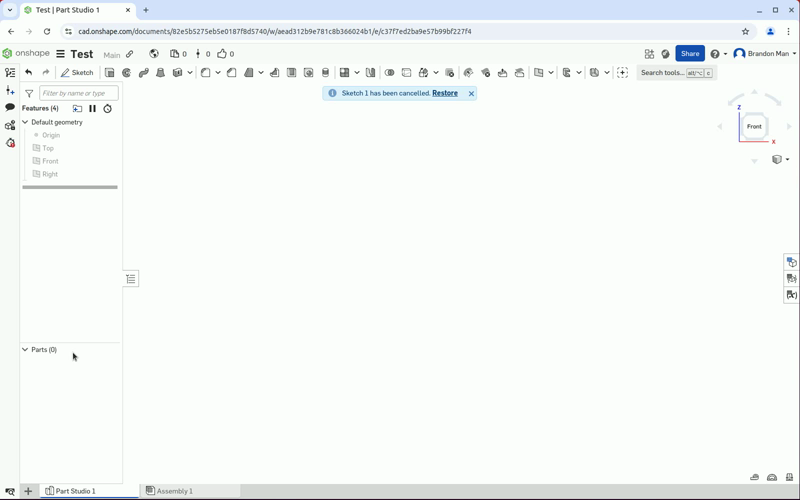
mouse_move(73, 352)
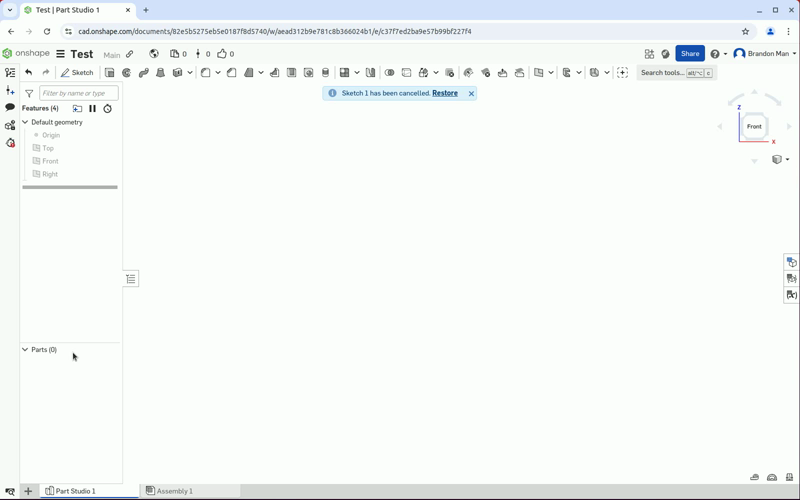
key(shift+y)
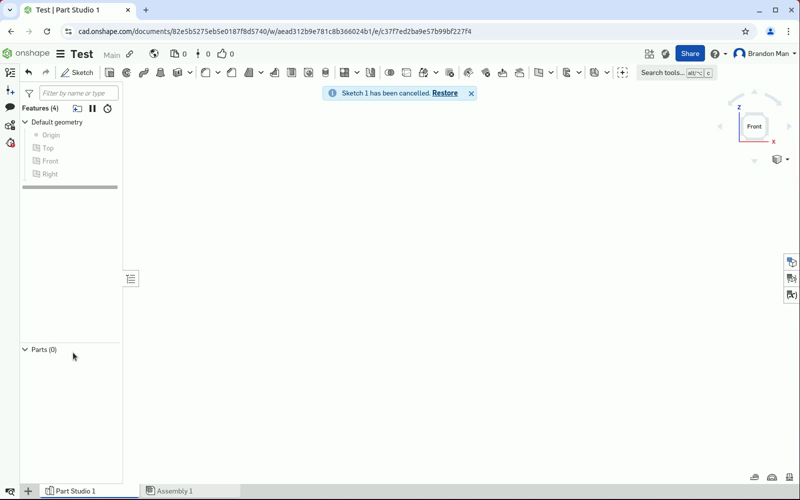
key(shift+s)
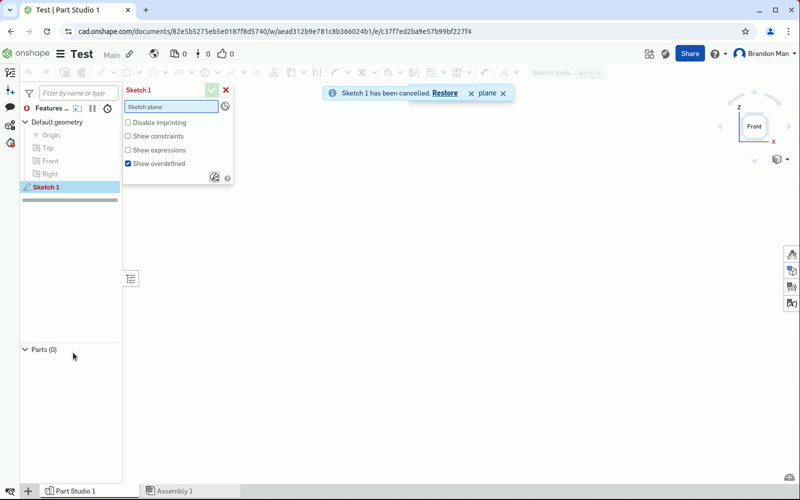
mouse_move(73, 163)
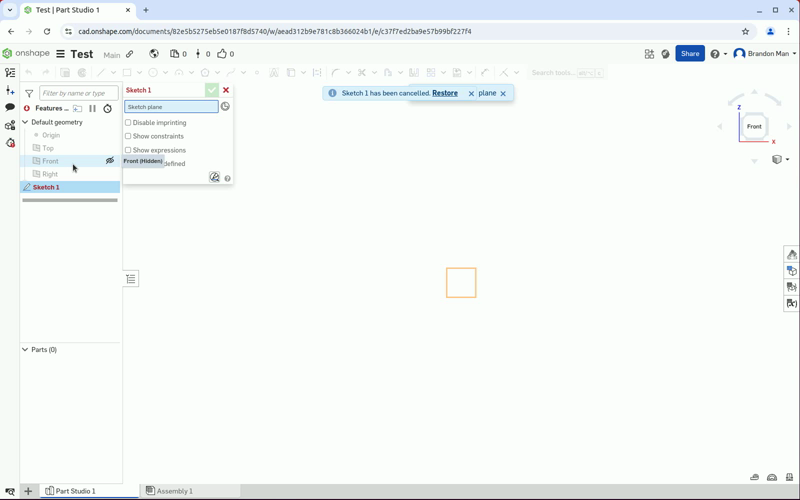
click(73, 163)
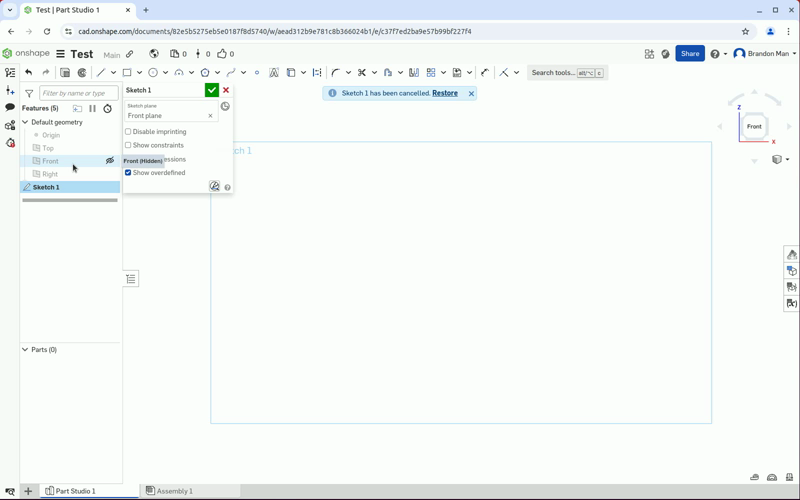
mouse_move(73, 352)
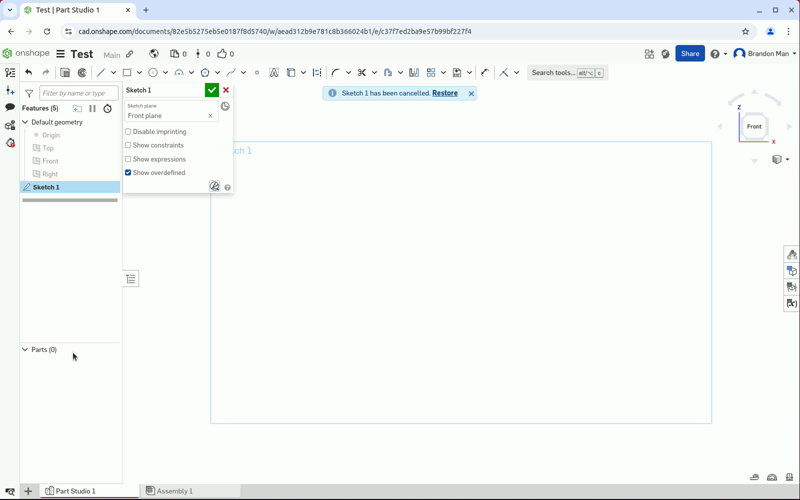
key(y)
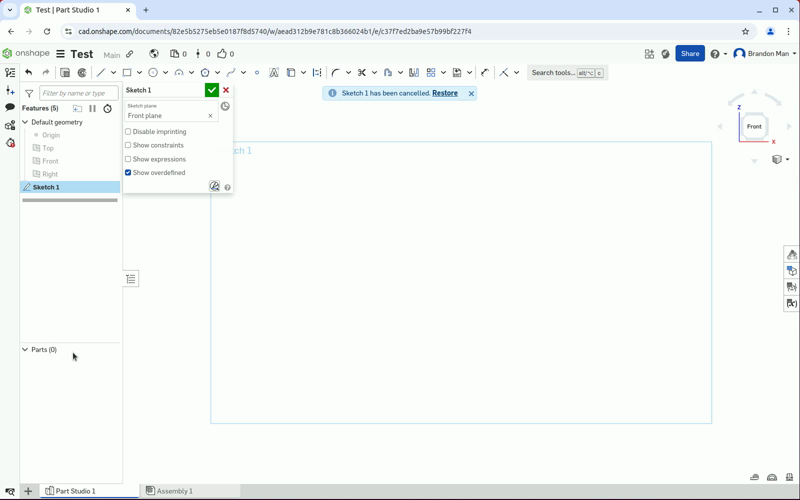
key(l)
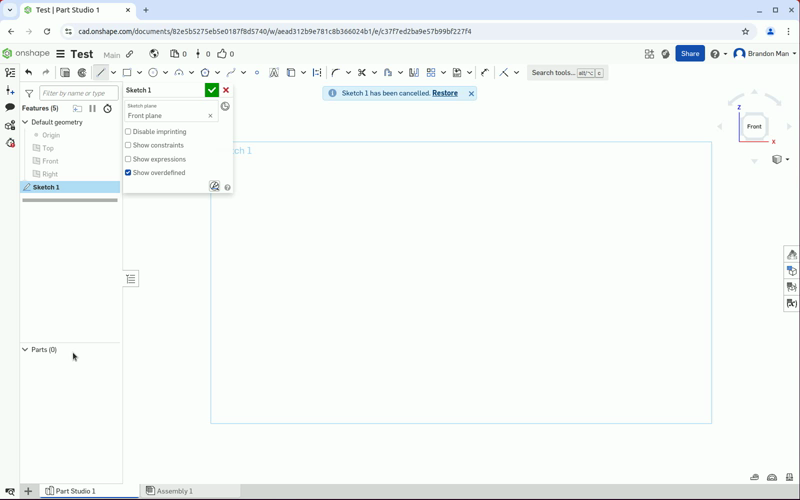
key_down(shift)
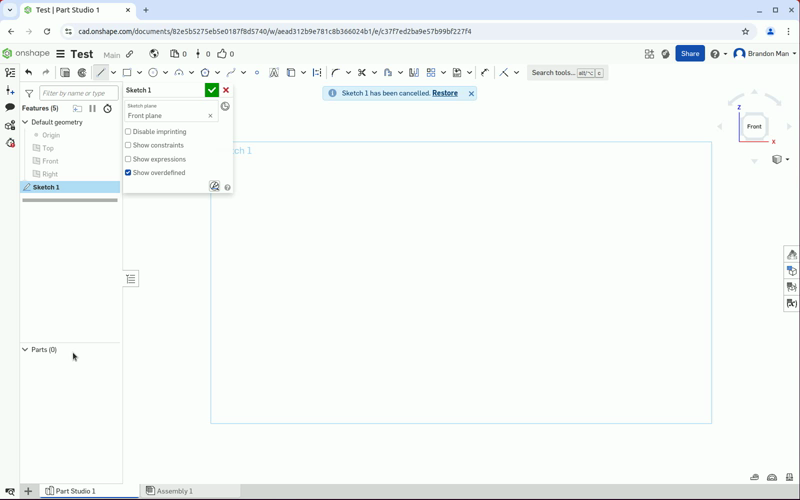
mouse_move(395, 395)
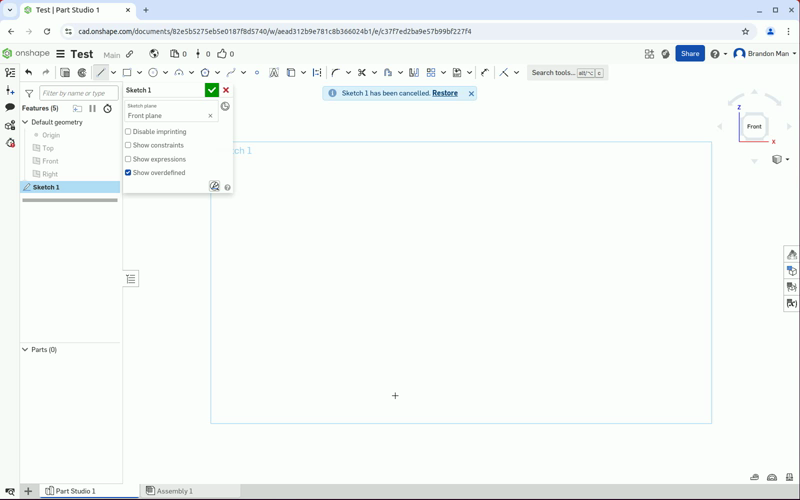
click(395, 395)
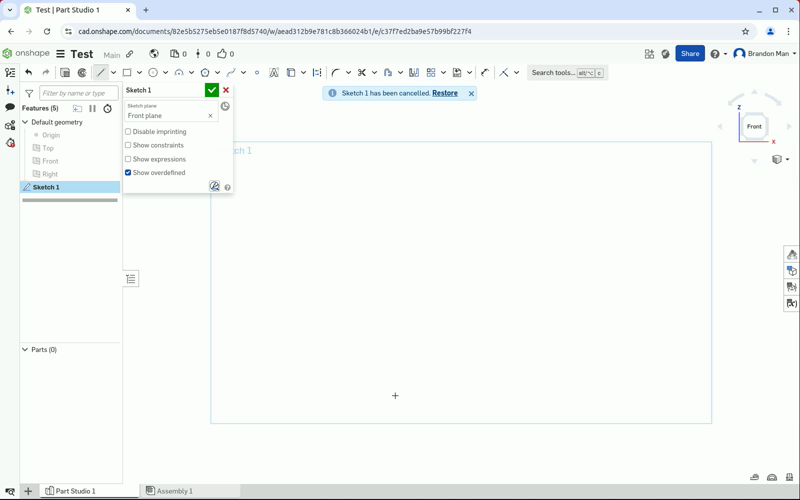
key_up(shift)
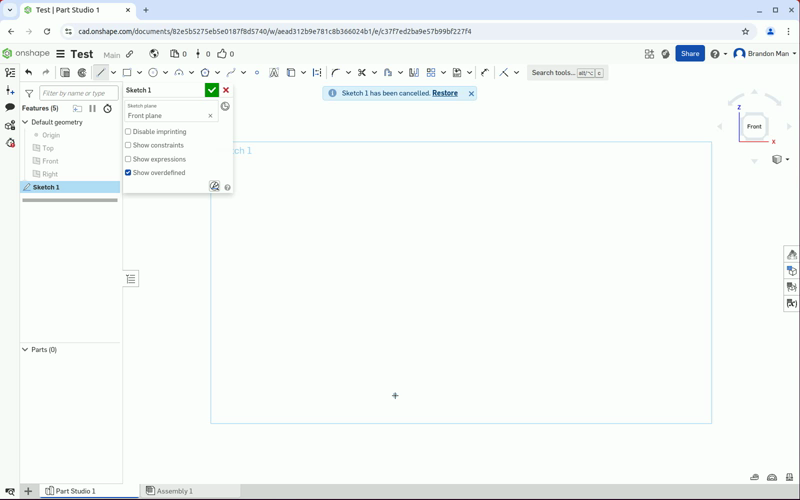
key_down(shift)
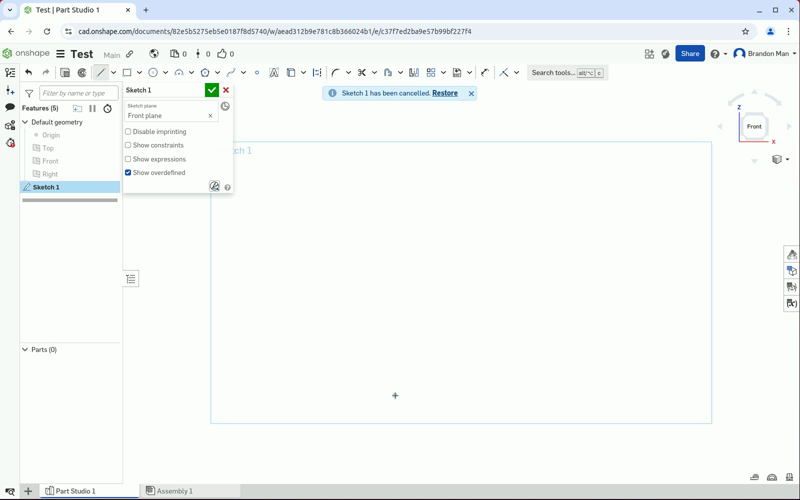
mouse_move(524, 395)
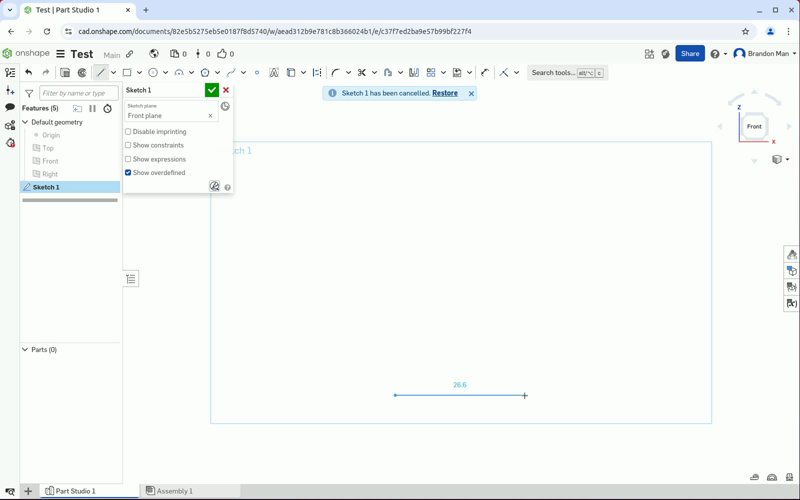
click(524, 395)
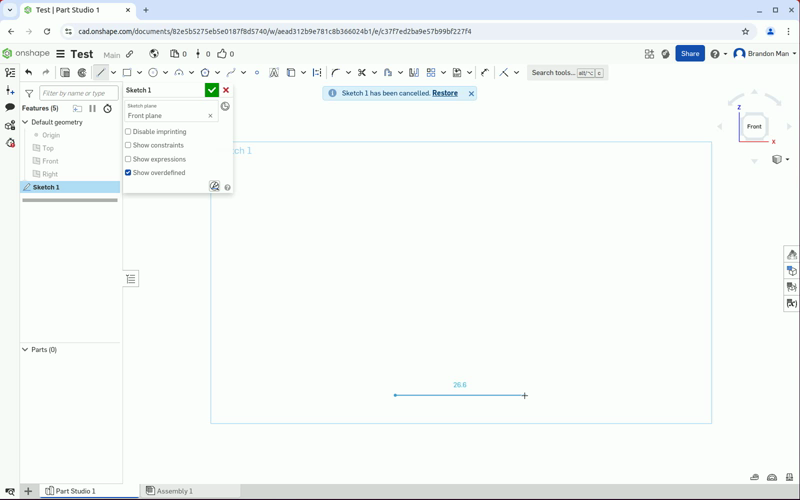
key_up(shift)
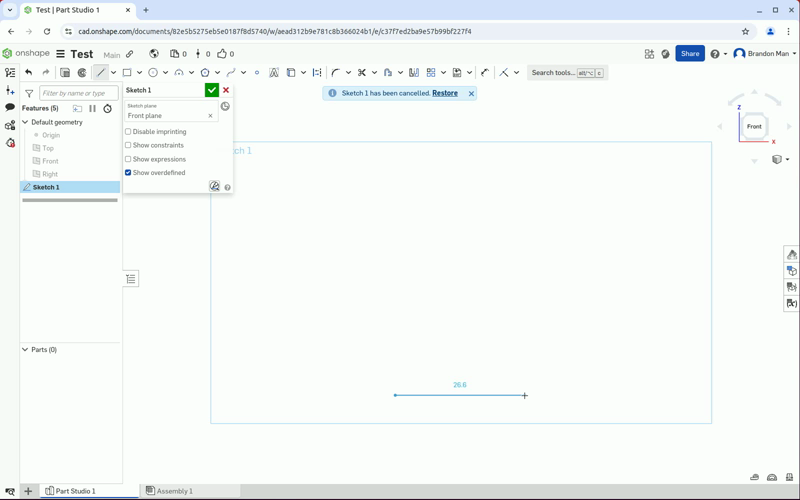
key_down(shift)
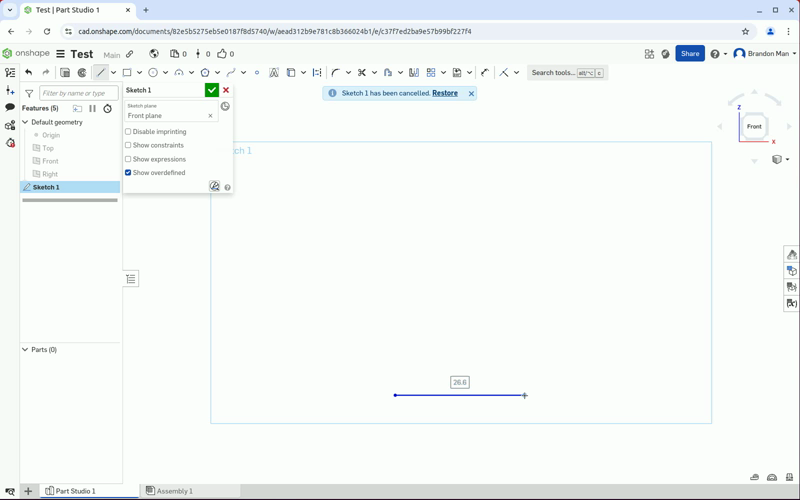
mouse_move(524, 171)
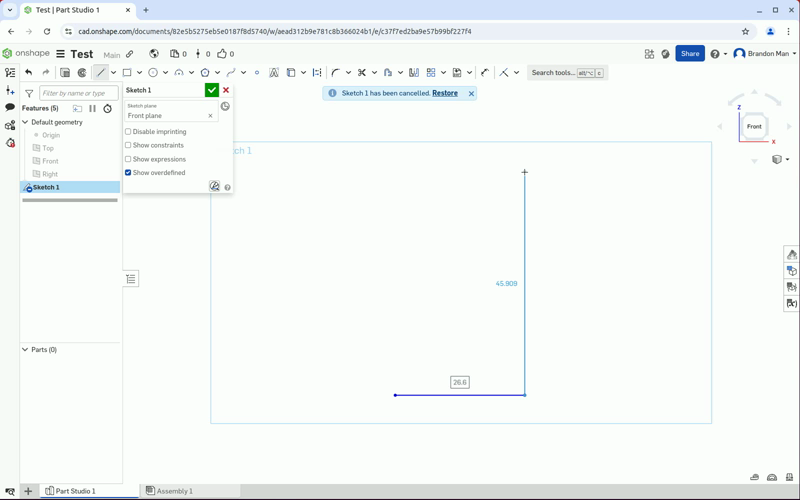
click(524, 171)
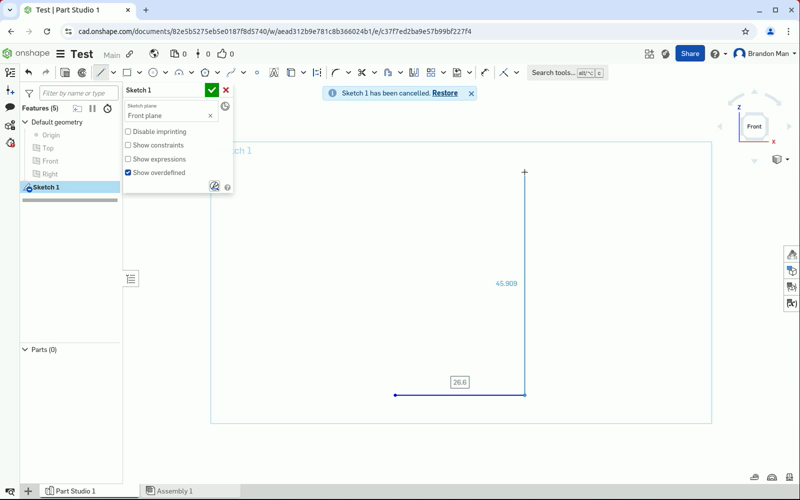
key_up(shift)
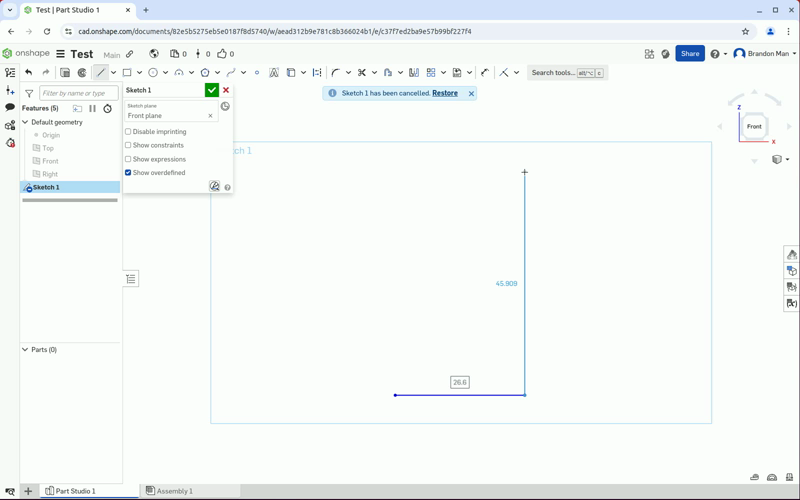
key_down(shift)
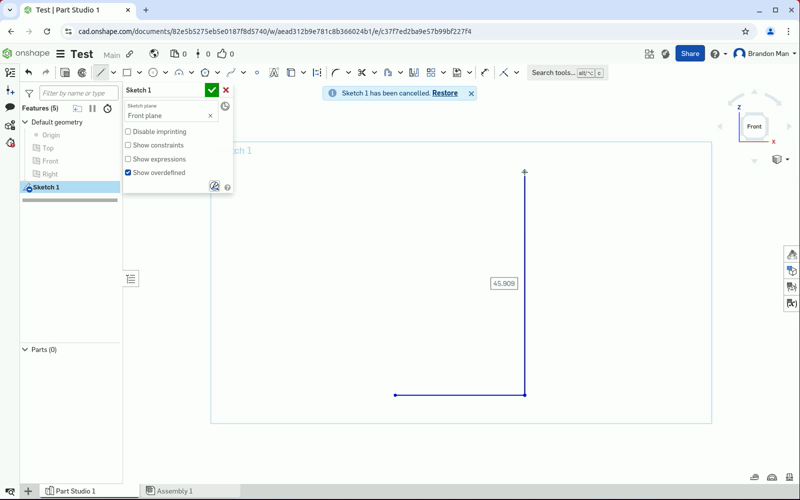
mouse_move(395, 171)
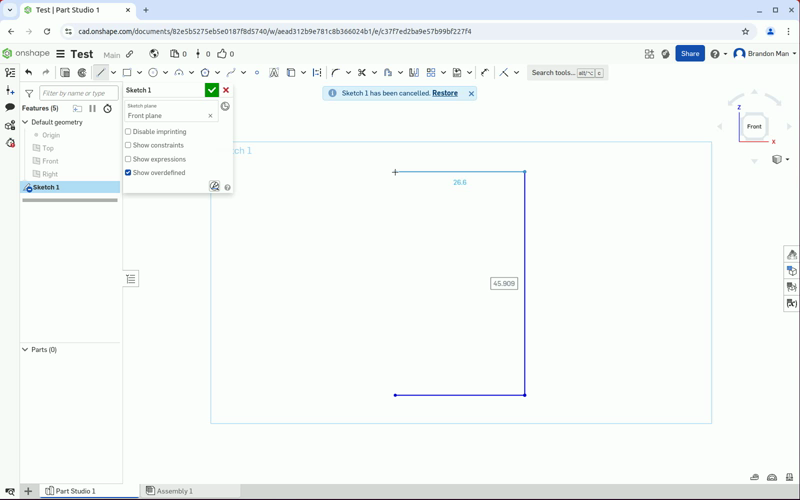
click(395, 171)
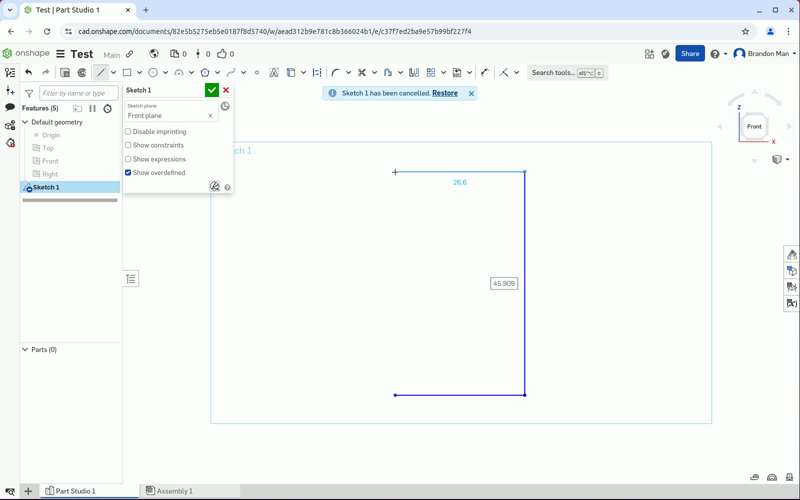
key_up(shift)
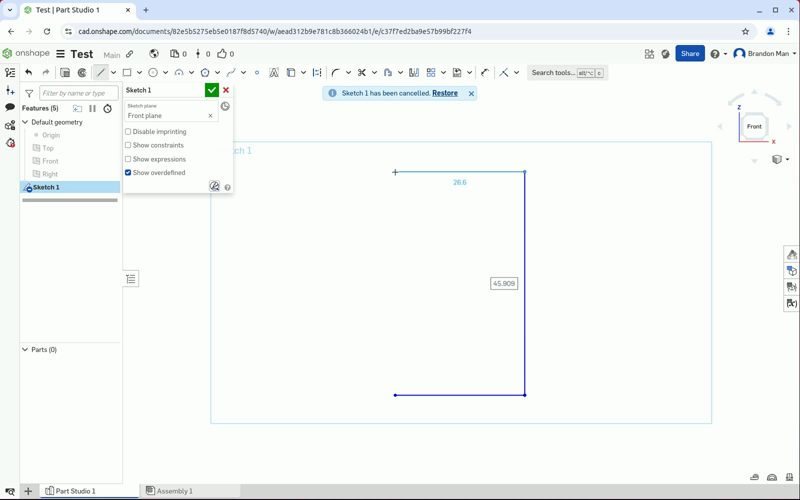
key_down(shift)
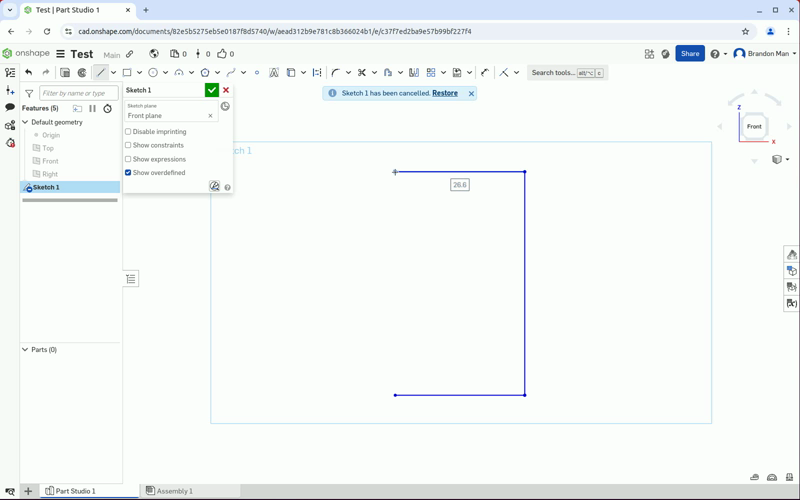
mouse_move(395, 395)
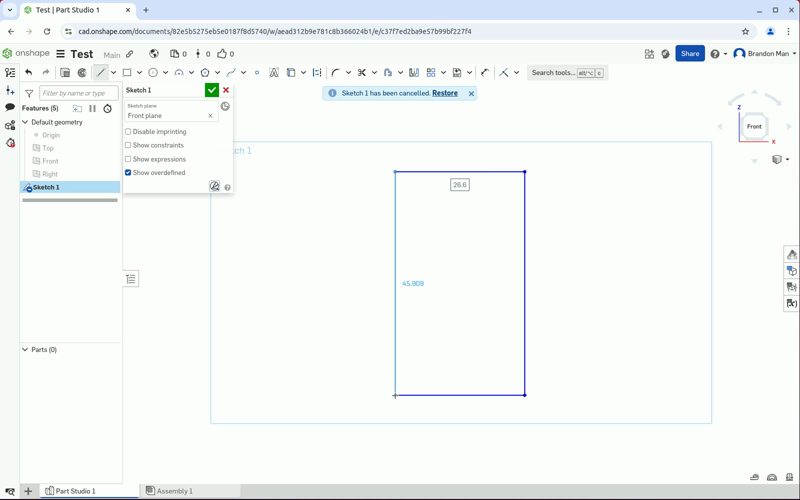
key_up(shift)
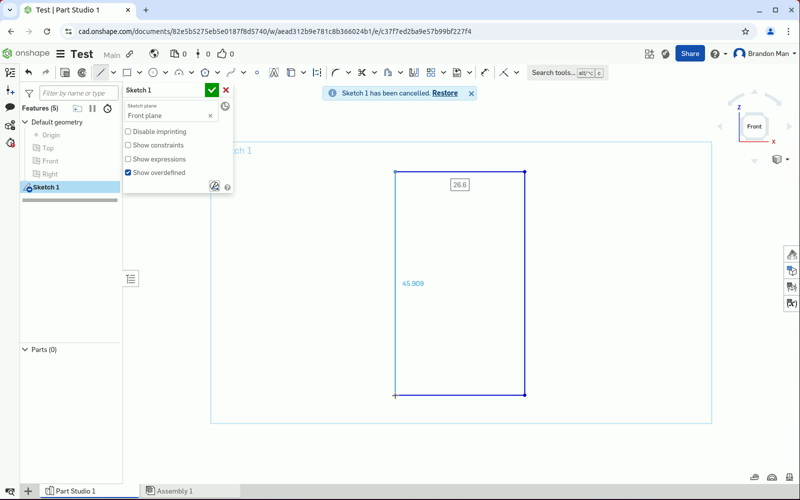
click(395, 395)
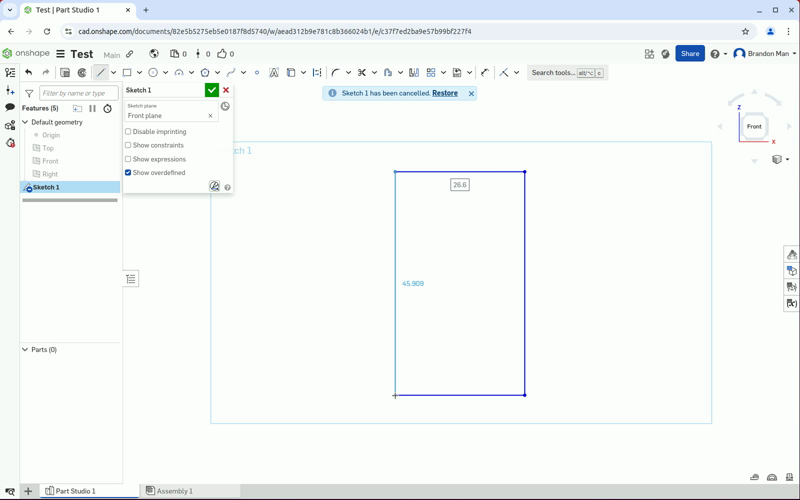
key(esc)
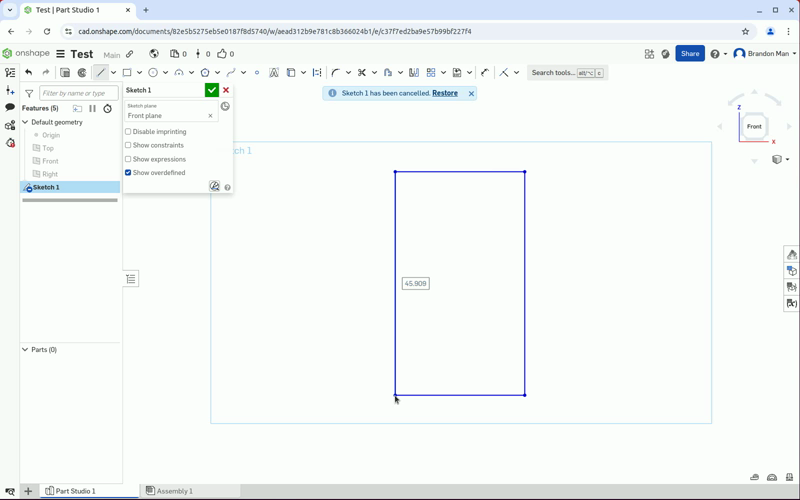
key(l)
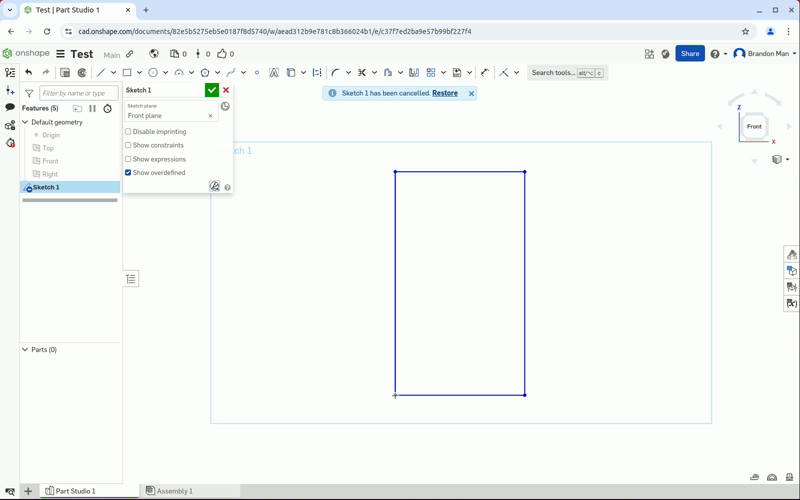
key_down(shift)
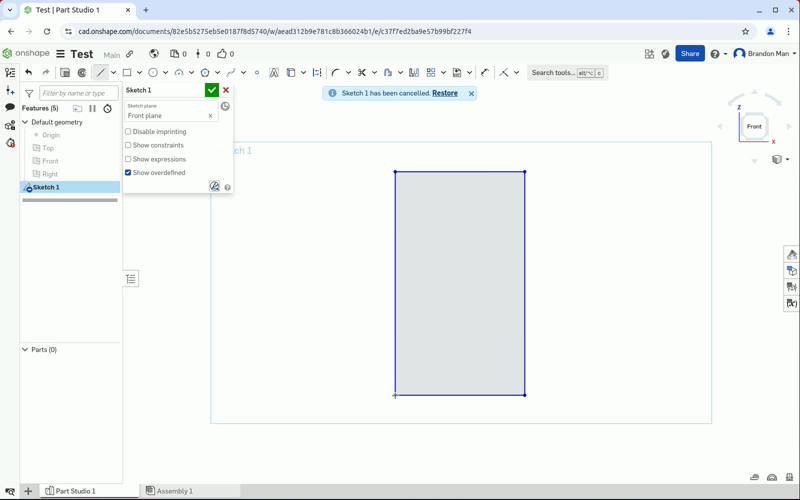
mouse_move(418, 232)
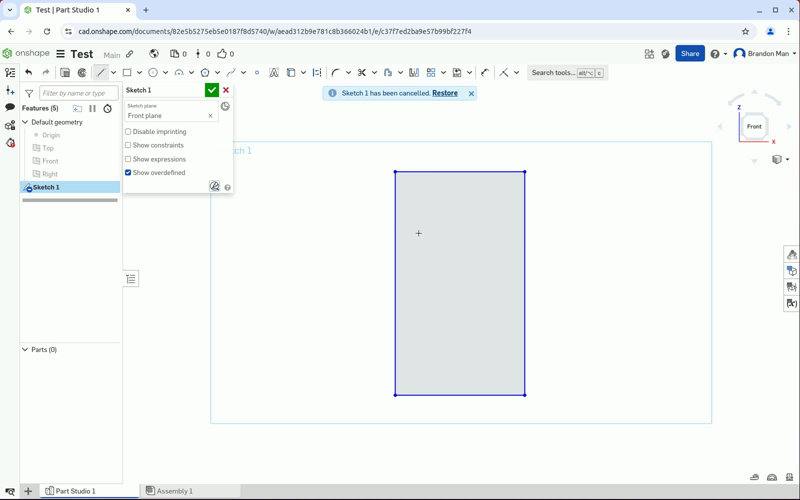
click(418, 232)
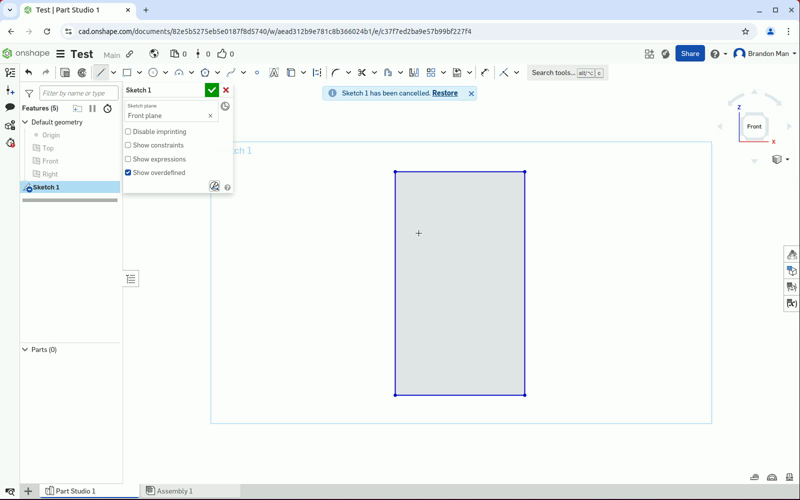
key_up(shift)
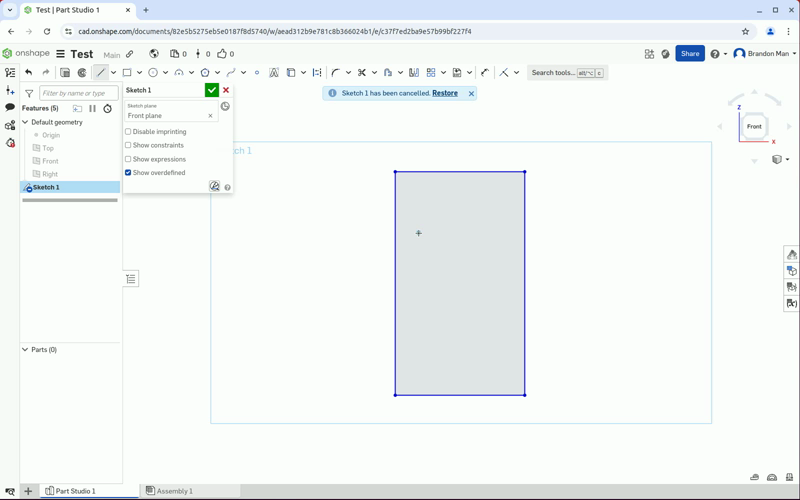
key_down(shift)
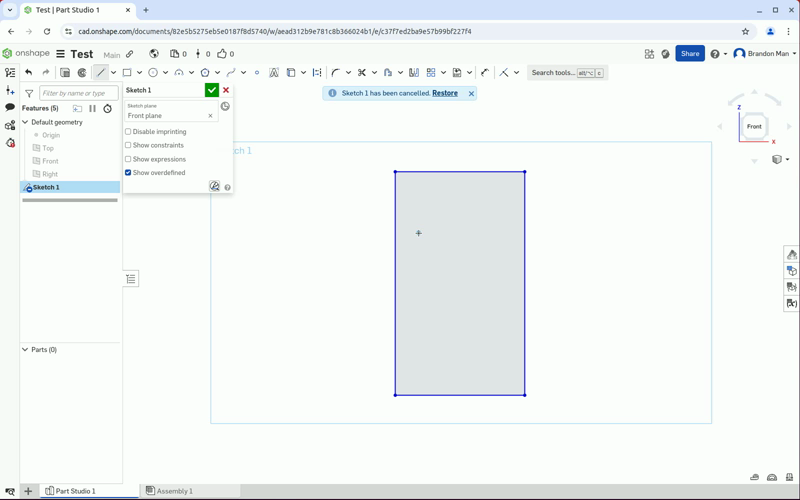
mouse_move(501, 232)
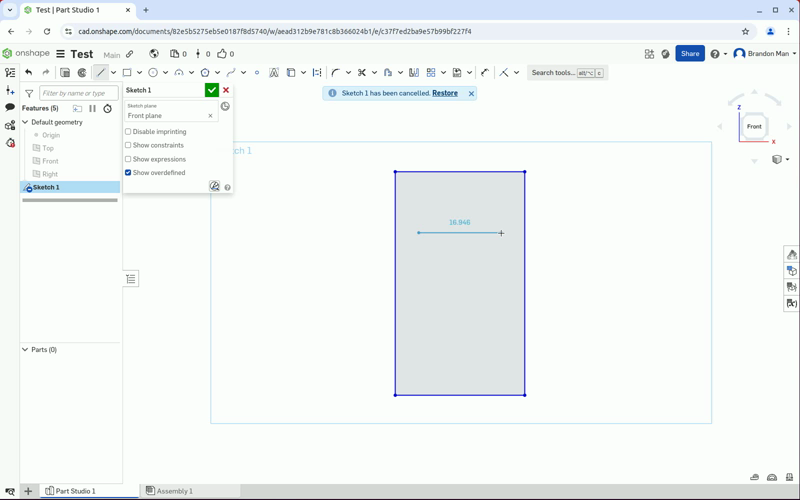
click(501, 232)
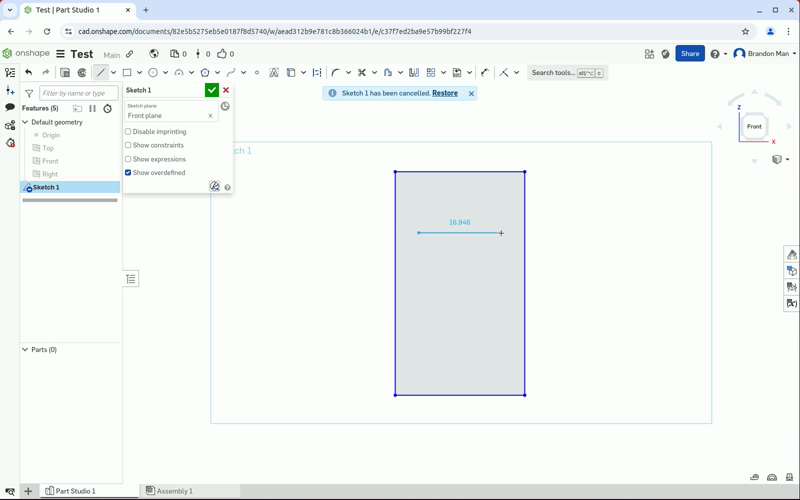
key_up(shift)
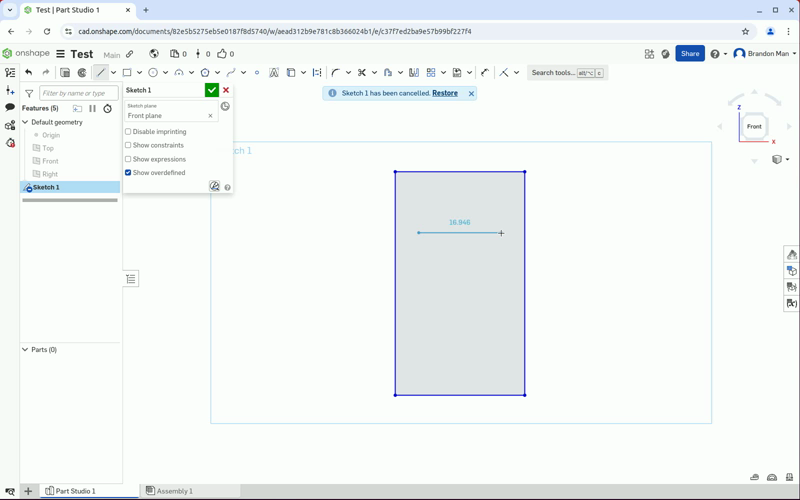
key_down(shift)
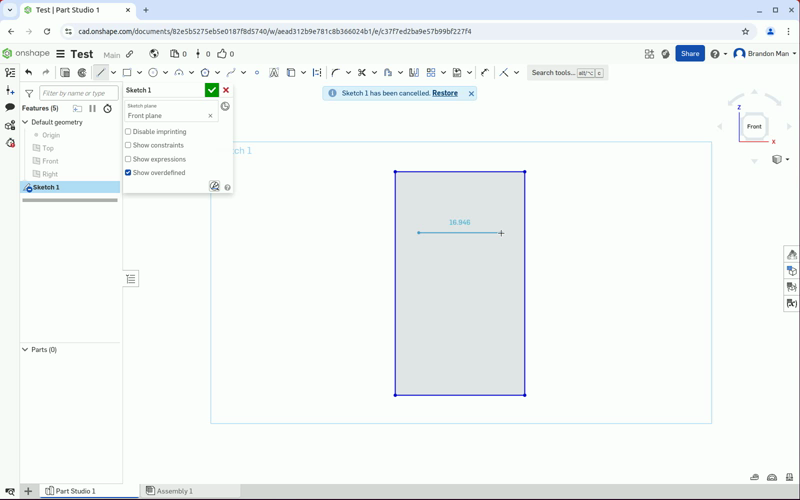
mouse_move(531, 232)
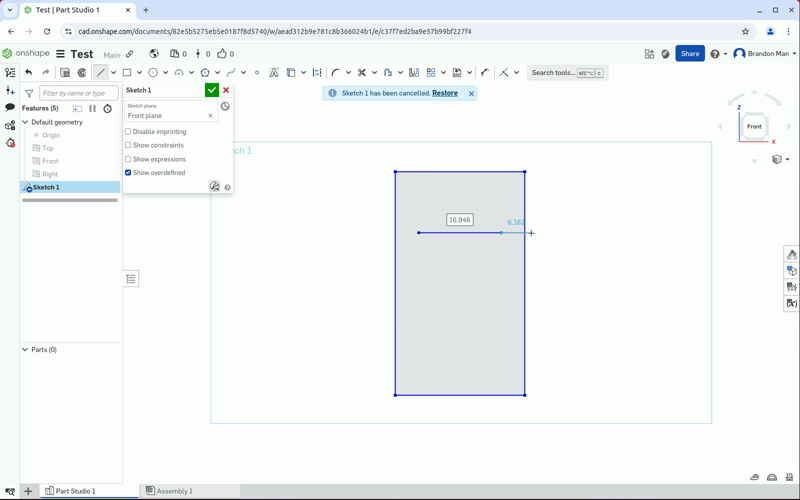
mouse_move(501, 228)
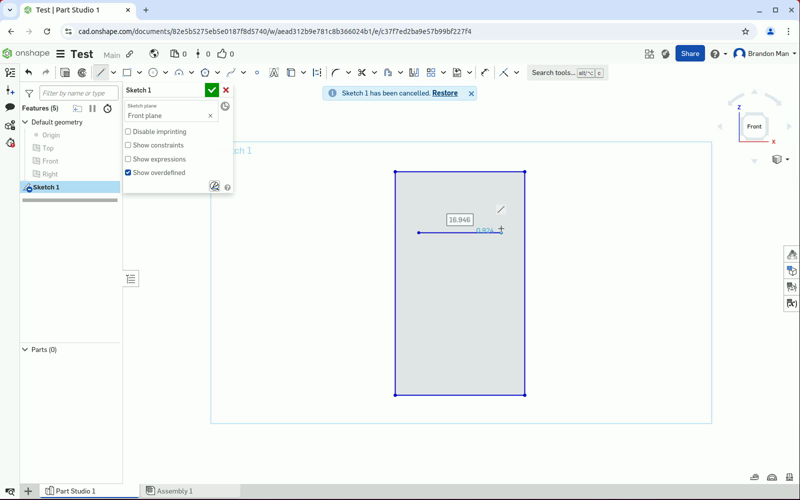
scroll(6)
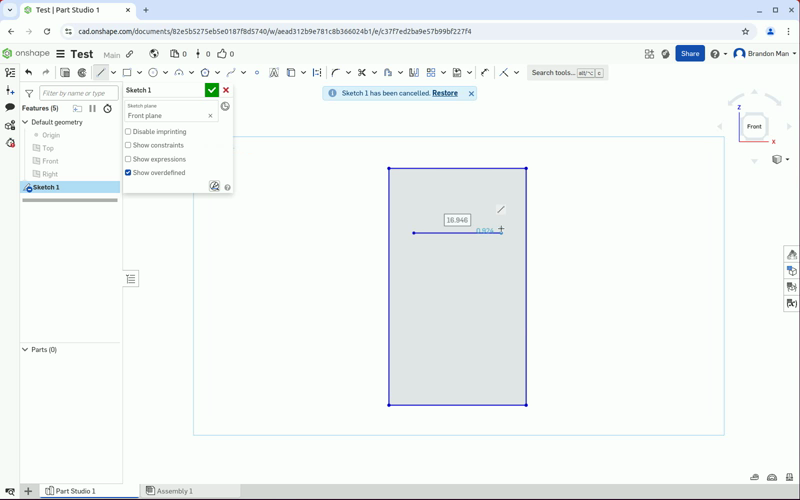
scroll(6)
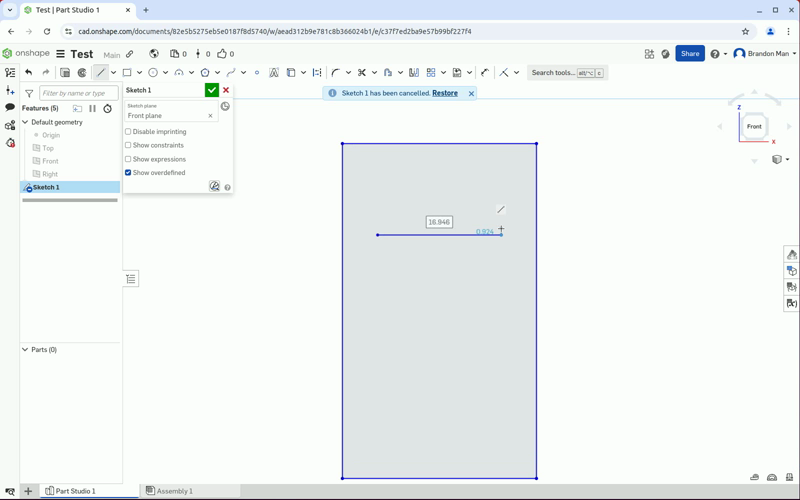
scroll(6)
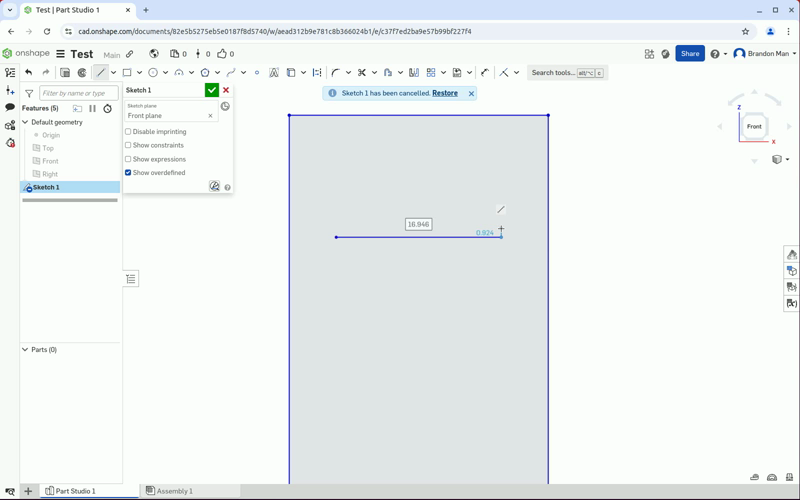
scroll(6)
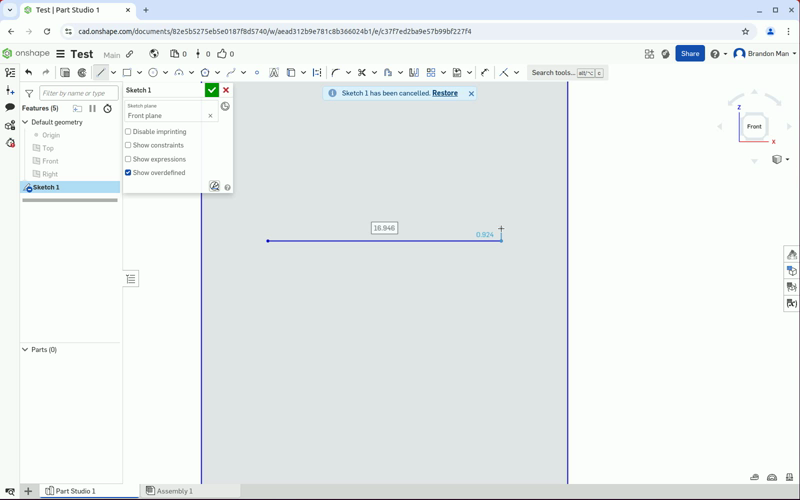
scroll(6)
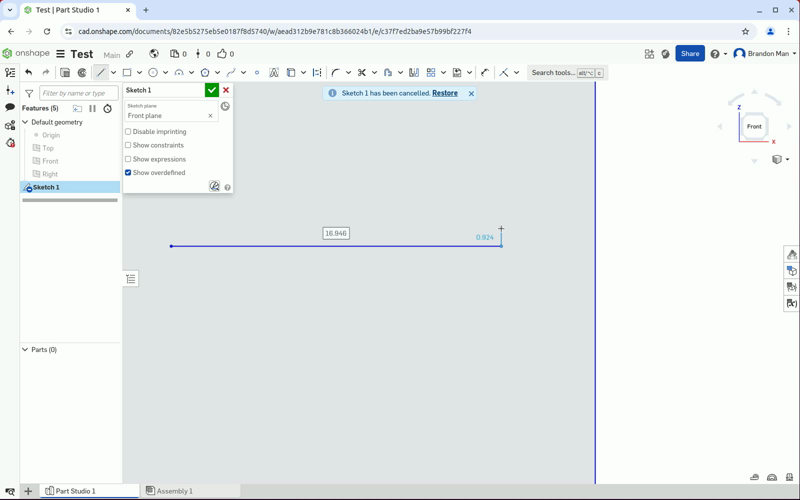
scroll(6)
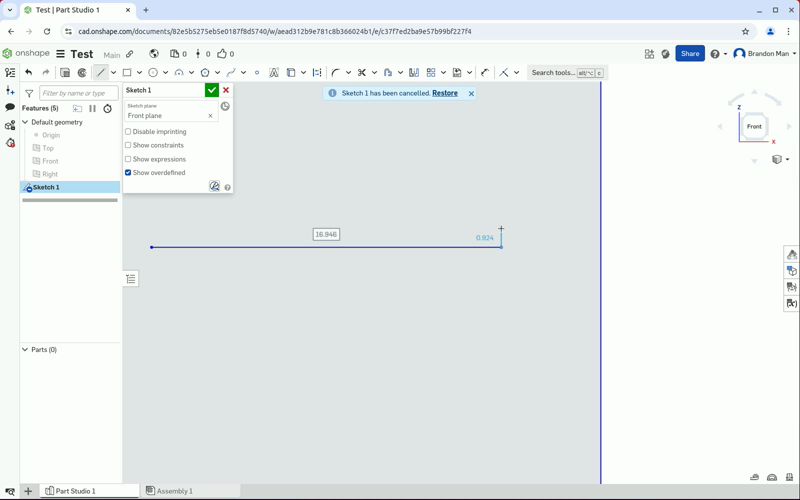
scroll(6)
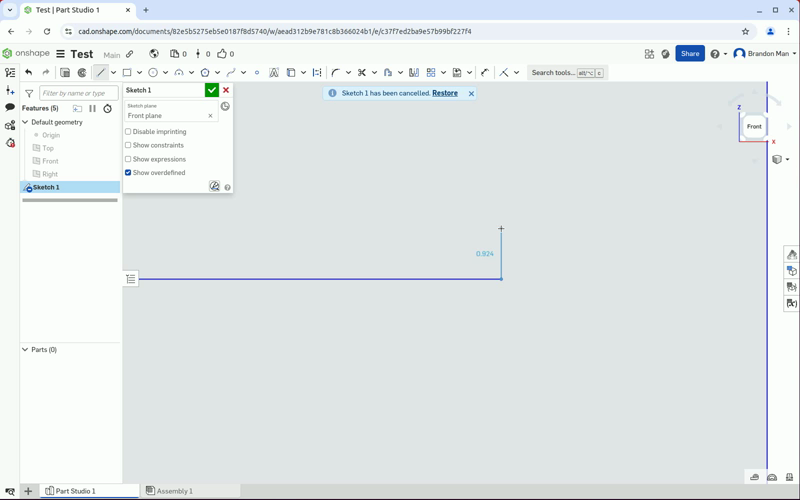
click(501, 228)
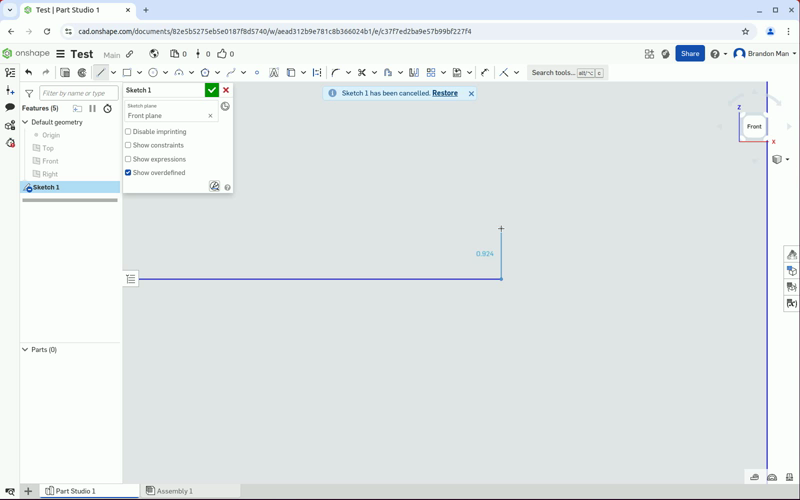
scroll(-6)
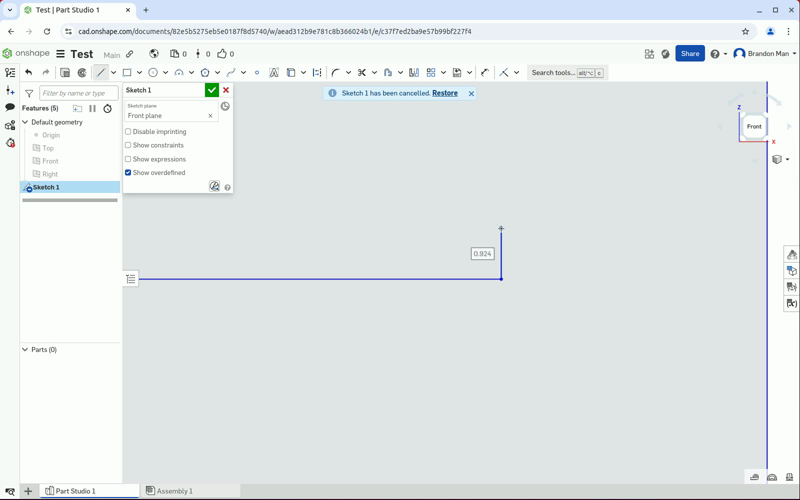
scroll(-6)
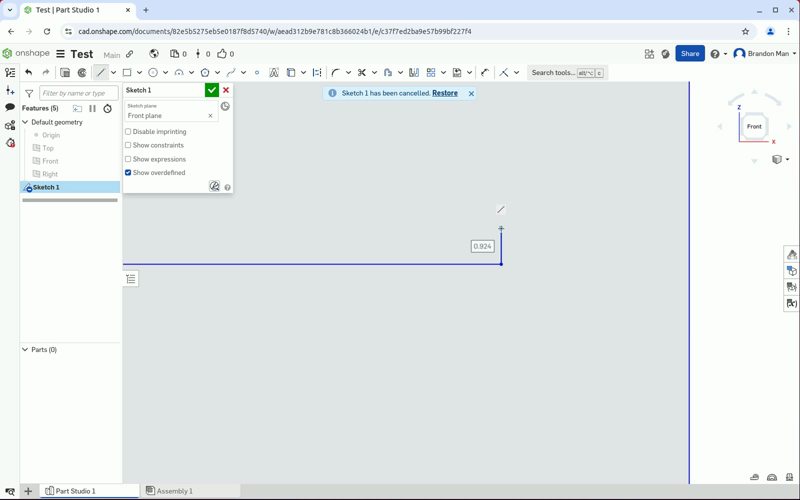
scroll(-6)
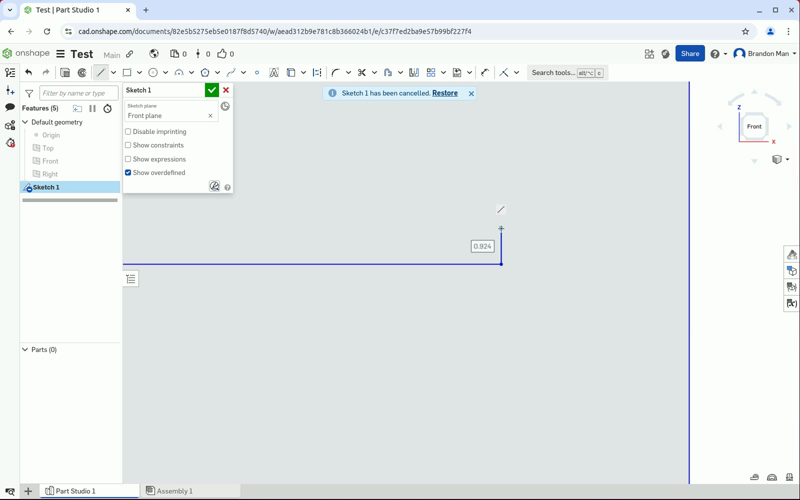
scroll(-6)
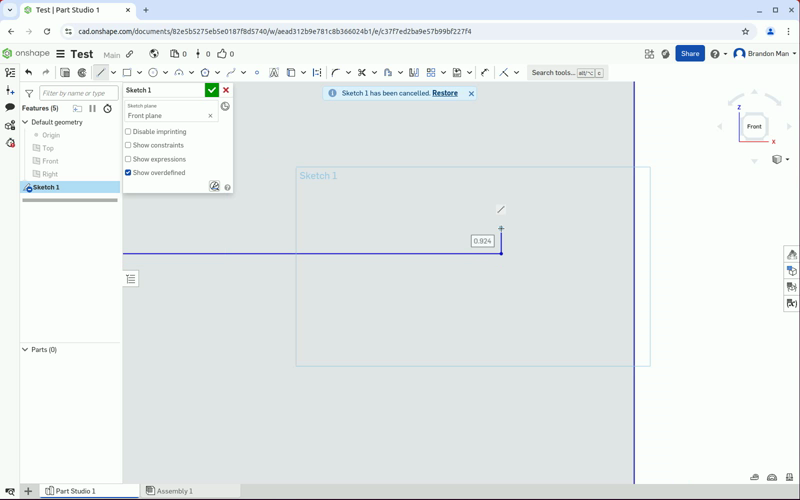
scroll(-6)
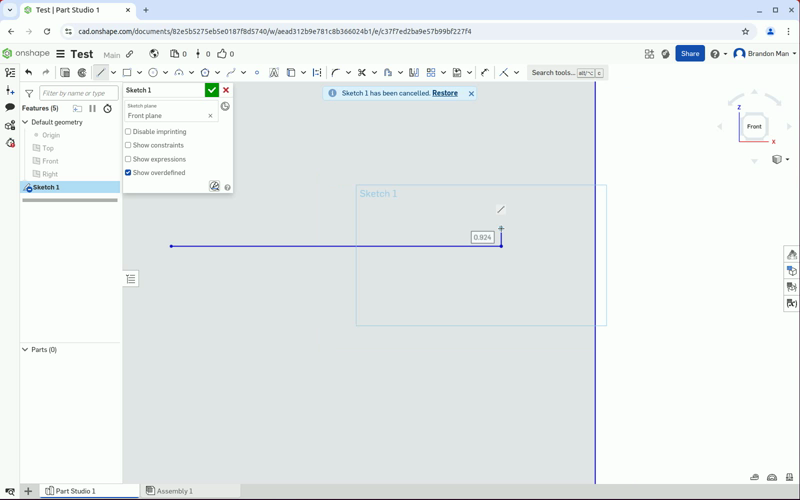
scroll(-6)
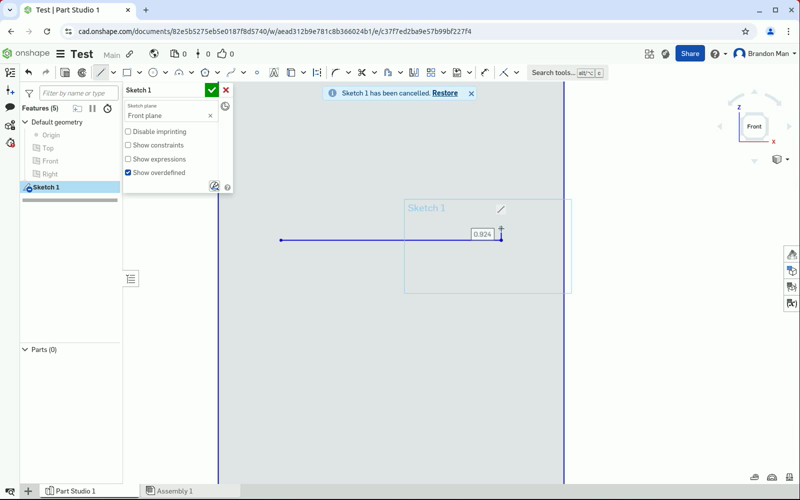
scroll(-6)
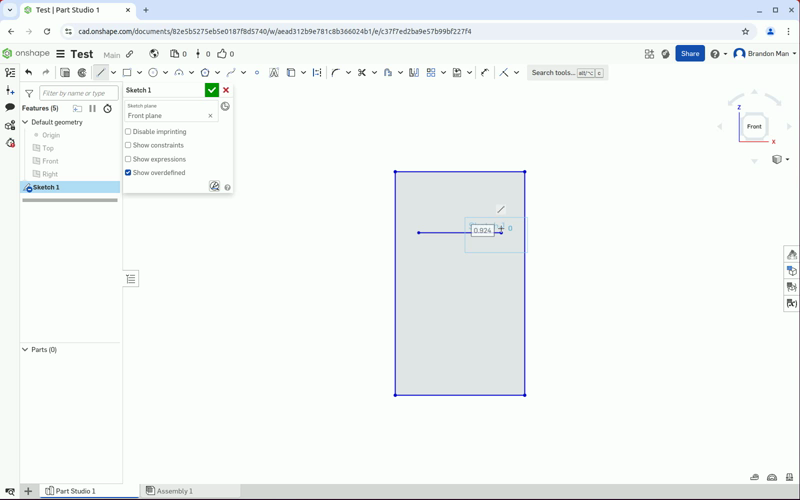
key_up(shift)
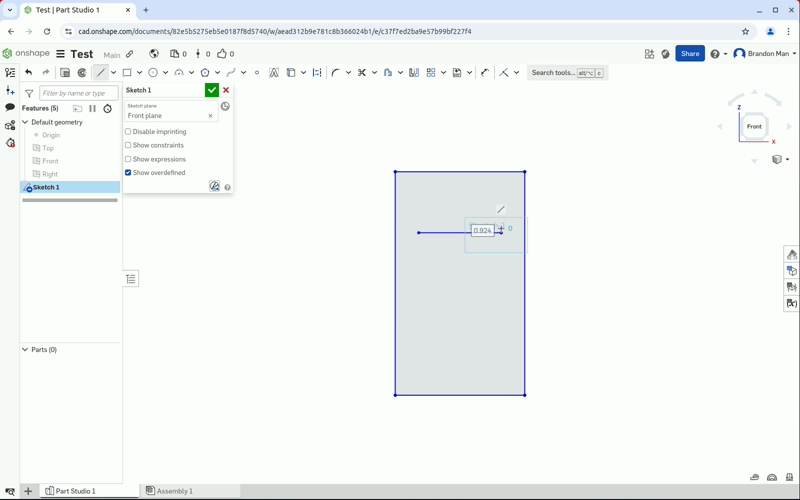
key_down(shift)
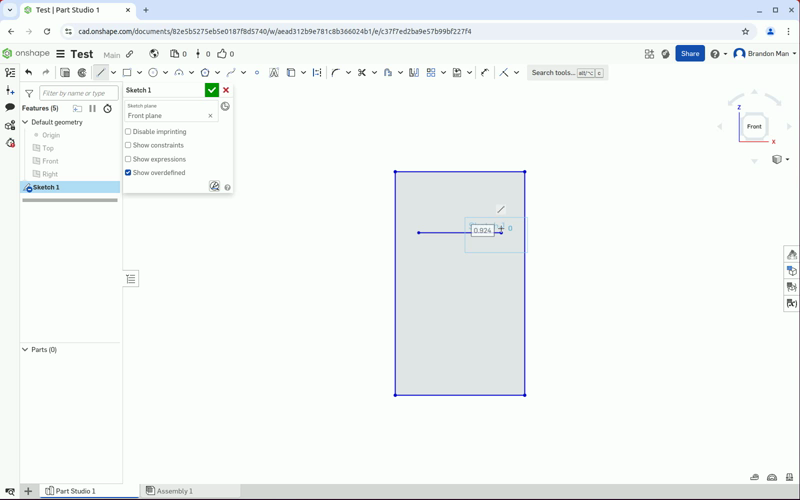
mouse_move(418, 228)
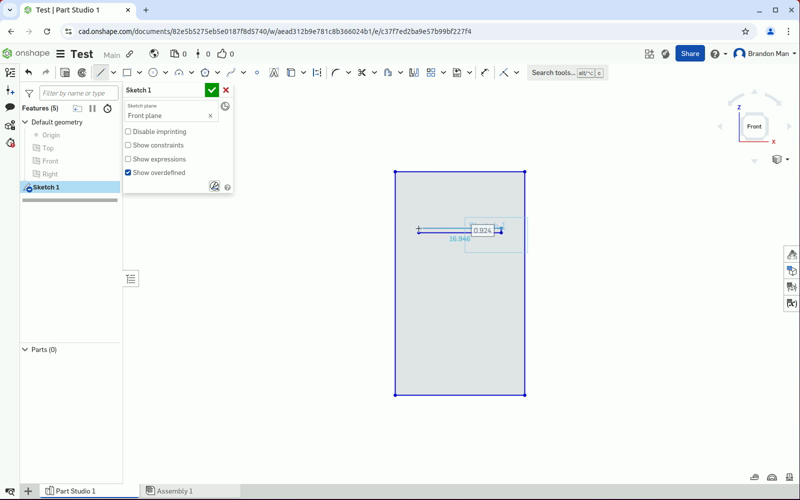
click(418, 228)
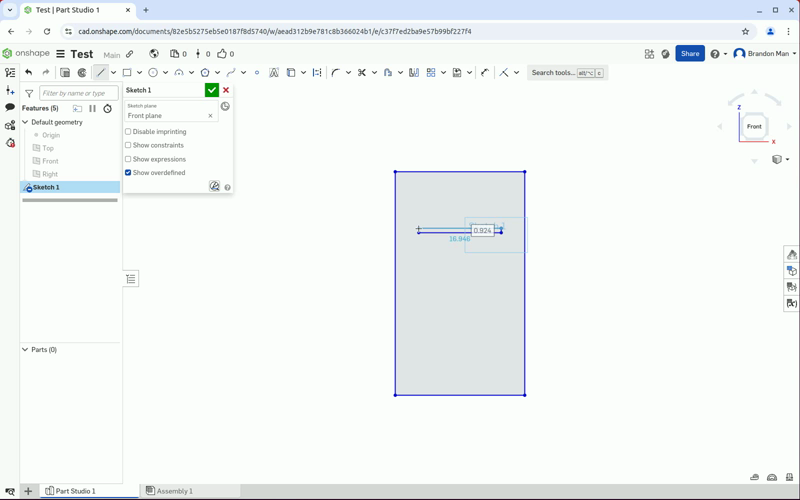
key_up(shift)
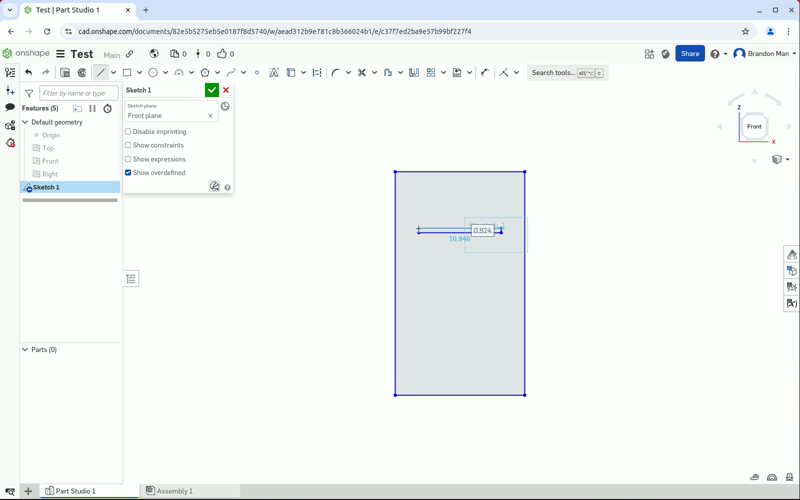
mouse_move(448, 228)
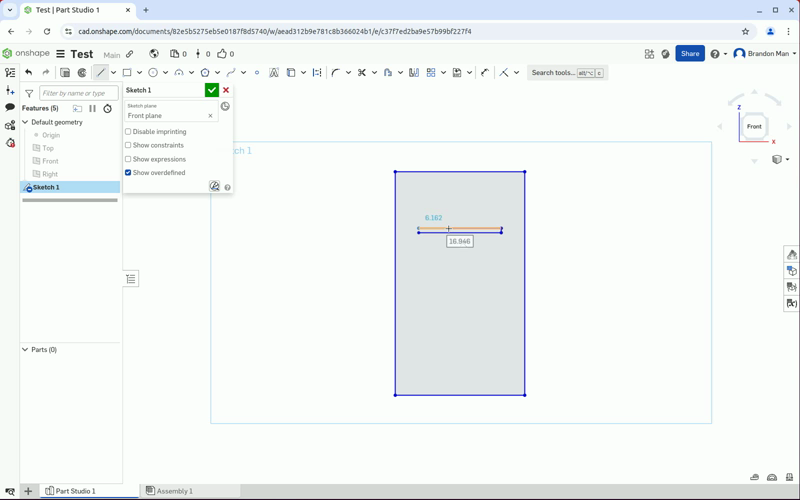
key_down(shift)
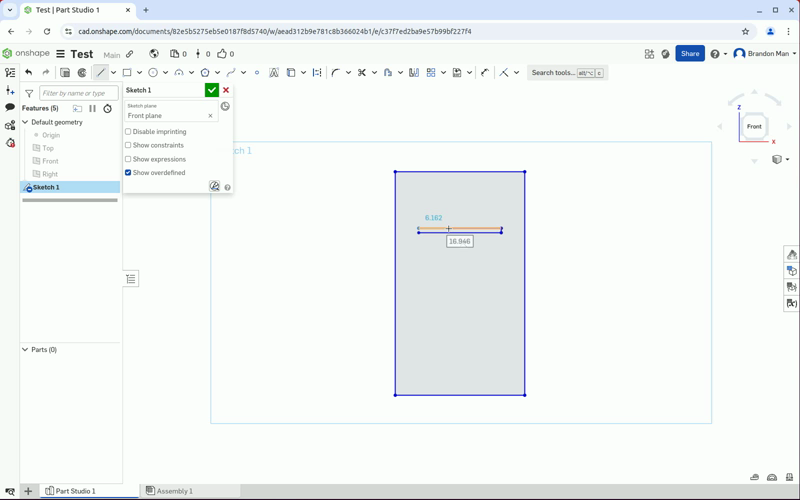
mouse_move(418, 232)
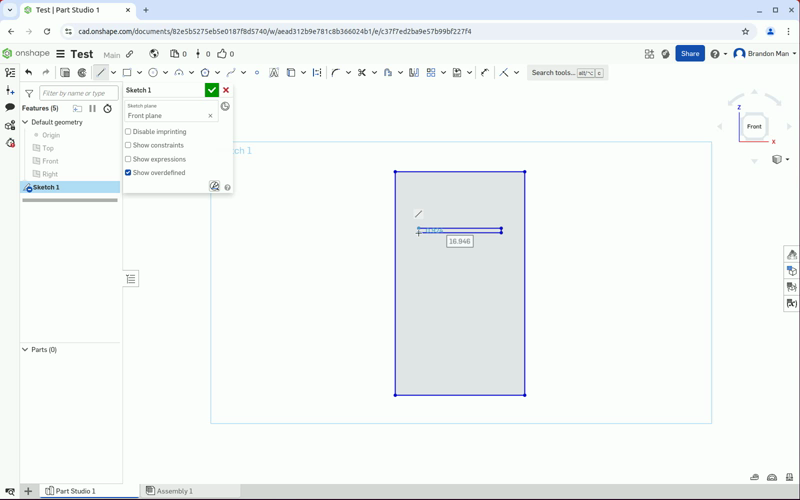
scroll(6)
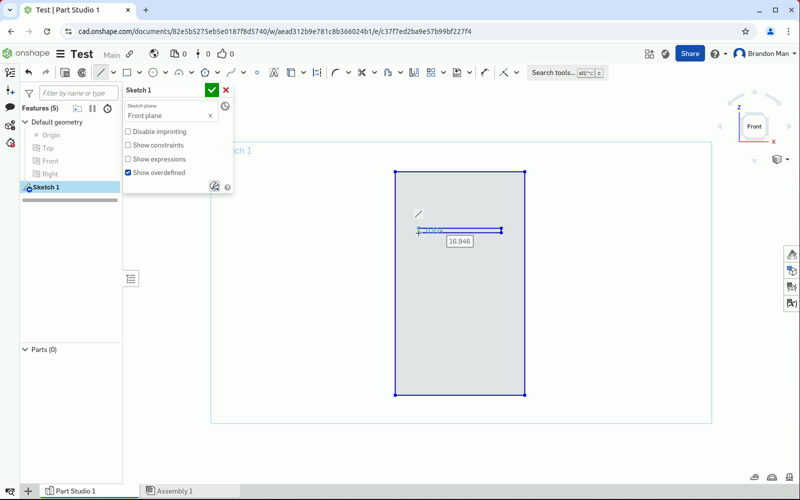
scroll(6)
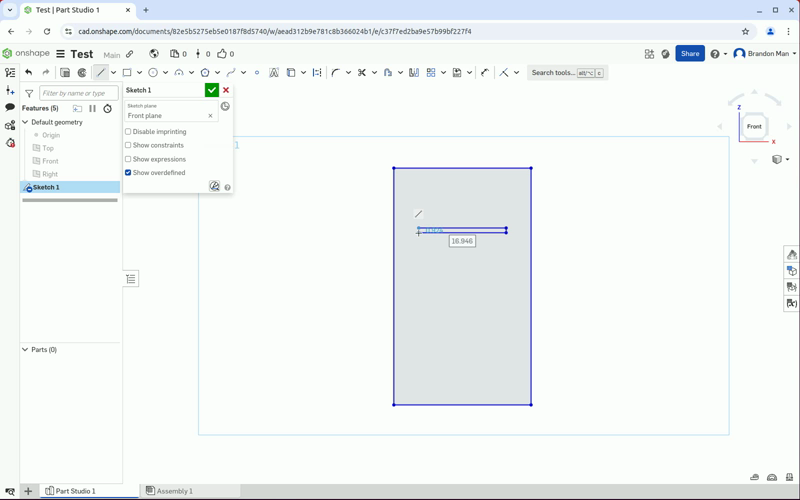
scroll(6)
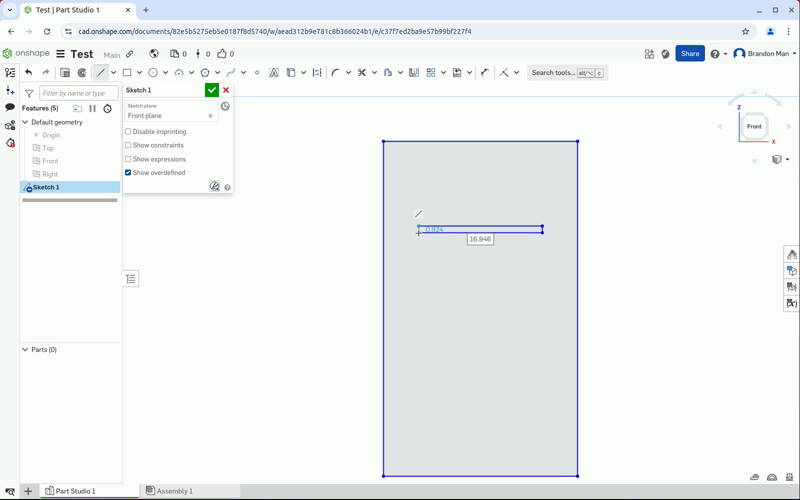
scroll(6)
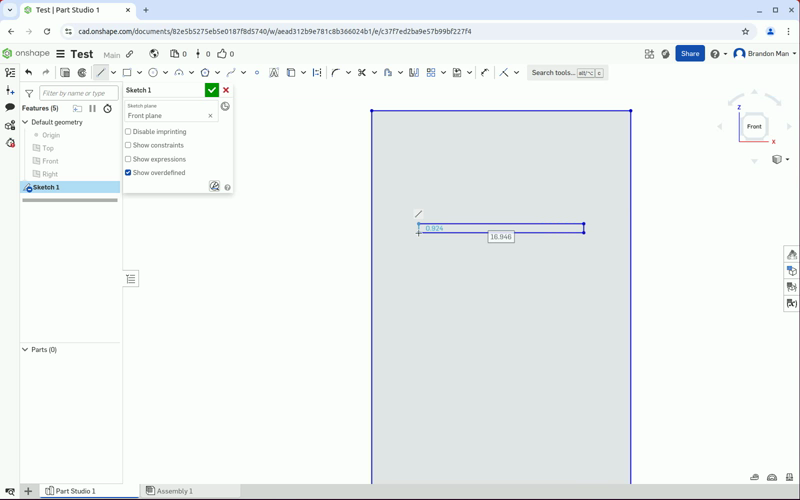
scroll(6)
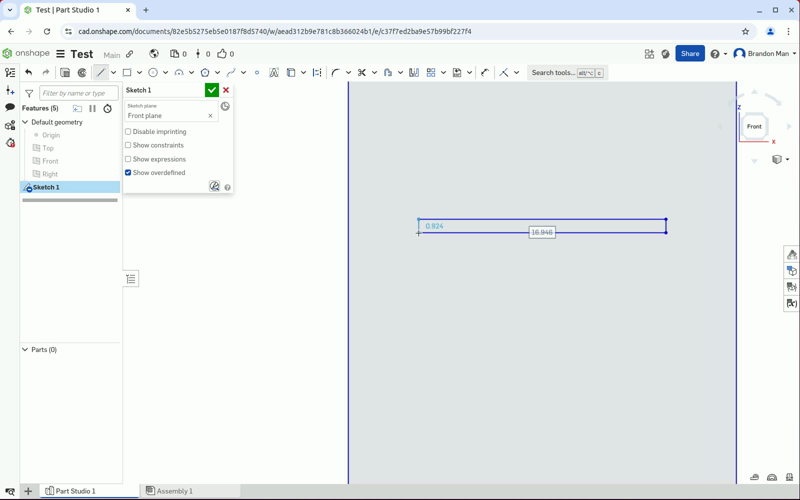
scroll(6)
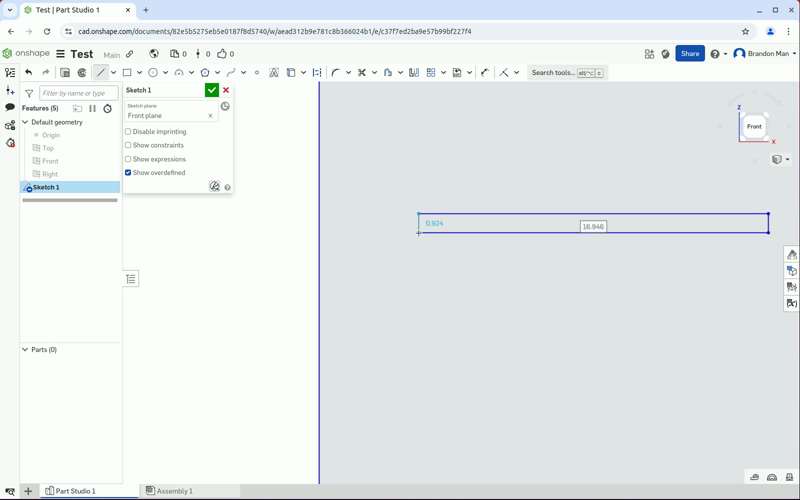
scroll(6)
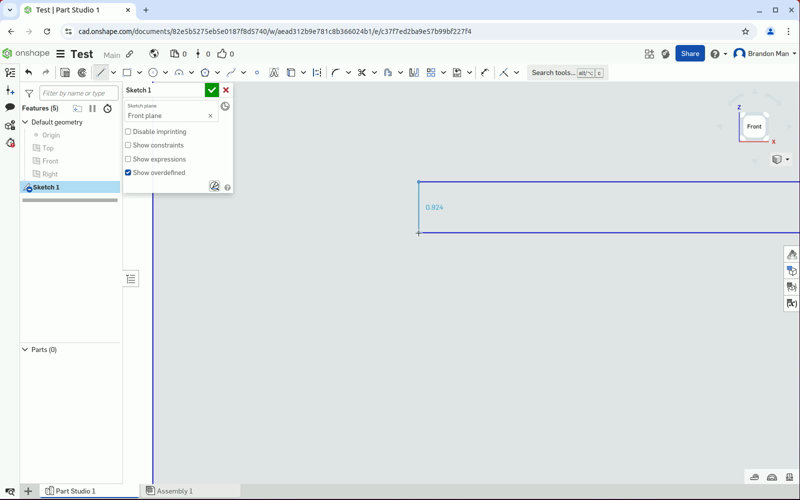
key_up(shift)
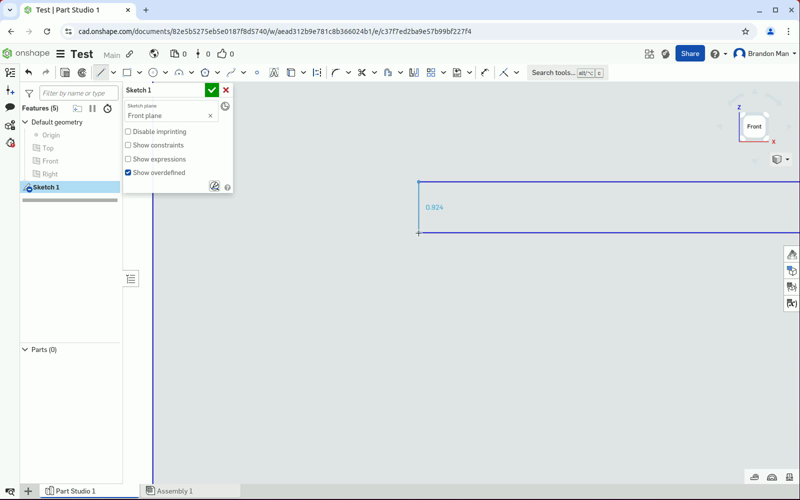
click(418, 232)
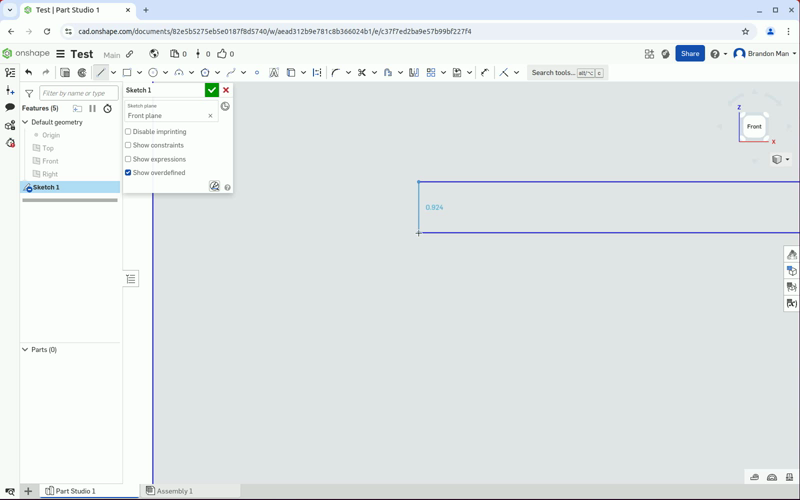
scroll(-6)
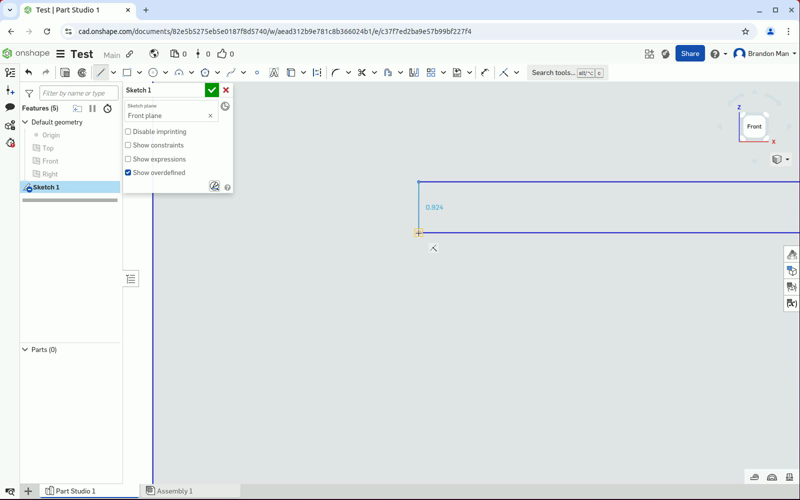
scroll(-6)
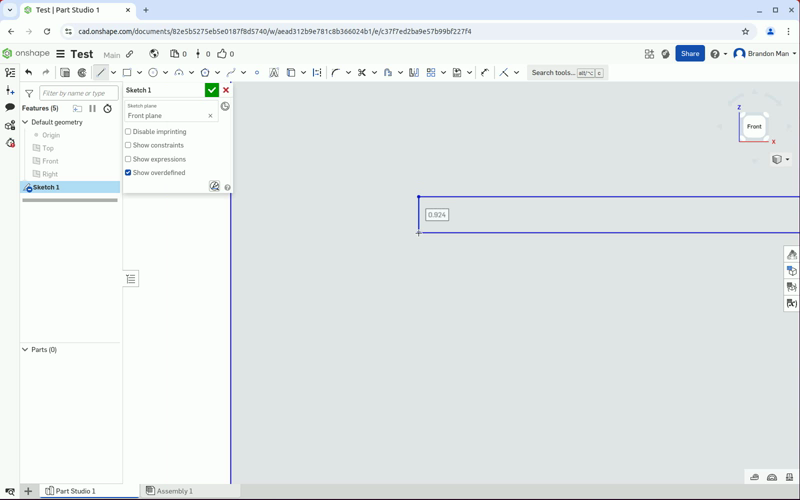
scroll(-6)
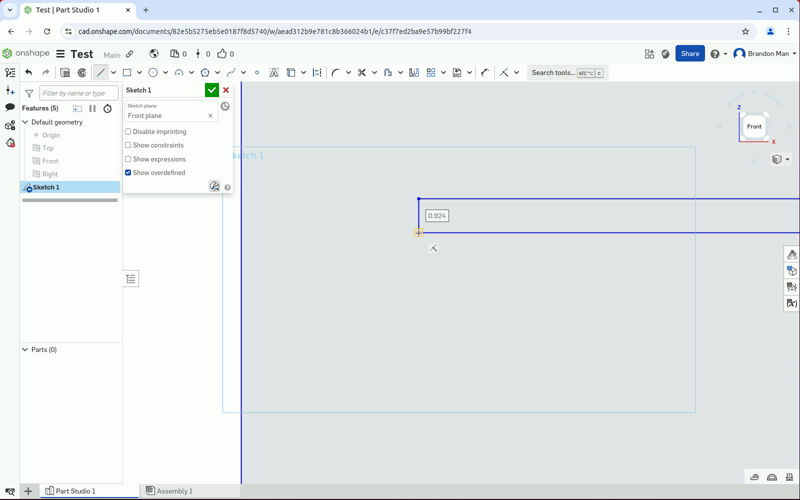
scroll(-6)
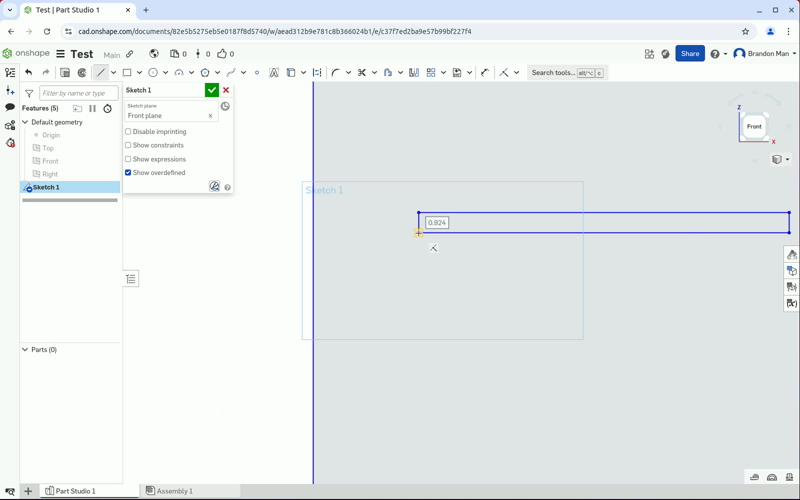
scroll(-6)
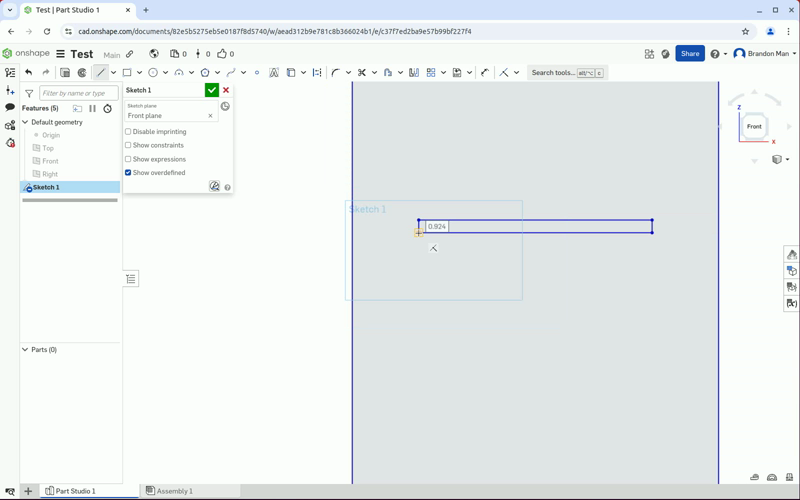
scroll(-6)
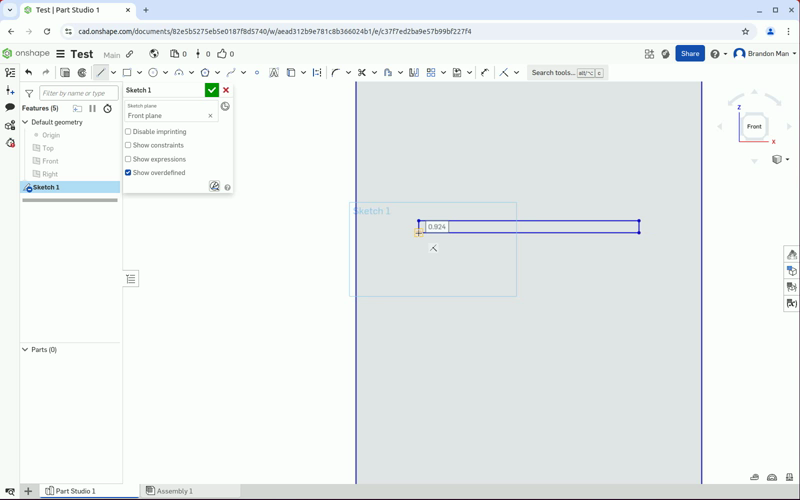
scroll(-6)
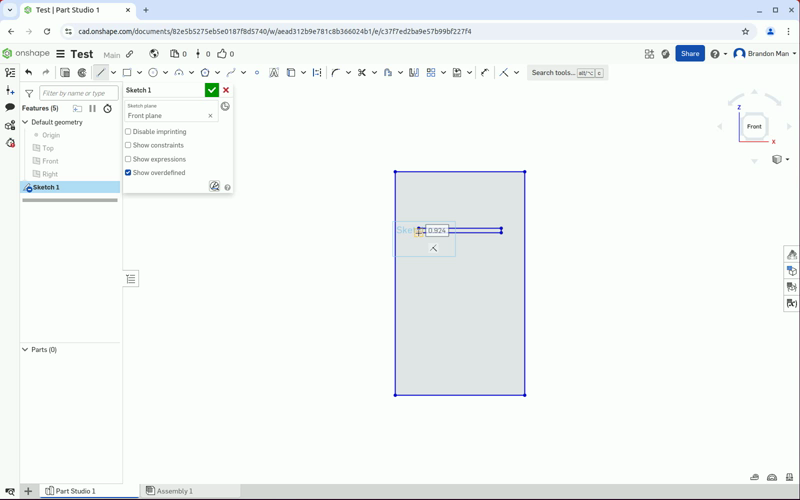
key(esc)
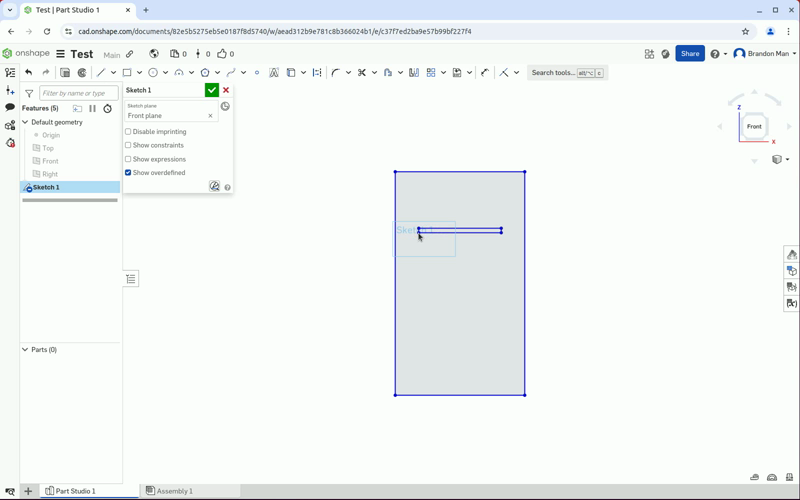
key(l)
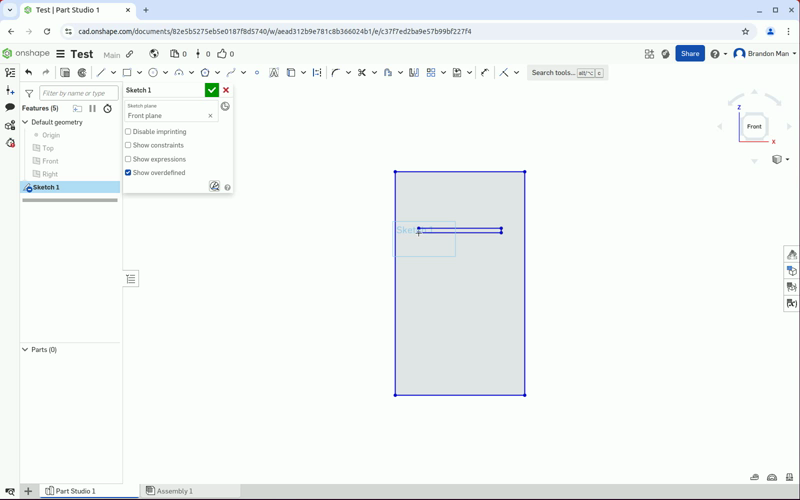
key_down(shift)
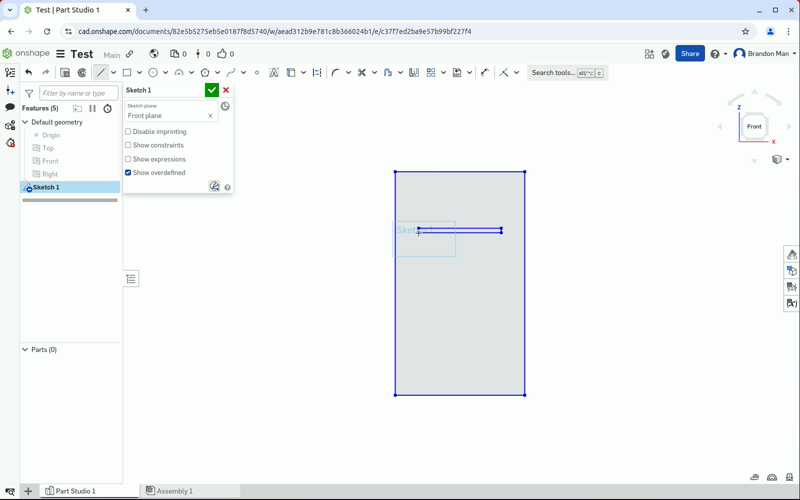
mouse_move(418, 221)
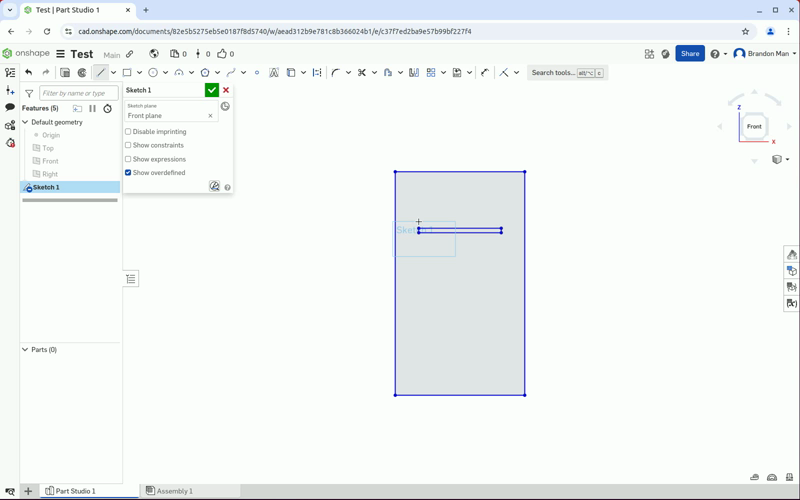
click(418, 221)
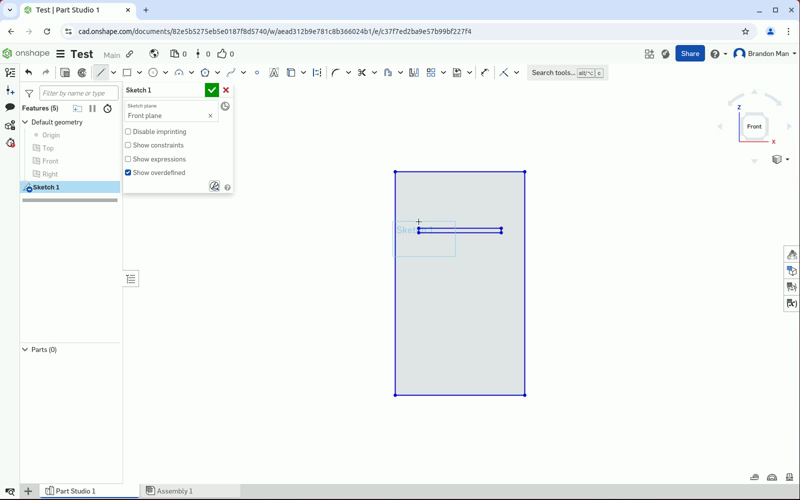
key_up(shift)
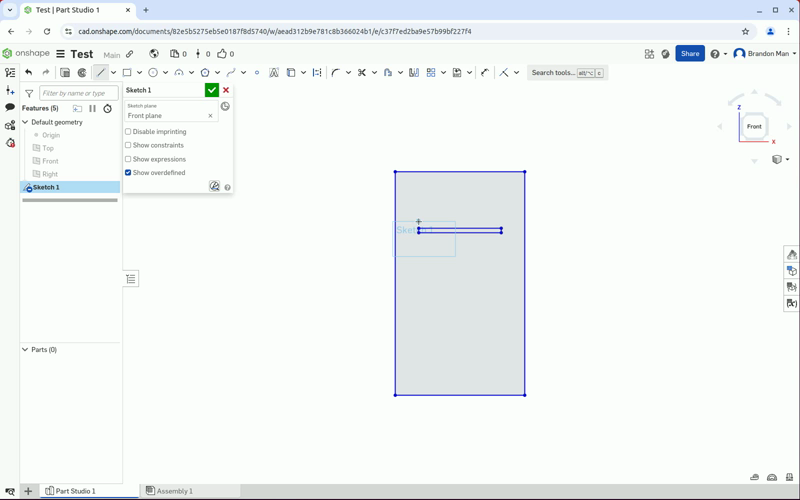
key_down(shift)
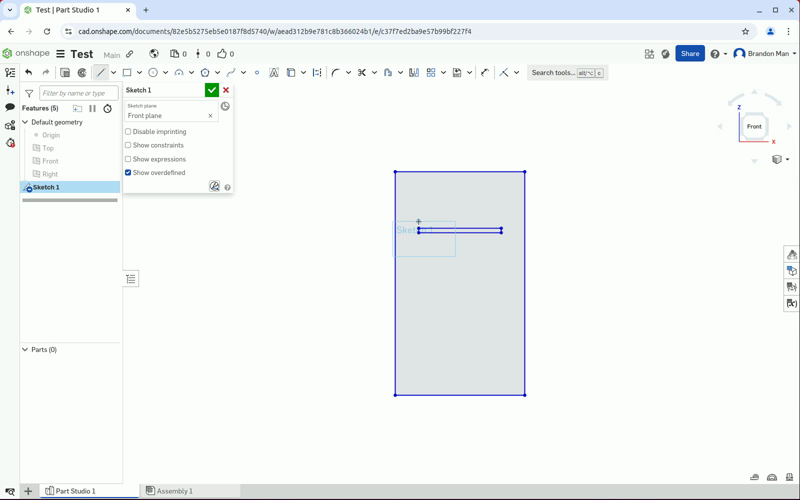
mouse_move(501, 221)
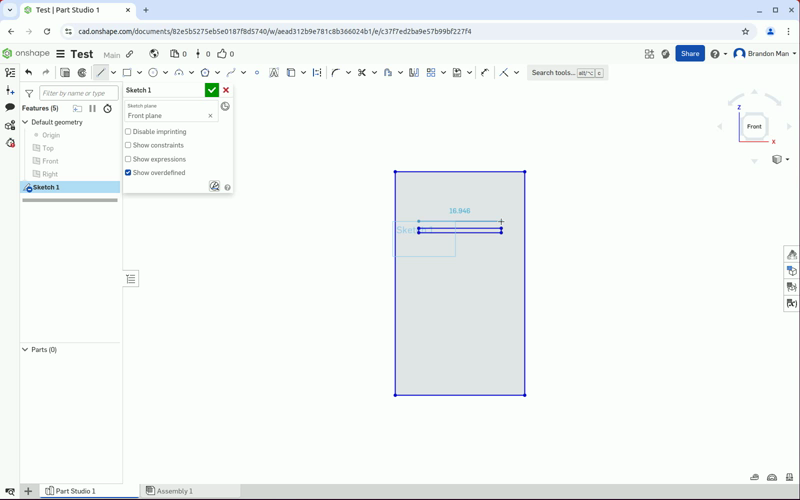
click(501, 221)
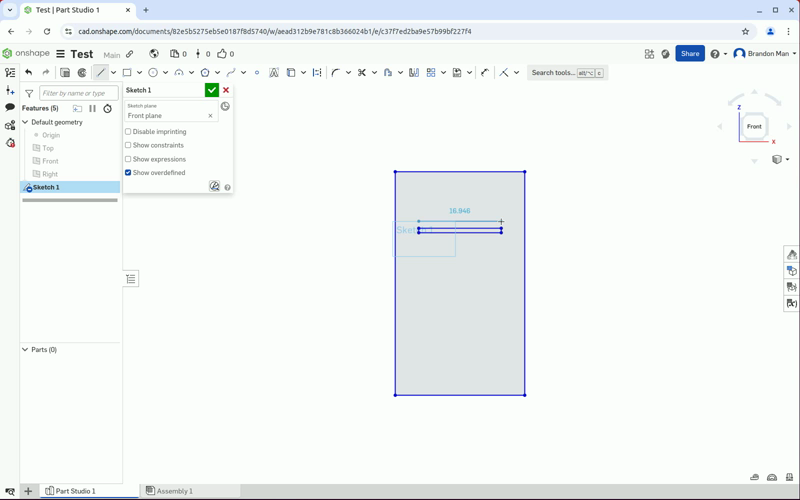
key_up(shift)
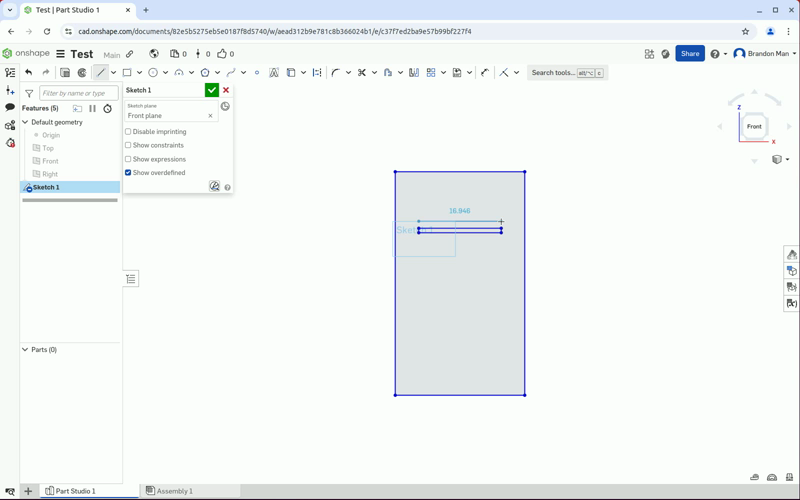
key_down(shift)
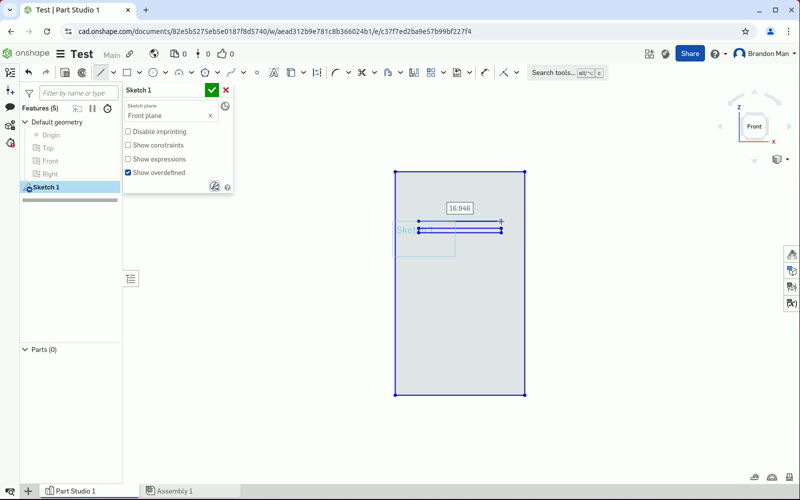
mouse_move(531, 221)
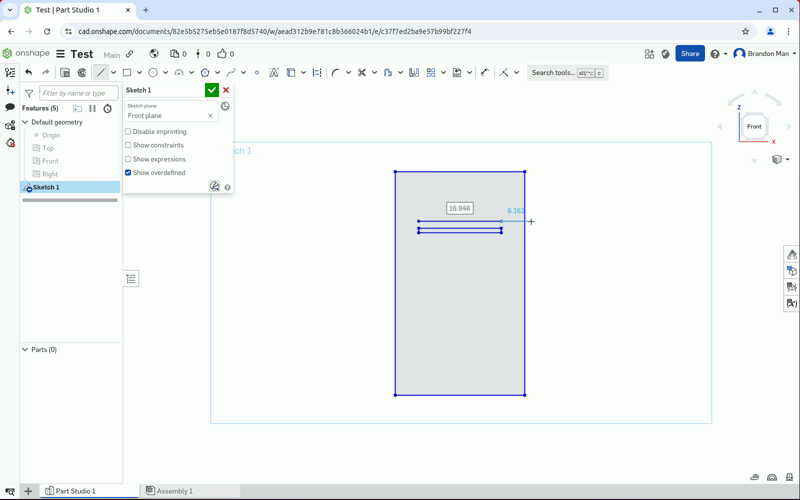
mouse_move(501, 216)
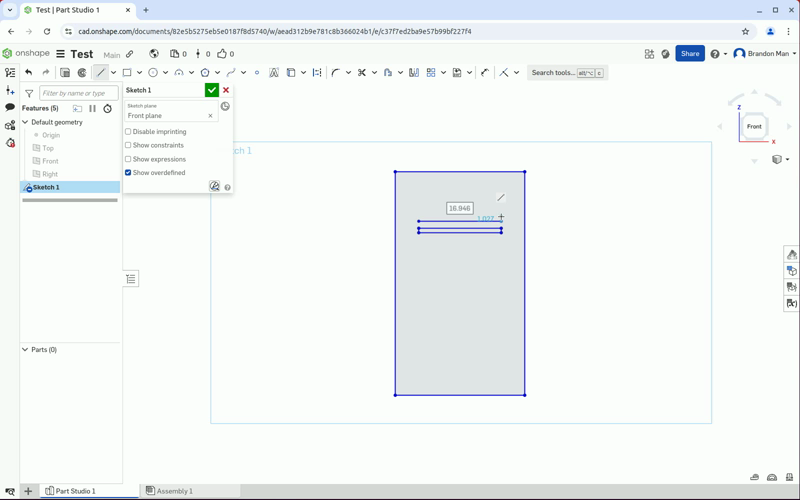
scroll(6)
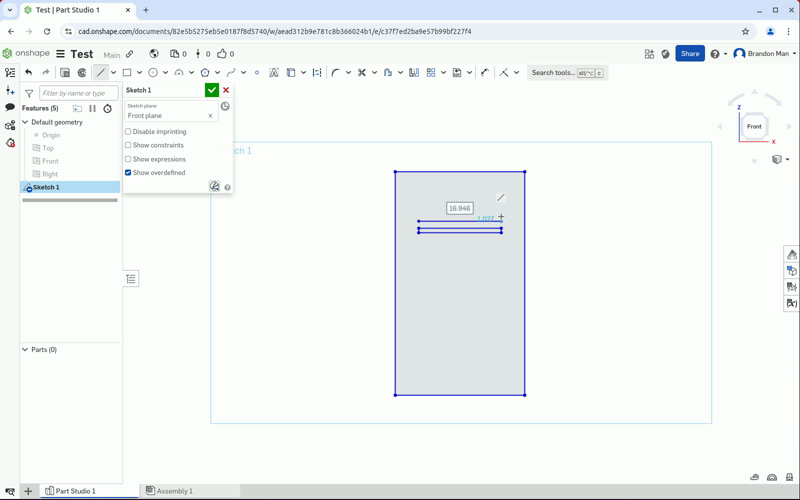
scroll(6)
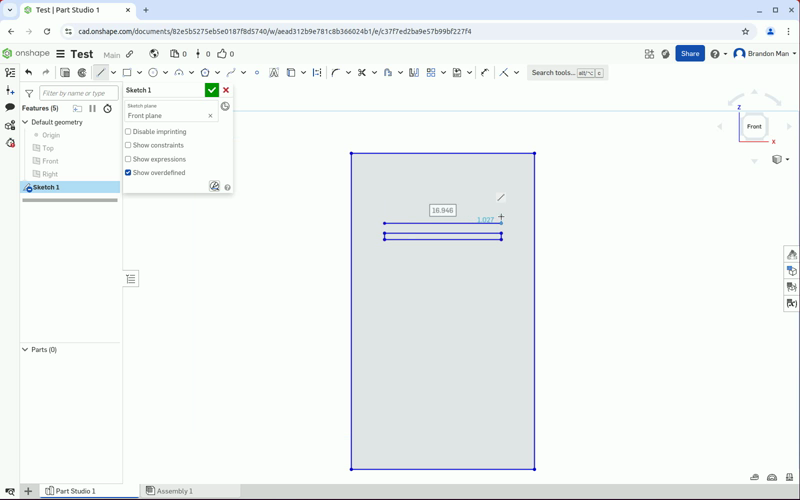
scroll(6)
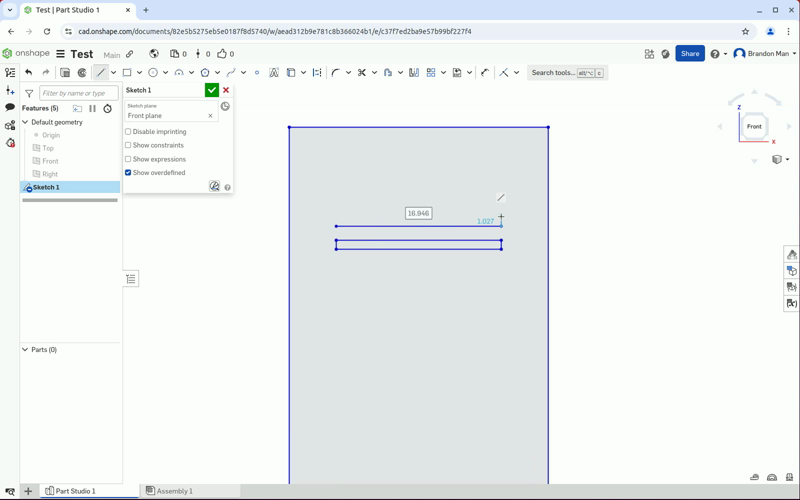
scroll(6)
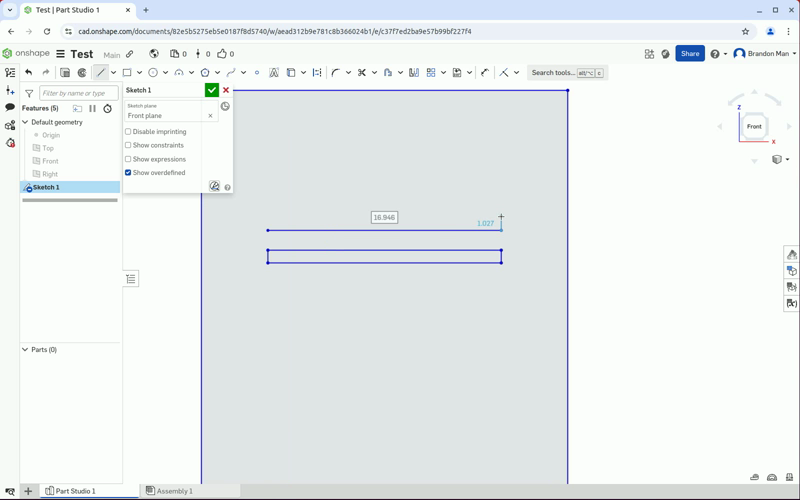
scroll(6)
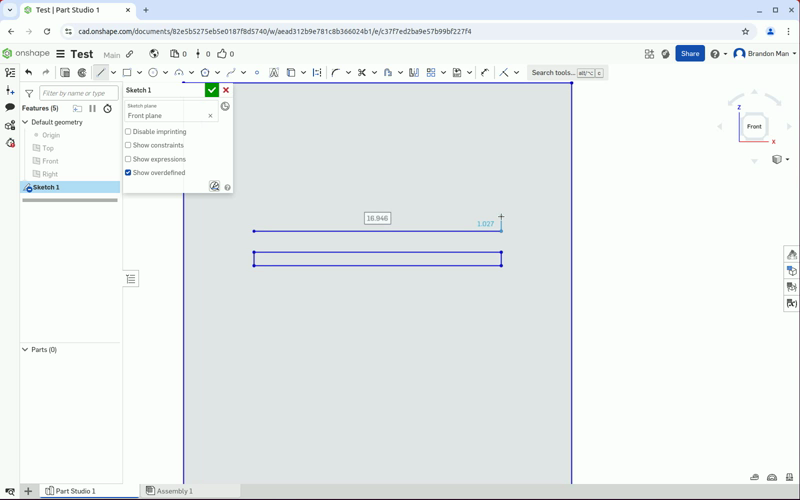
scroll(6)
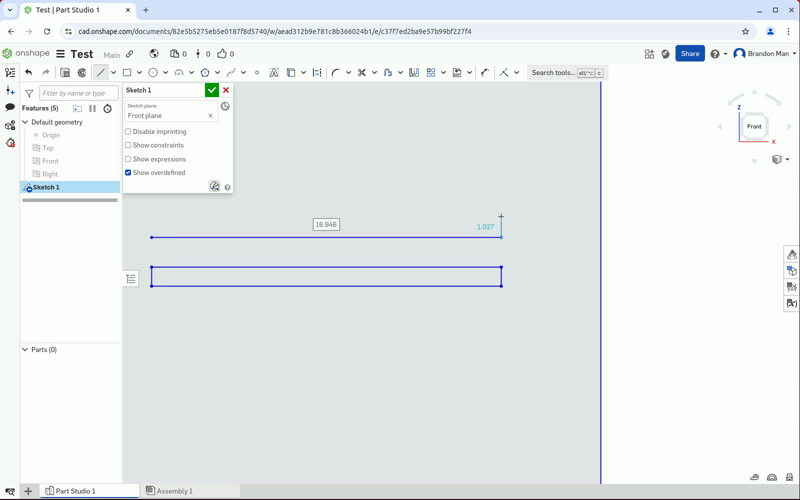
scroll(6)
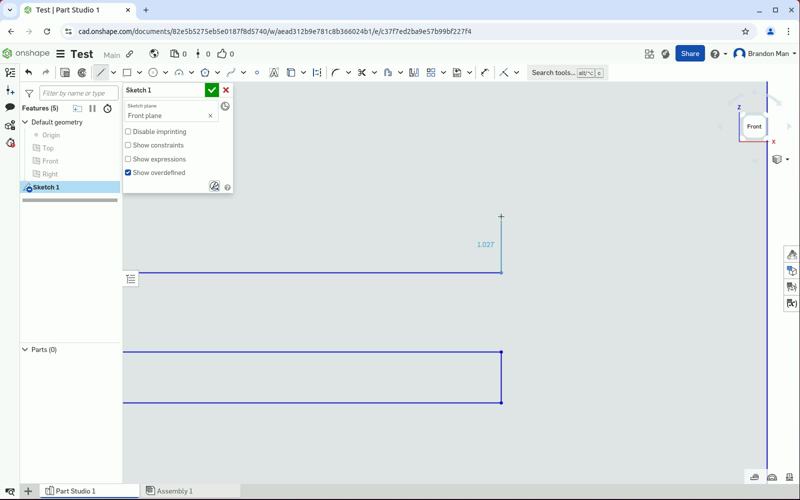
click(501, 216)
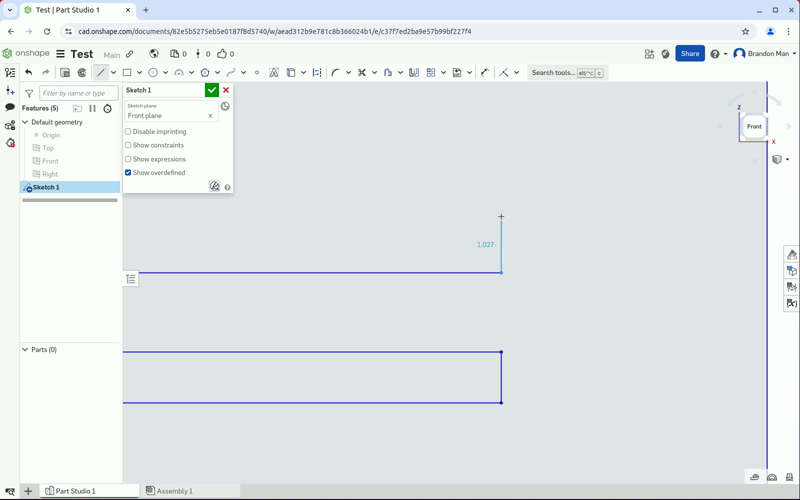
scroll(-6)
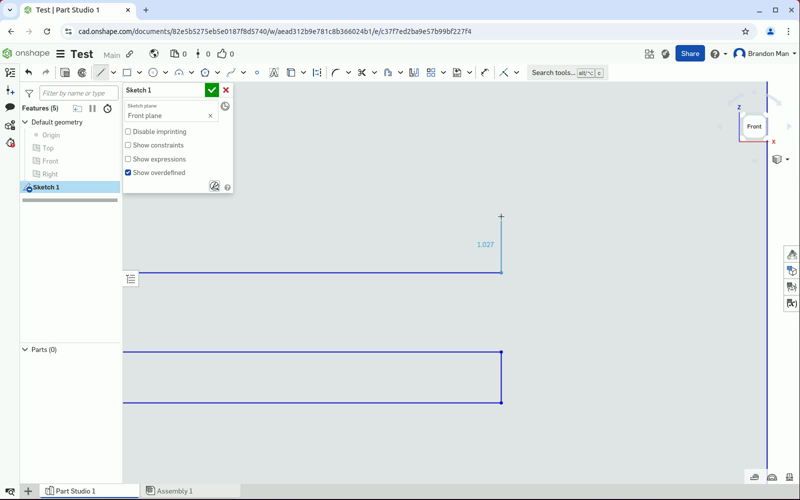
scroll(-6)
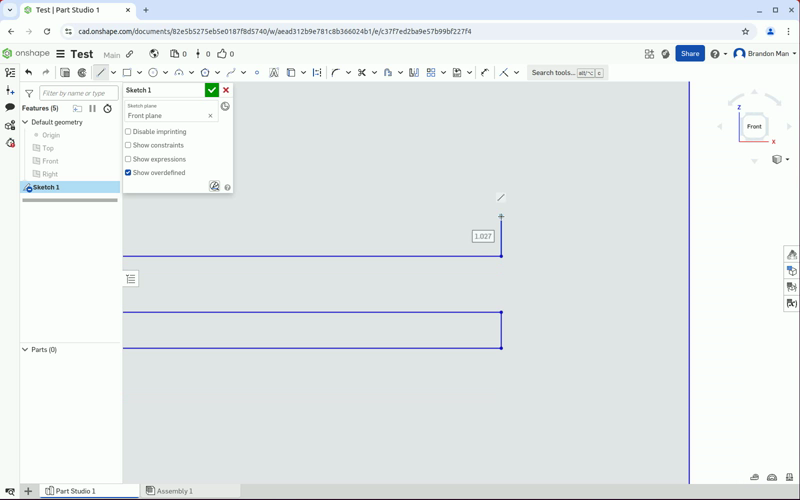
scroll(-6)
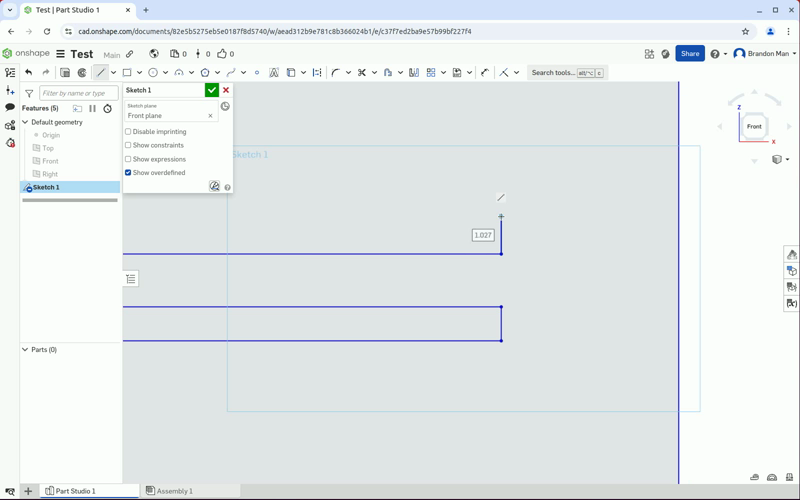
scroll(-6)
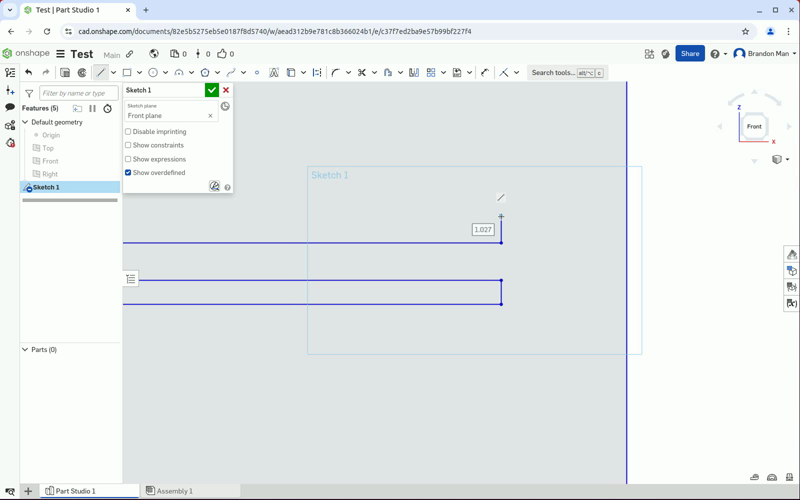
scroll(-6)
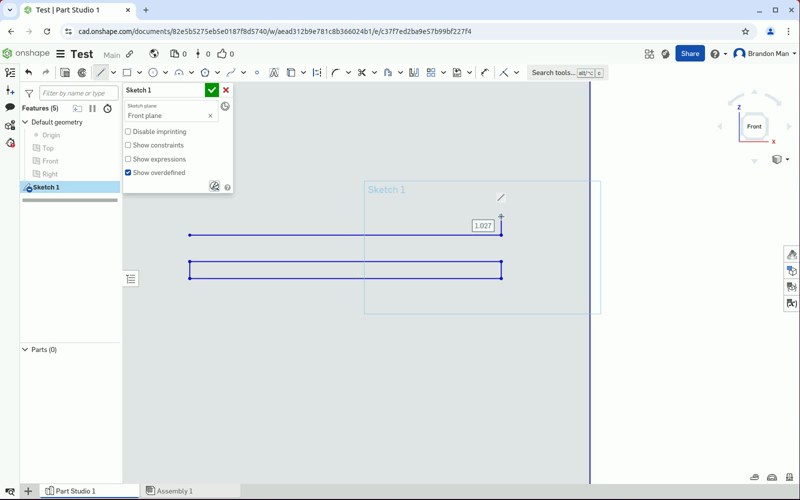
scroll(-6)
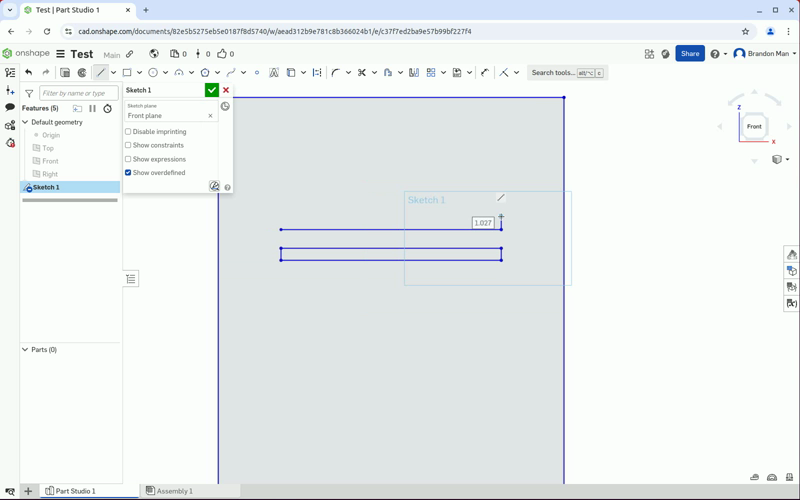
scroll(-6)
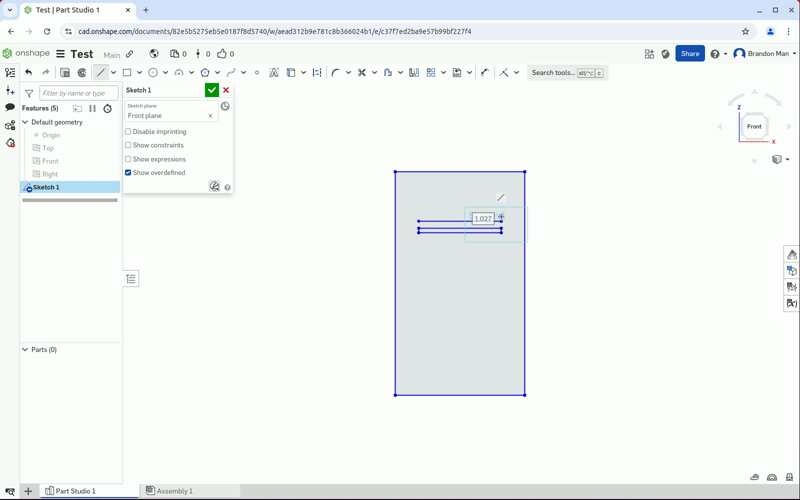
key_up(shift)
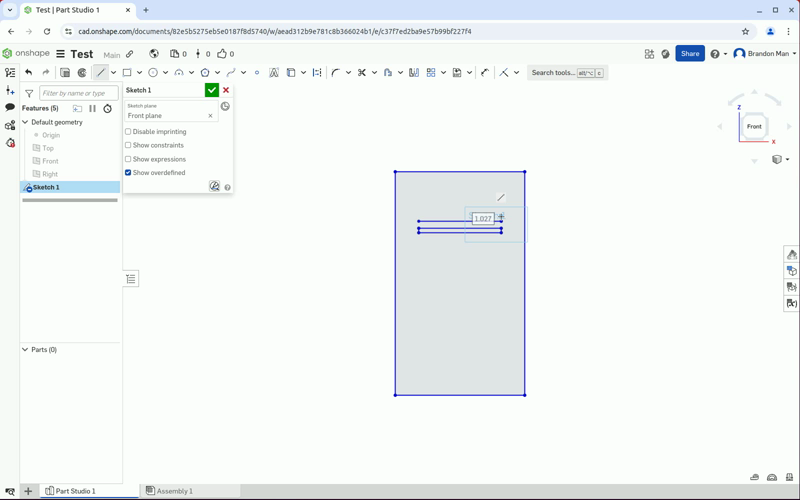
key_down(shift)
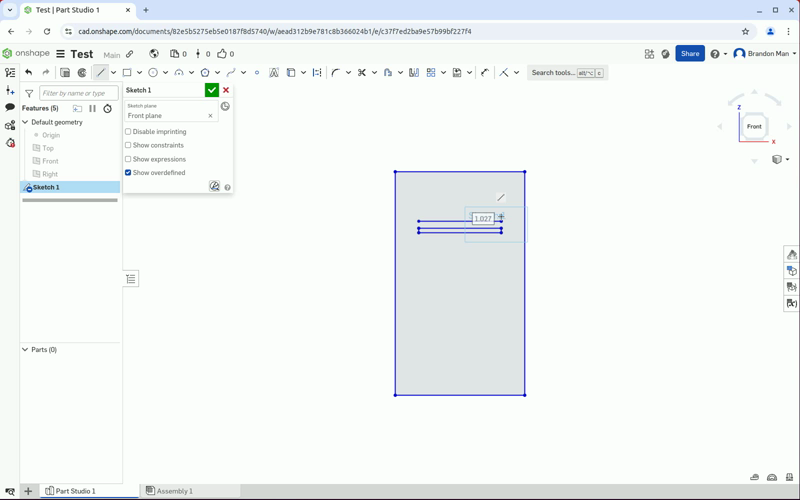
mouse_move(418, 216)
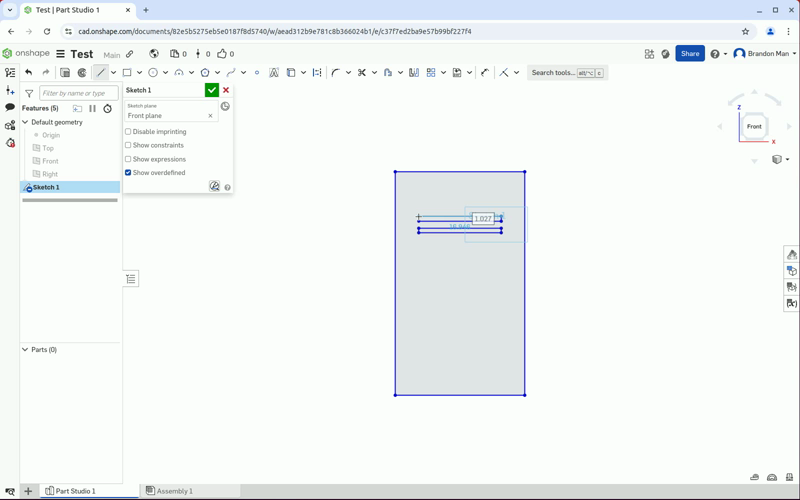
click(418, 216)
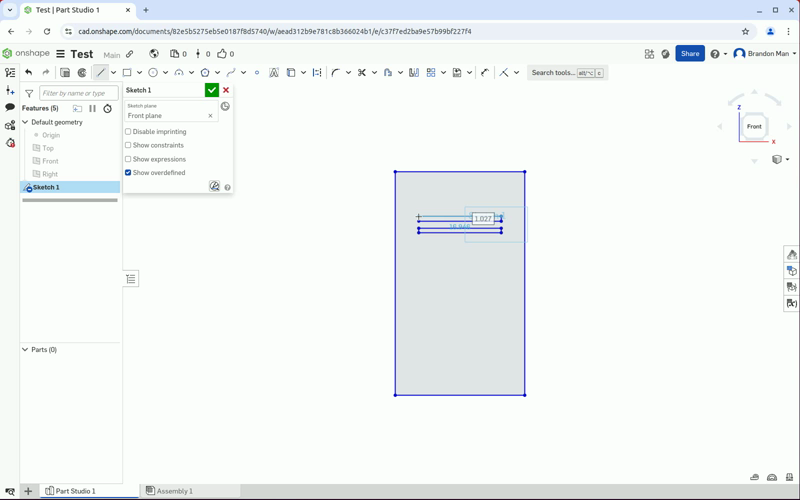
key_up(shift)
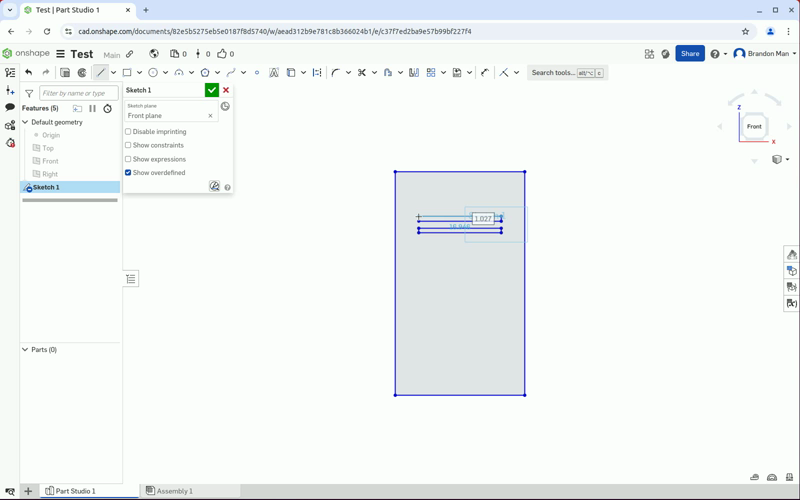
mouse_move(448, 216)
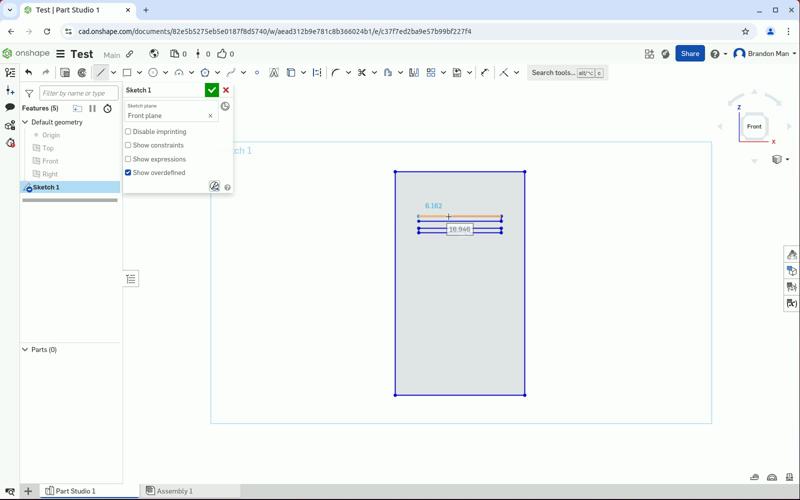
key_down(shift)
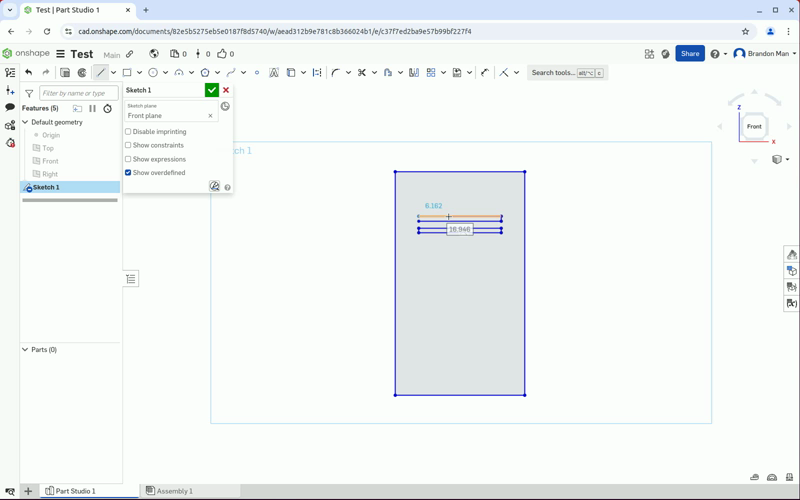
mouse_move(418, 221)
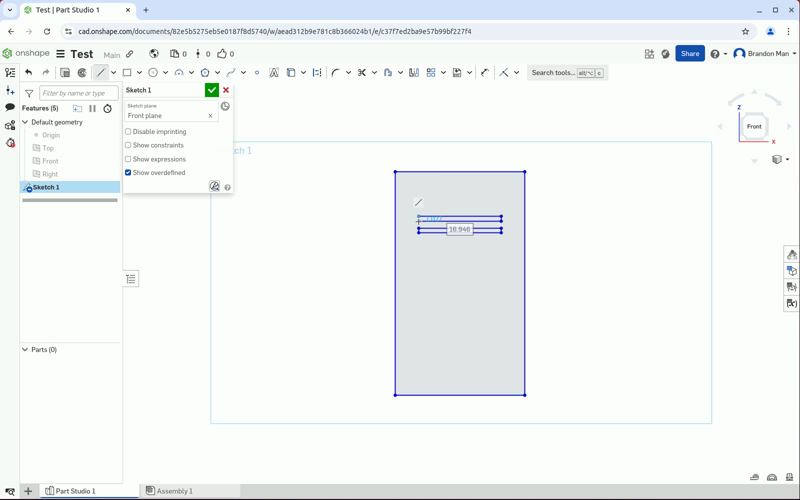
scroll(6)
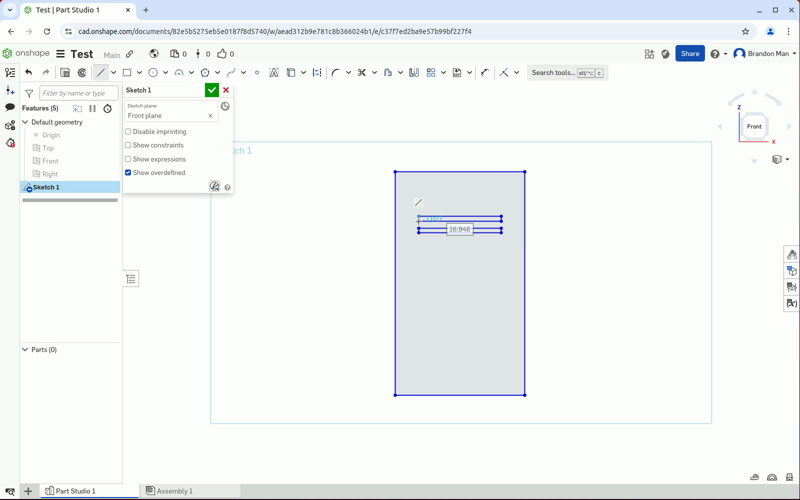
scroll(6)
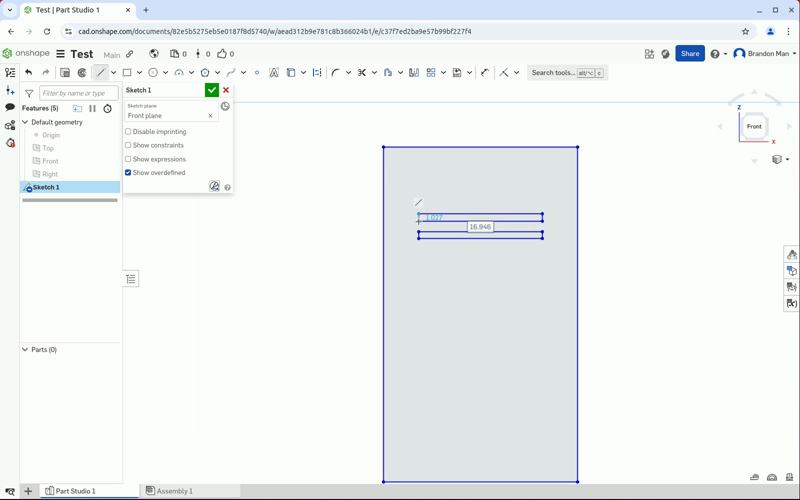
scroll(6)
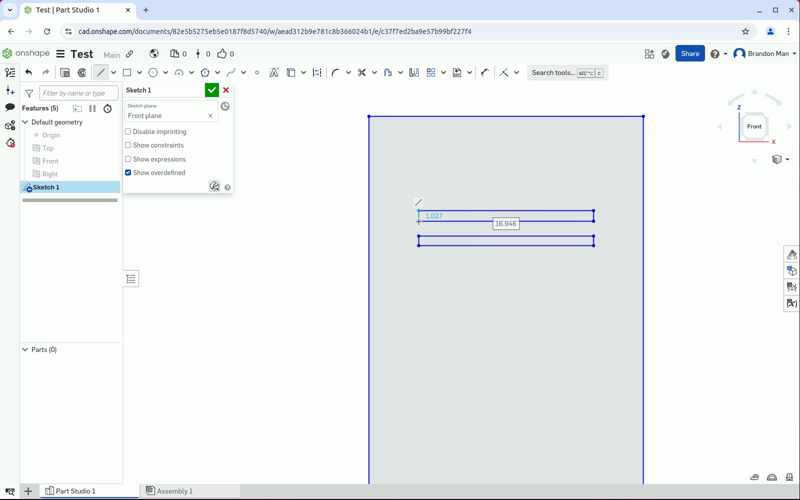
scroll(6)
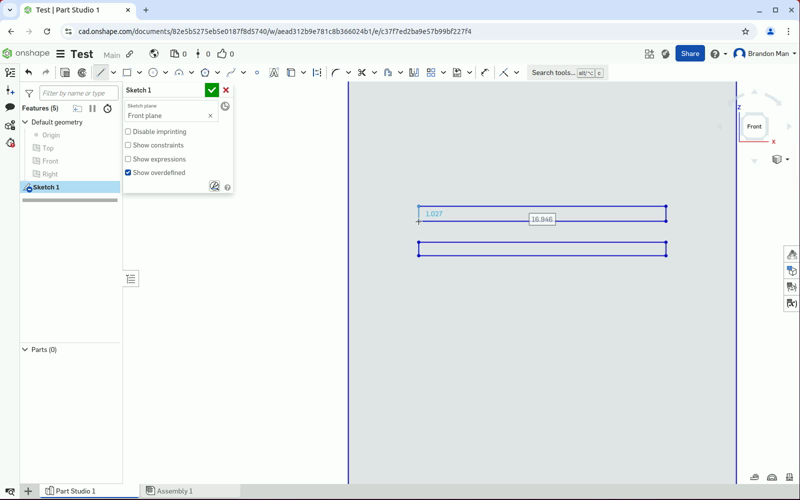
scroll(6)
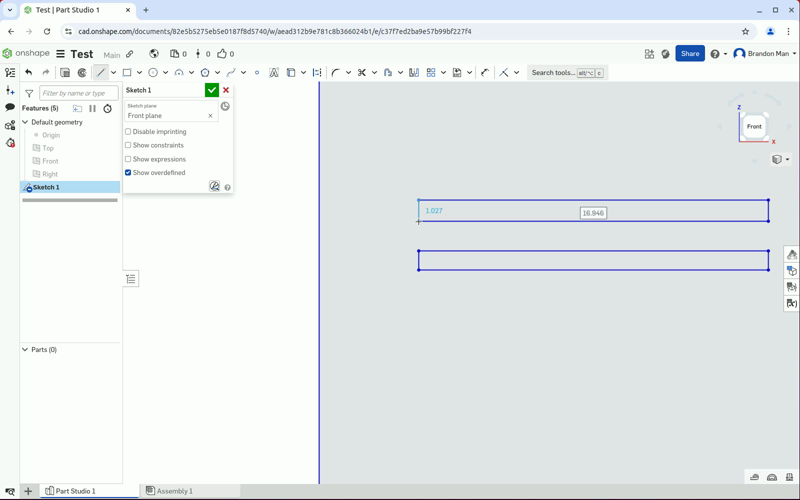
scroll(6)
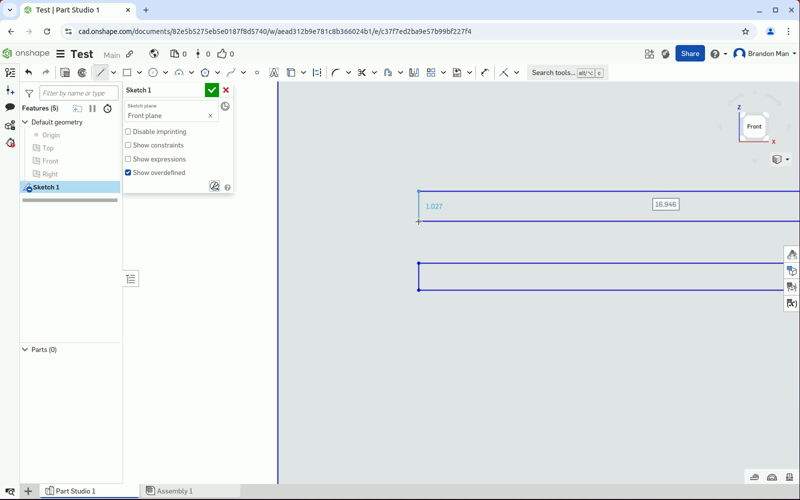
scroll(6)
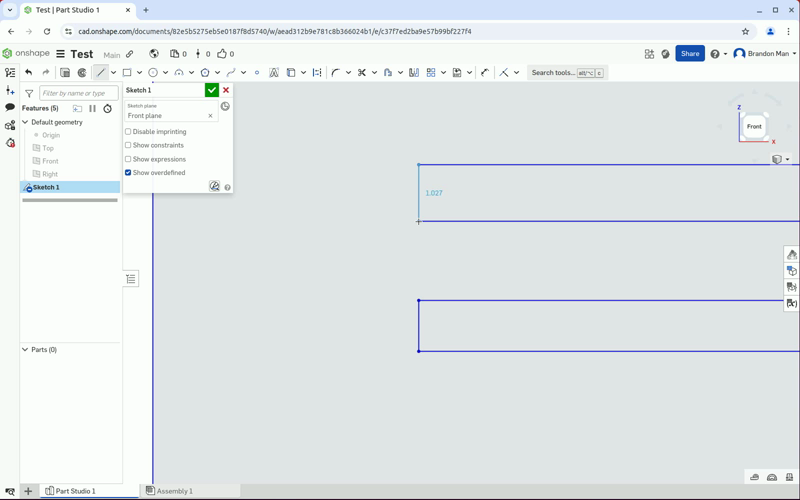
key_up(shift)
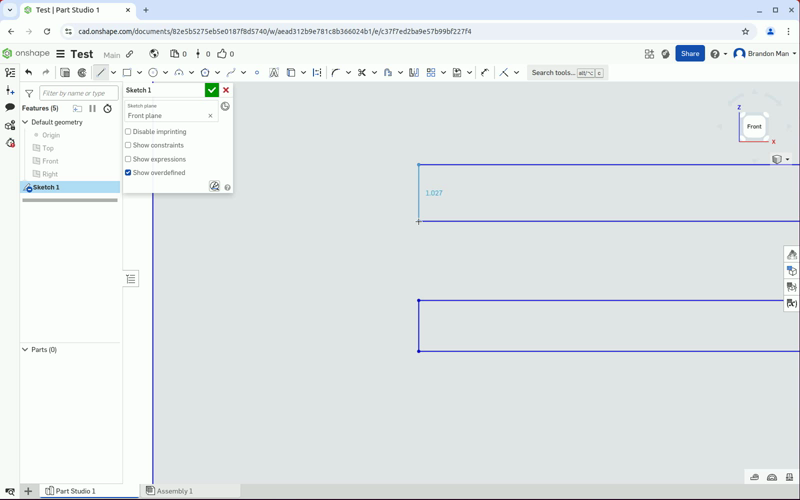
click(418, 221)
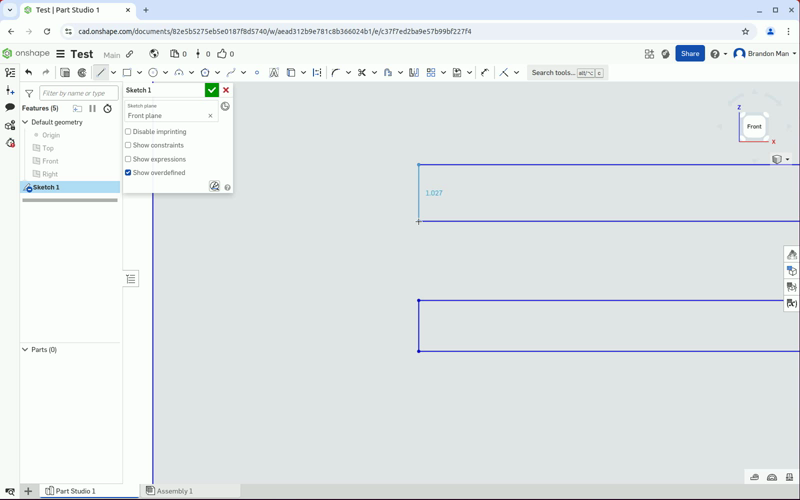
scroll(-6)
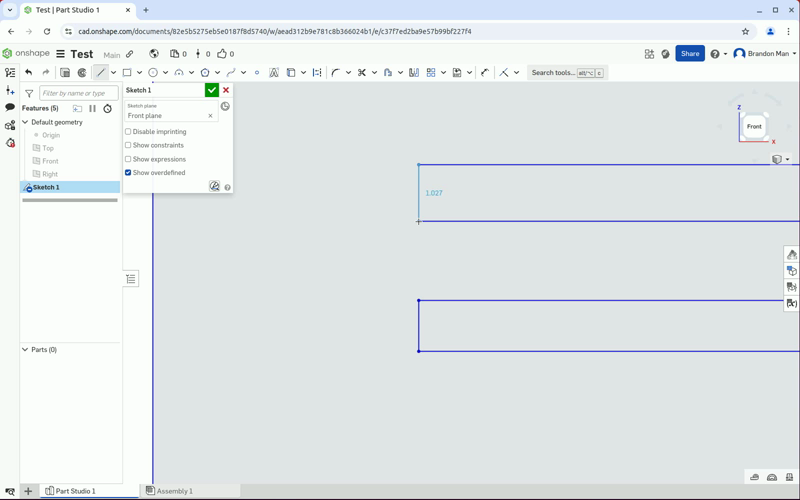
scroll(-6)
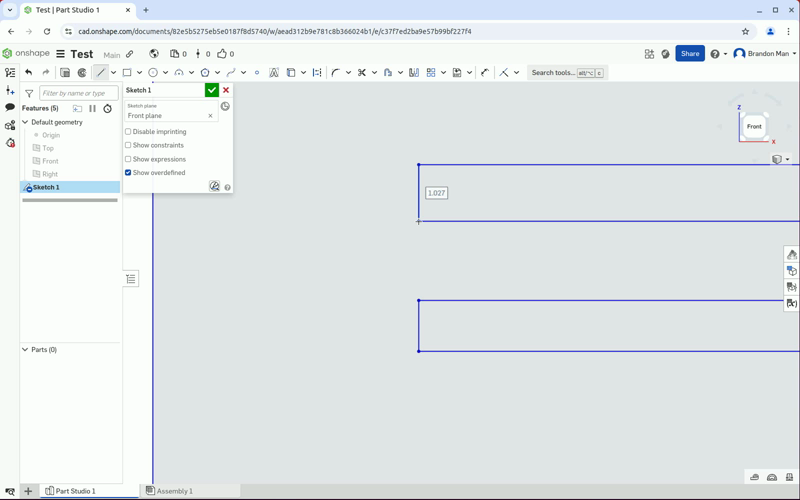
scroll(-6)
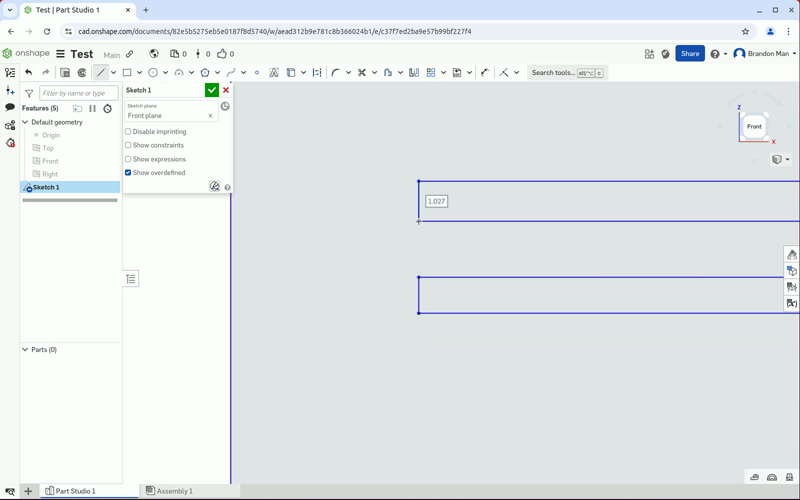
scroll(-6)
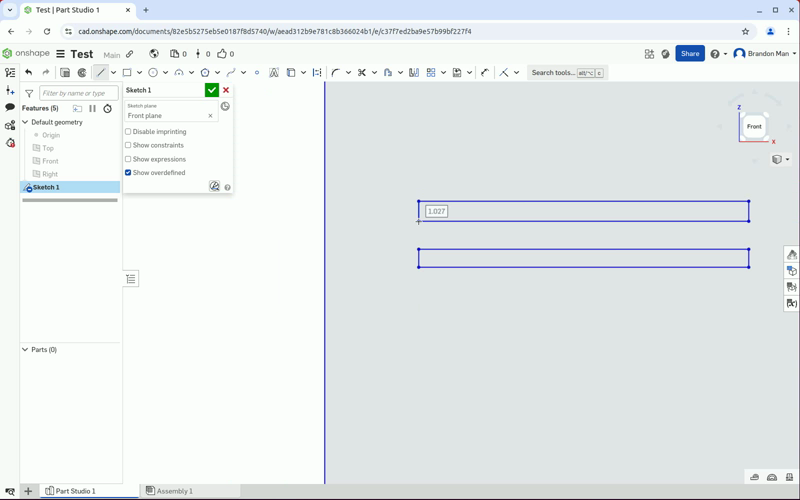
scroll(-6)
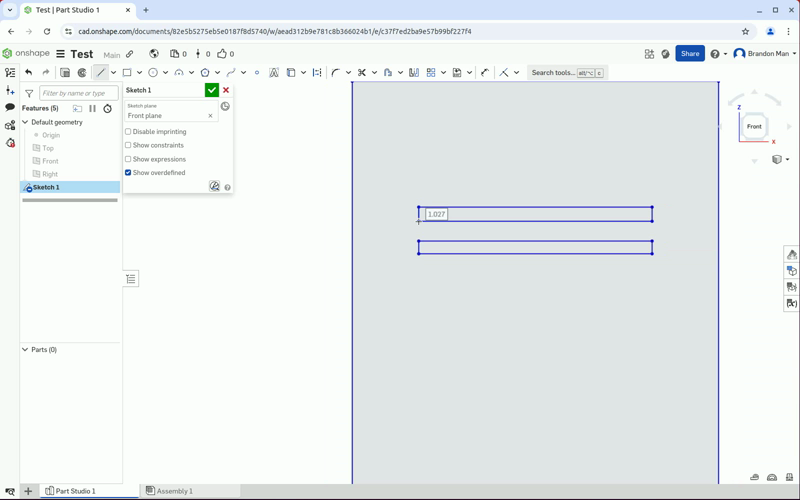
scroll(-6)
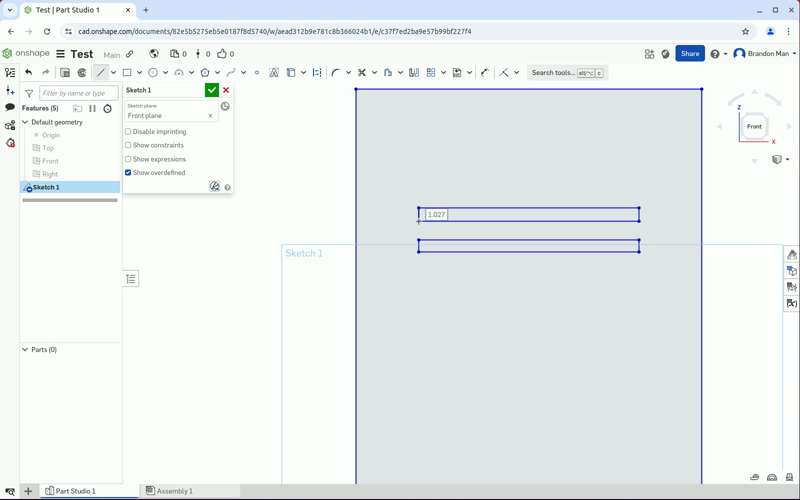
scroll(-6)
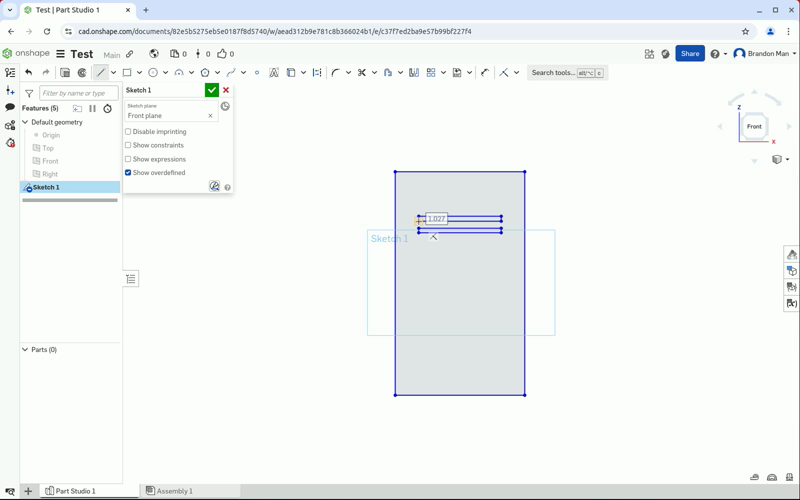
key(esc)
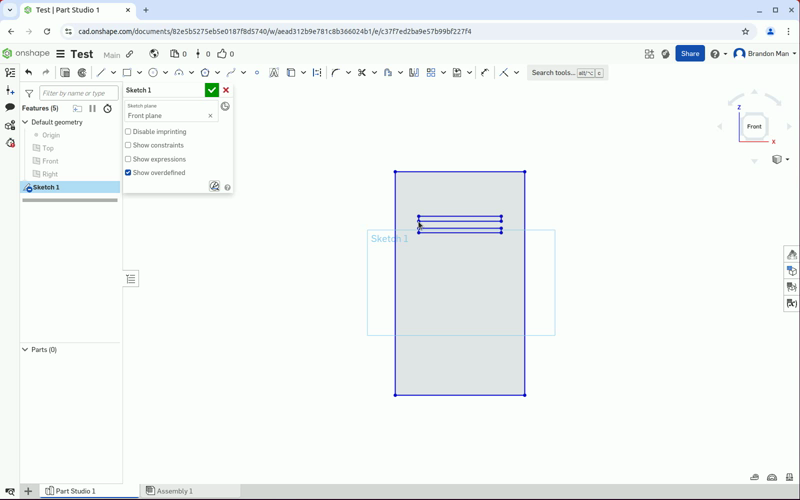
key(l)
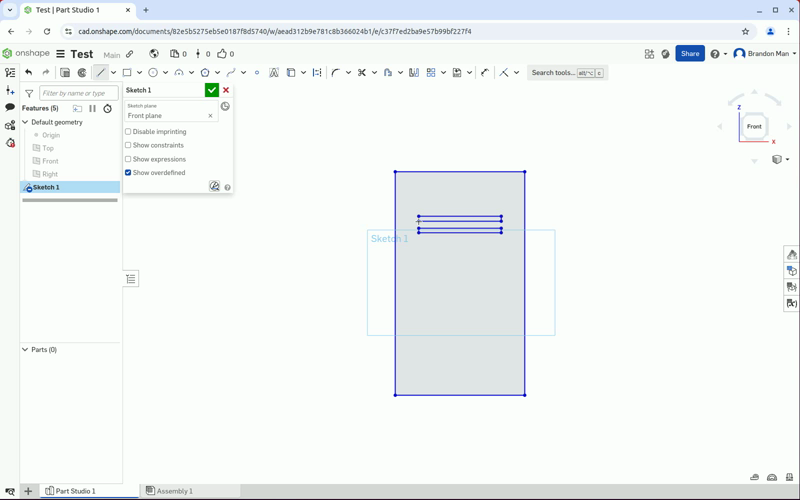
key_down(shift)
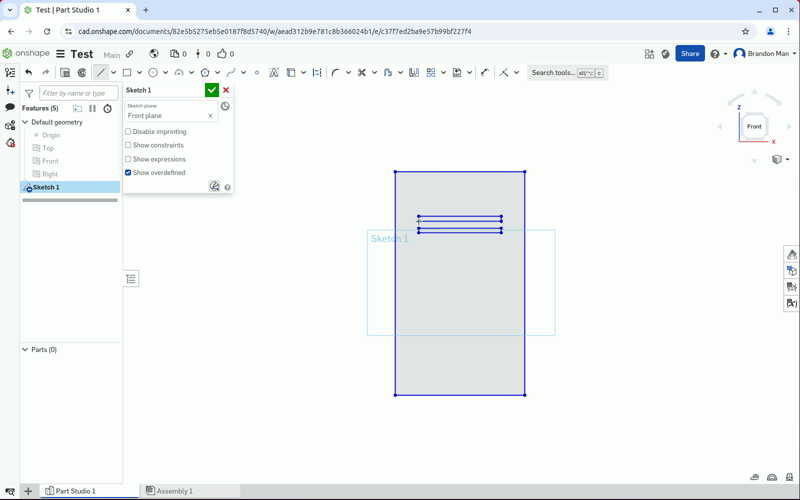
mouse_move(418, 207)
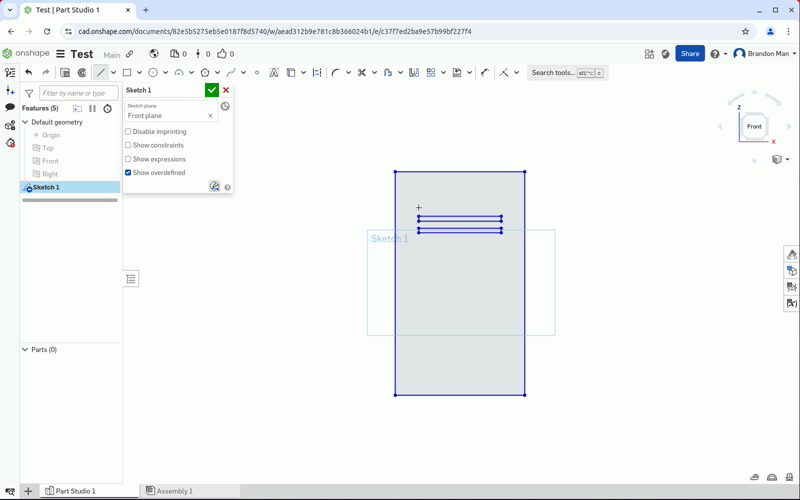
click(418, 207)
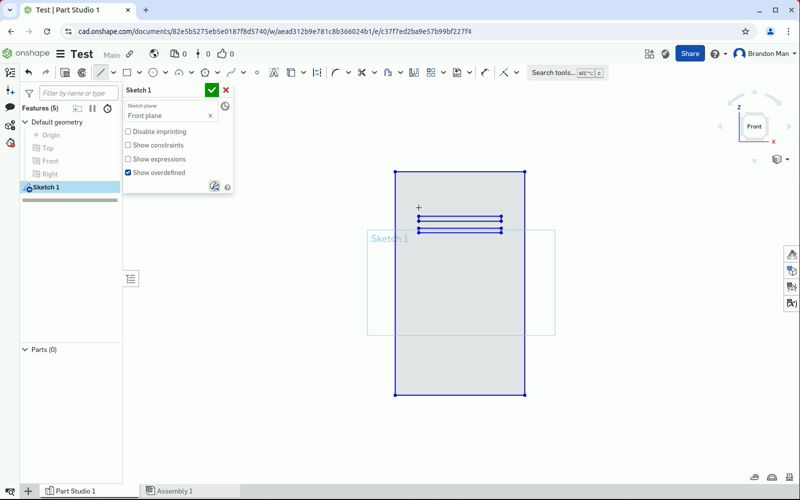
key_up(shift)
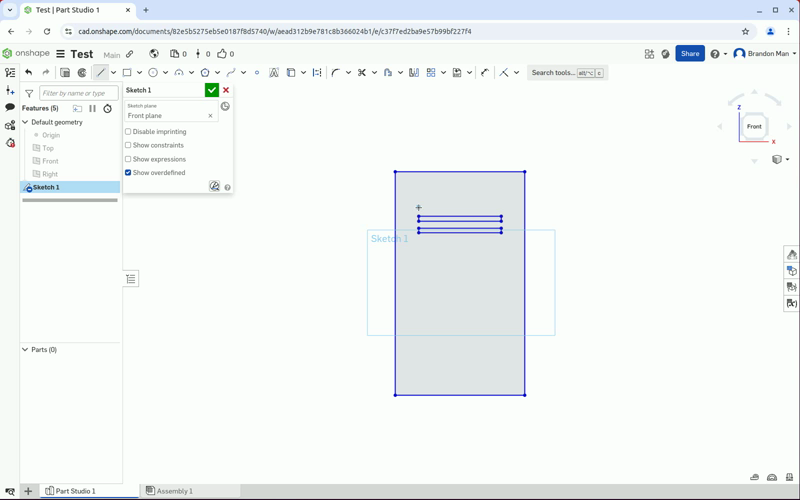
key_down(shift)
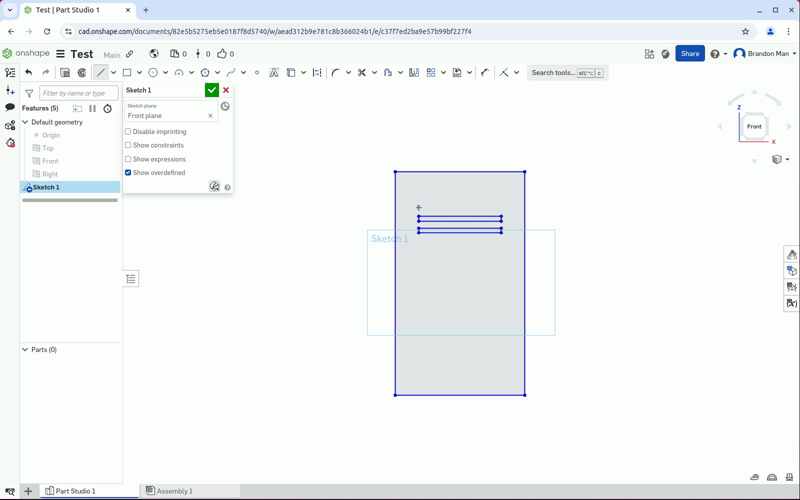
mouse_move(501, 207)
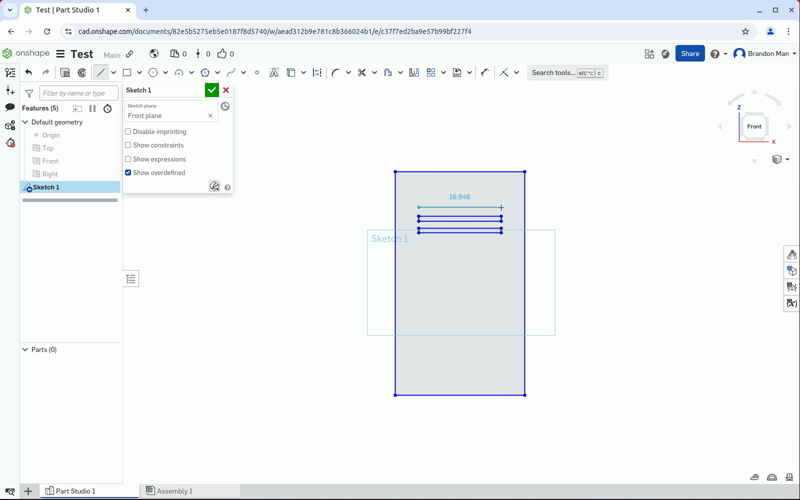
click(501, 207)
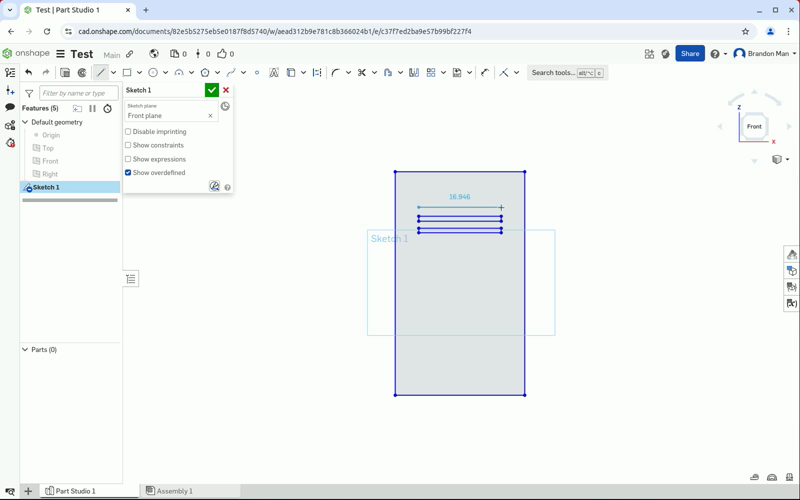
key_up(shift)
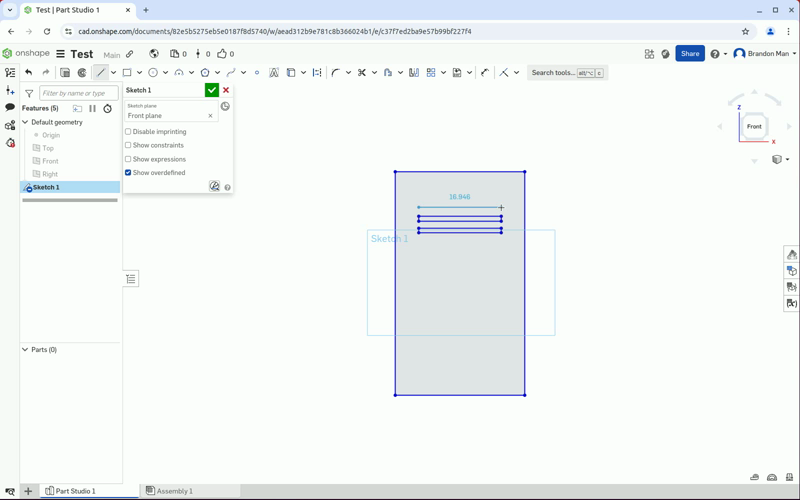
key_down(shift)
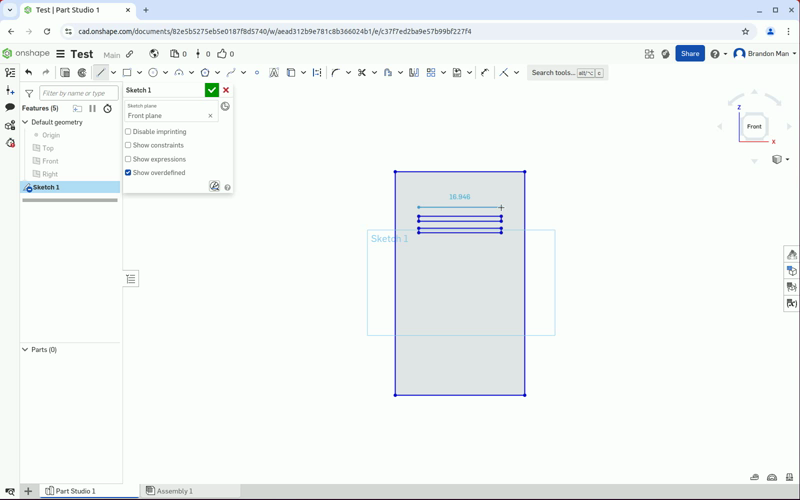
mouse_move(531, 207)
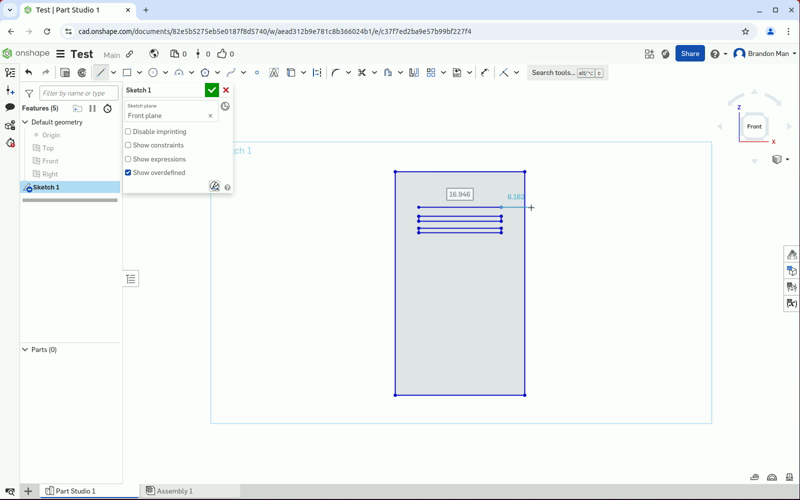
mouse_move(501, 204)
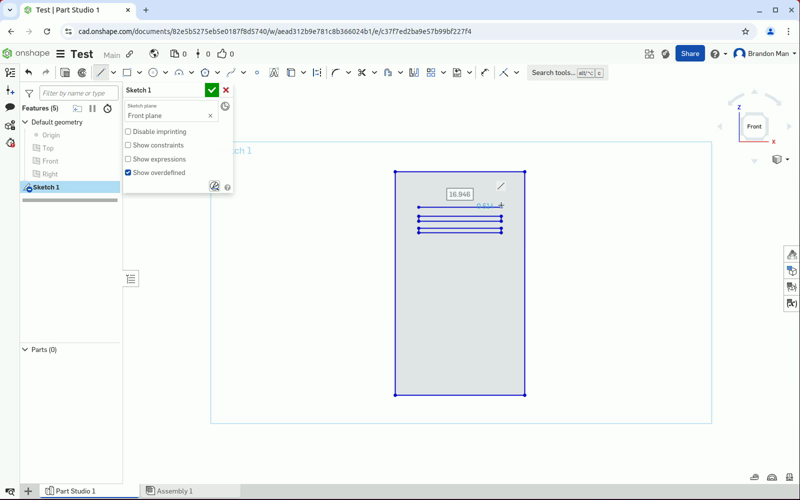
scroll(6)
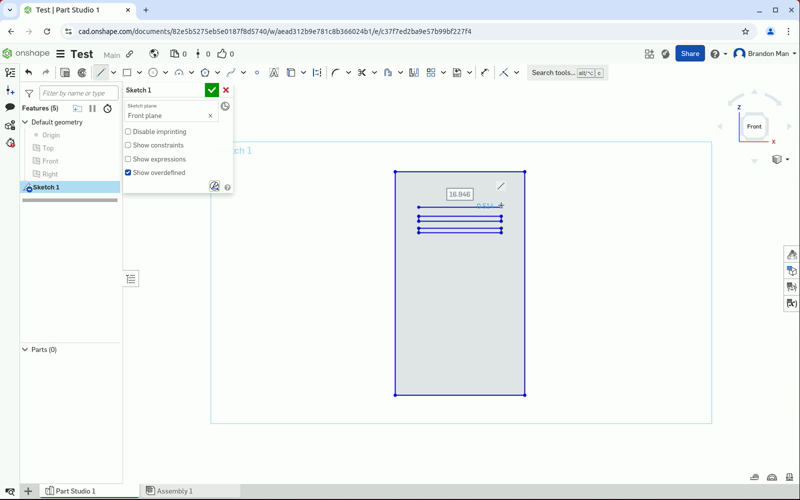
scroll(6)
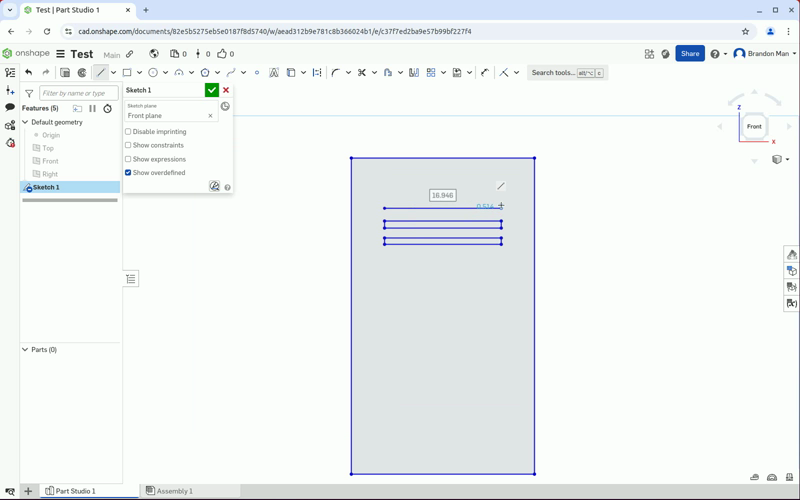
scroll(6)
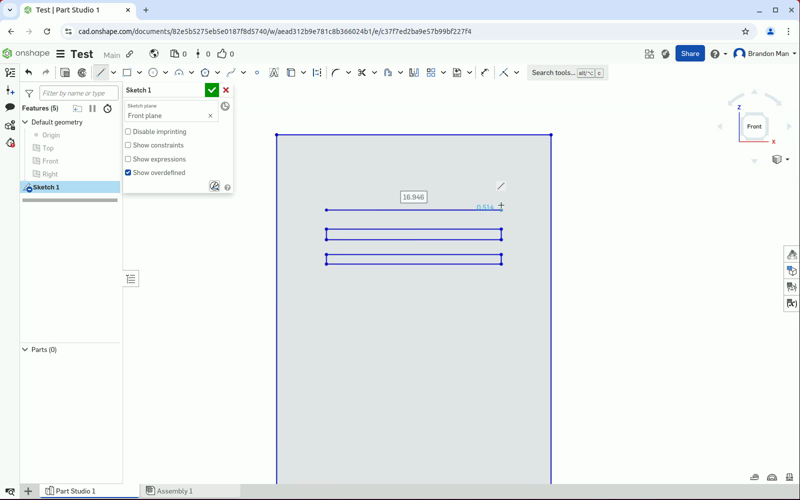
scroll(6)
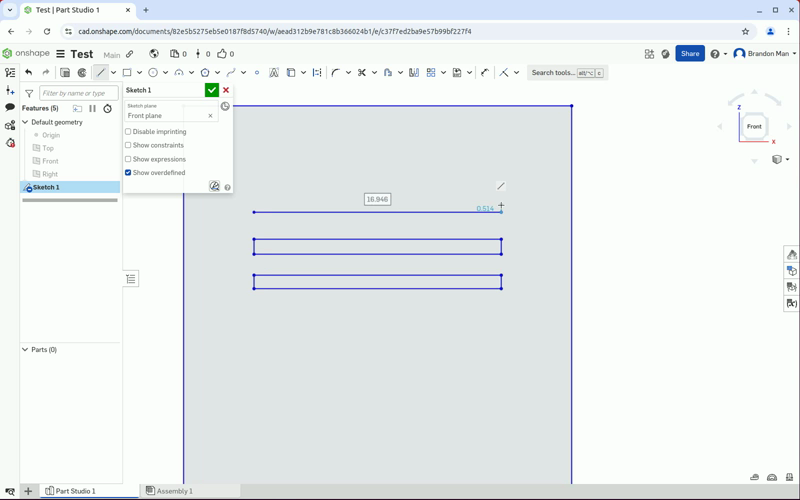
scroll(6)
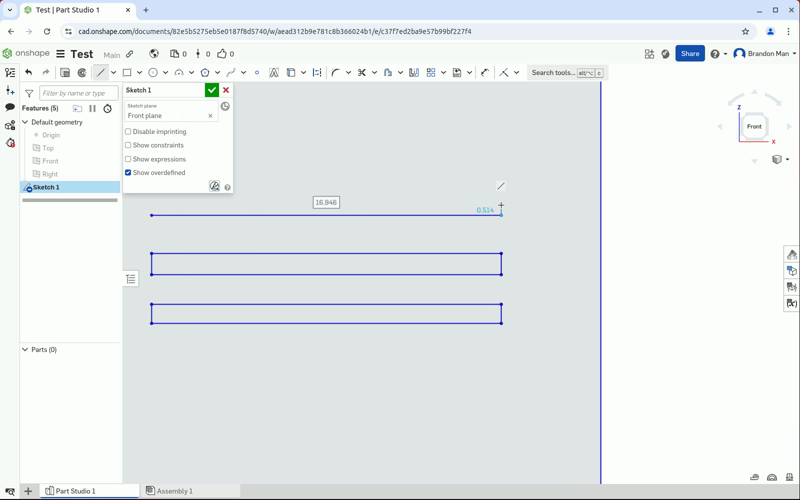
scroll(6)
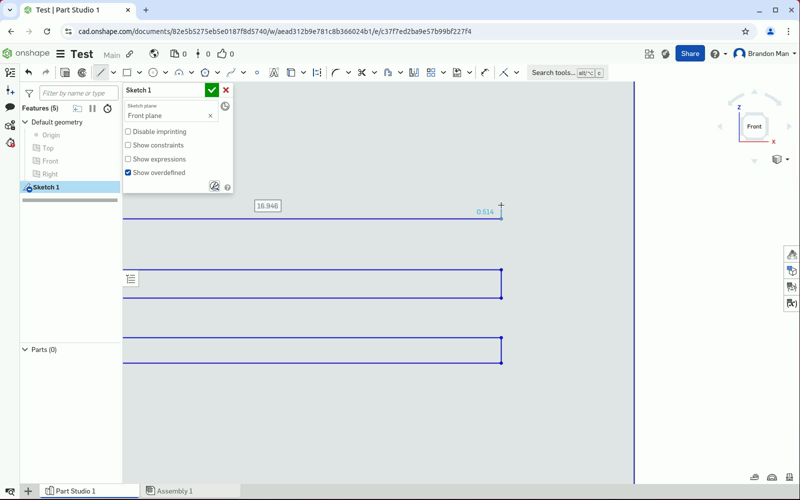
scroll(6)
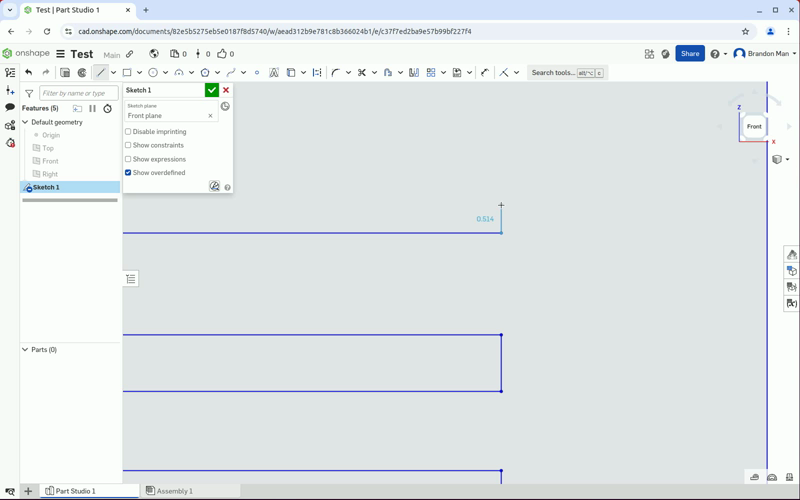
click(501, 204)
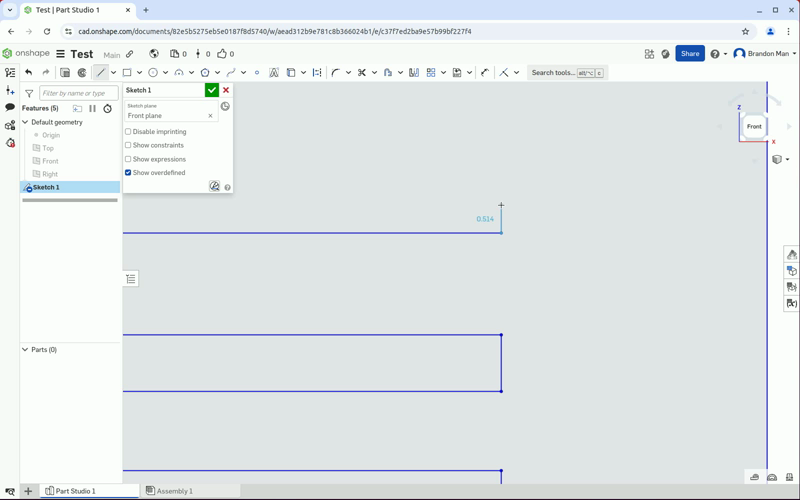
scroll(-6)
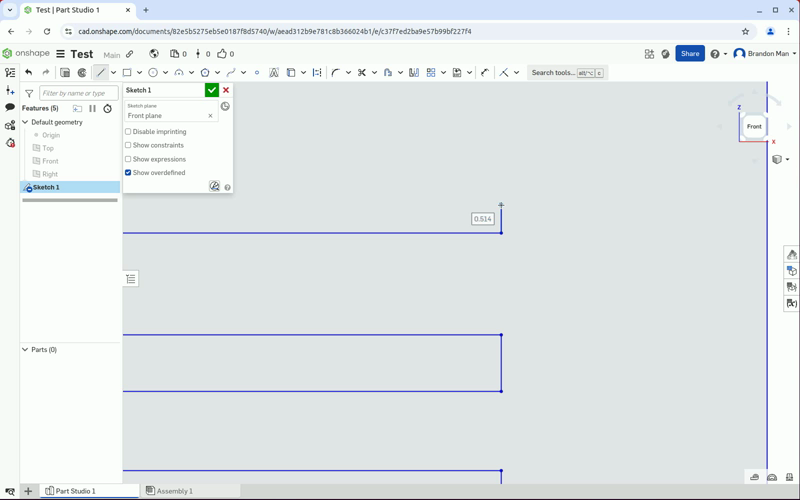
scroll(-6)
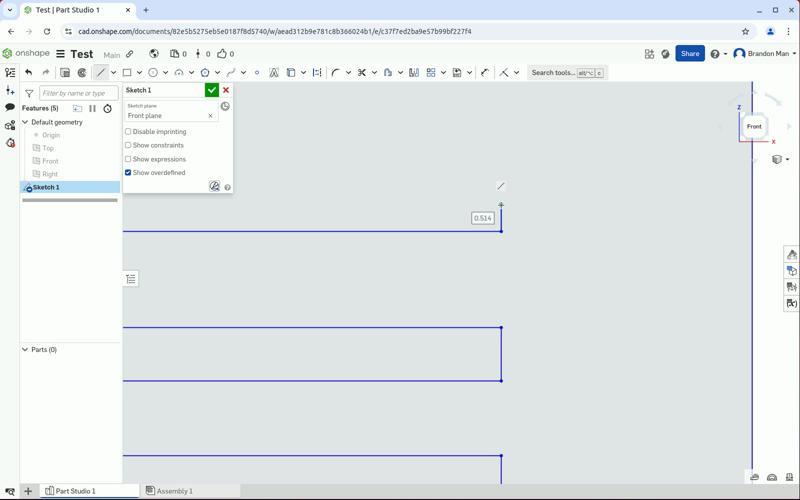
scroll(-6)
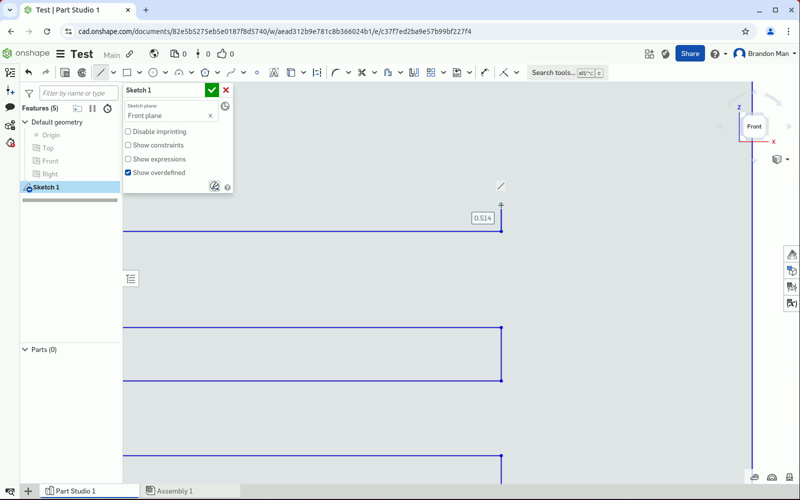
scroll(-6)
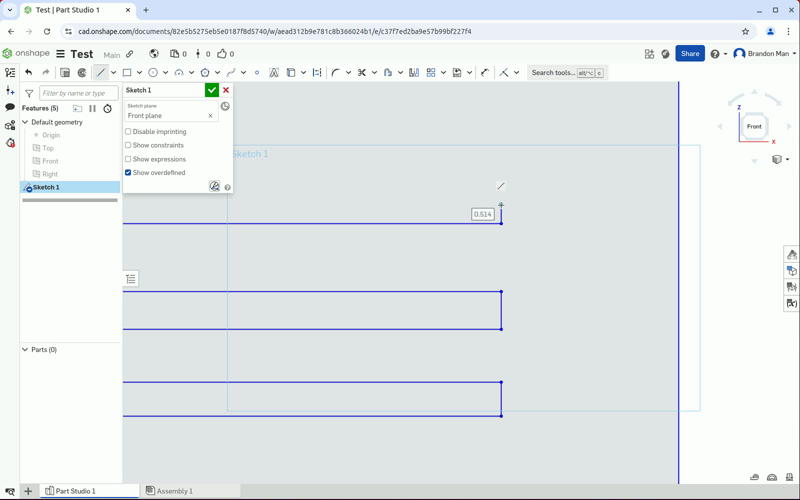
scroll(-6)
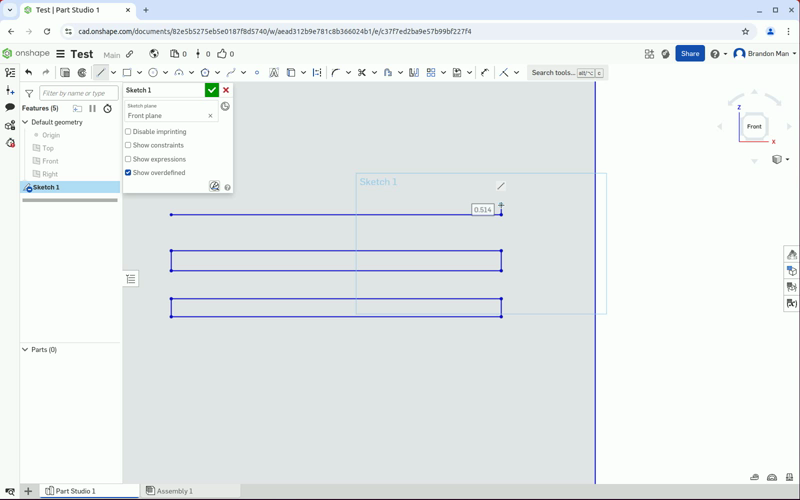
scroll(-6)
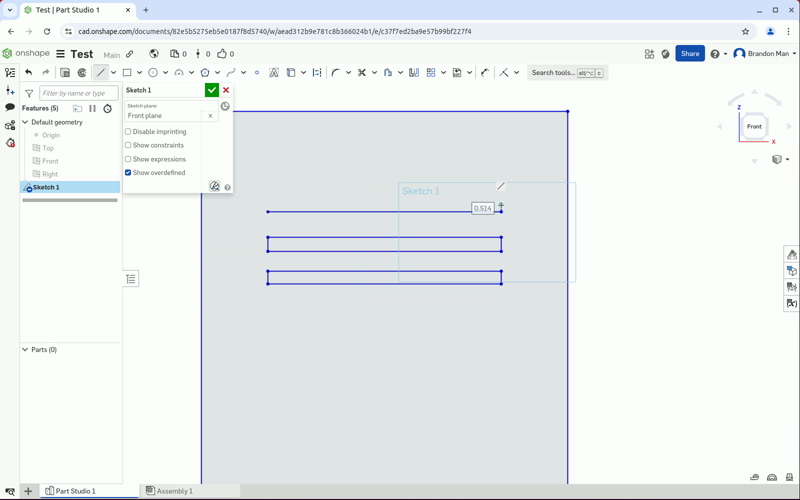
scroll(-6)
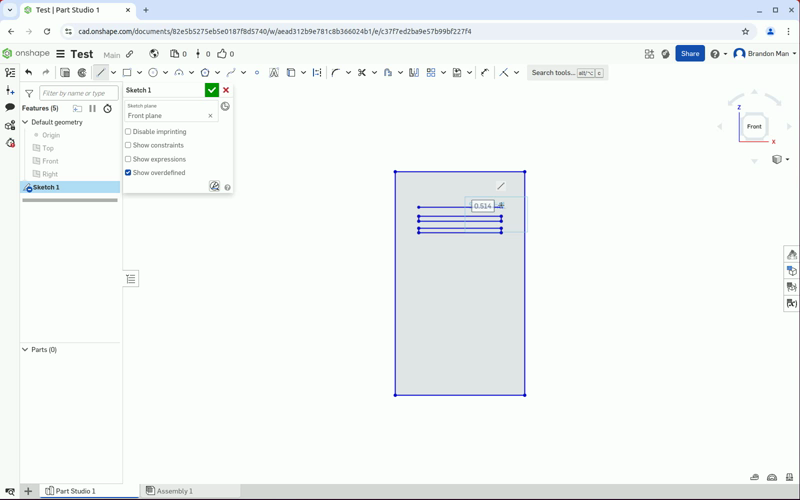
key_up(shift)
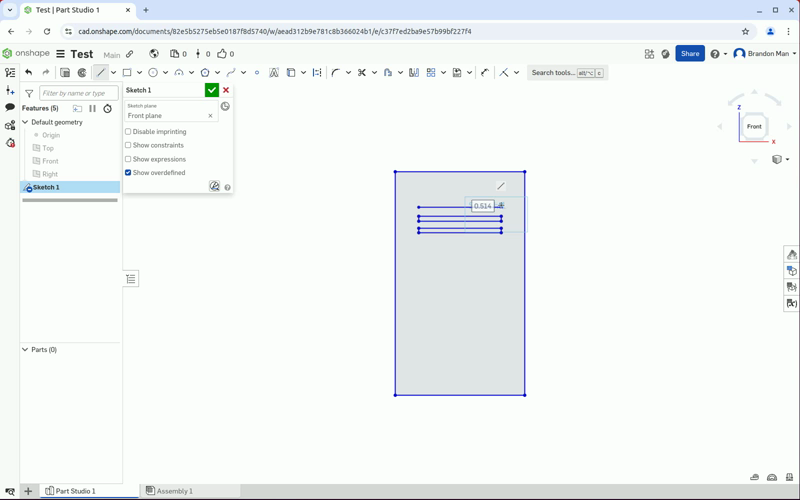
key_down(shift)
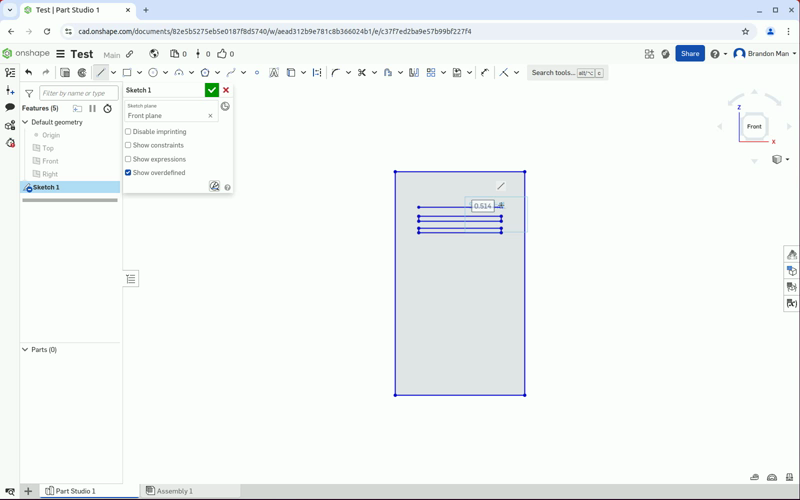
mouse_move(418, 204)
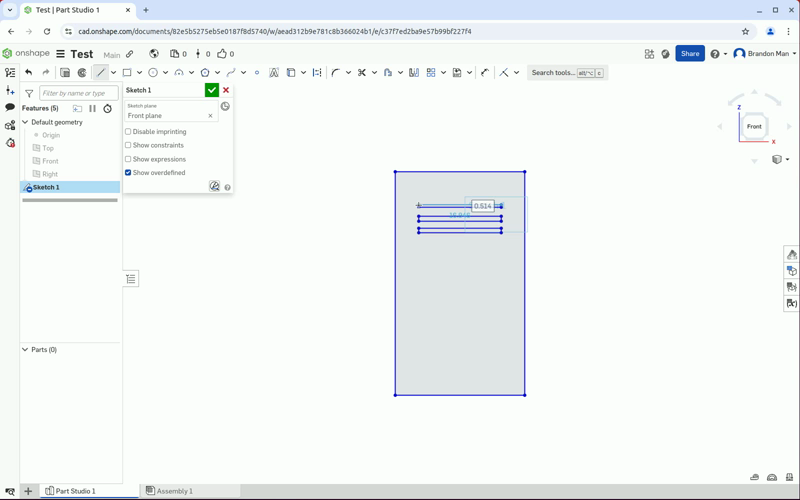
scroll(6)
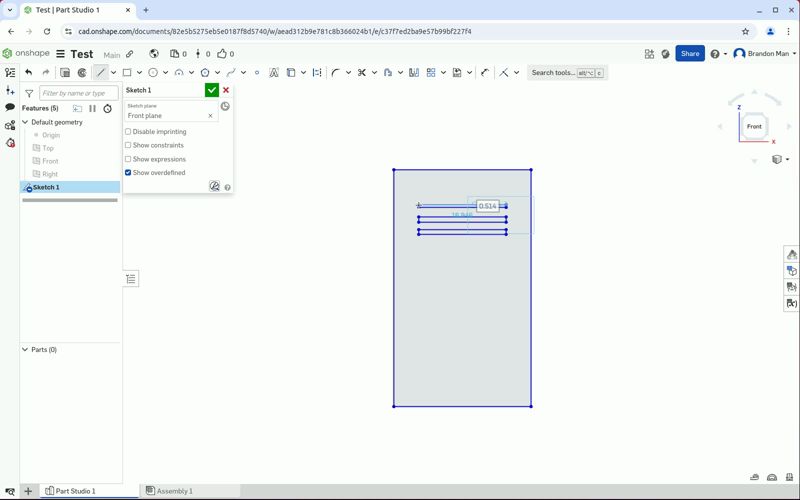
scroll(6)
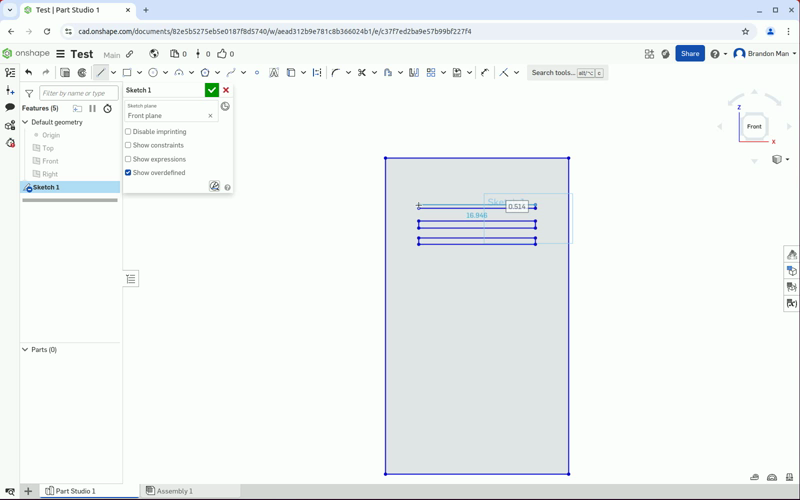
scroll(6)
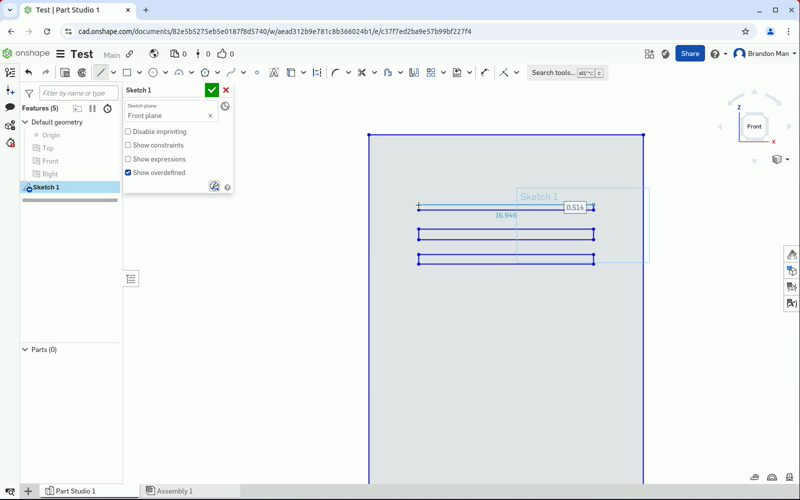
scroll(6)
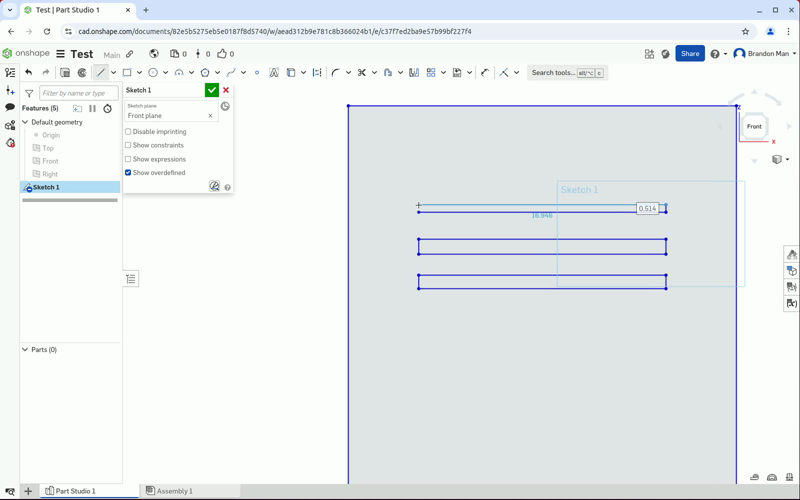
scroll(6)
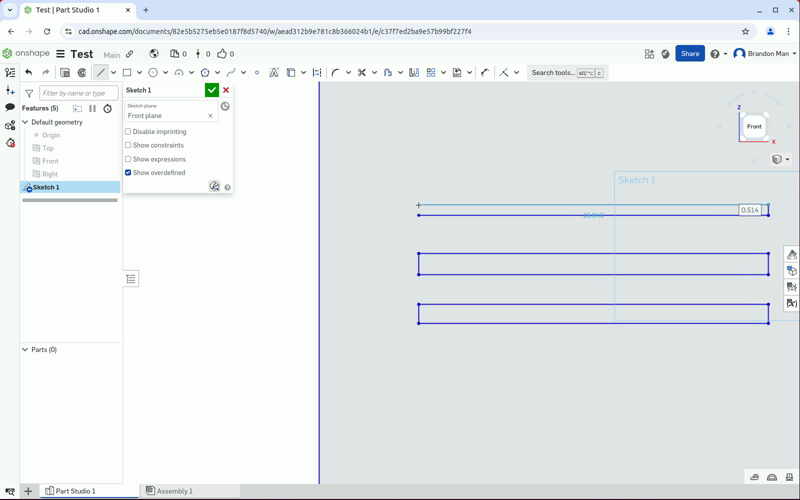
scroll(6)
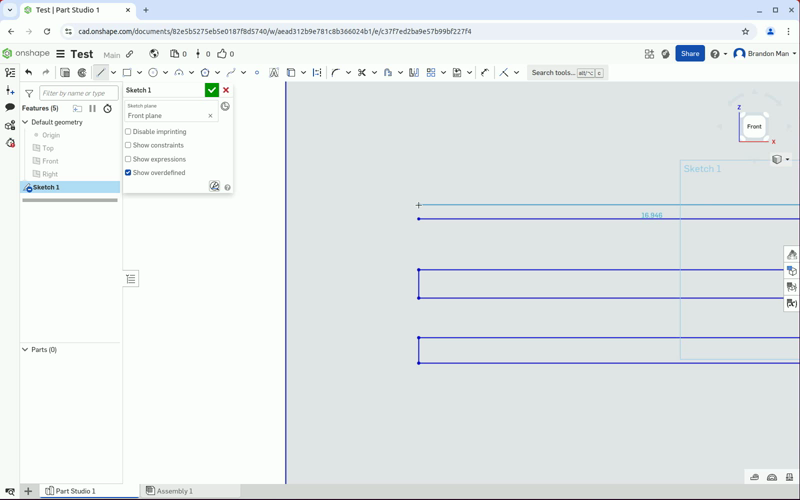
scroll(6)
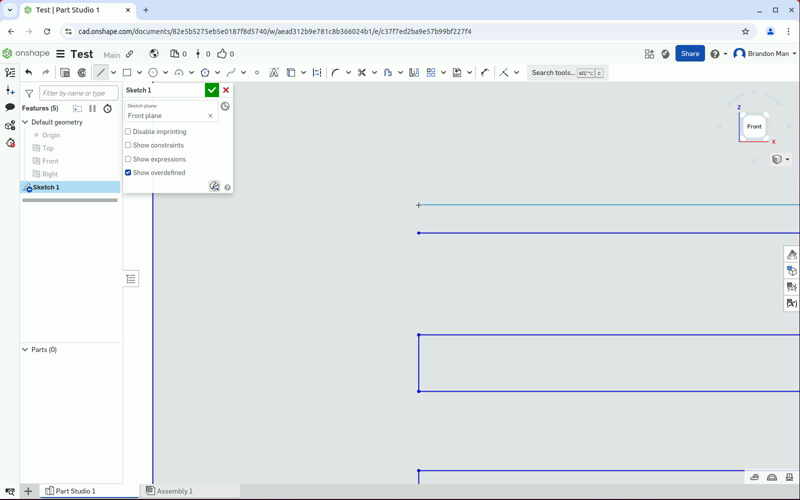
click(418, 204)
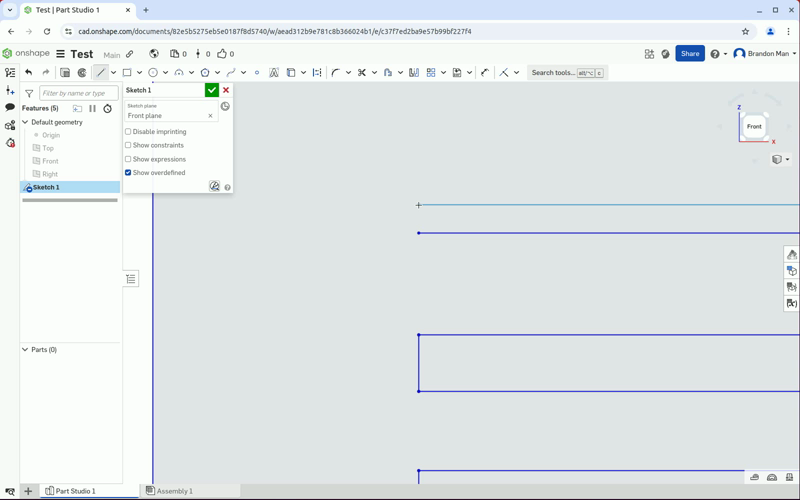
scroll(-6)
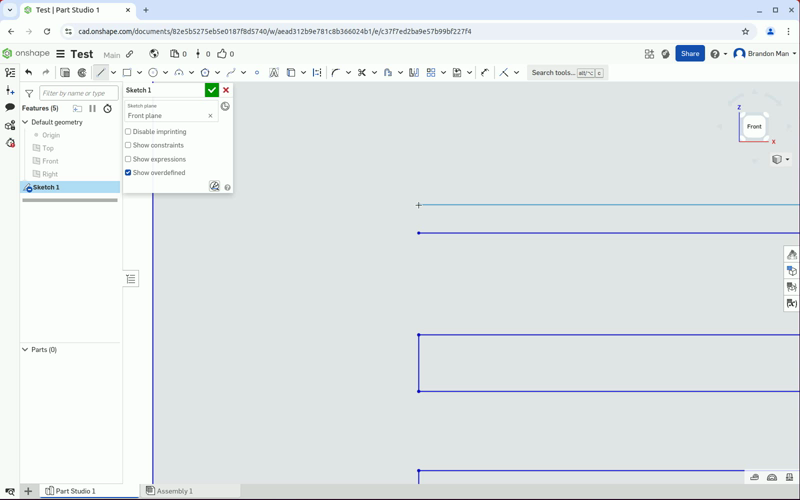
scroll(-6)
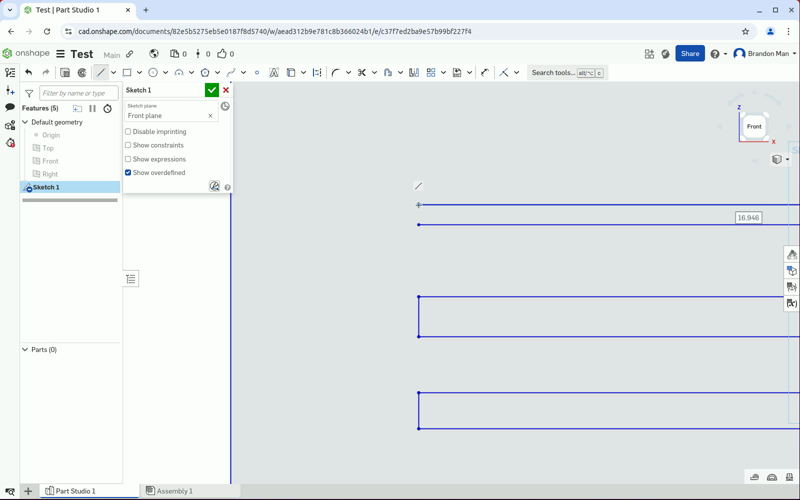
scroll(-6)
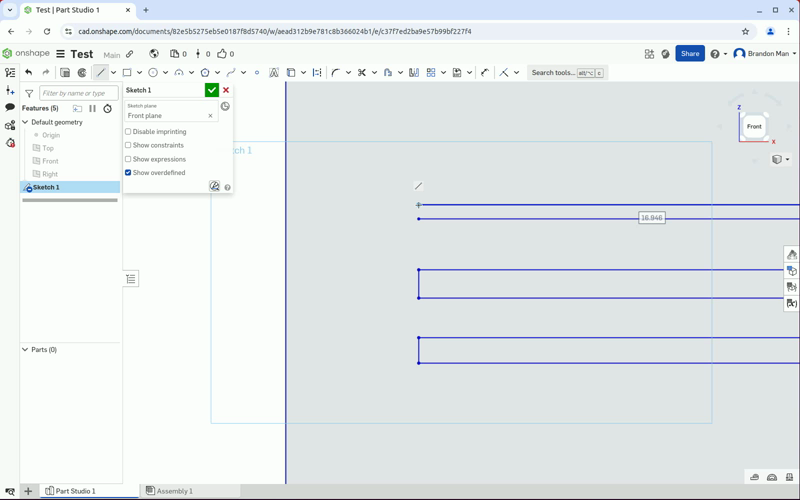
scroll(-6)
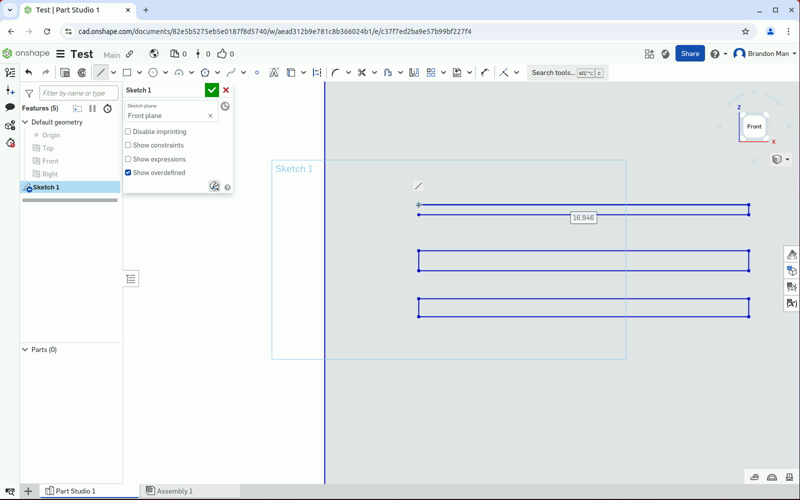
scroll(-6)
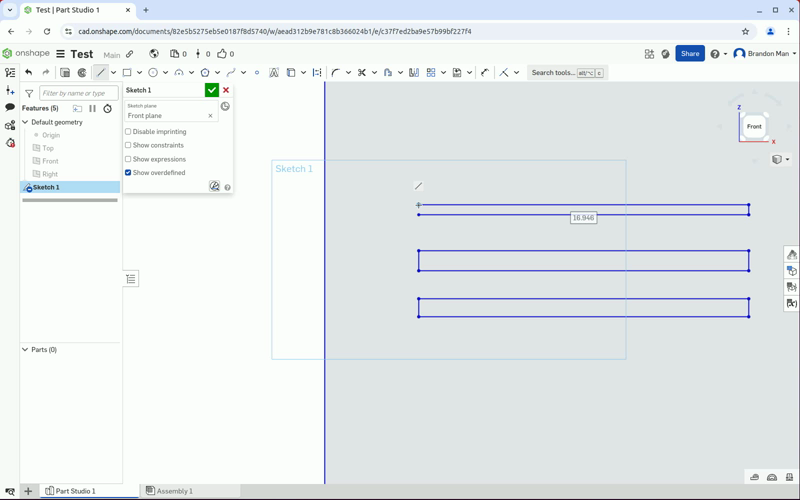
scroll(-6)
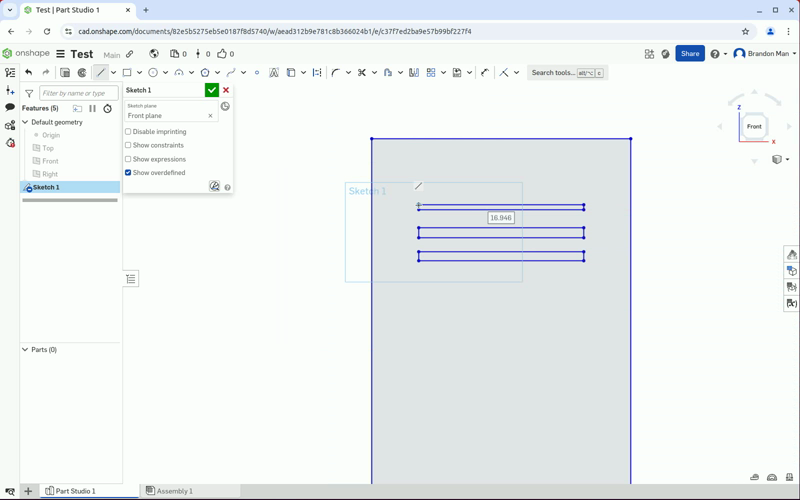
scroll(-6)
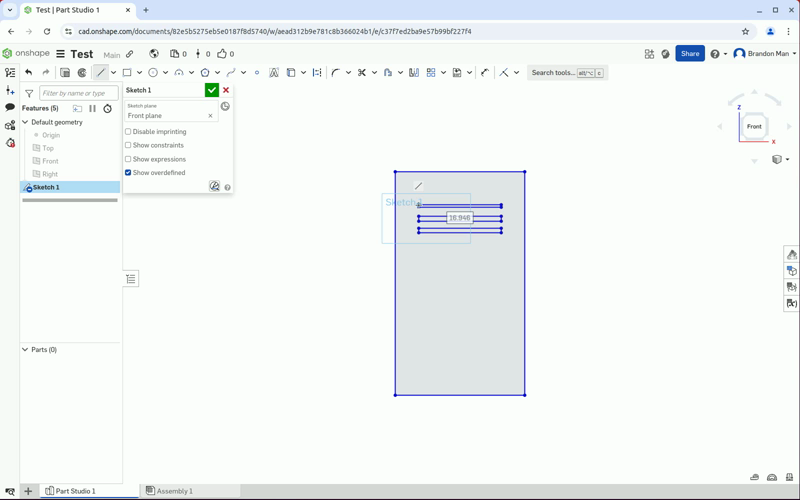
key_up(shift)
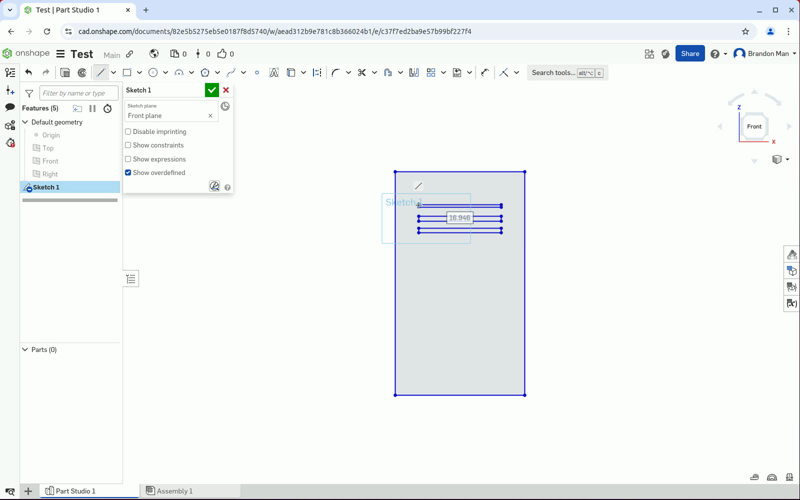
mouse_move(448, 204)
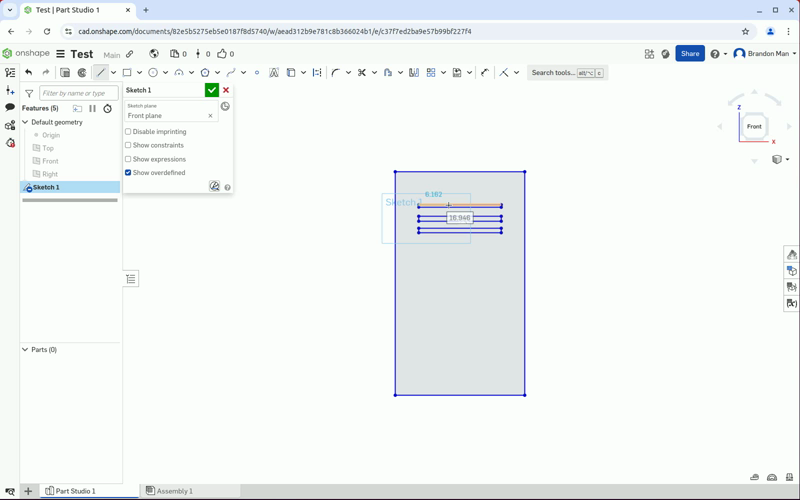
key_down(shift)
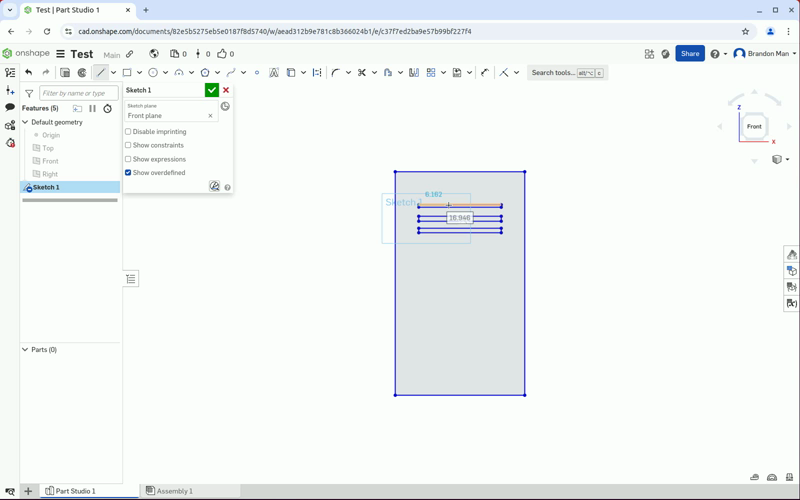
mouse_move(418, 207)
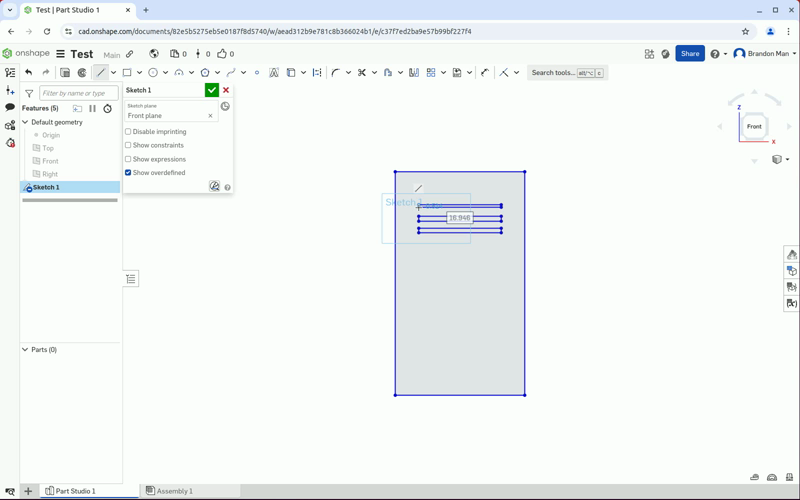
scroll(6)
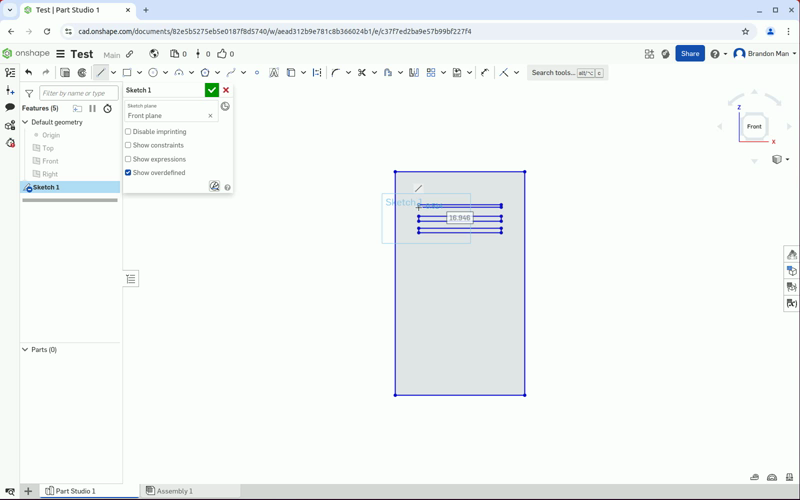
scroll(6)
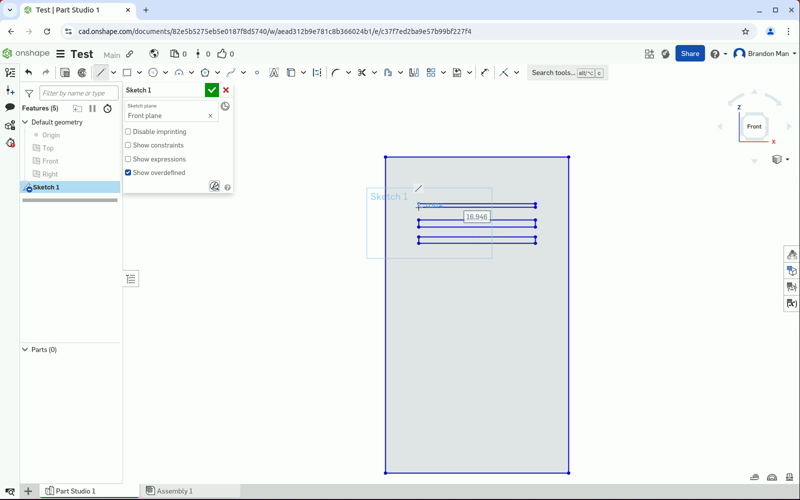
scroll(6)
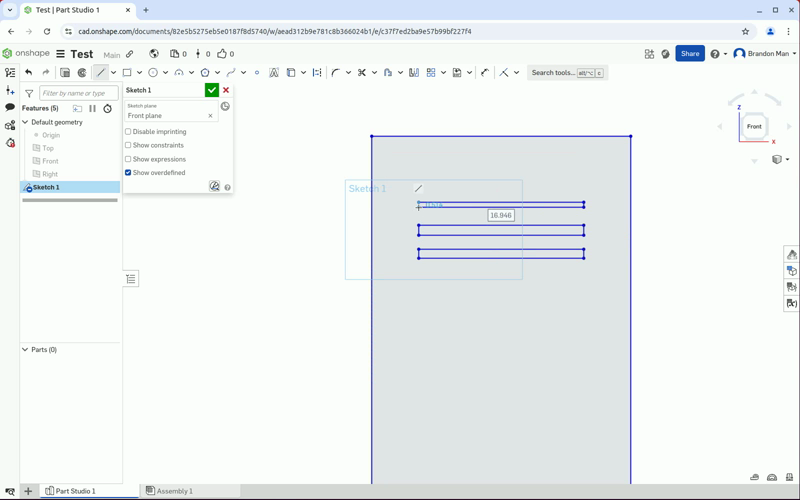
scroll(6)
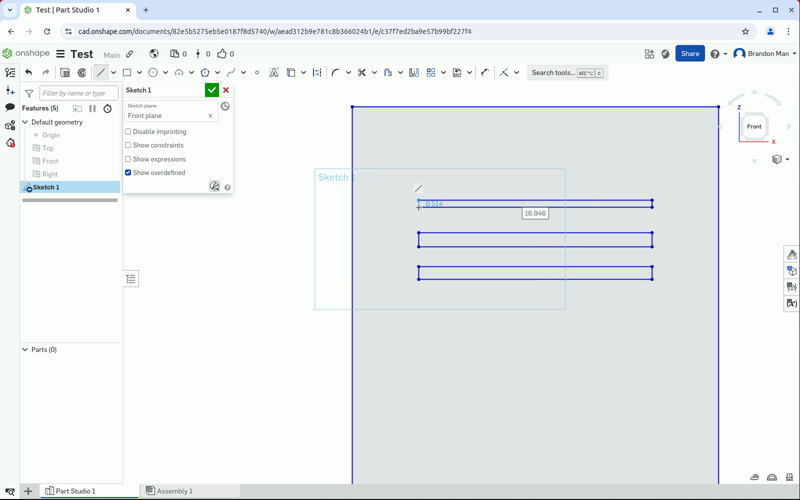
scroll(6)
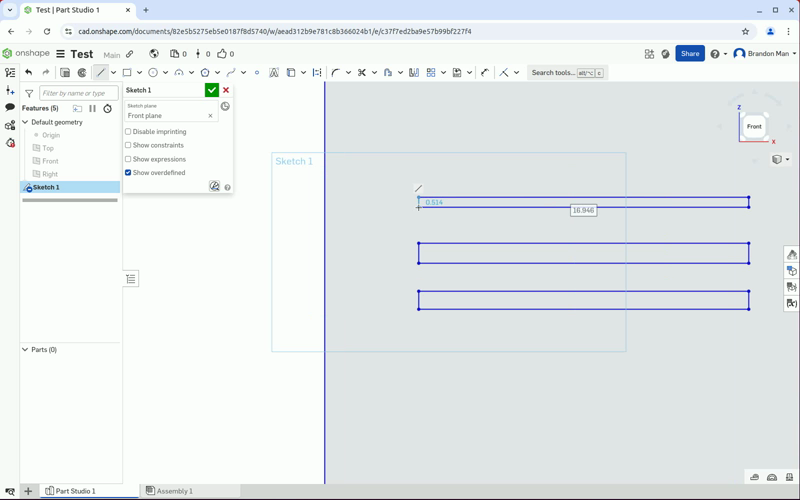
scroll(6)
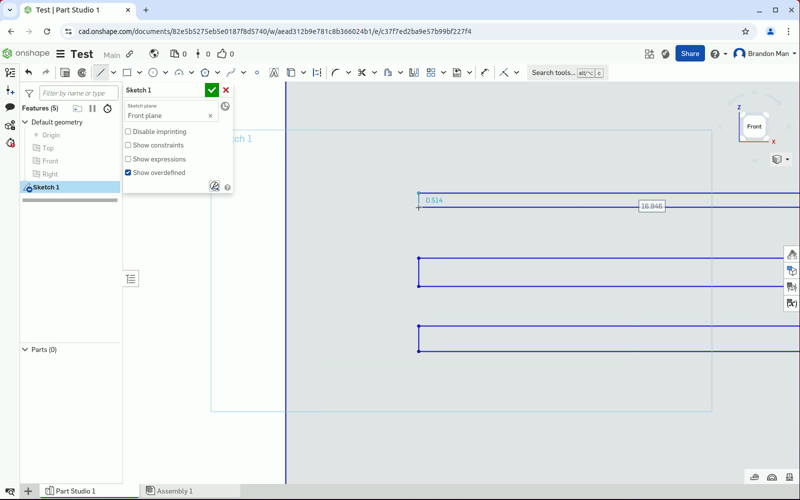
scroll(6)
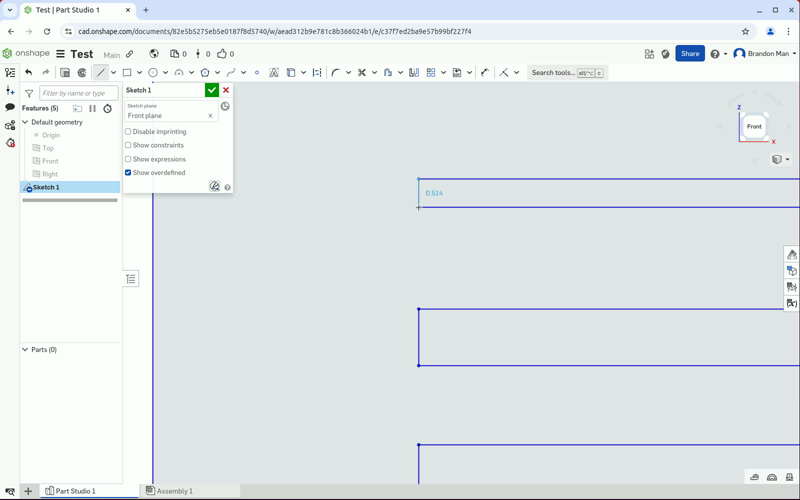
key_up(shift)
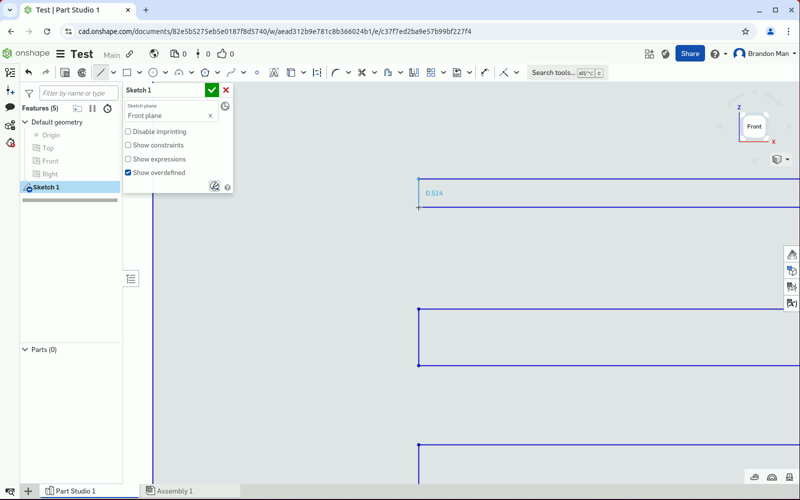
click(418, 207)
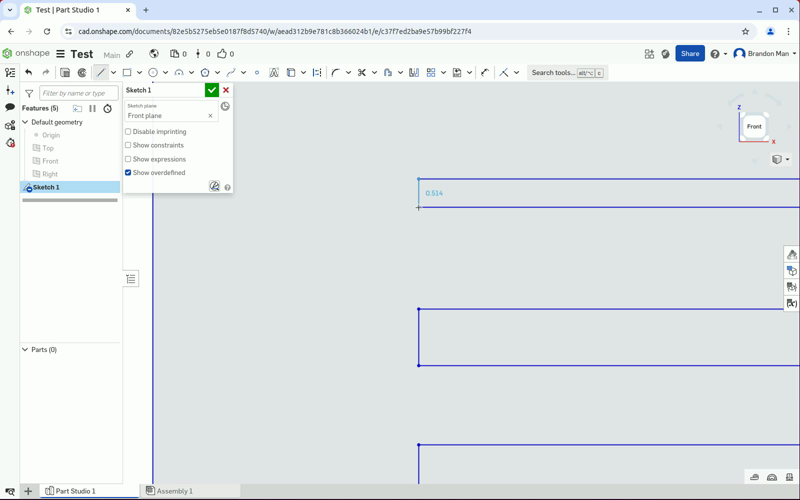
scroll(-6)
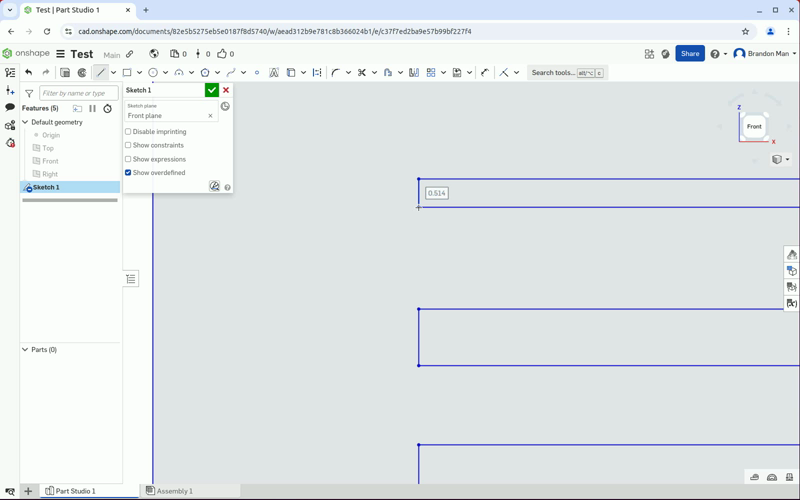
scroll(-6)
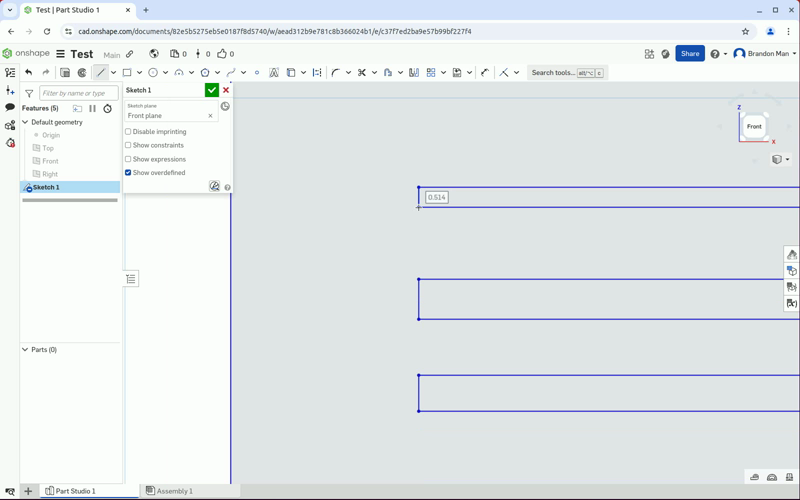
scroll(-6)
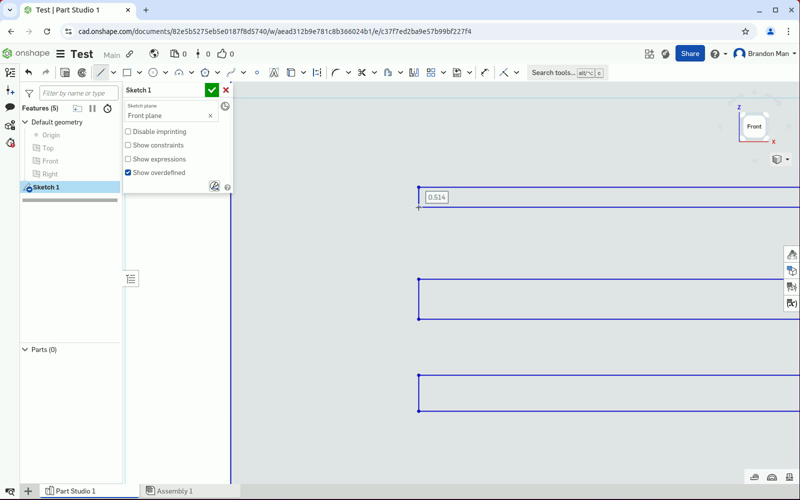
scroll(-6)
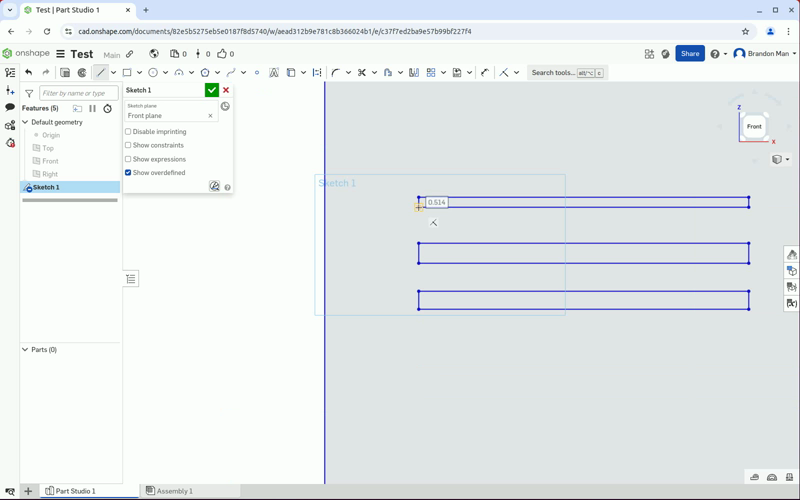
scroll(-6)
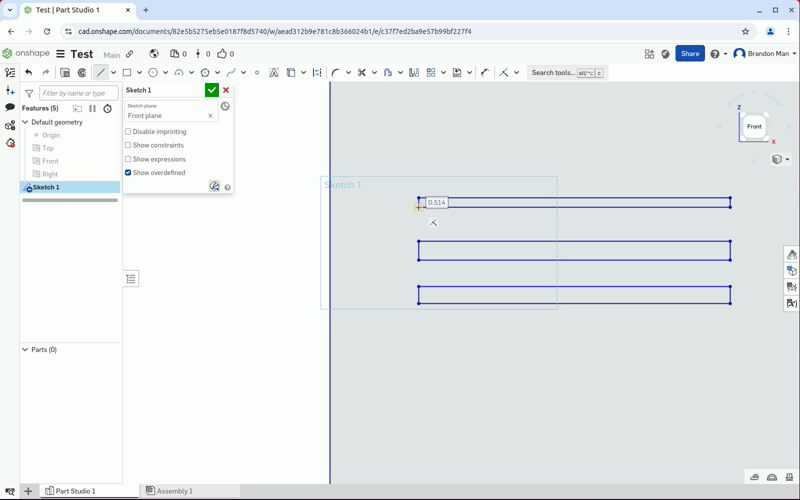
scroll(-6)
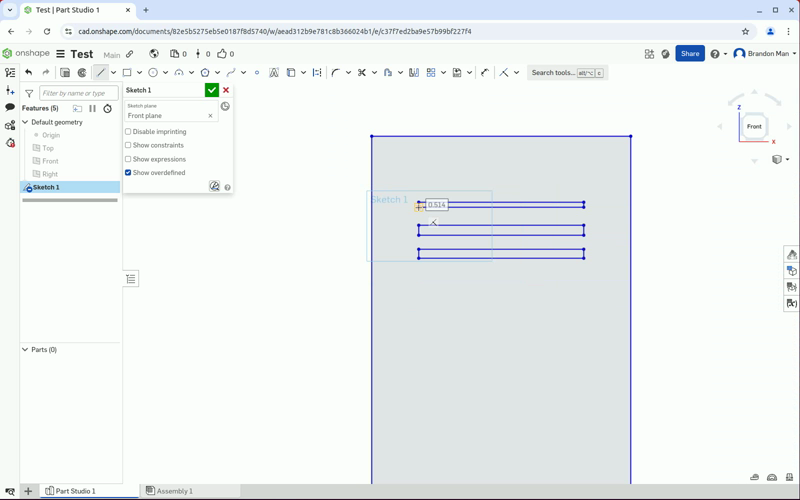
scroll(-6)
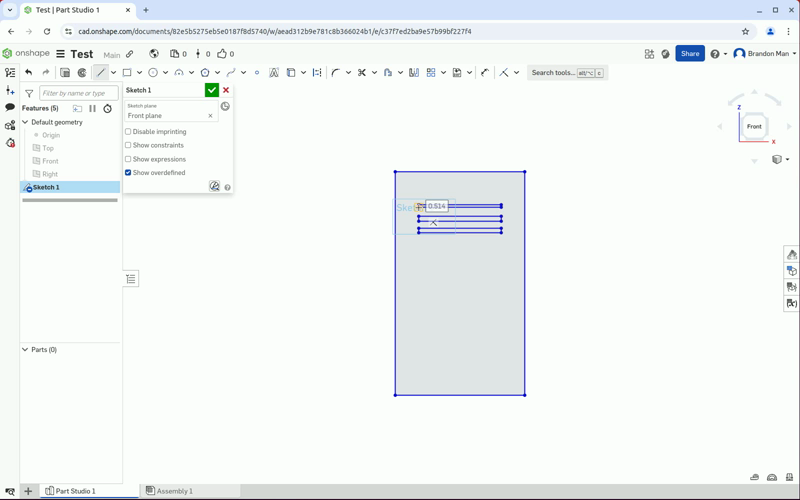
key(esc)
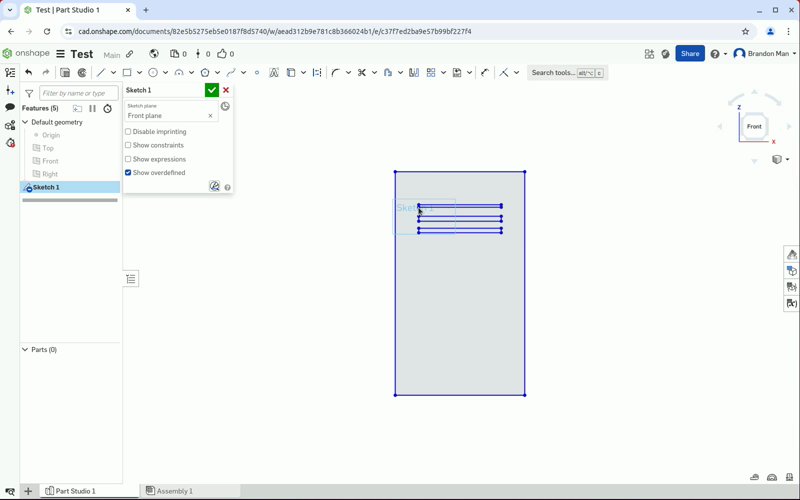
key(l)
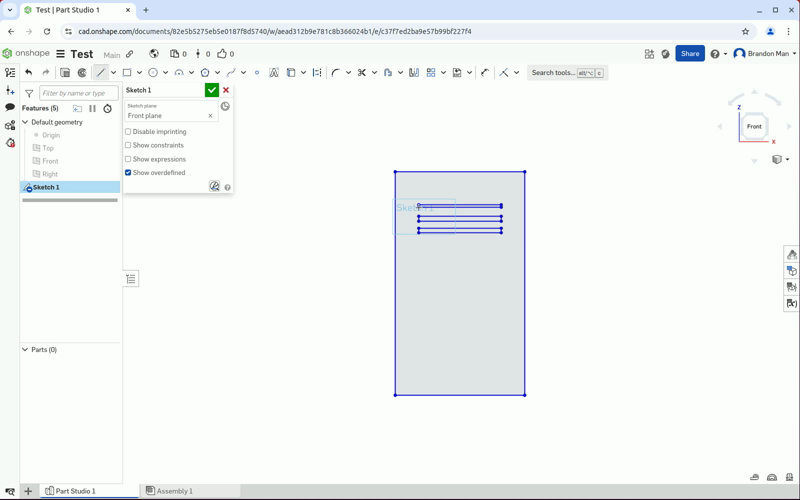
key_down(shift)
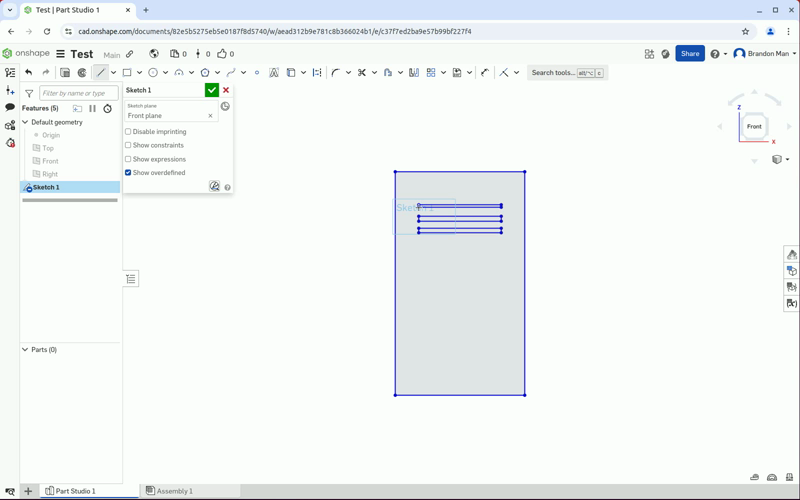
mouse_move(418, 192)
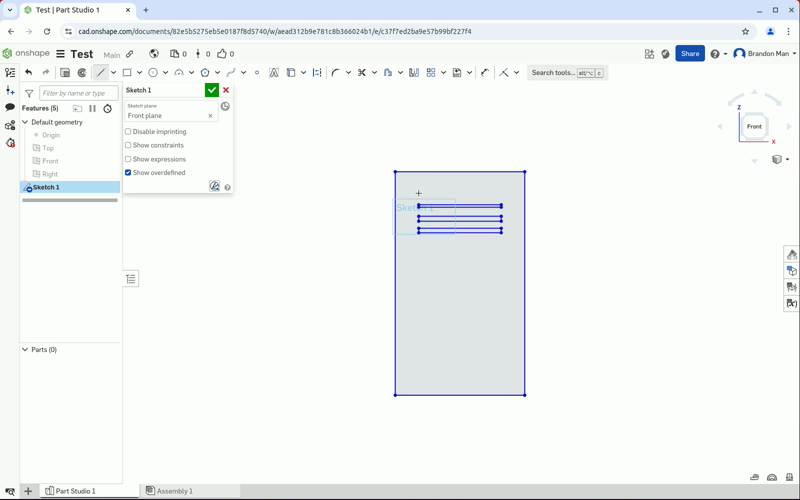
click(418, 192)
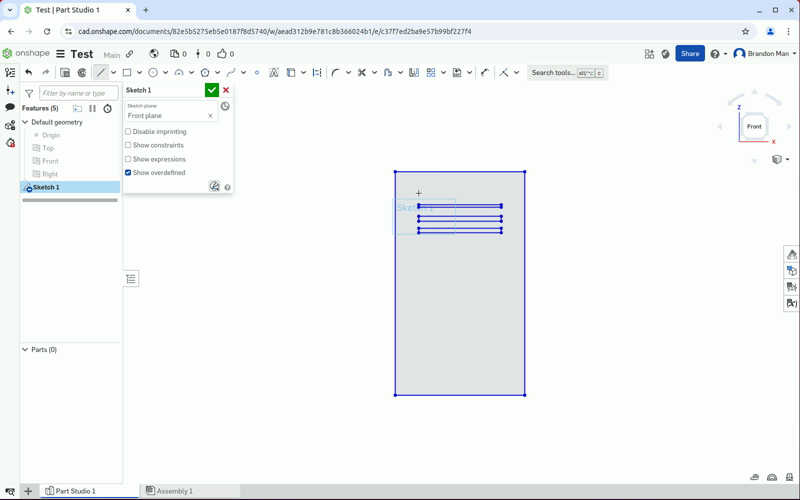
key_up(shift)
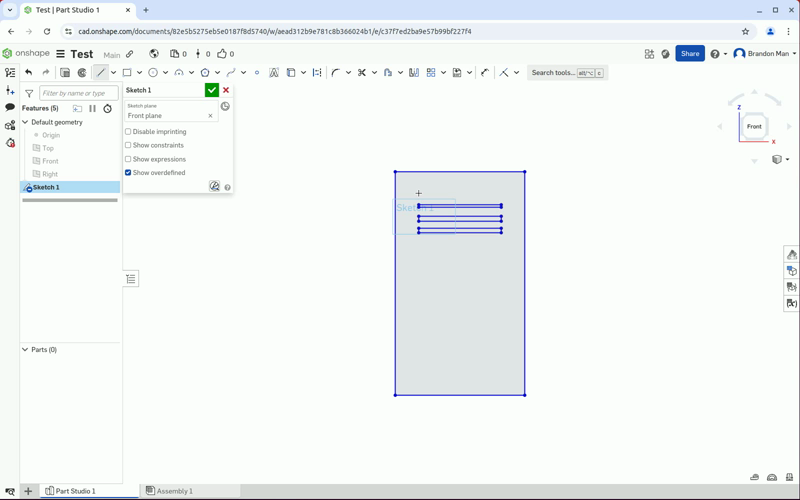
key_down(shift)
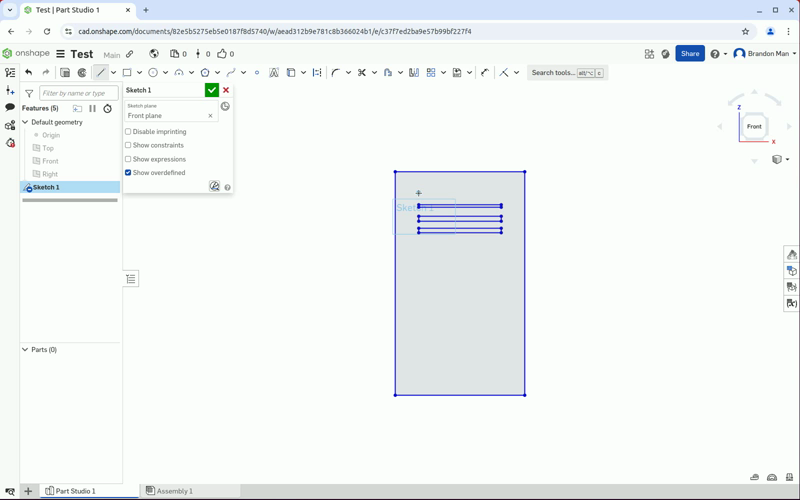
mouse_move(501, 192)
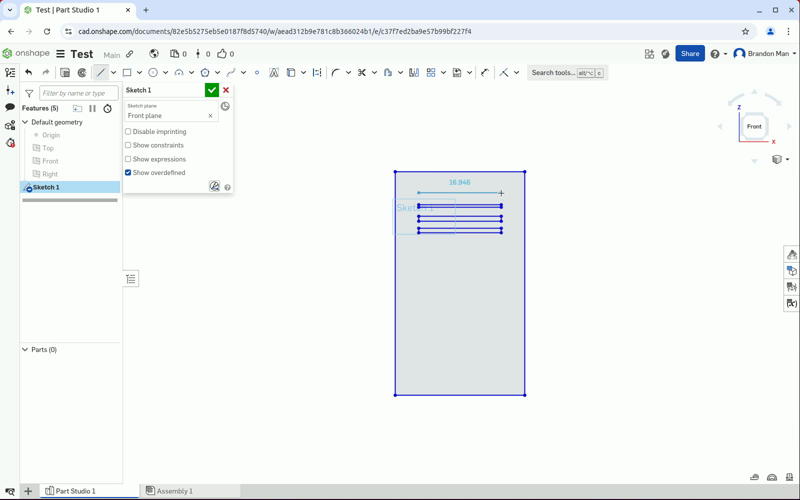
click(501, 192)
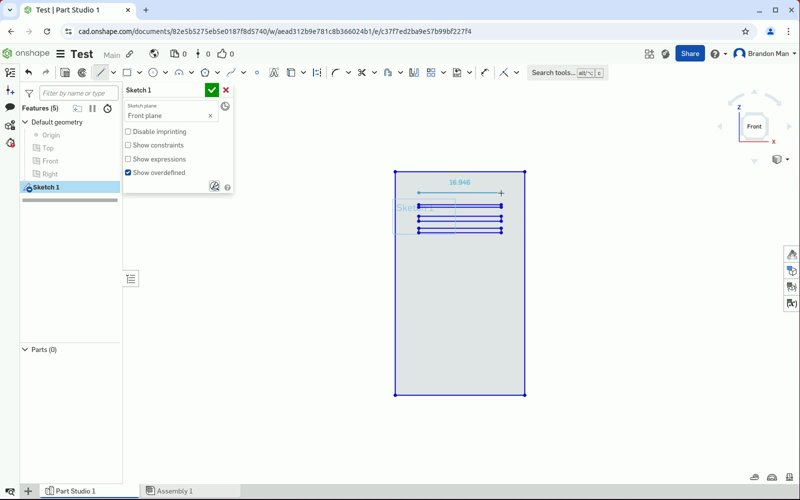
key_up(shift)
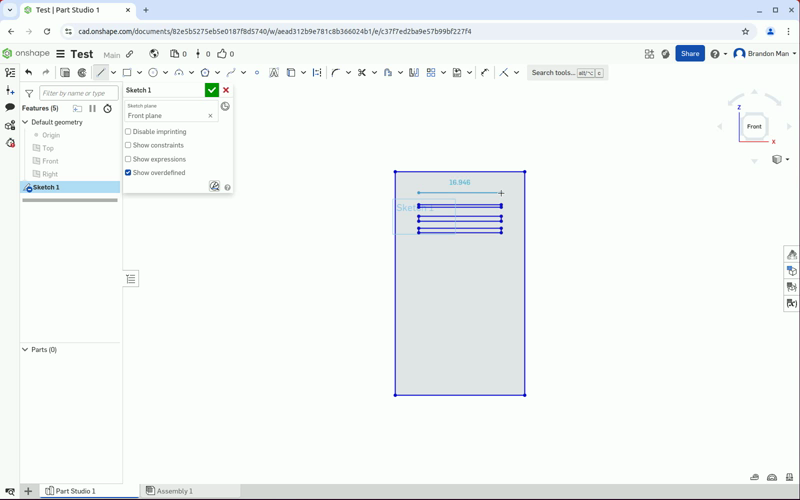
key_down(shift)
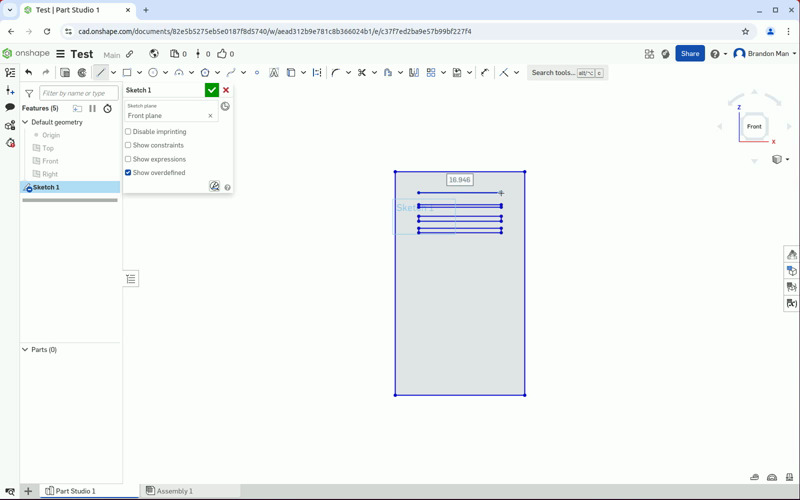
mouse_move(531, 192)
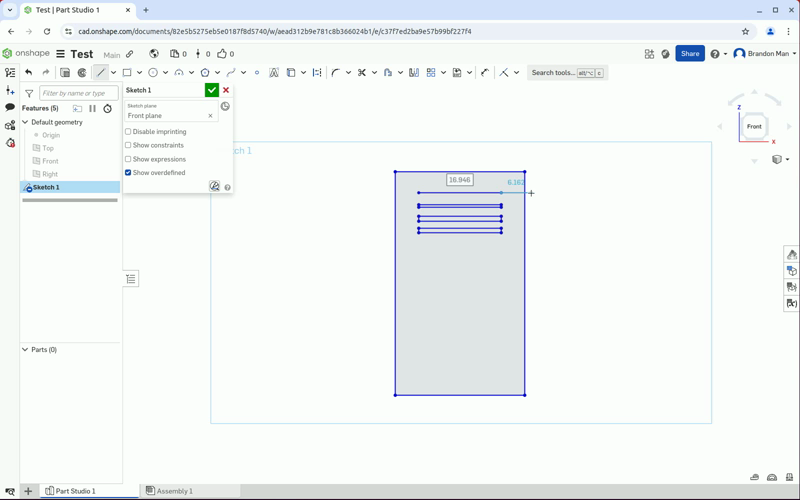
mouse_move(501, 188)
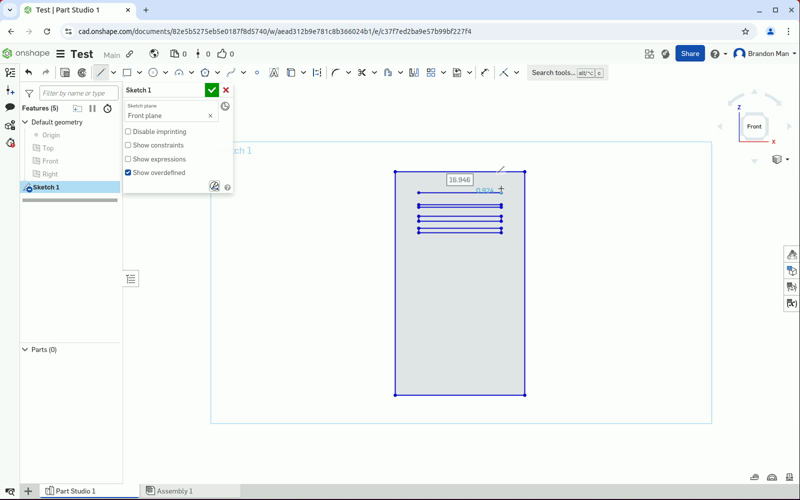
scroll(6)
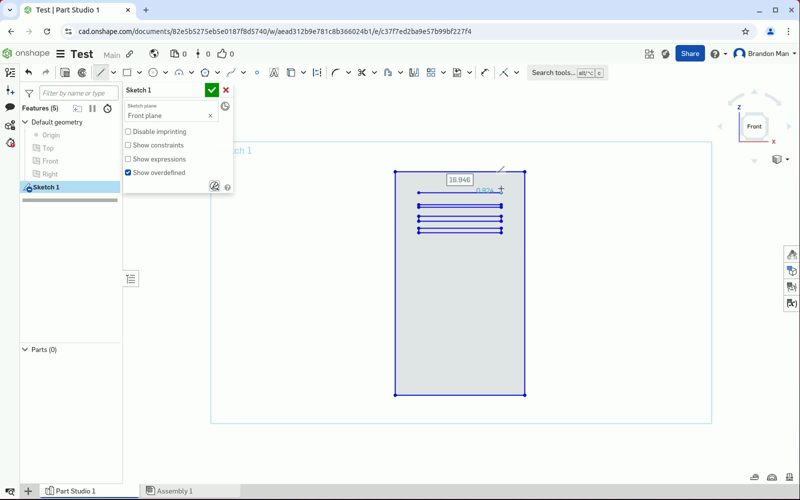
scroll(6)
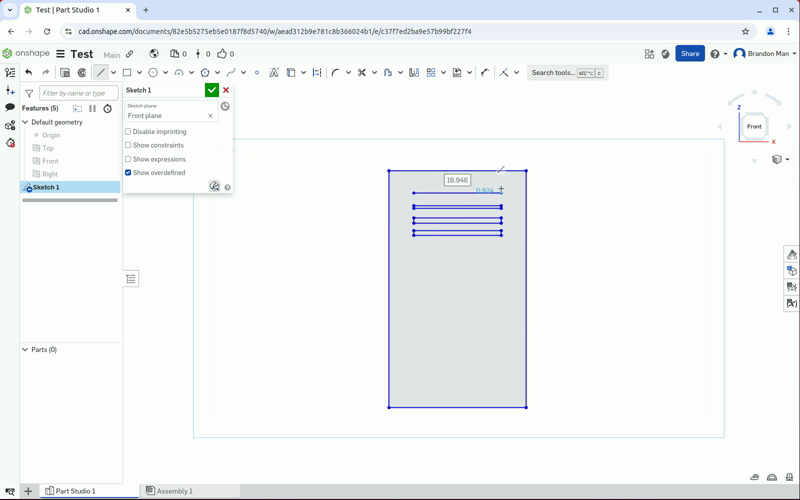
scroll(6)
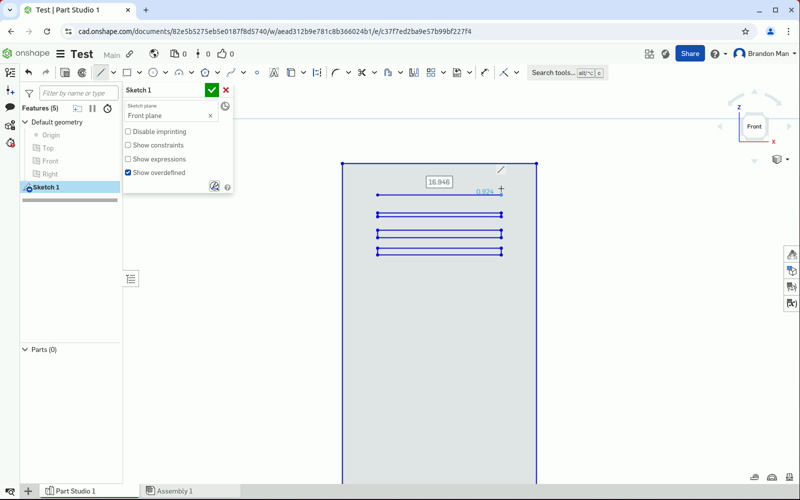
scroll(6)
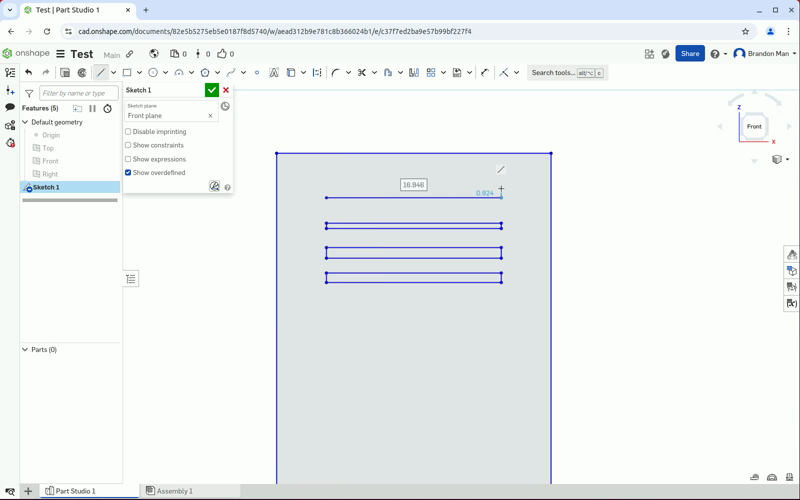
scroll(6)
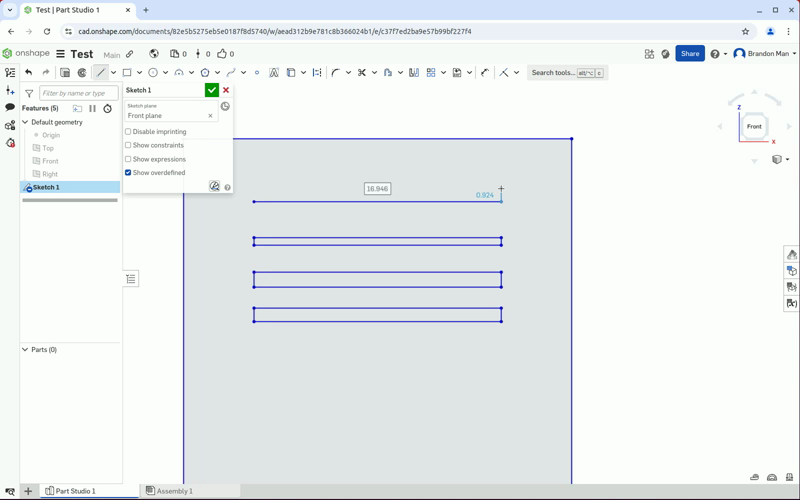
scroll(6)
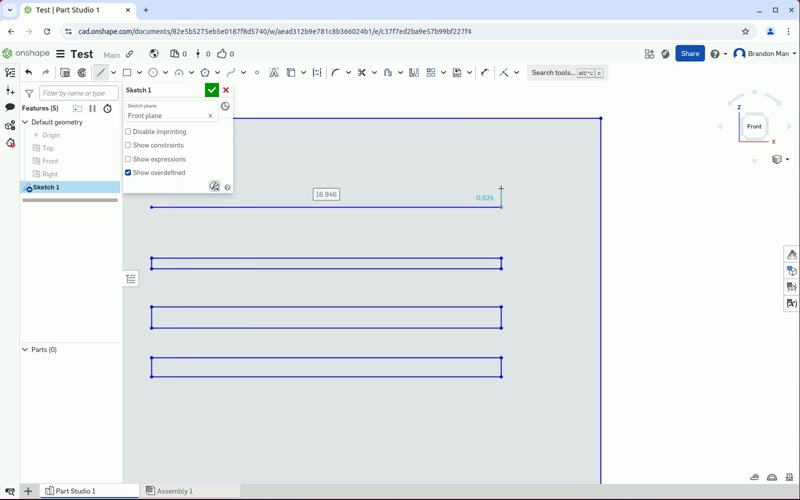
scroll(6)
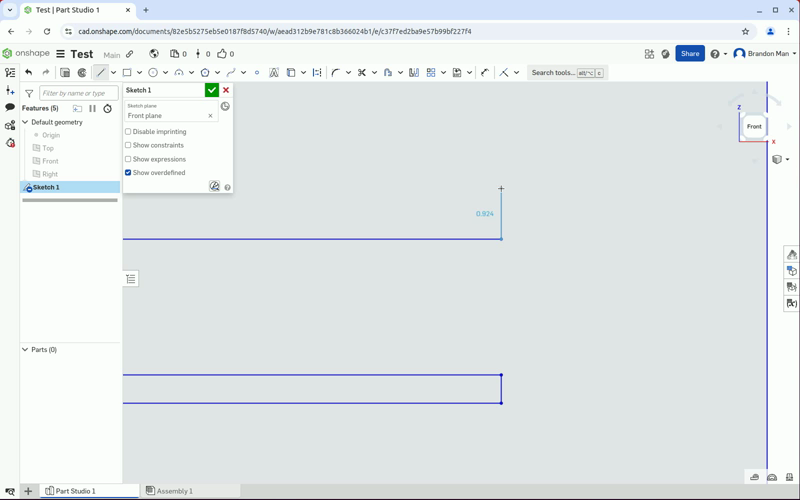
click(501, 188)
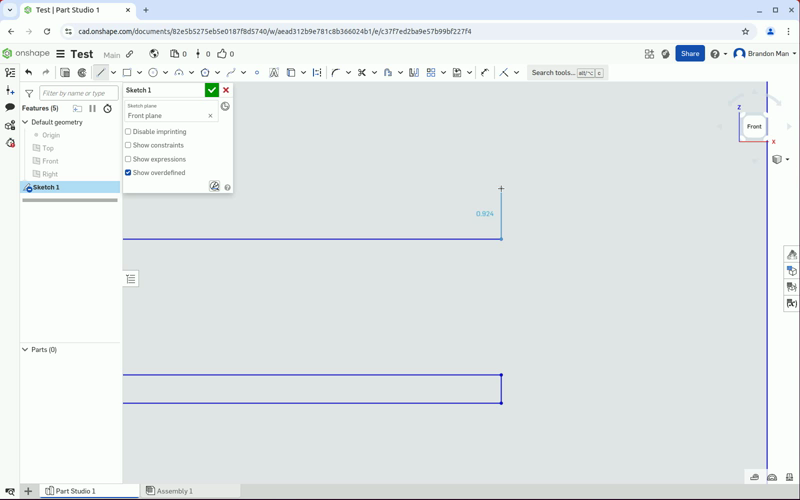
scroll(-6)
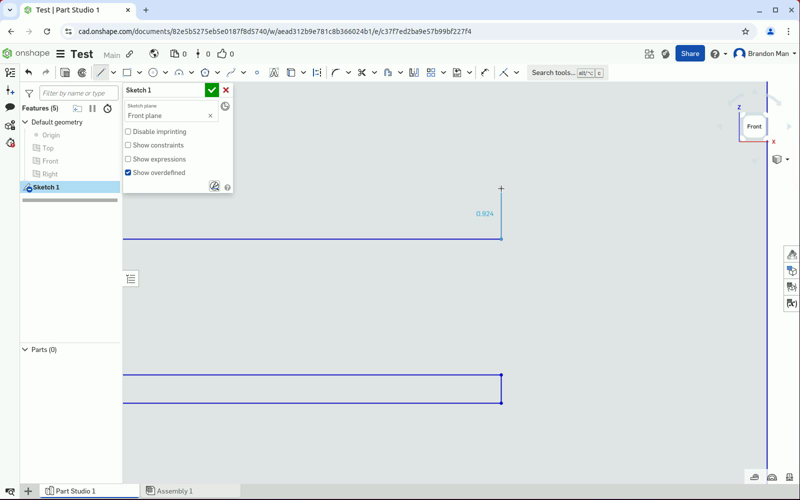
scroll(-6)
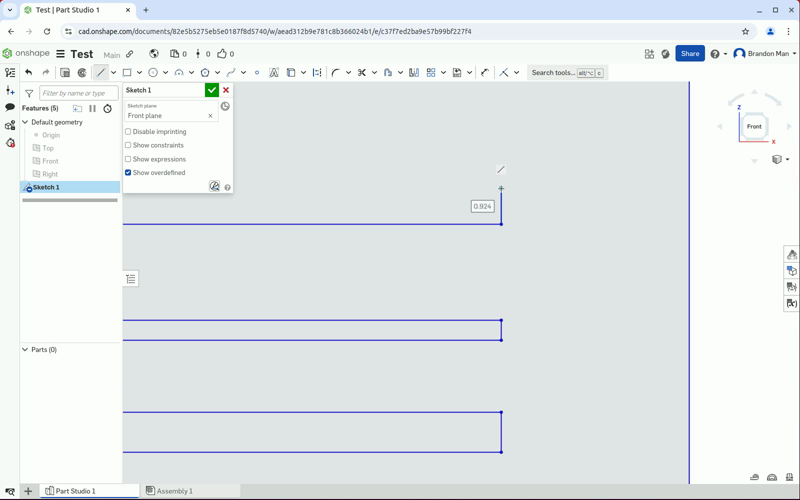
scroll(-6)
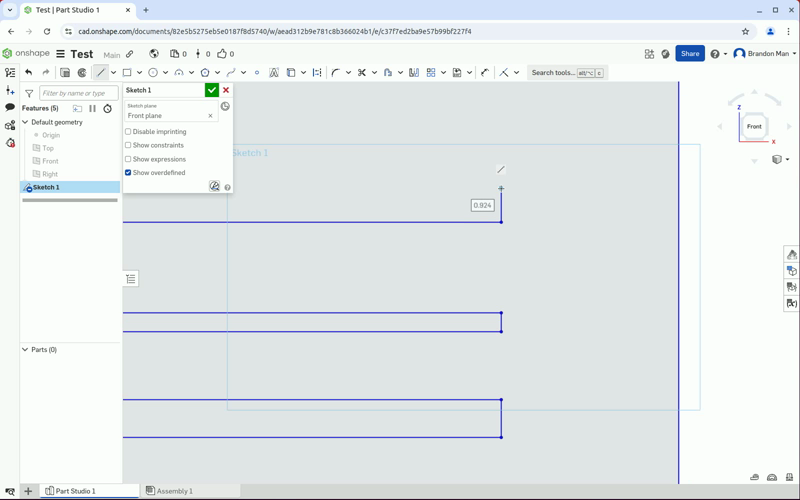
scroll(-6)
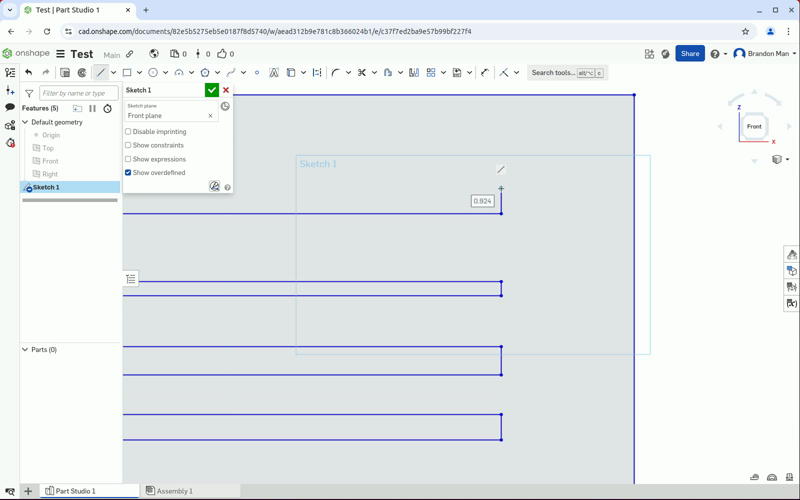
scroll(-6)
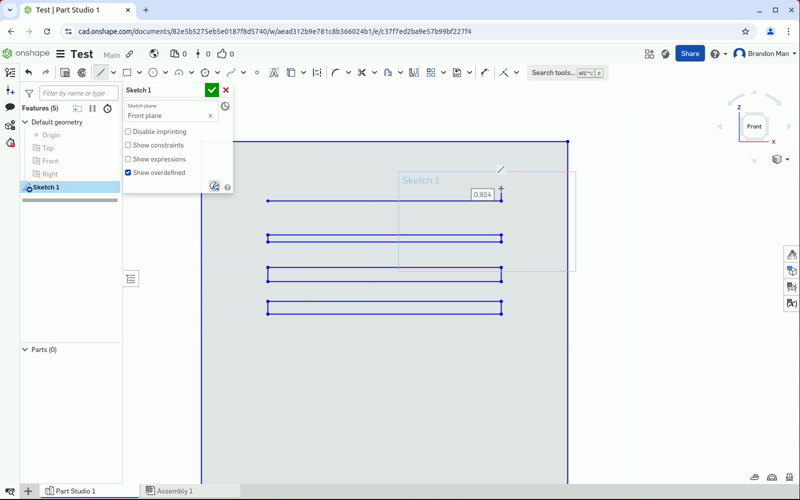
scroll(-6)
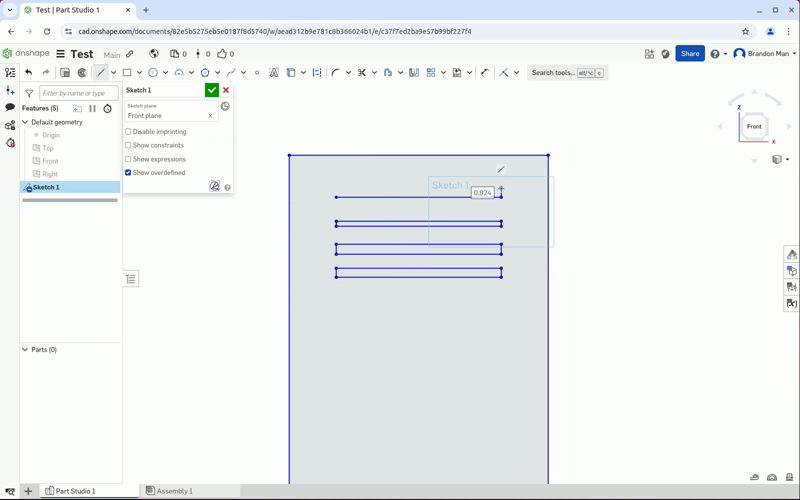
scroll(-6)
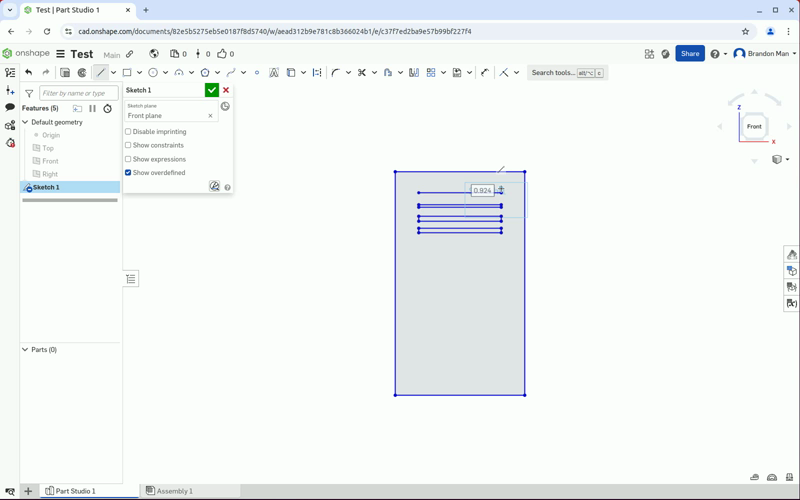
key_up(shift)
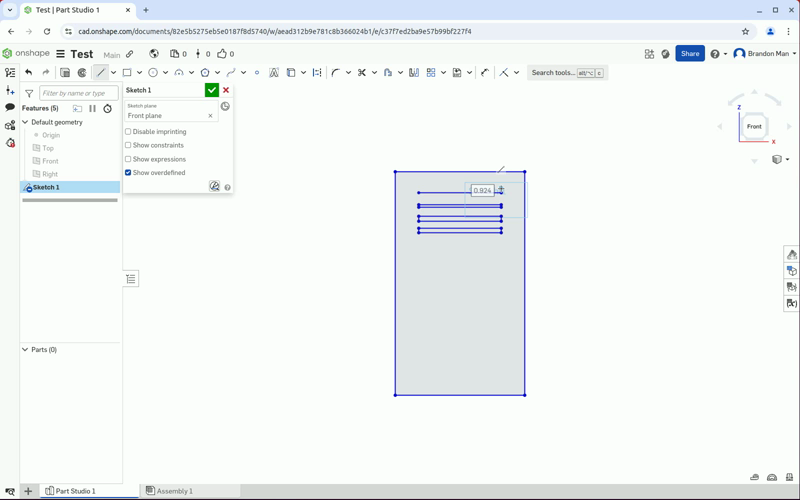
key_down(shift)
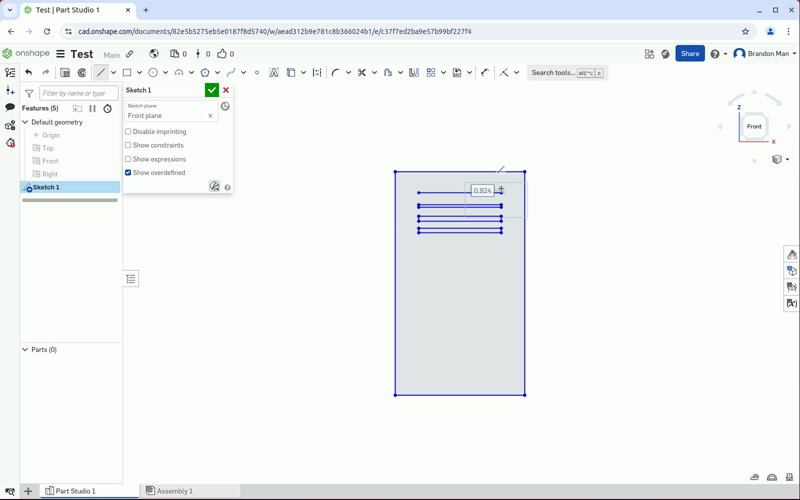
mouse_move(418, 188)
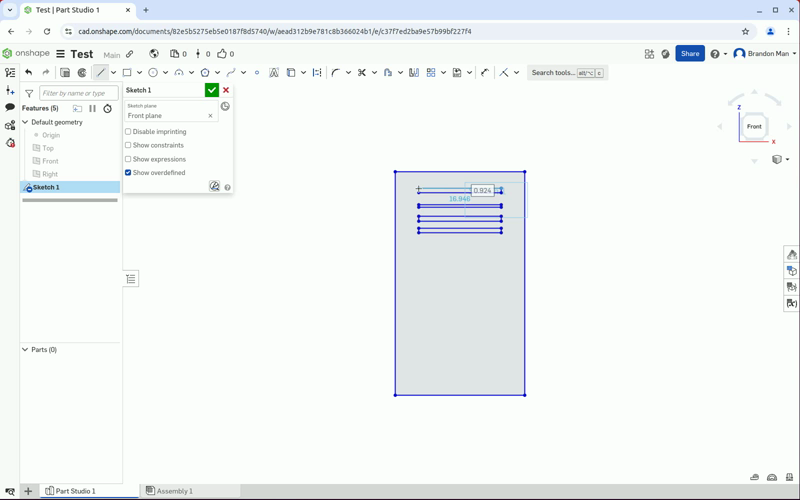
click(418, 188)
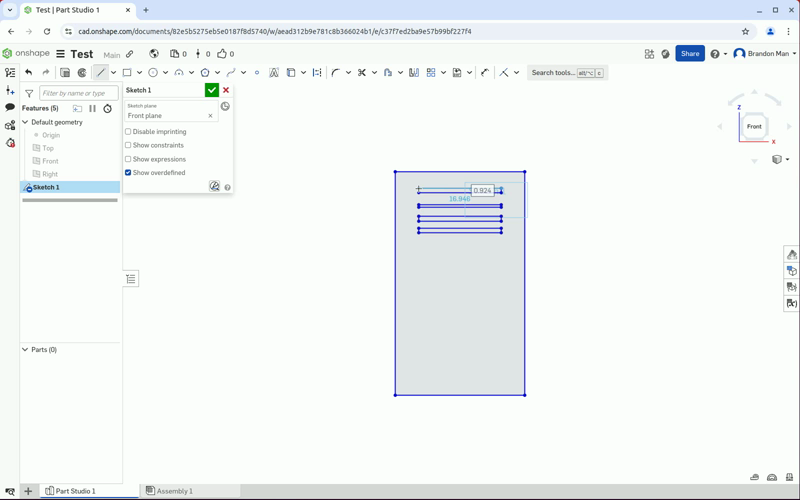
key_up(shift)
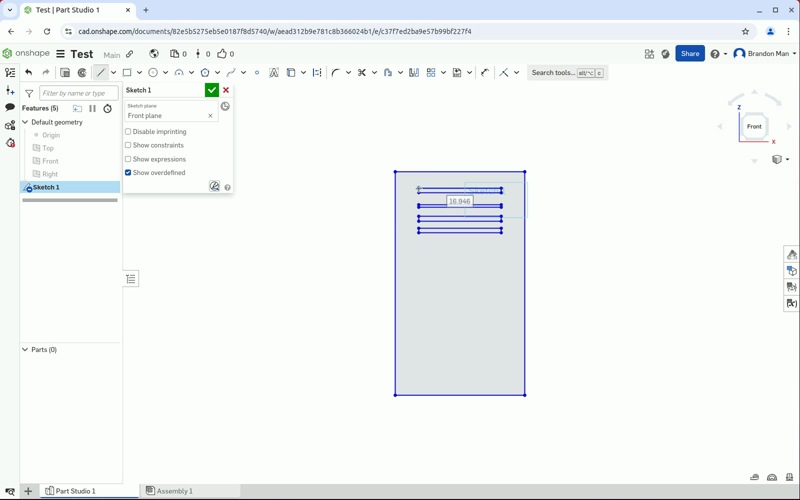
mouse_move(448, 188)
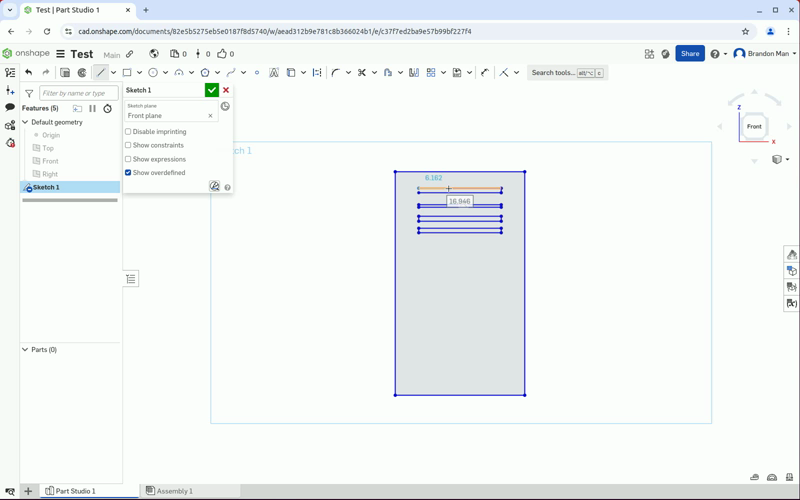
key_down(shift)
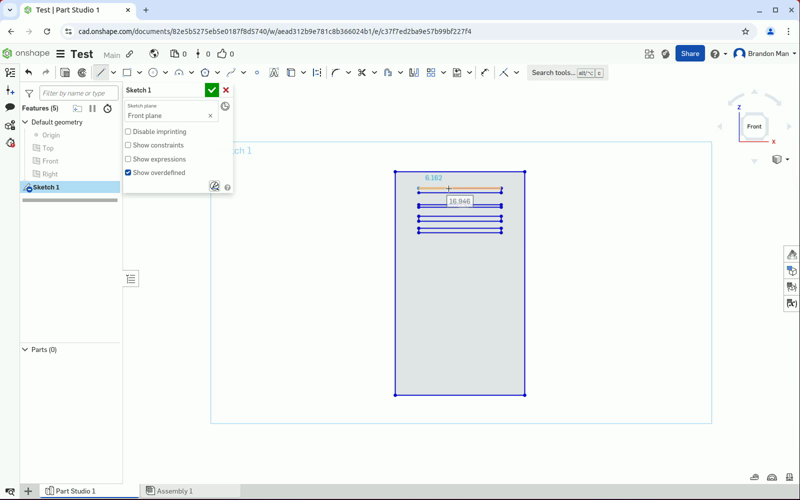
mouse_move(418, 192)
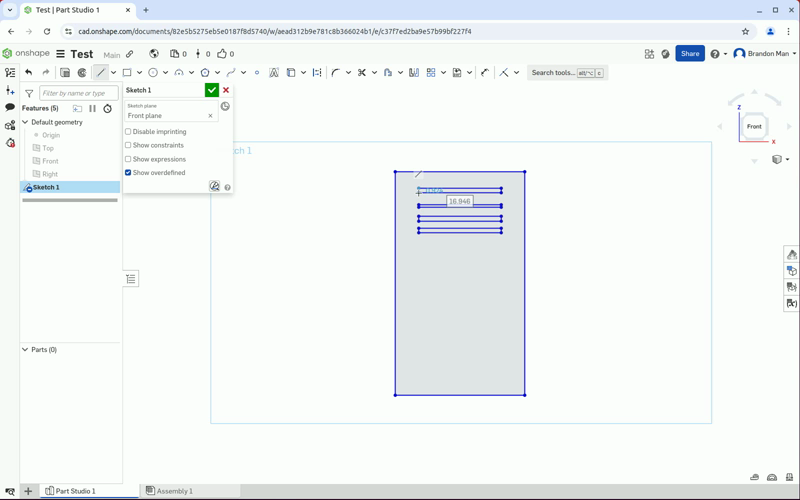
scroll(6)
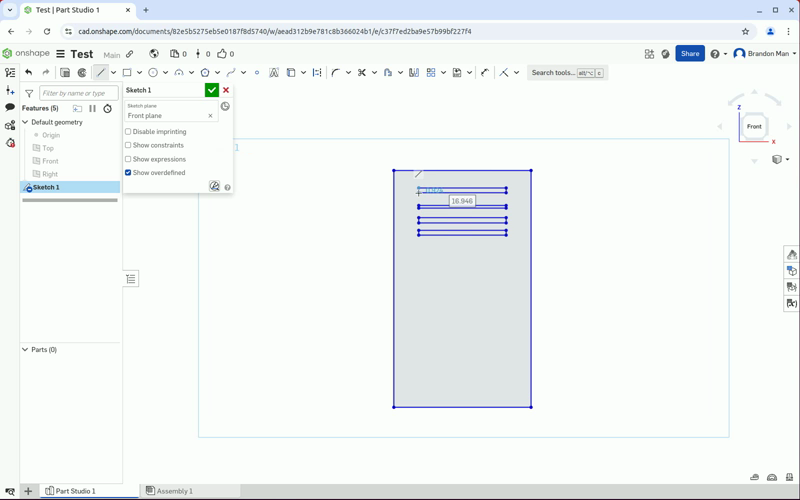
scroll(6)
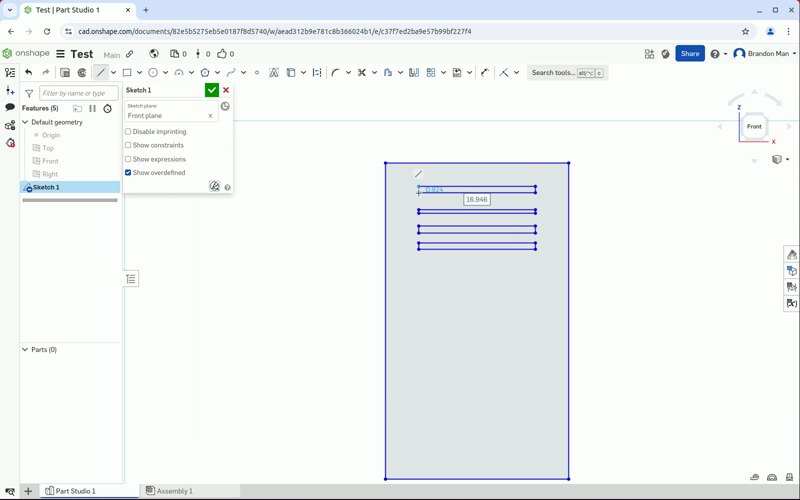
scroll(6)
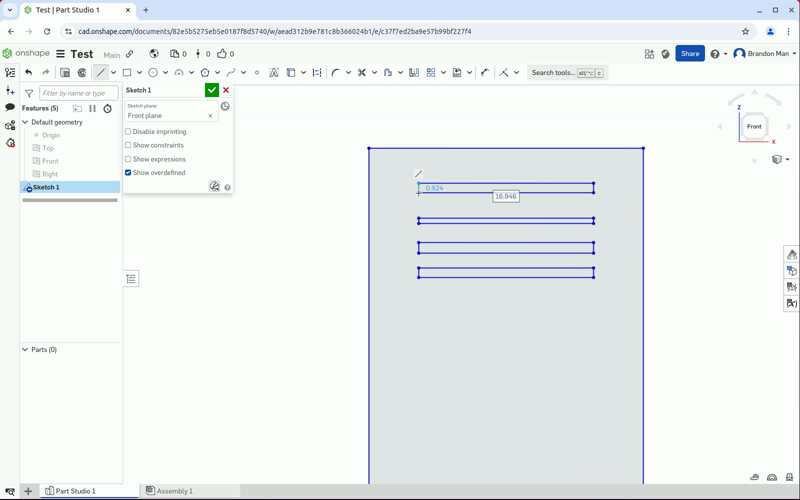
scroll(6)
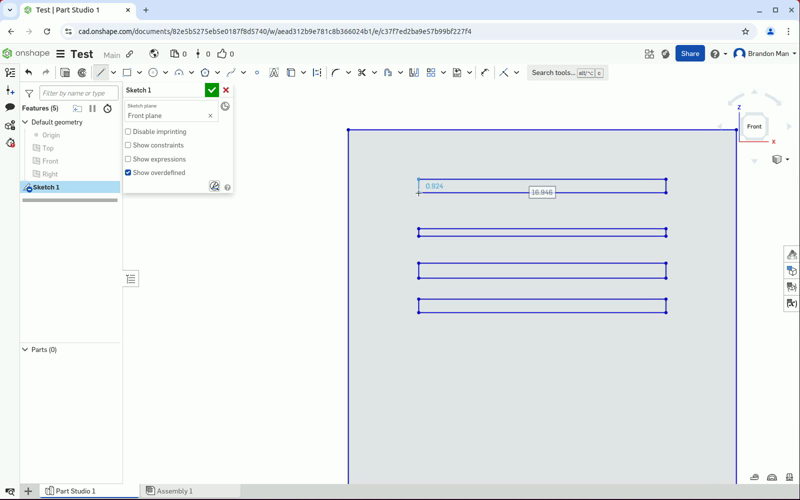
scroll(6)
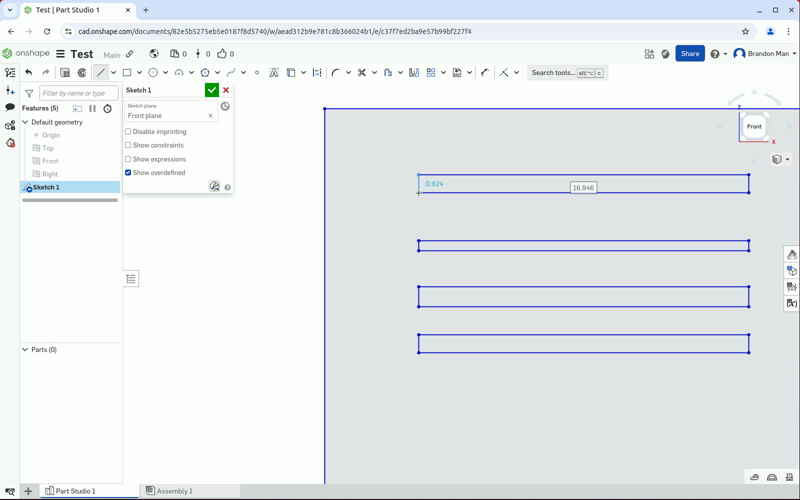
scroll(6)
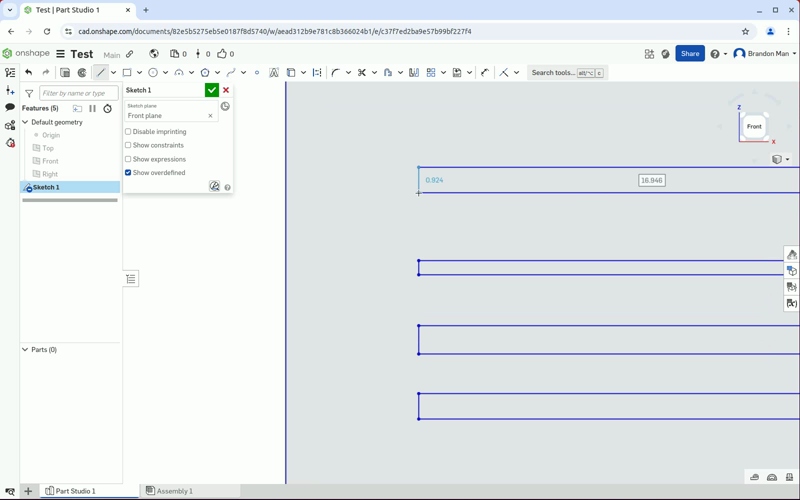
scroll(6)
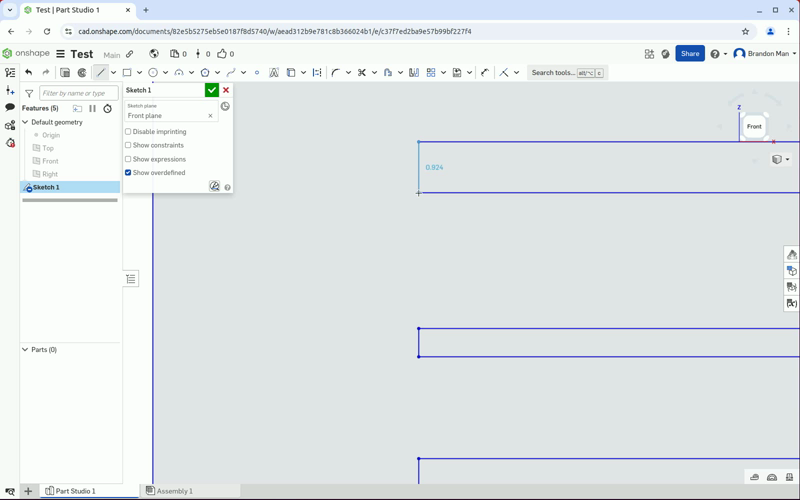
key_up(shift)
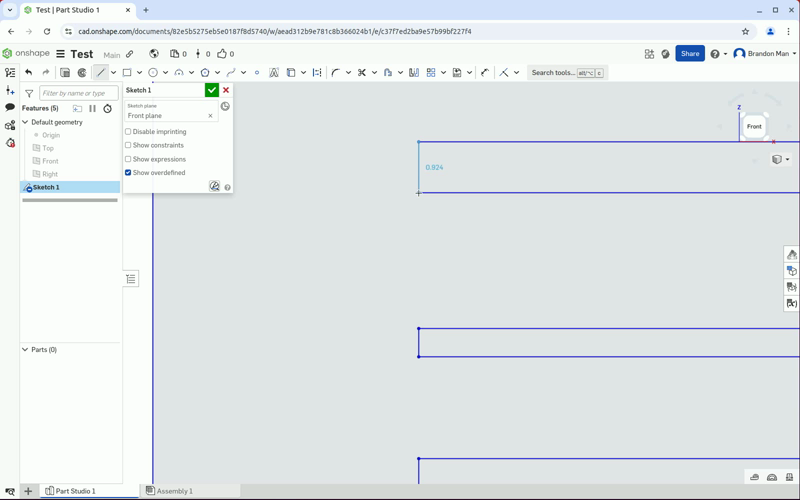
click(418, 192)
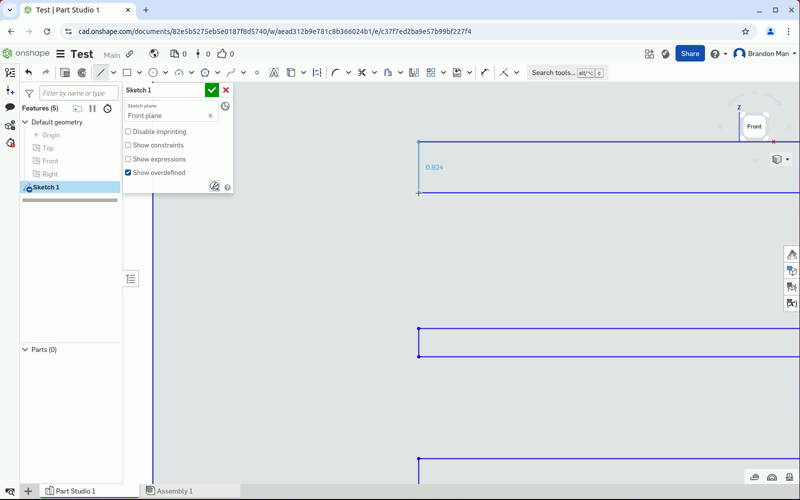
scroll(-6)
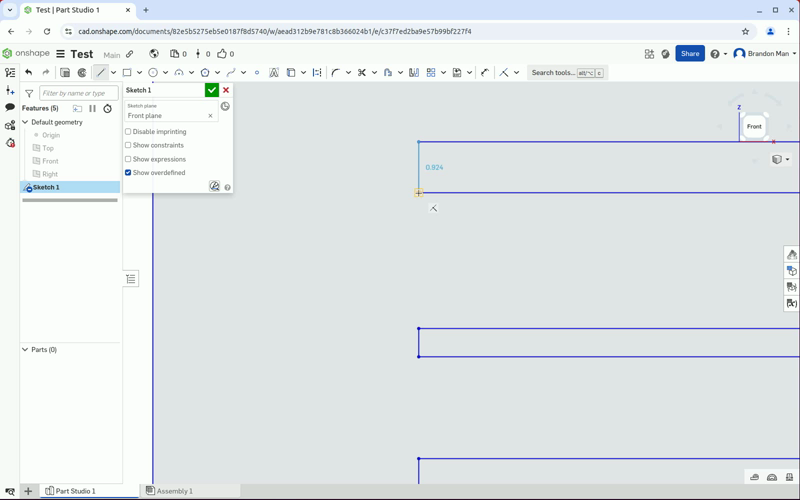
scroll(-6)
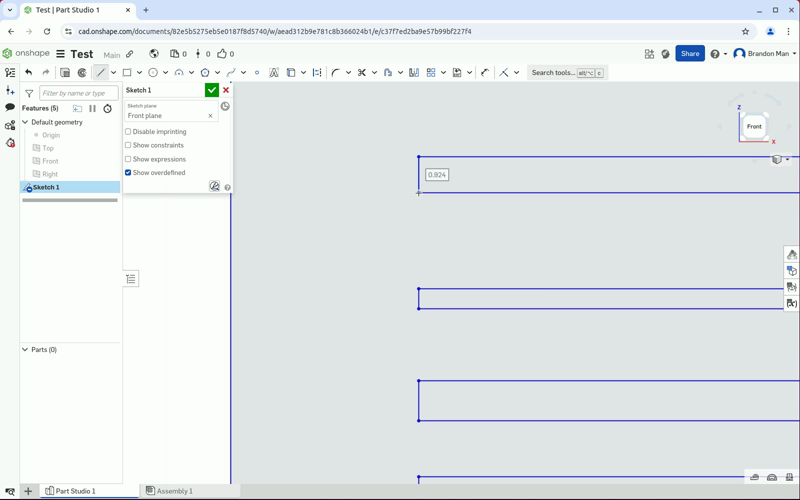
scroll(-6)
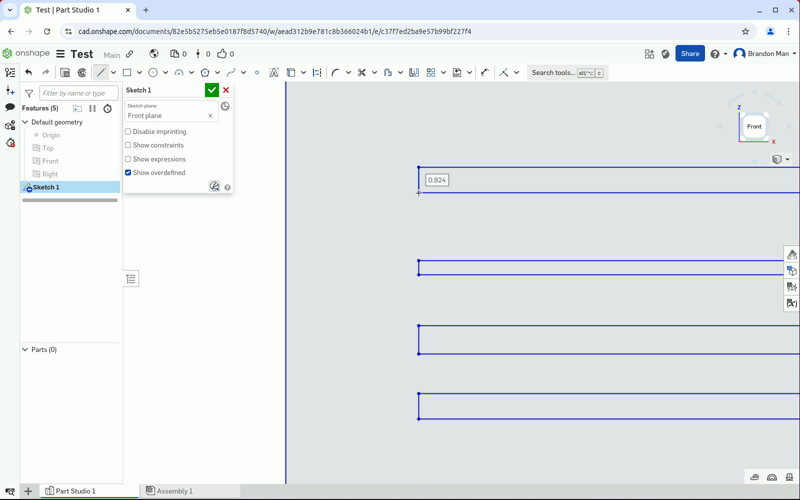
scroll(-6)
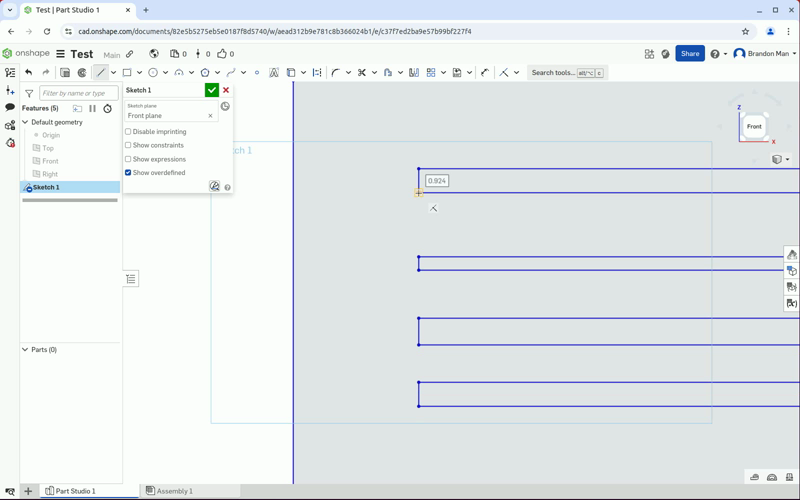
scroll(-6)
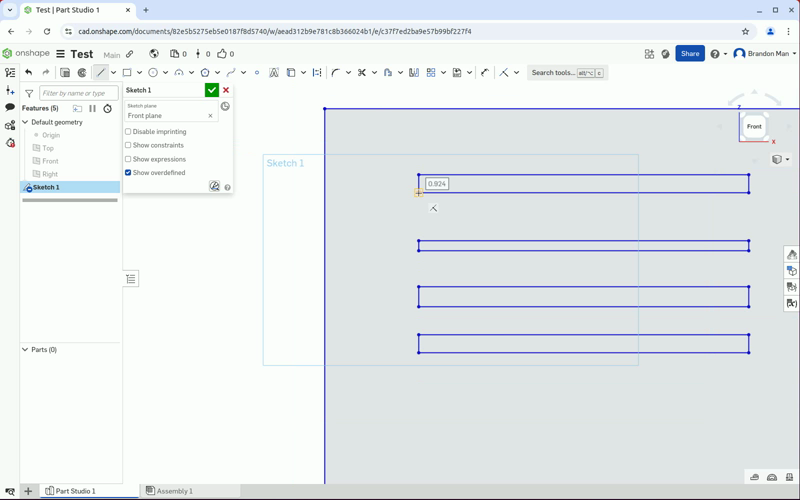
scroll(-6)
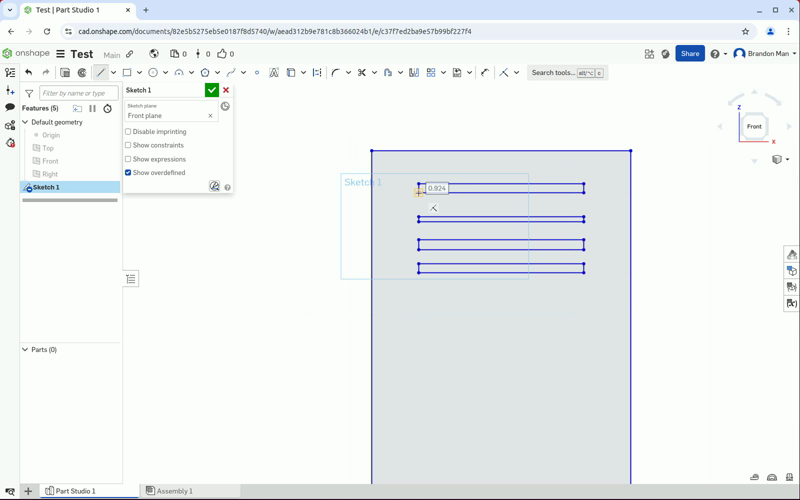
scroll(-6)
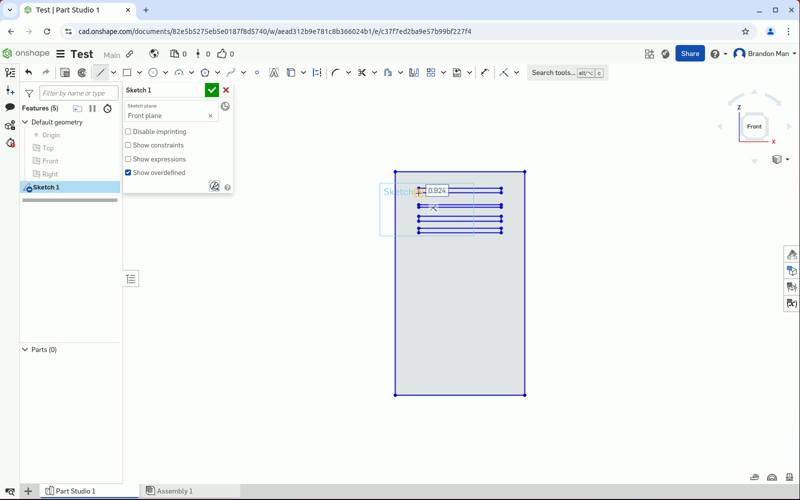
key(esc)
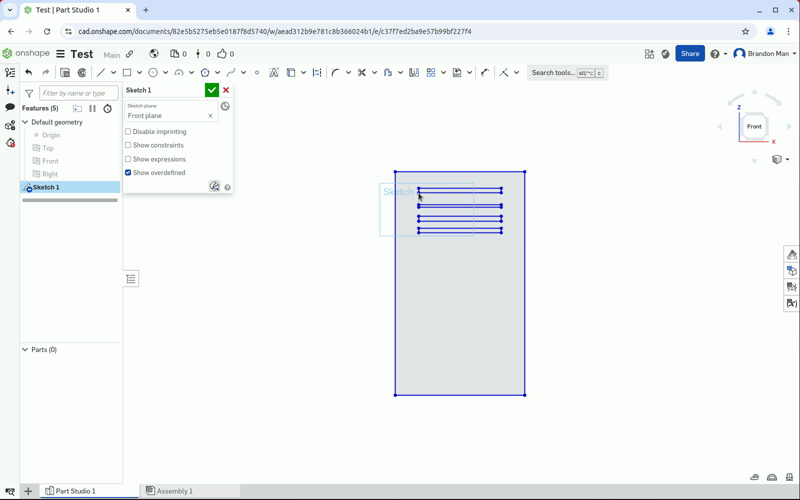
mouse_move(467, 369)
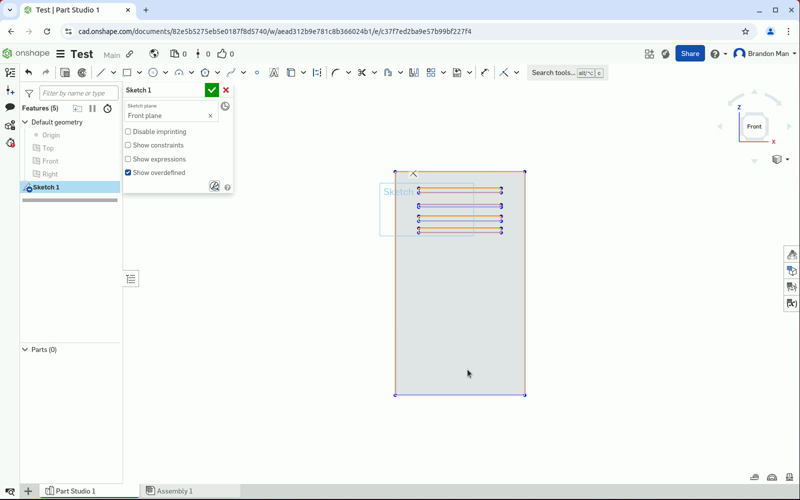
click(467, 369)
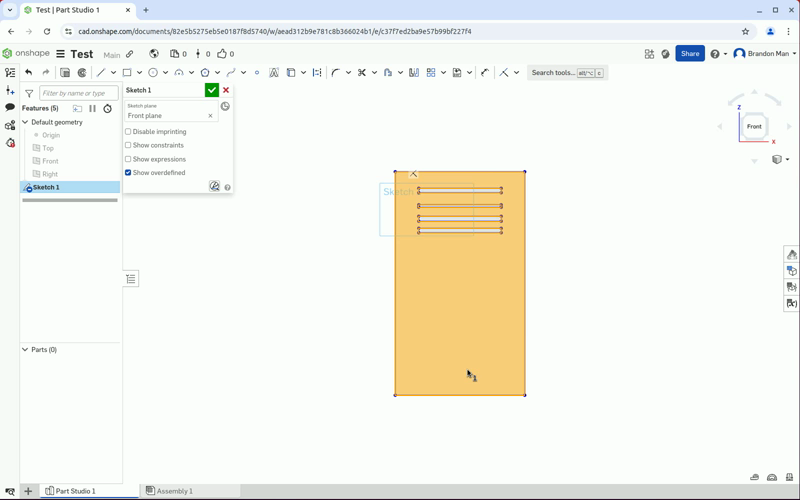
mouse_move(73, 352)
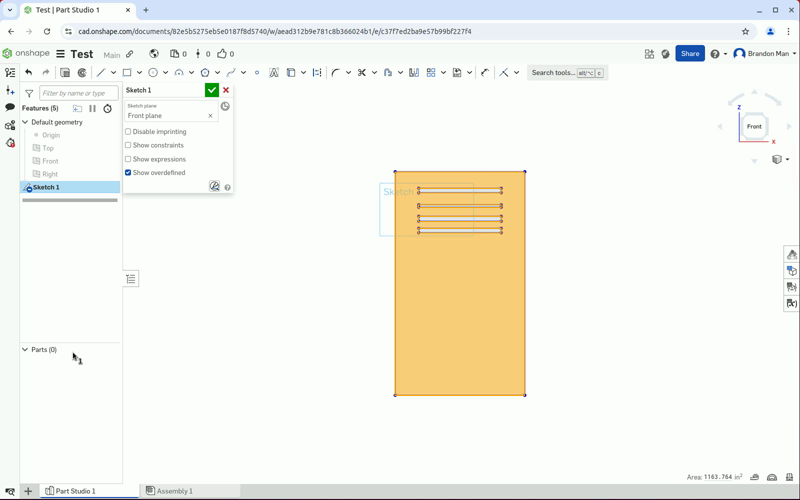
key(shift+y)
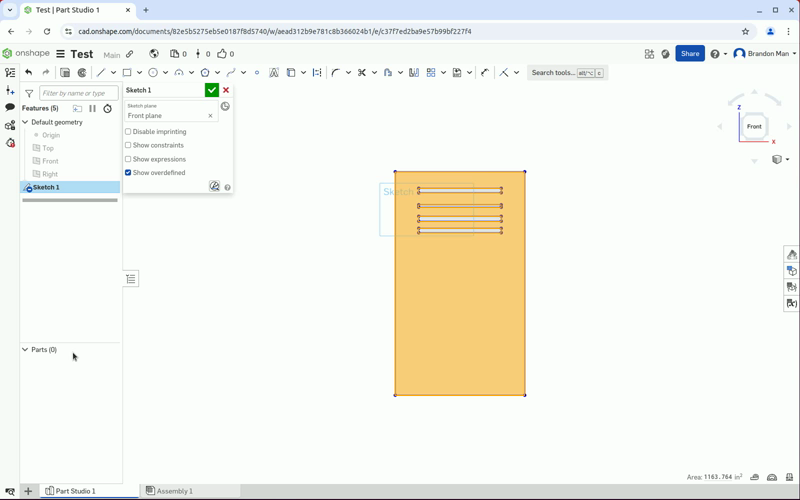
key(shift+e)
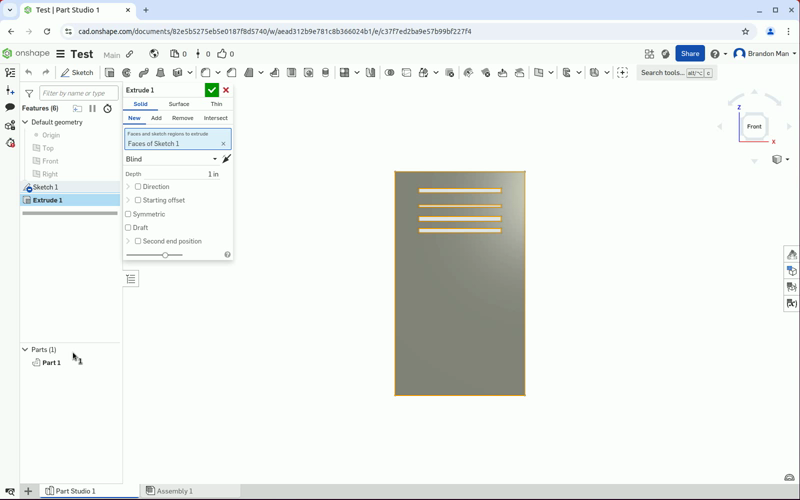
mouse_move(143, 106)
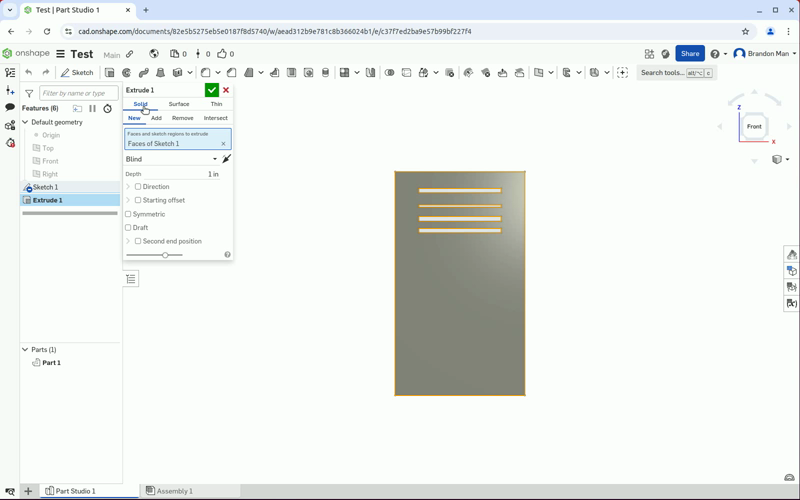
click(143, 106)
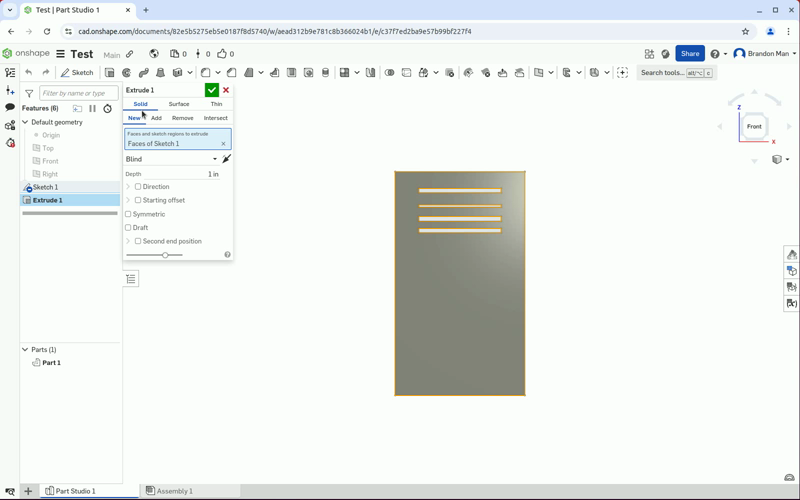
mouse_move(137, 120)
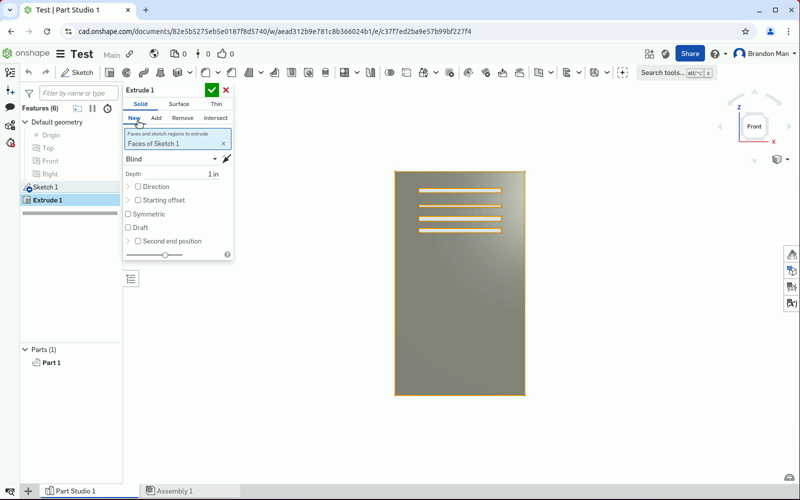
click(137, 120)
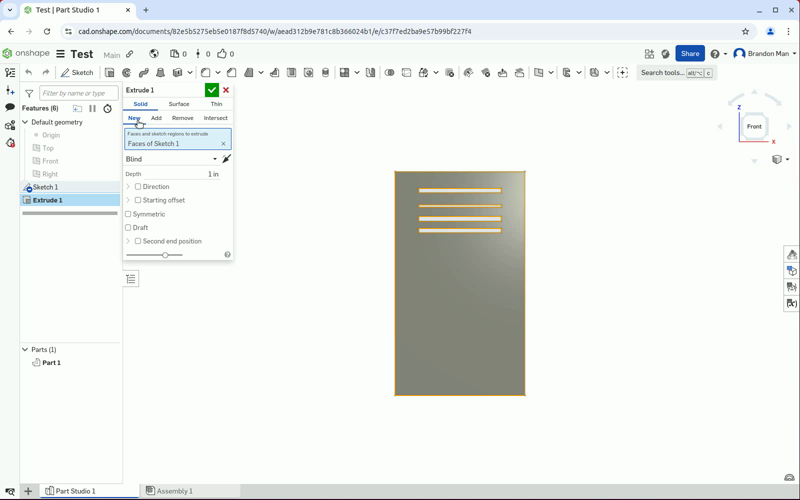
key(tab, 4)
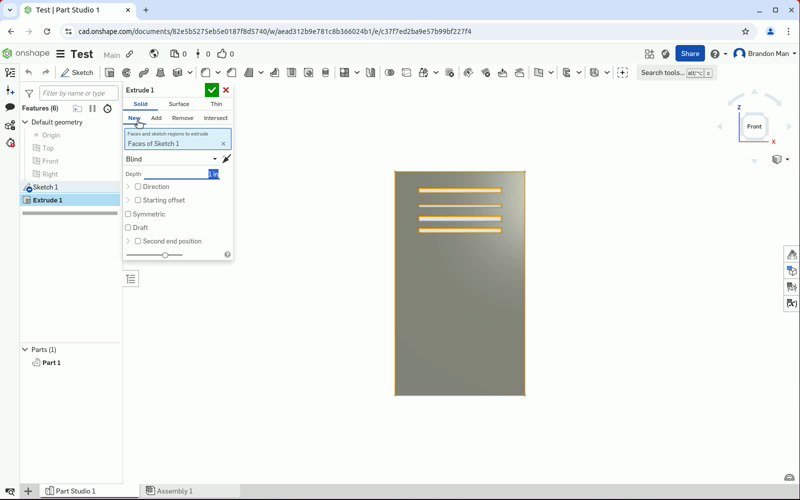
text(2.407)
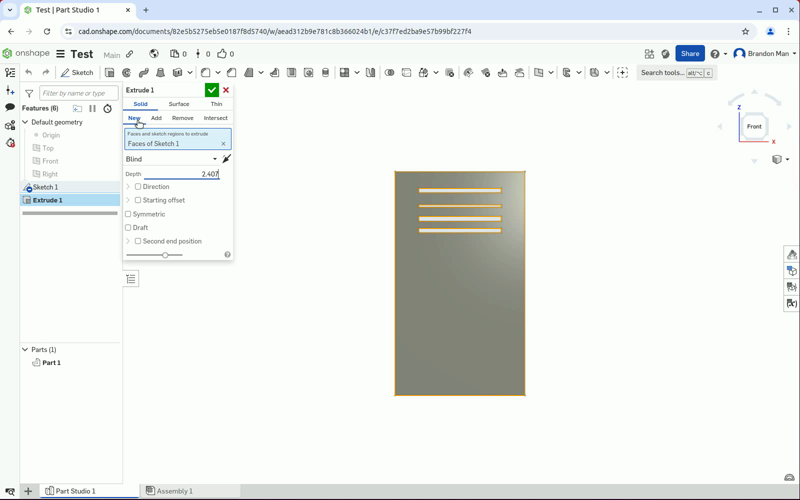
key(enter)
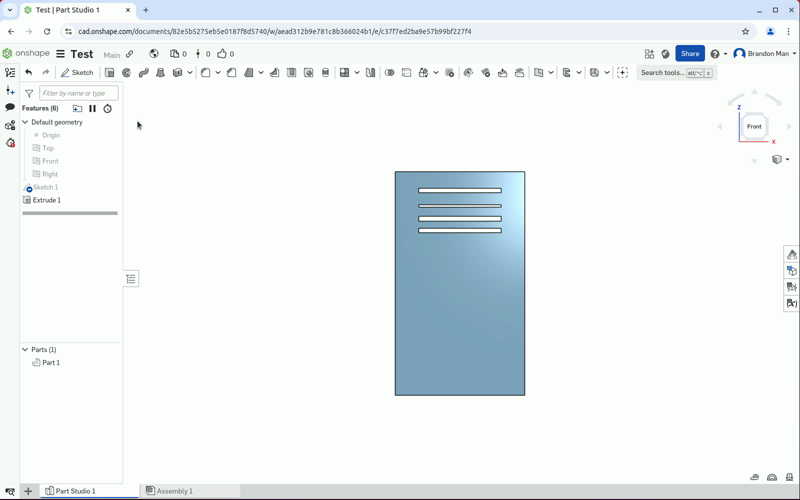
key(shift+h)
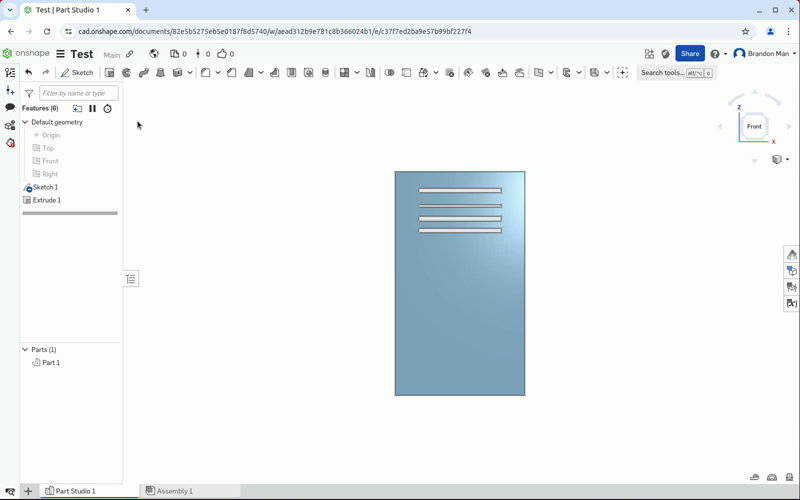
key(shift+h)
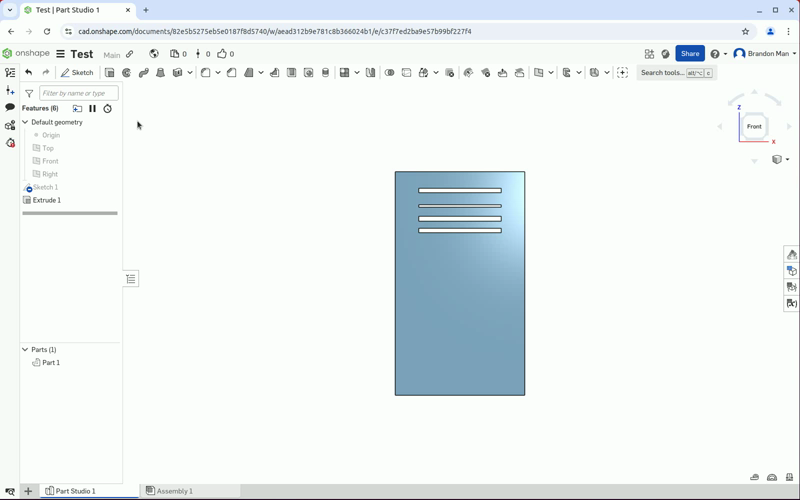
mouse_move(73, 189)
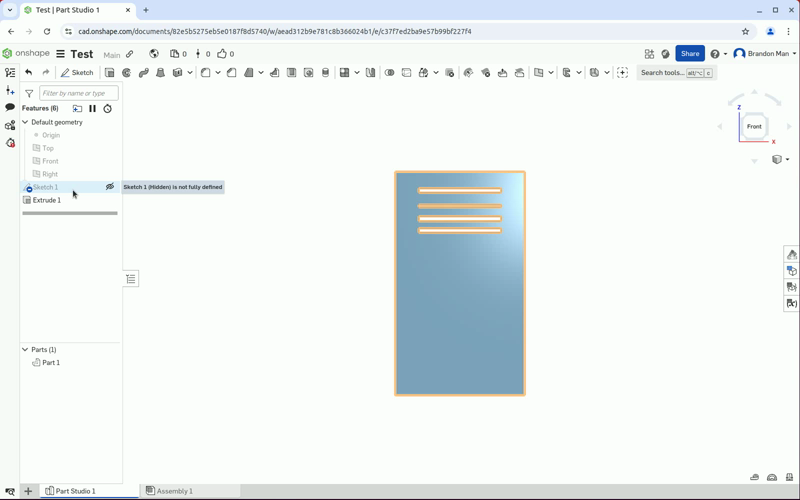
click(73, 189)
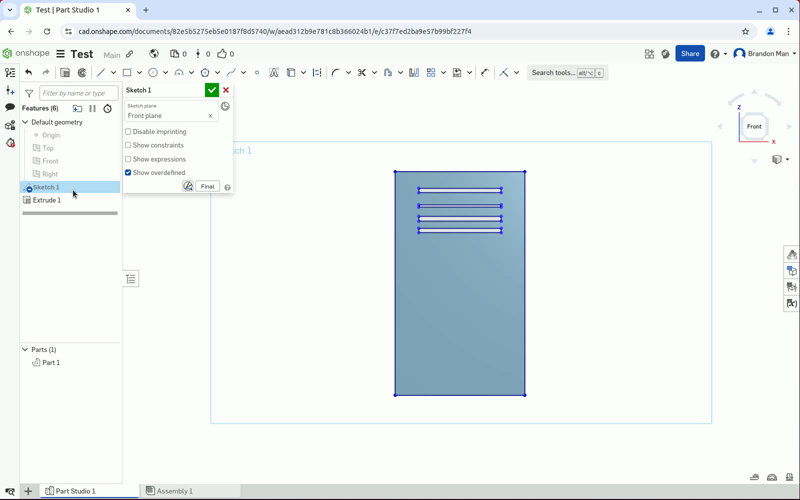
mouse_move(229, 92)
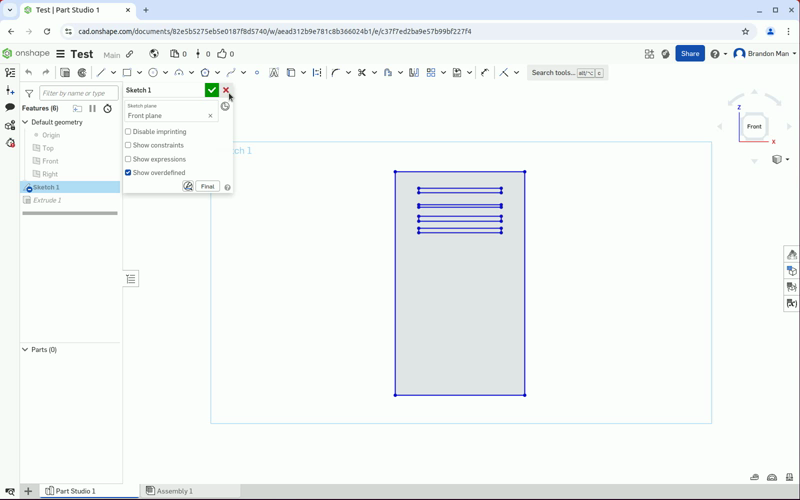
click(229, 92)
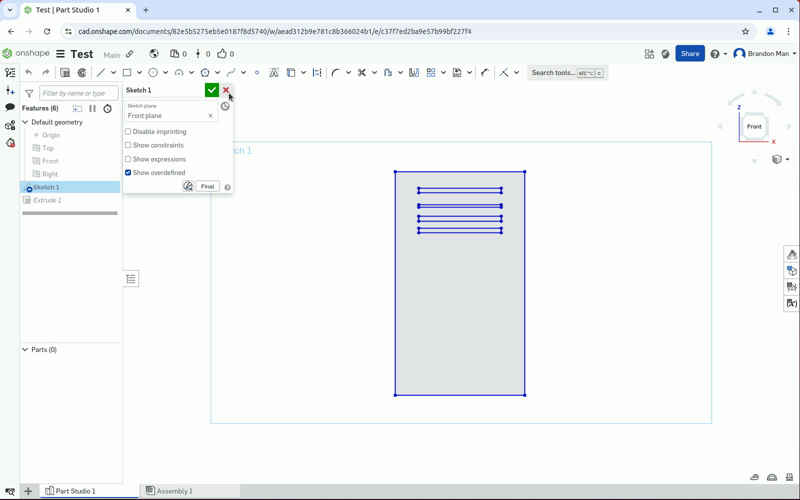
key(shift+s)
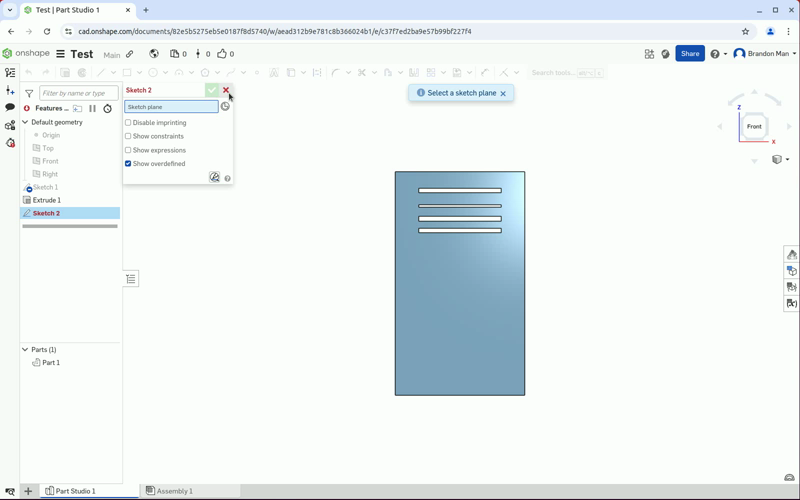
mouse_move(73, 163)
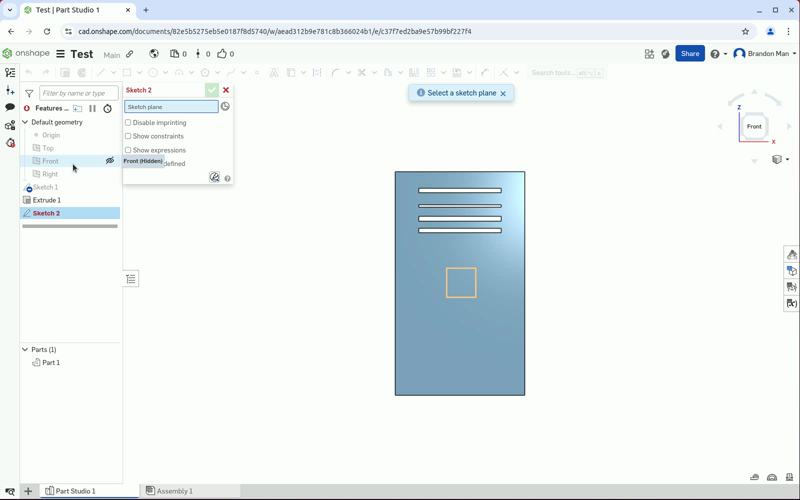
click(73, 163)
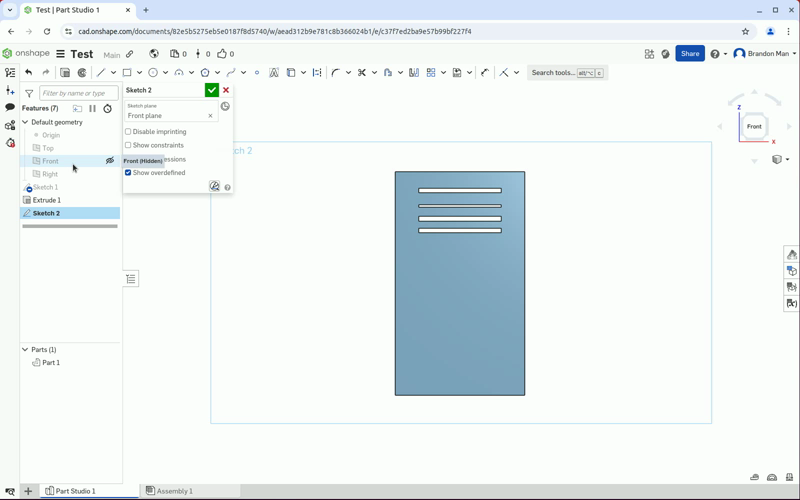
mouse_move(73, 352)
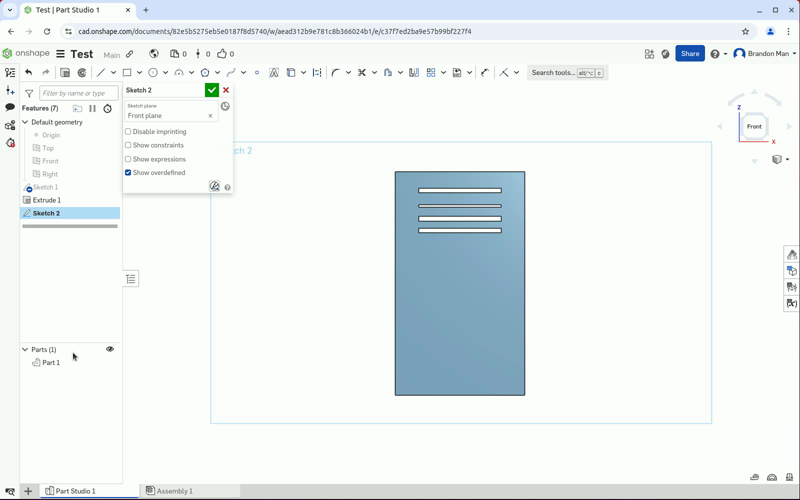
key(y)
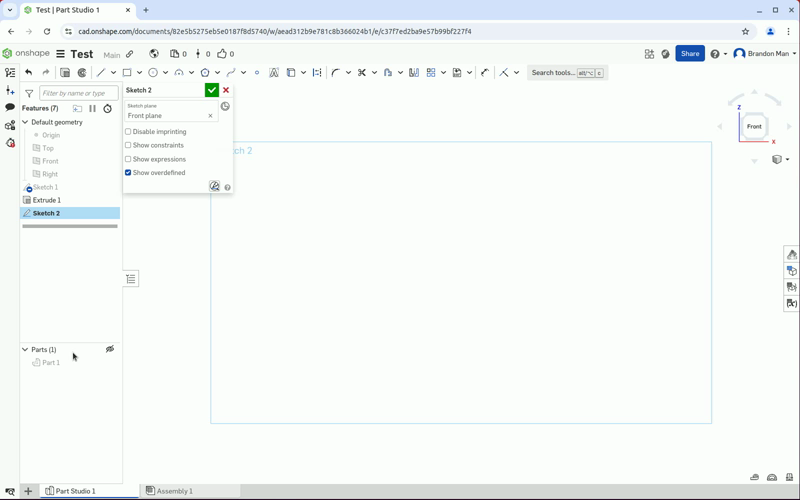
key(l)
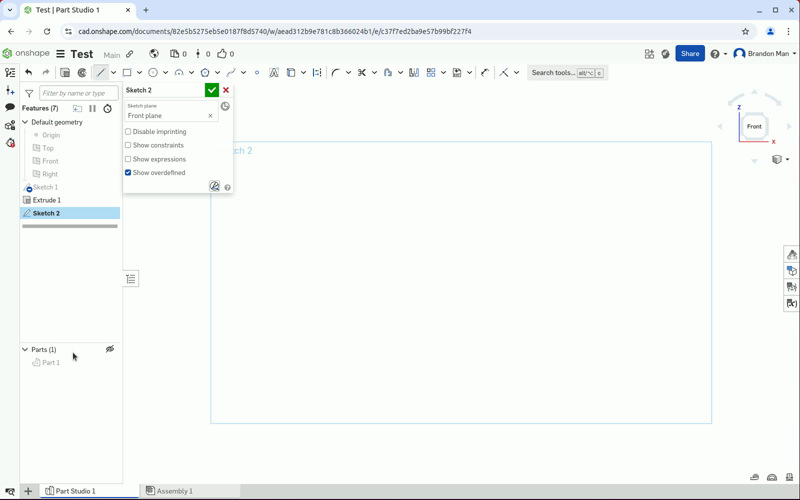
key_down(shift)
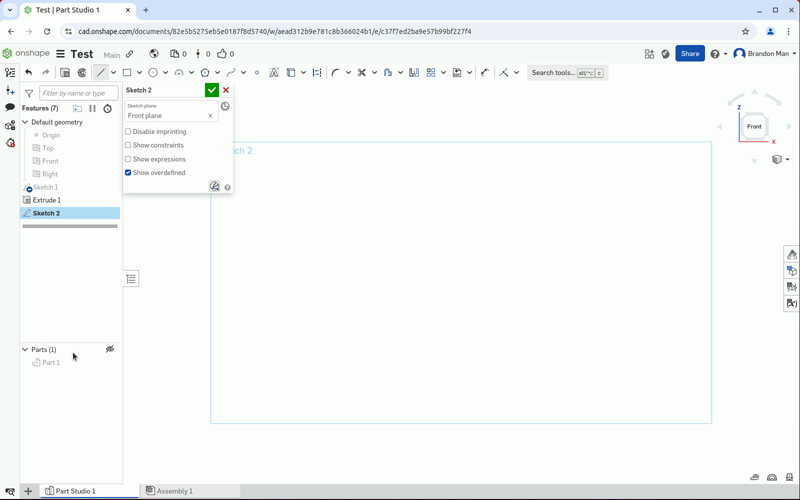
mouse_move(395, 395)
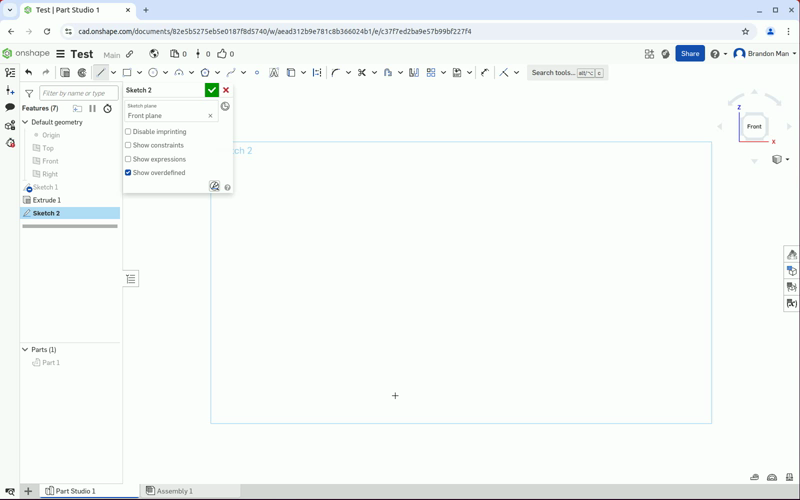
click(395, 395)
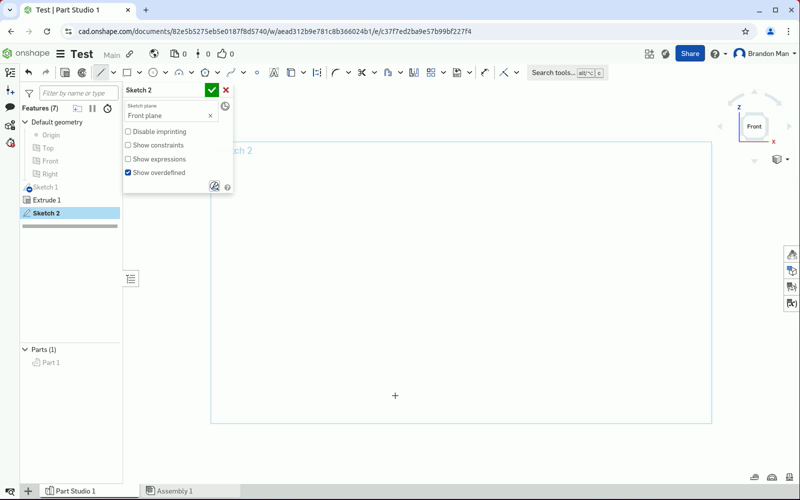
key_up(shift)
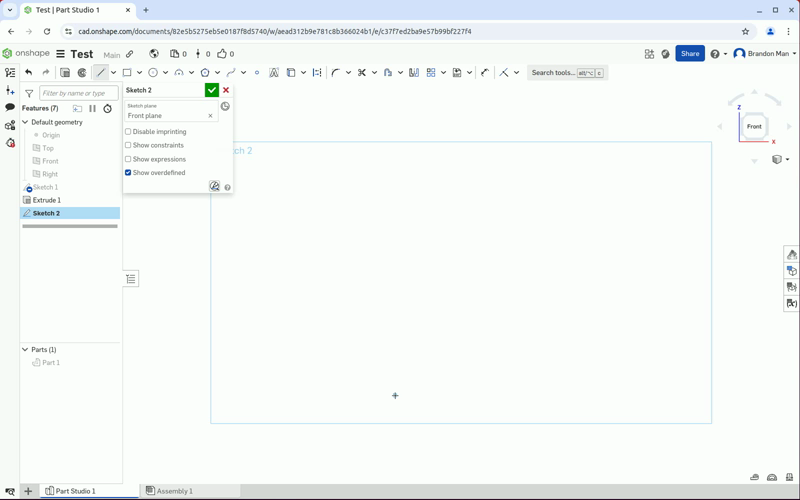
key_down(shift)
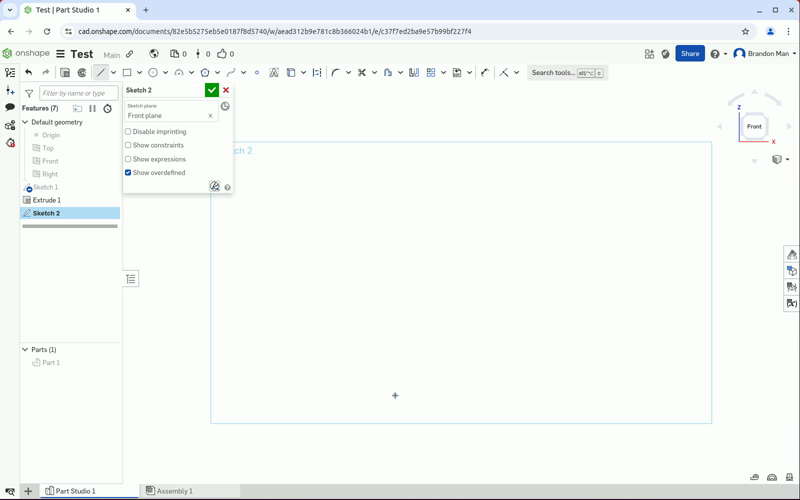
mouse_move(524, 395)
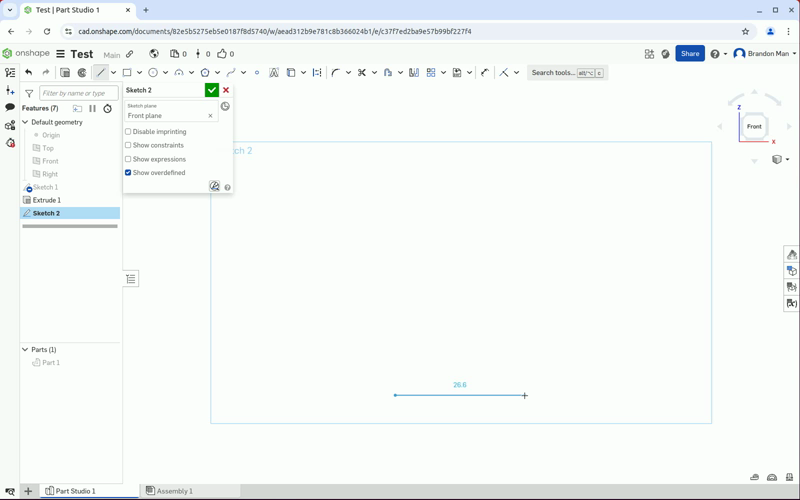
click(524, 395)
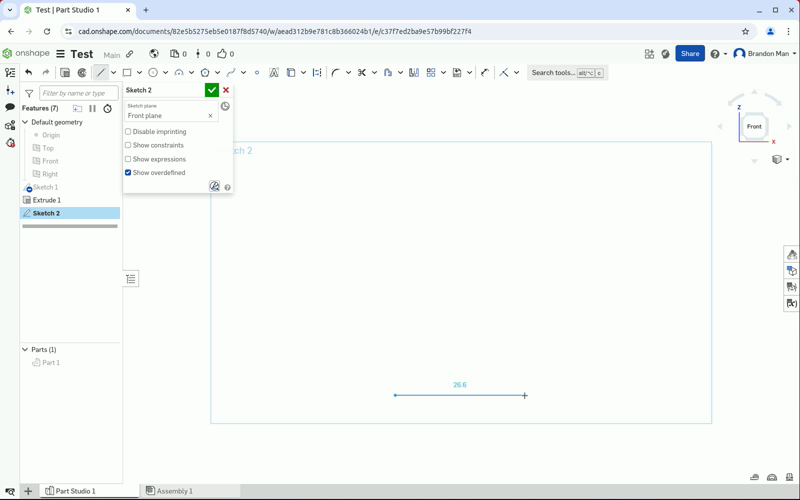
key_up(shift)
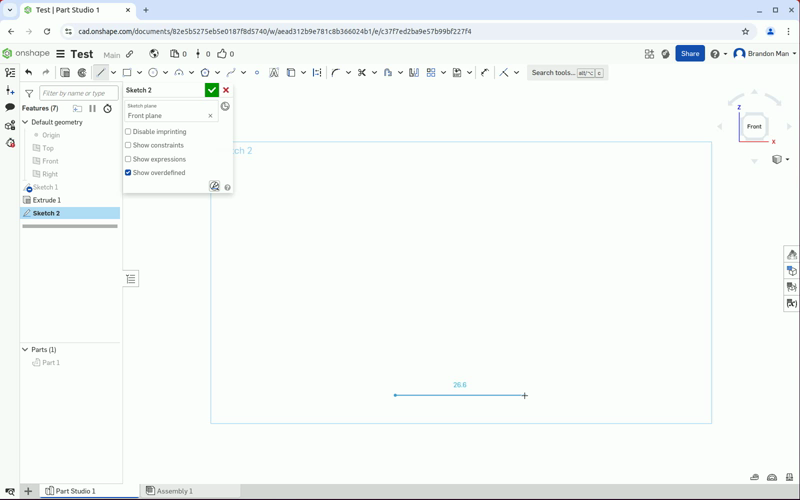
key_down(shift)
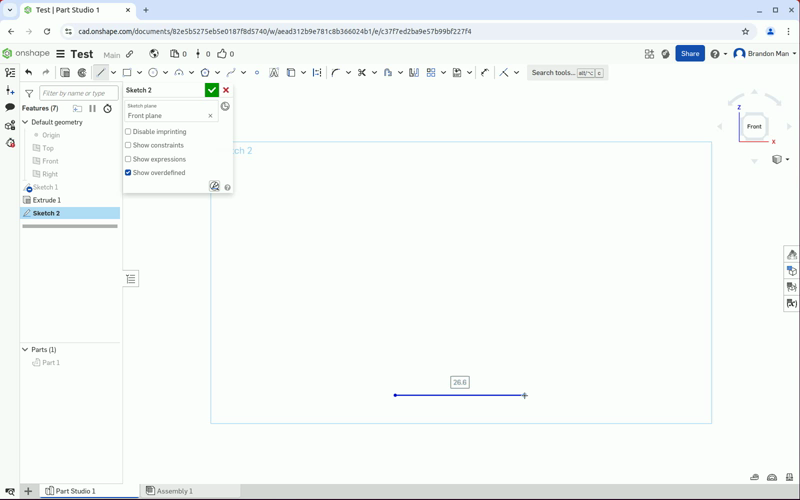
mouse_move(524, 171)
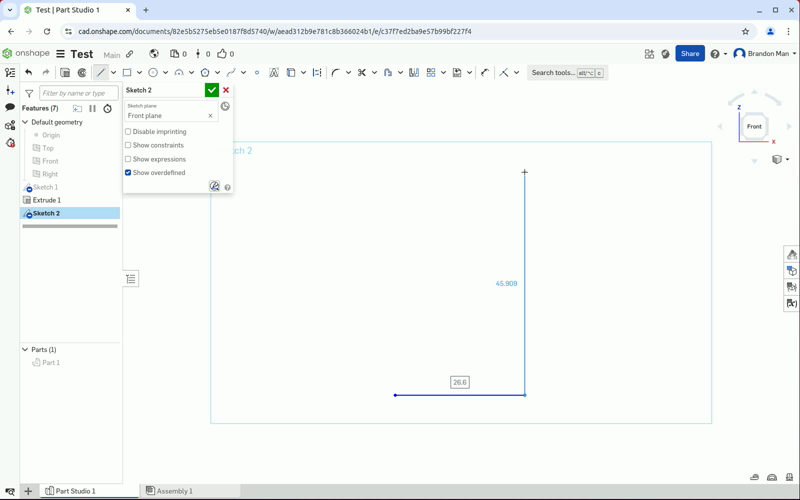
click(524, 171)
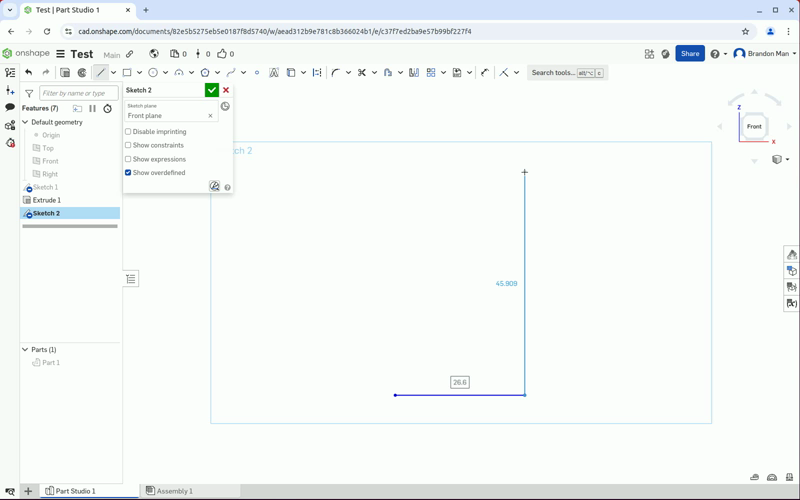
key_up(shift)
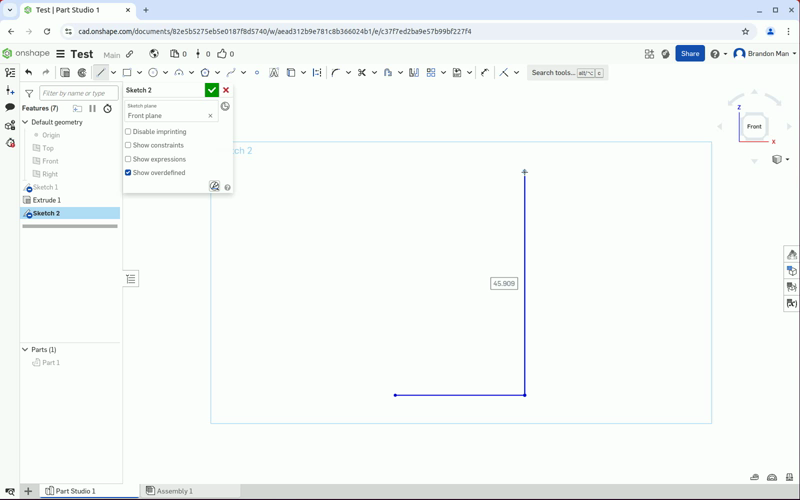
key_down(shift)
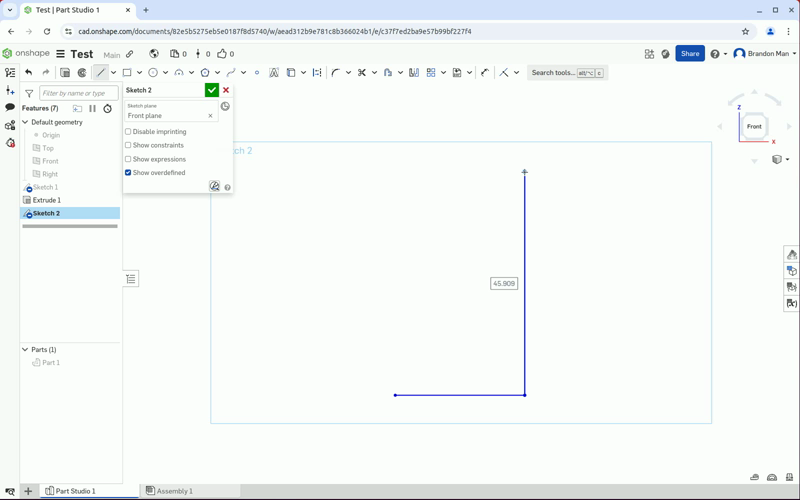
mouse_move(395, 171)
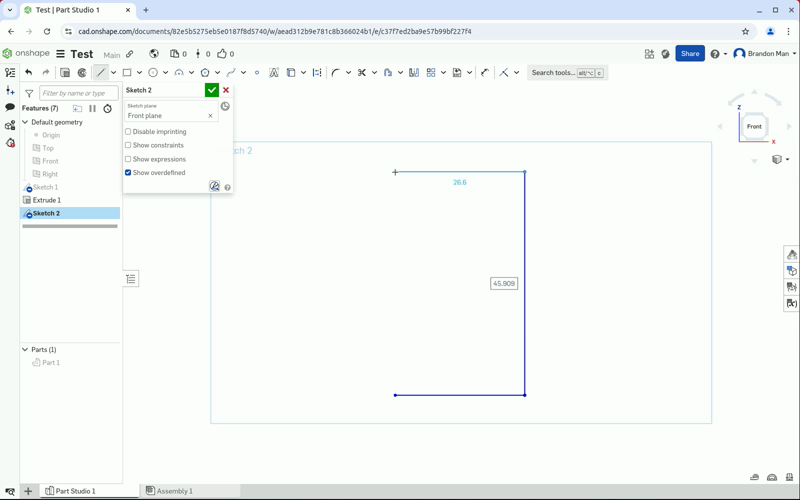
click(395, 171)
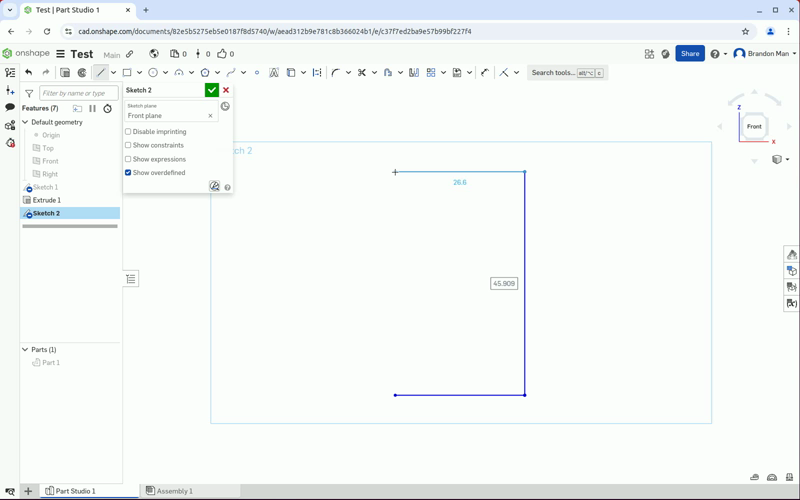
key_up(shift)
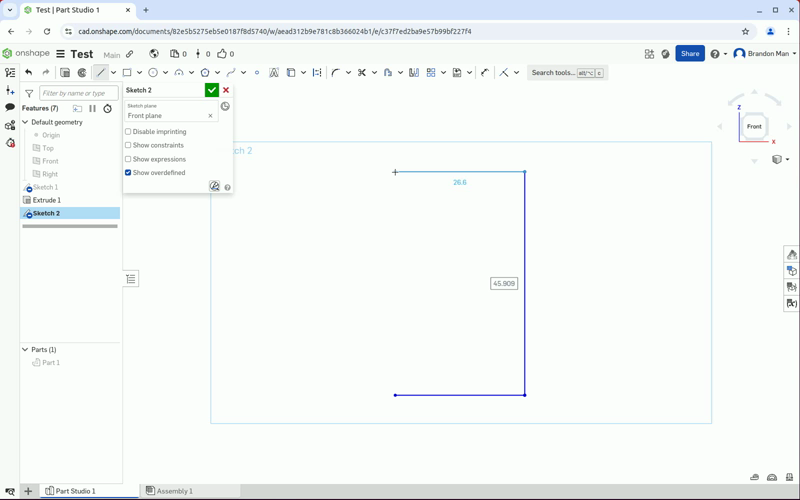
key_down(shift)
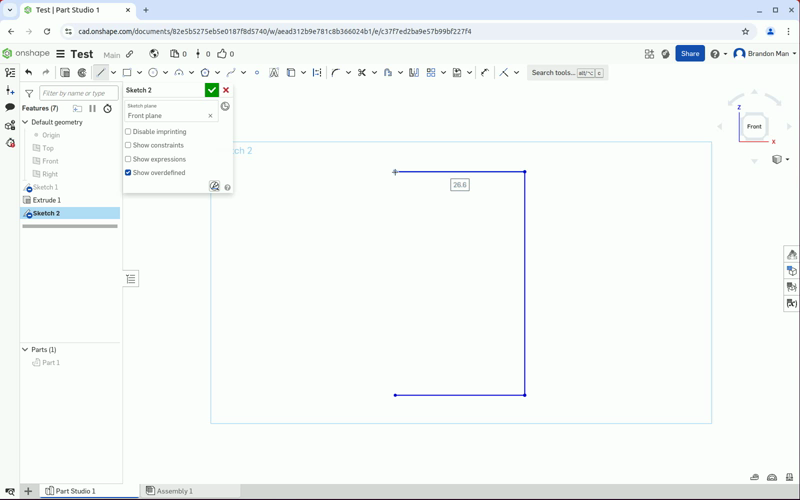
mouse_move(395, 395)
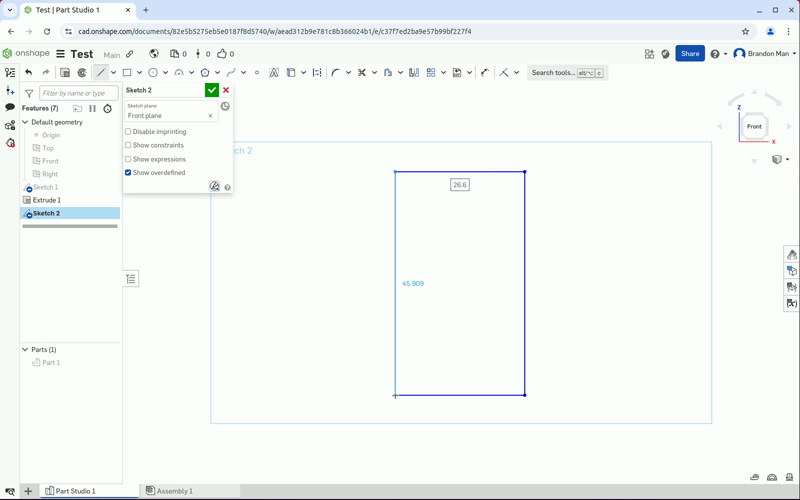
key_up(shift)
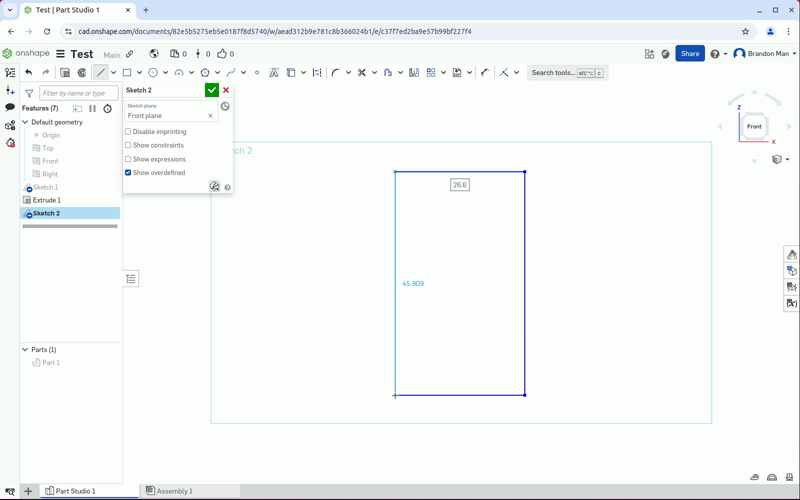
click(395, 395)
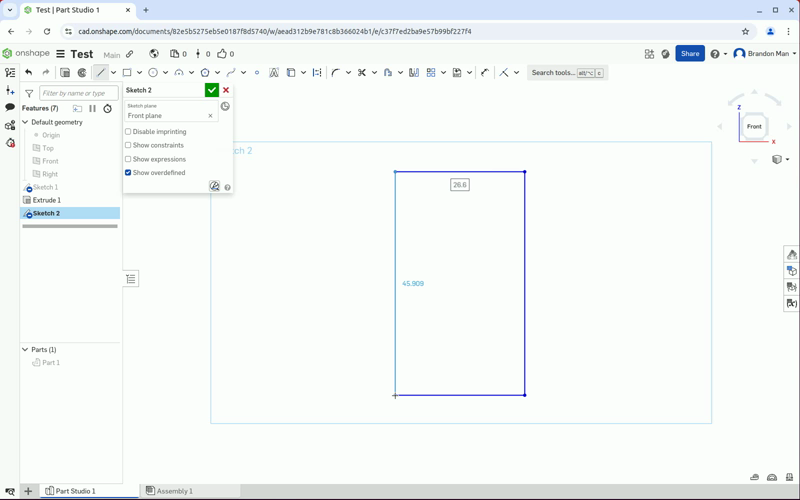
key(esc)
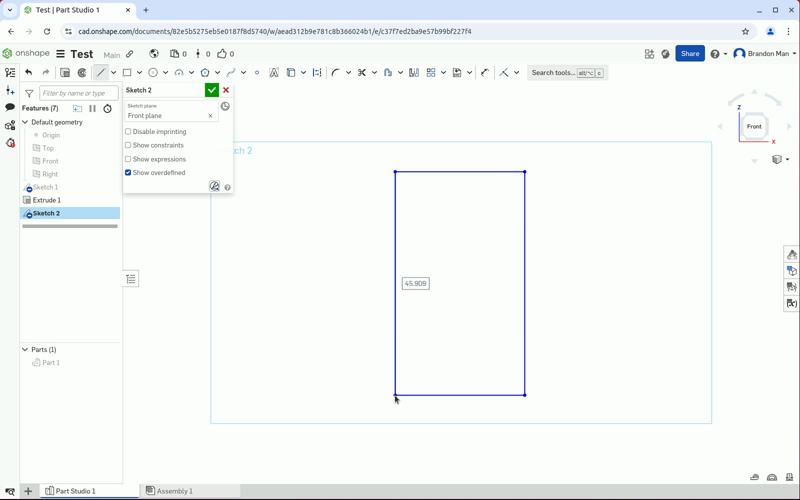
key(l)
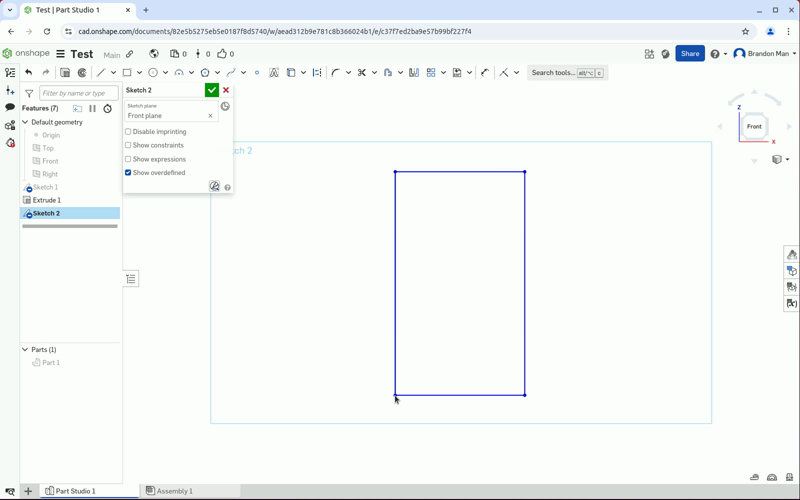
key_down(shift)
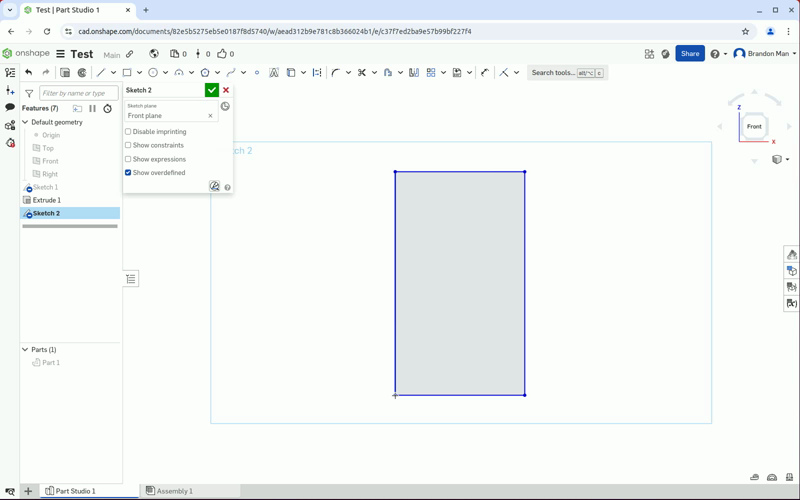
mouse_move(418, 232)
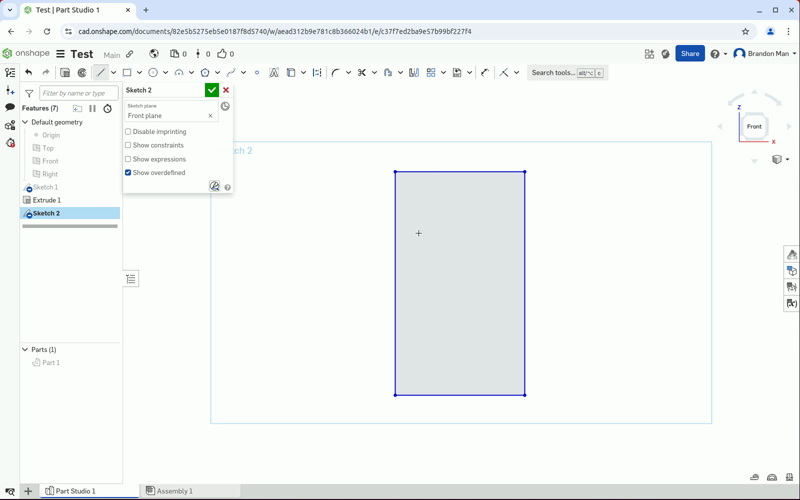
click(418, 232)
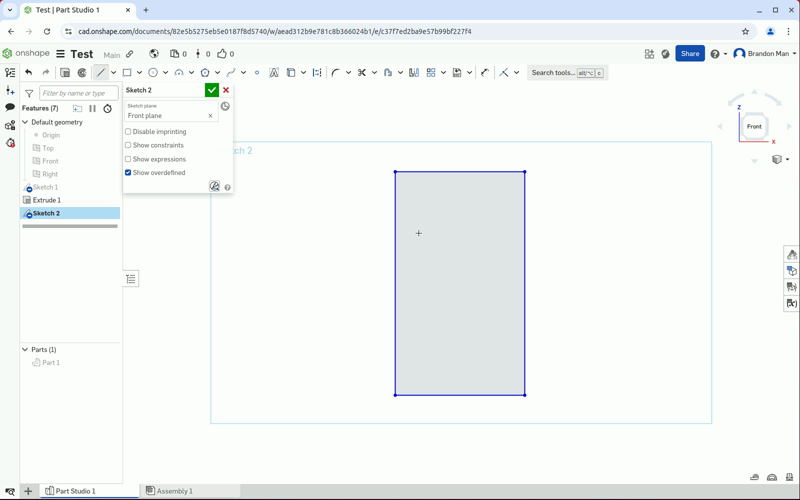
key_up(shift)
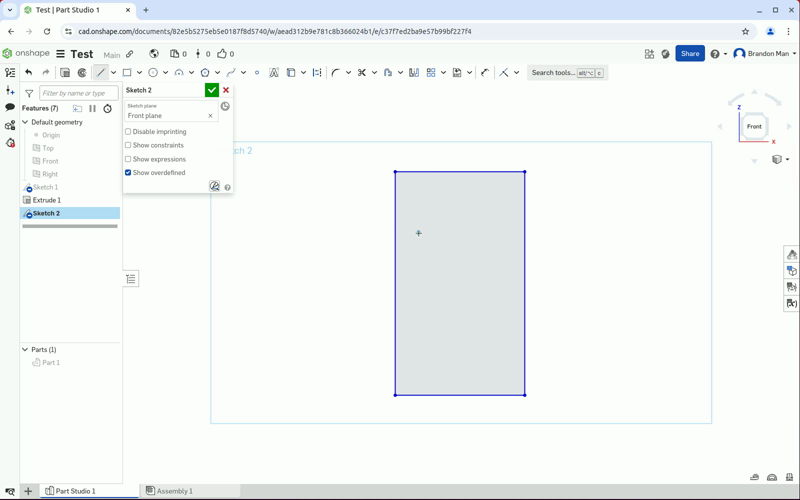
key_down(shift)
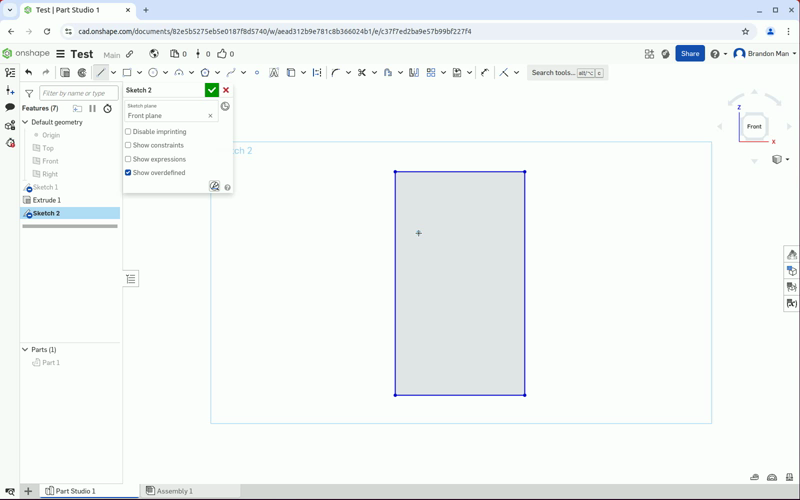
mouse_move(501, 232)
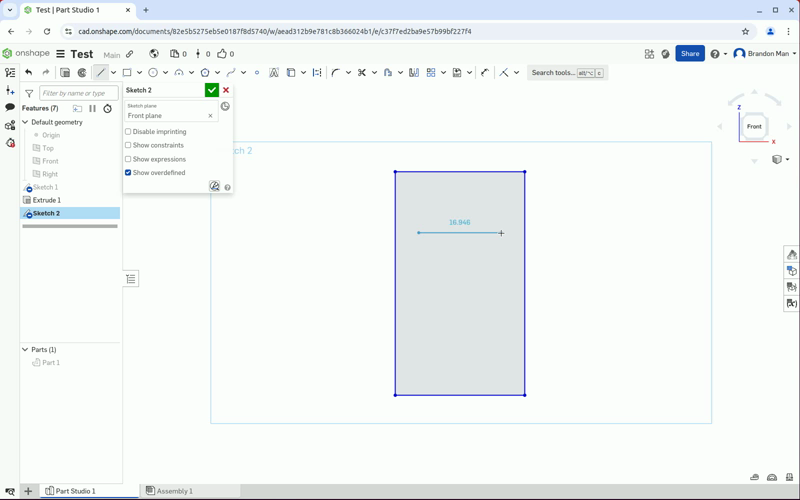
click(501, 232)
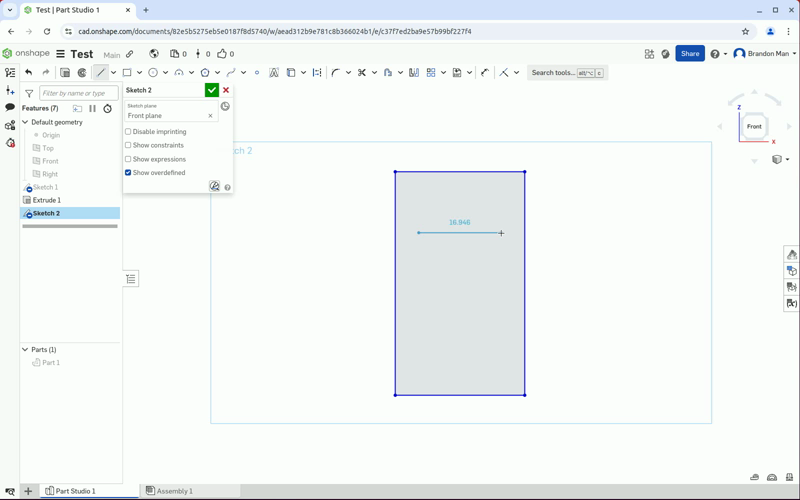
key_up(shift)
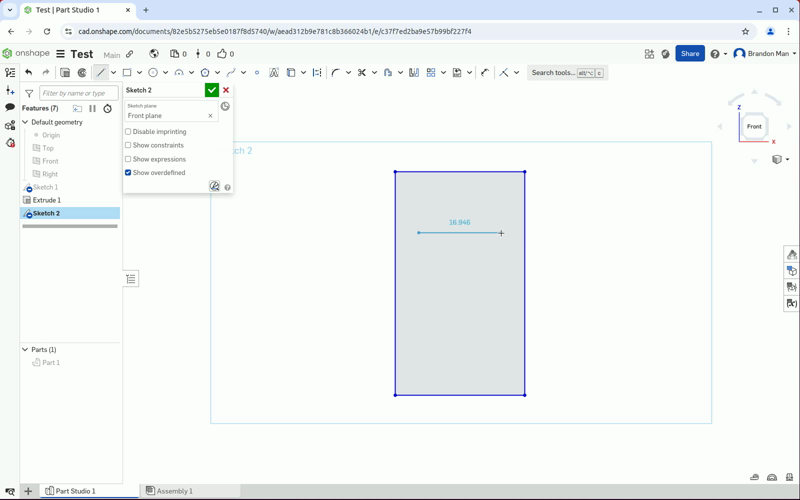
key_down(shift)
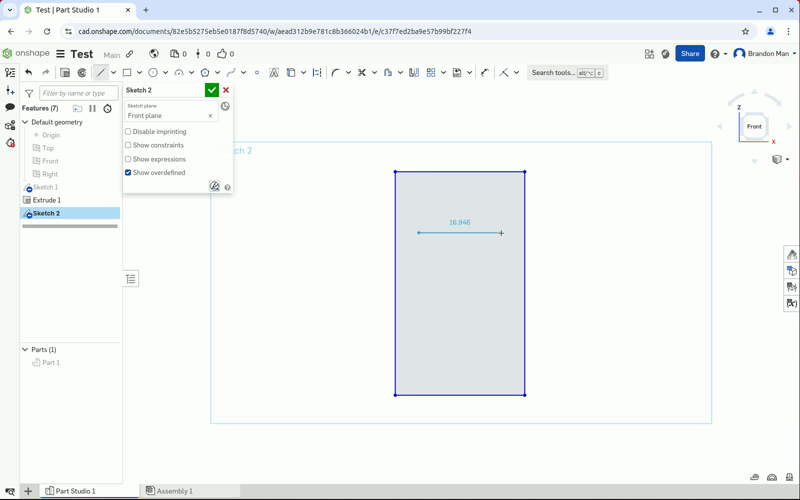
mouse_move(531, 232)
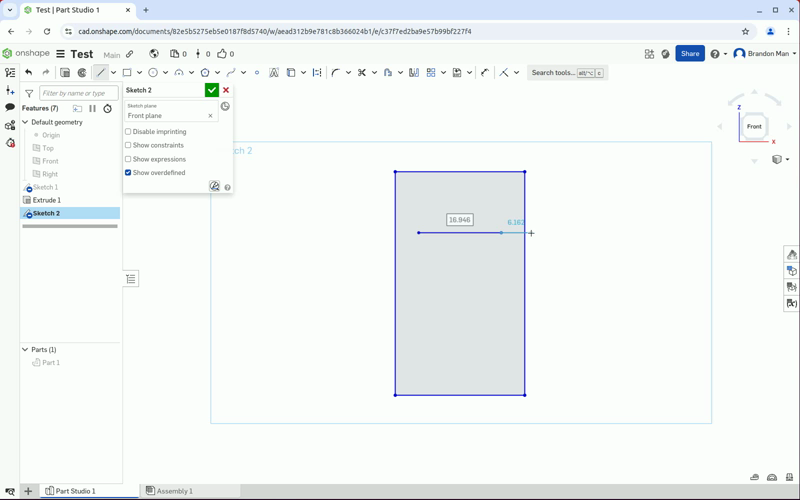
mouse_move(501, 228)
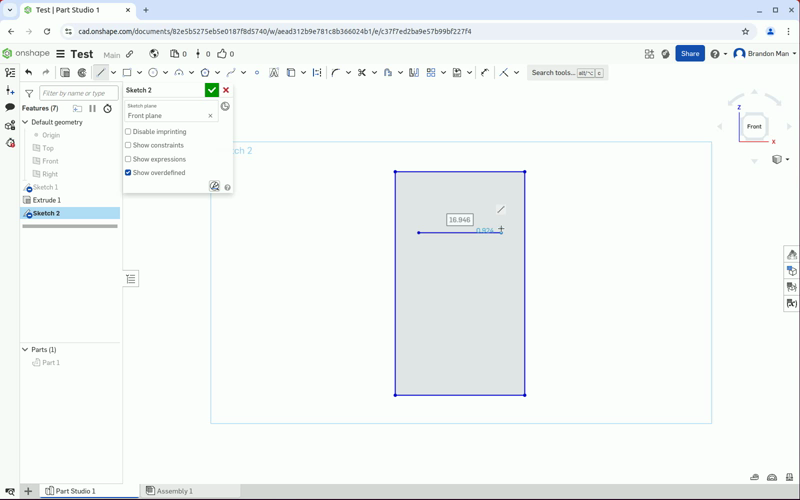
scroll(6)
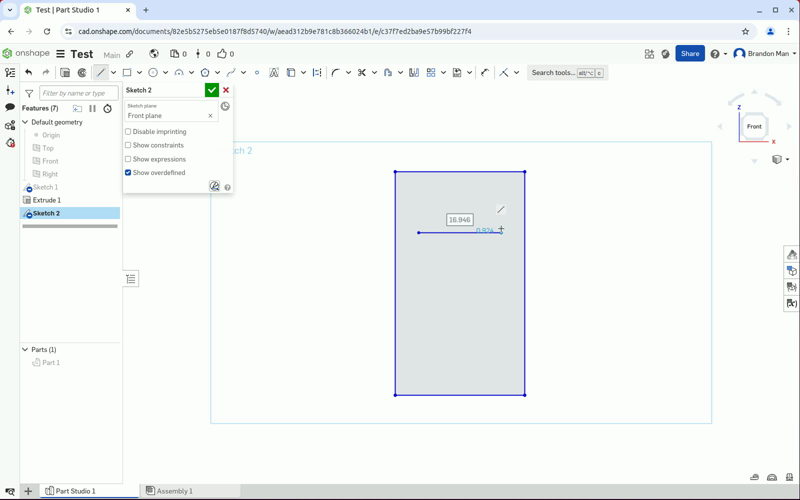
scroll(6)
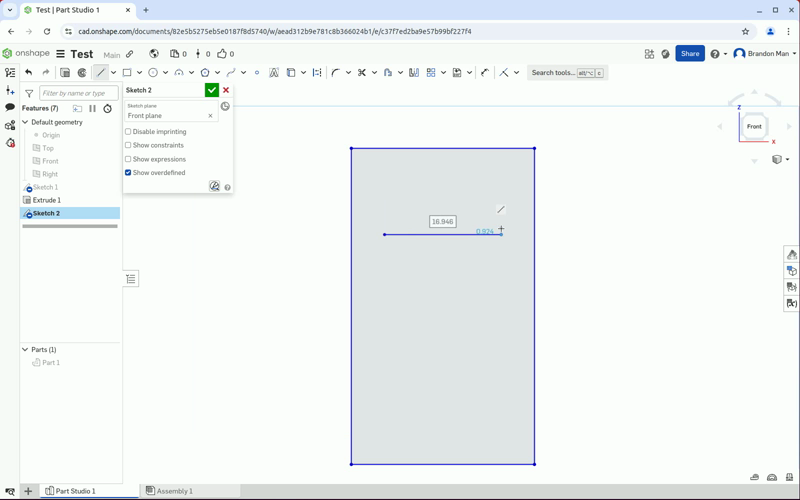
scroll(6)
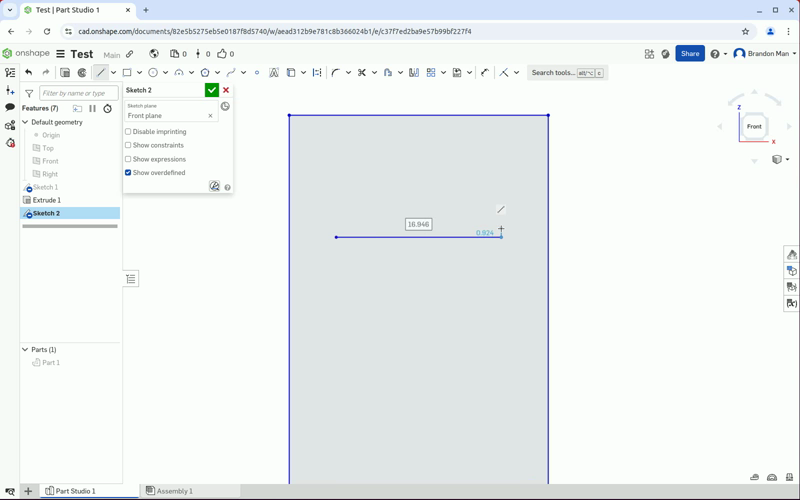
scroll(6)
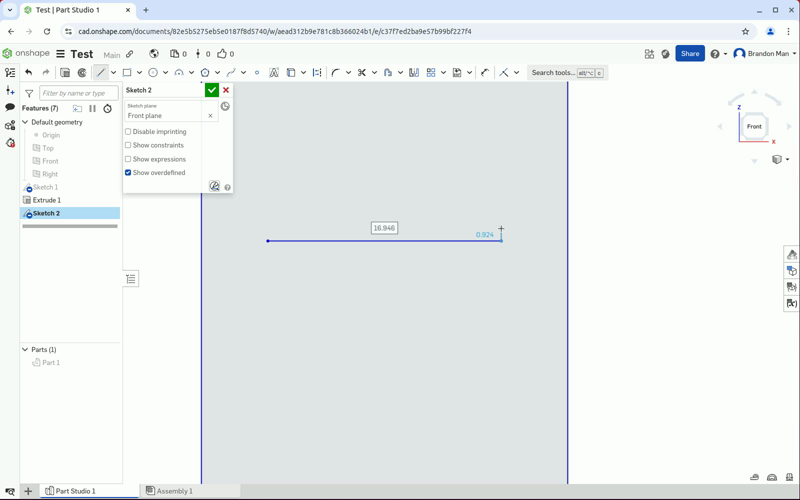
scroll(6)
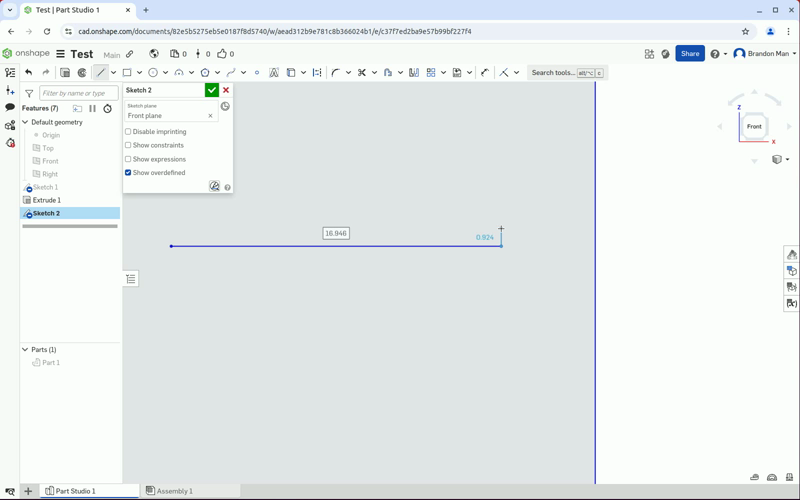
scroll(6)
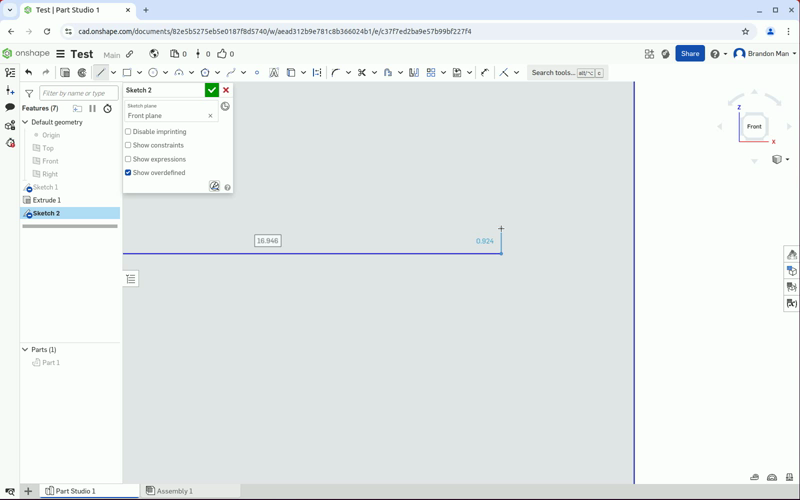
scroll(6)
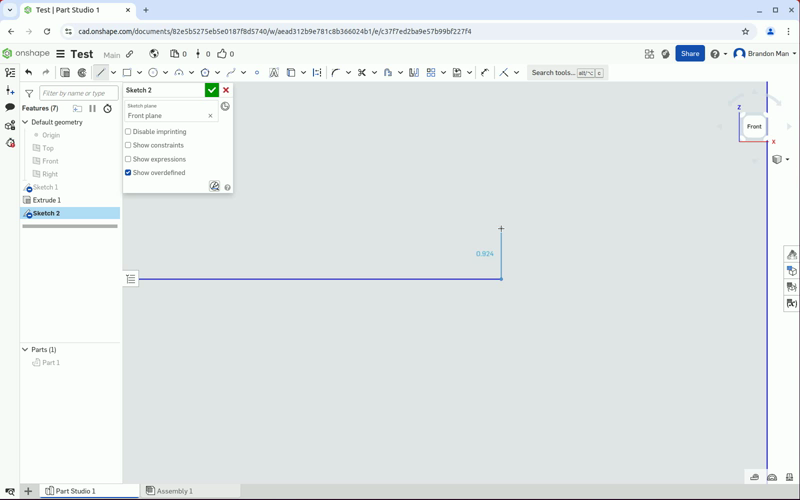
click(501, 228)
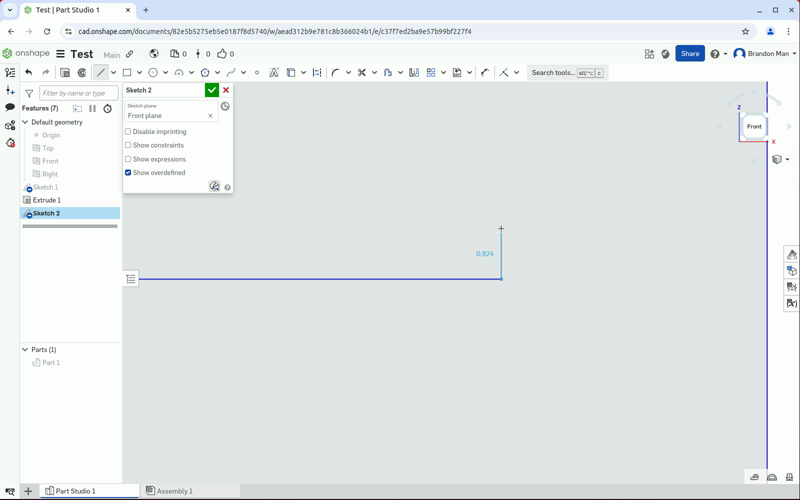
scroll(-6)
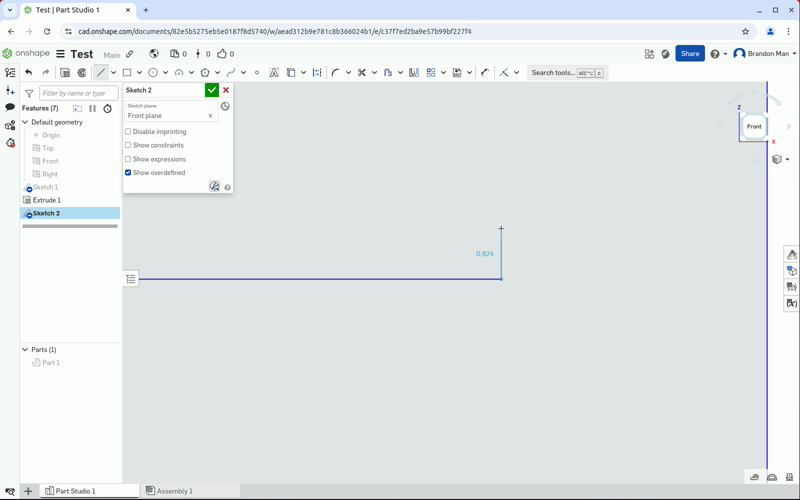
scroll(-6)
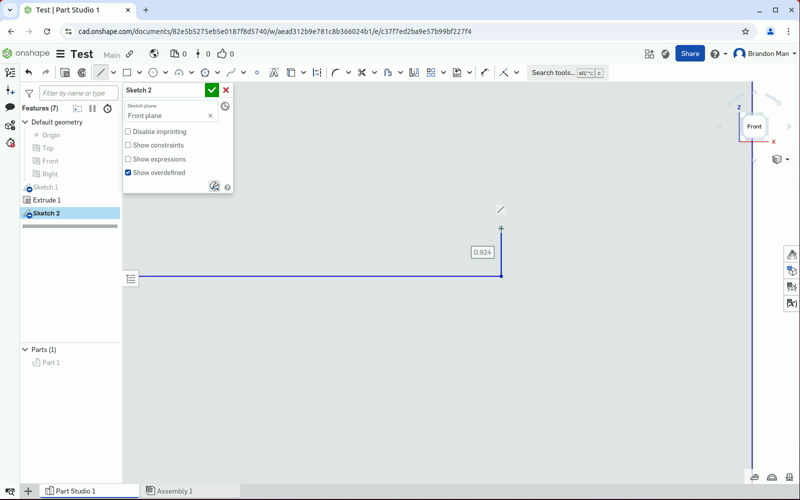
scroll(-6)
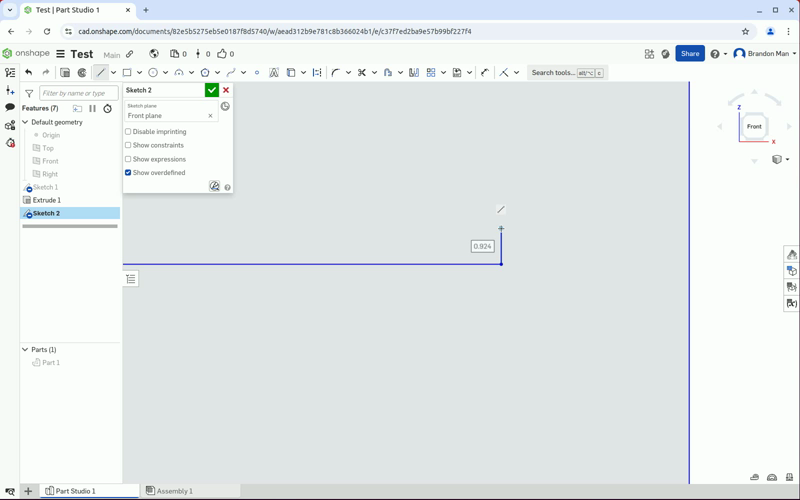
scroll(-6)
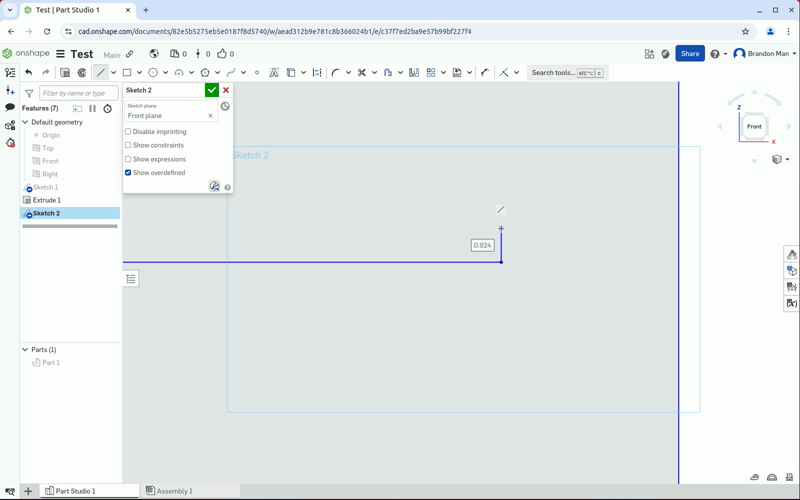
scroll(-6)
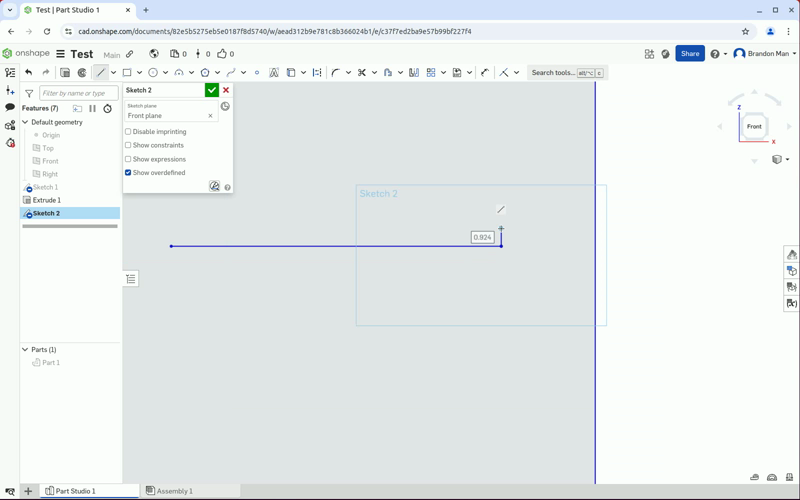
scroll(-6)
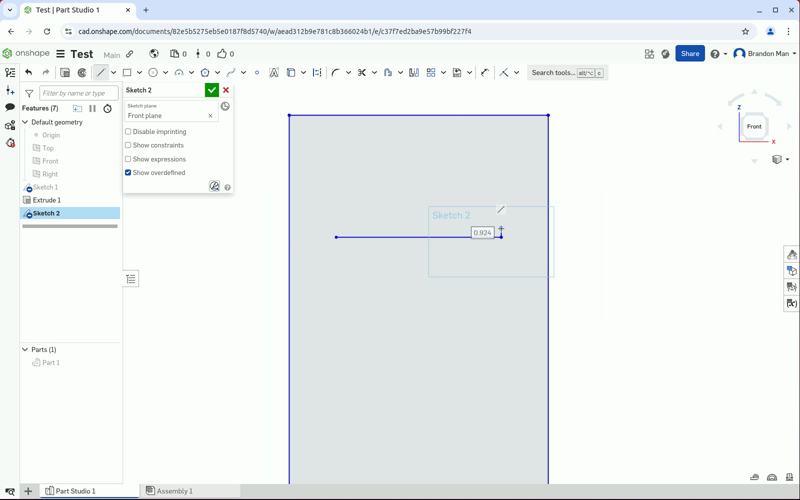
scroll(-6)
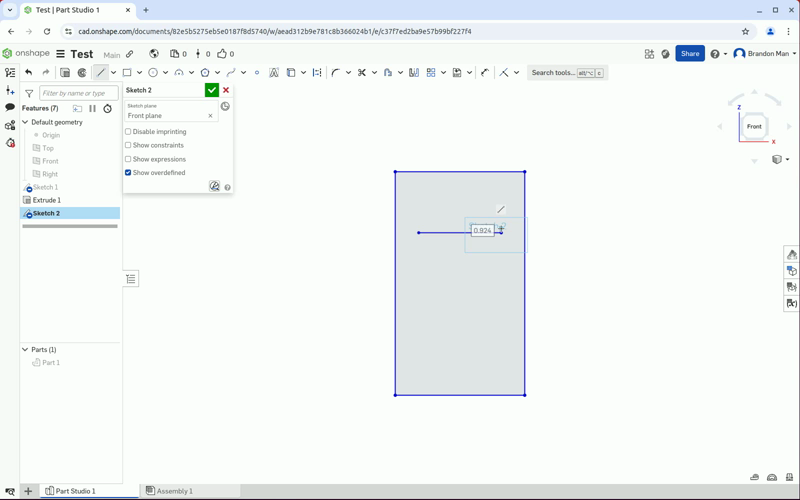
key_up(shift)
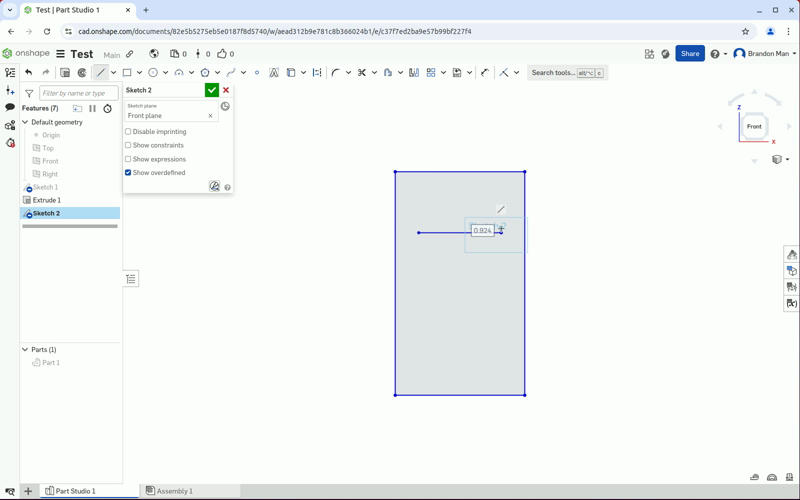
key_down(shift)
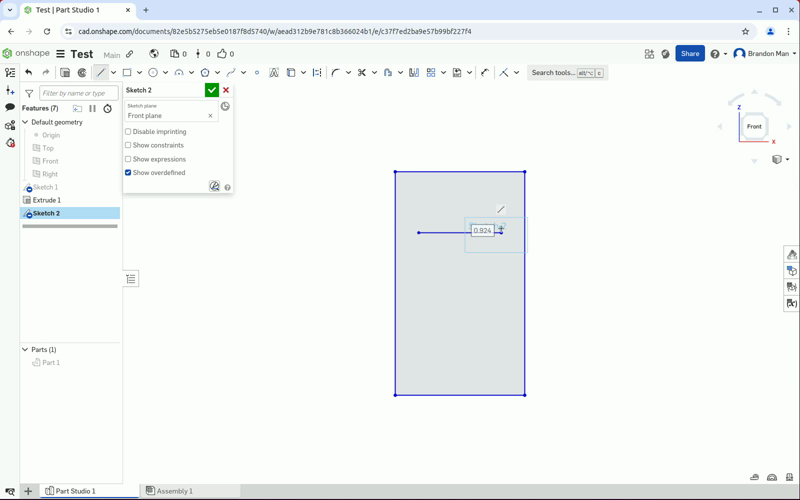
mouse_move(418, 228)
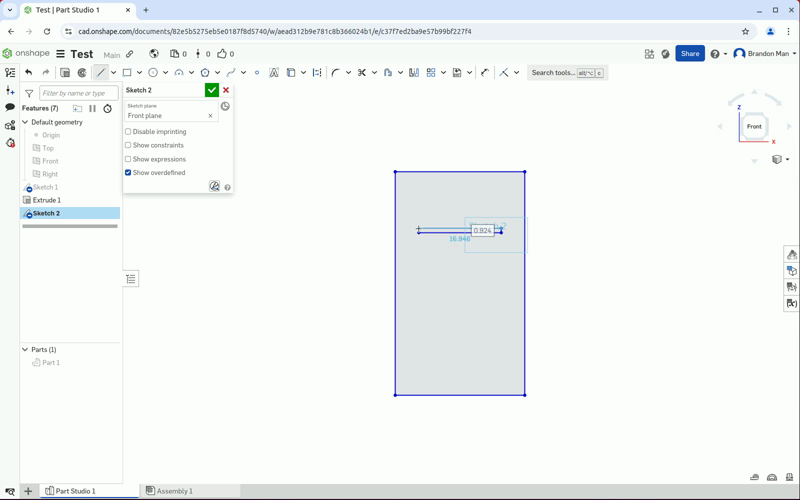
click(418, 228)
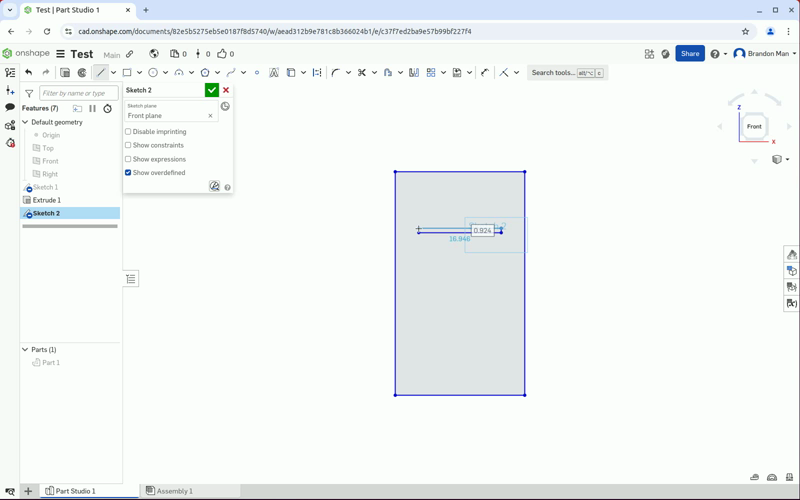
key_up(shift)
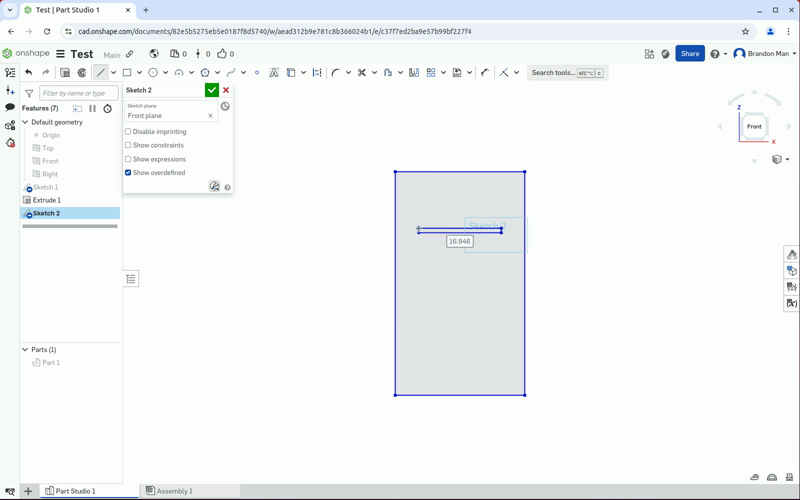
mouse_move(448, 228)
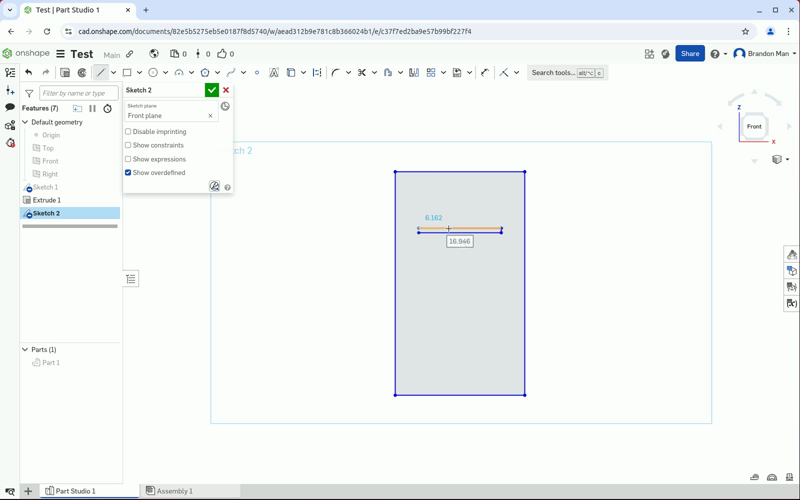
key_down(shift)
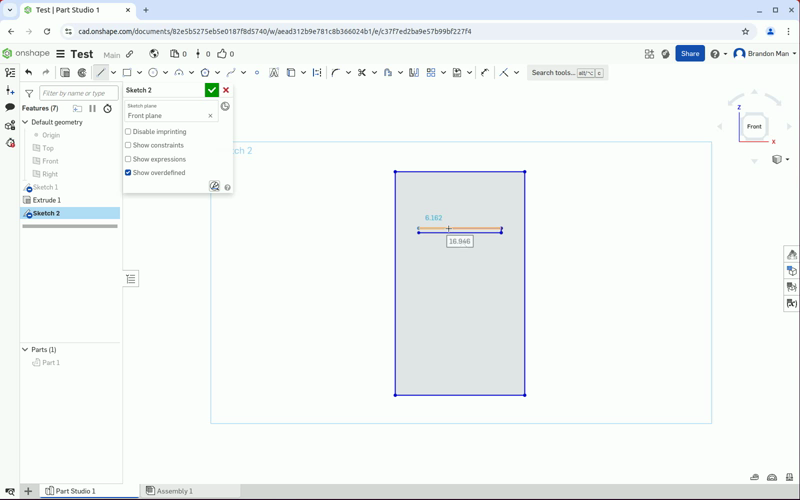
mouse_move(418, 232)
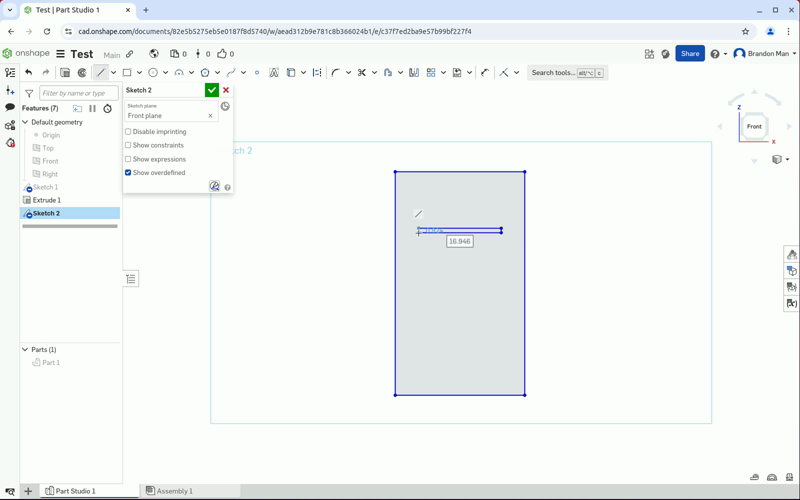
scroll(6)
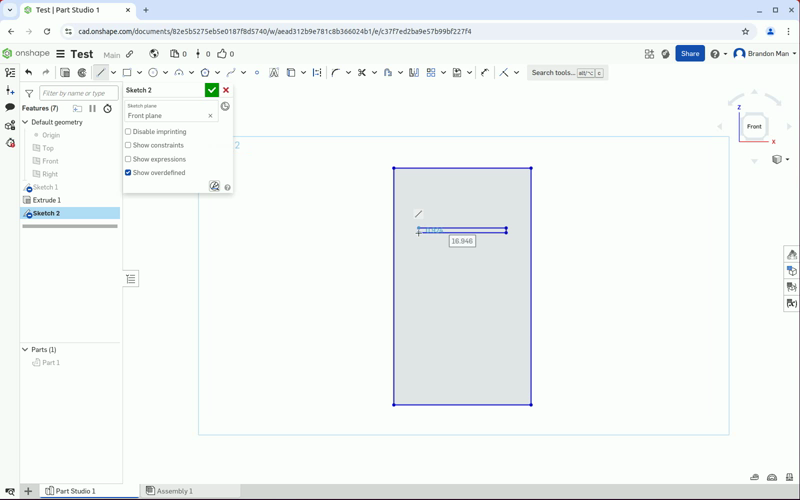
scroll(6)
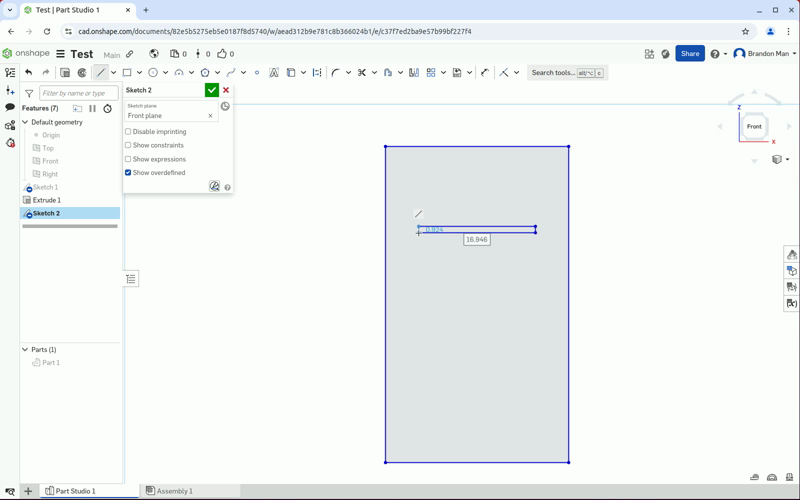
scroll(6)
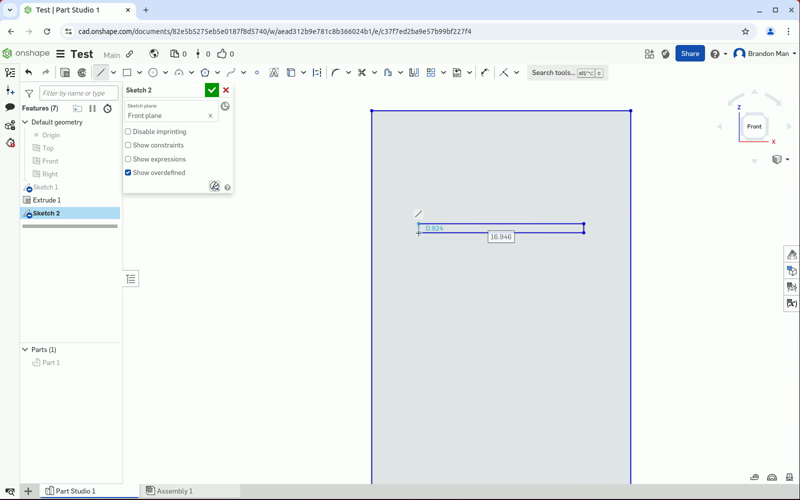
scroll(6)
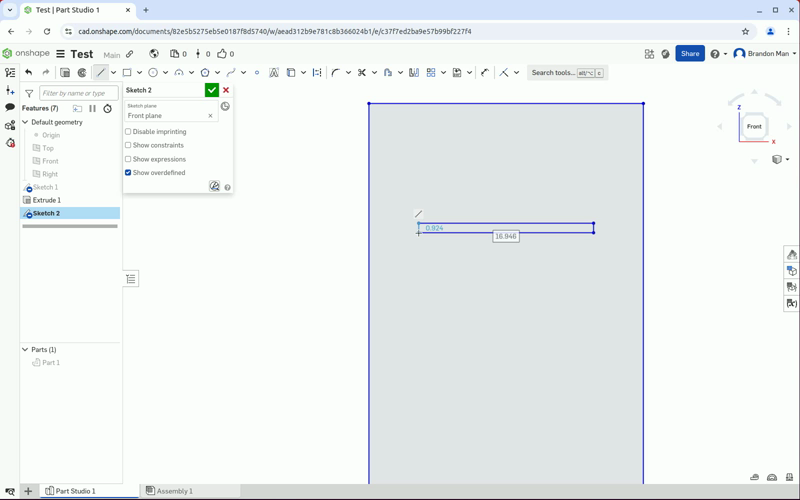
scroll(6)
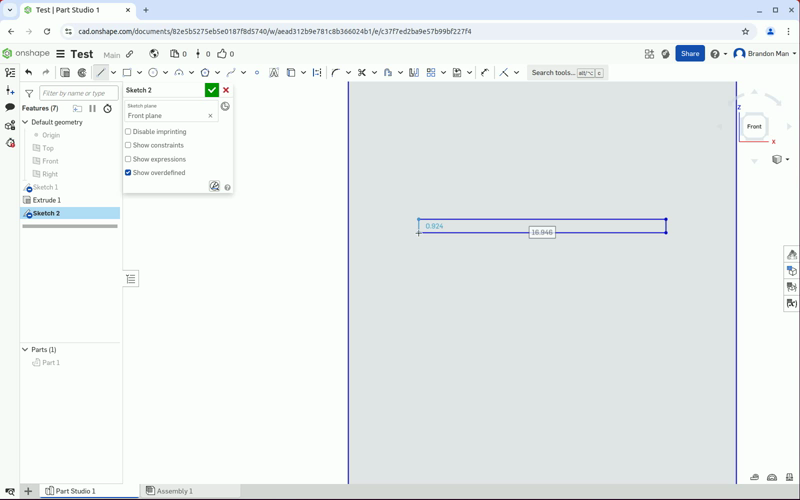
scroll(6)
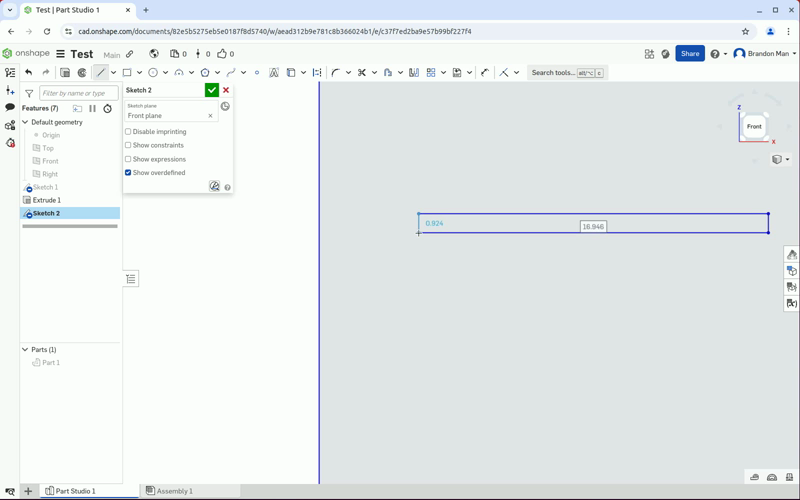
scroll(6)
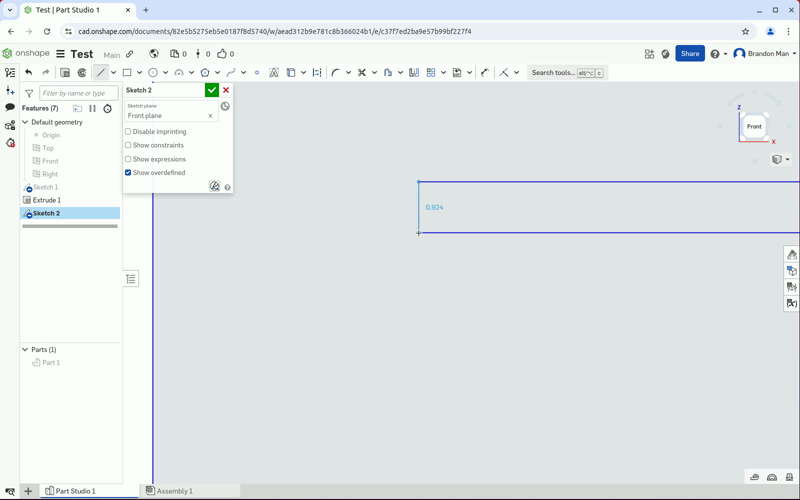
key_up(shift)
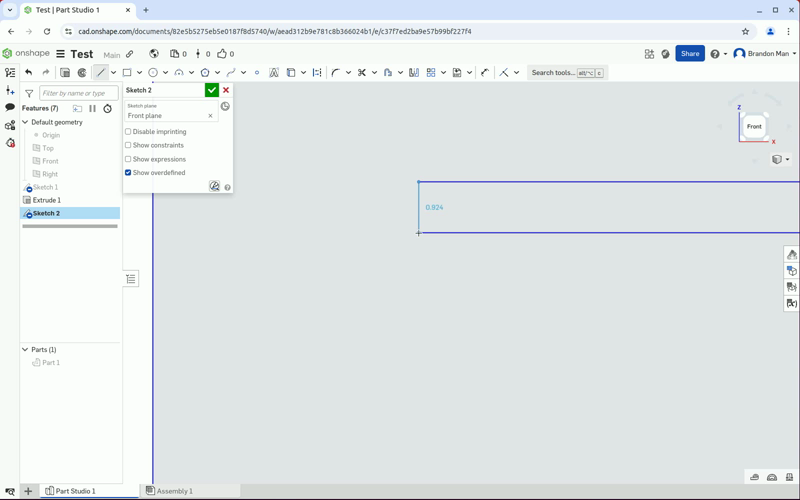
click(418, 232)
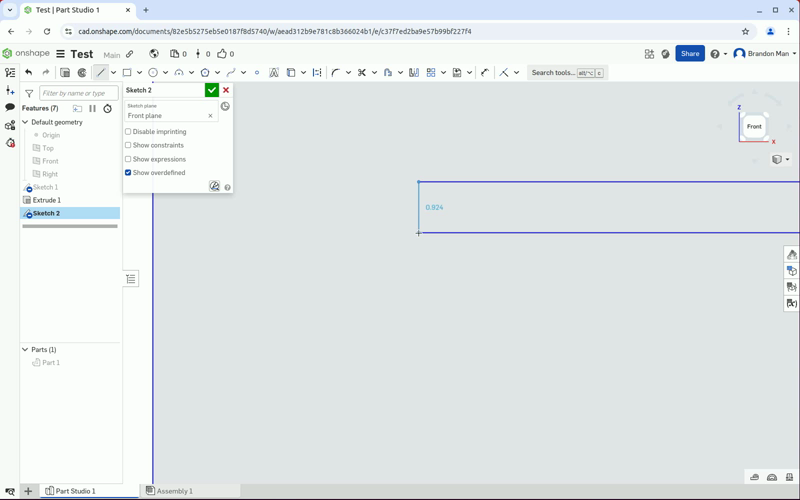
scroll(-6)
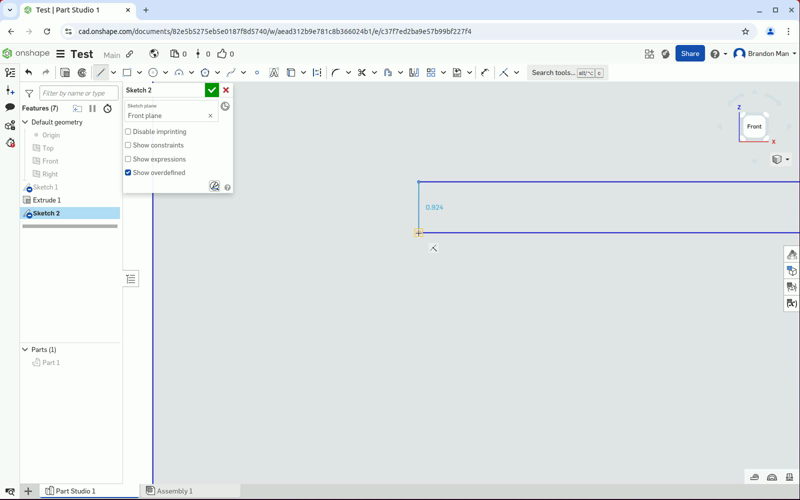
scroll(-6)
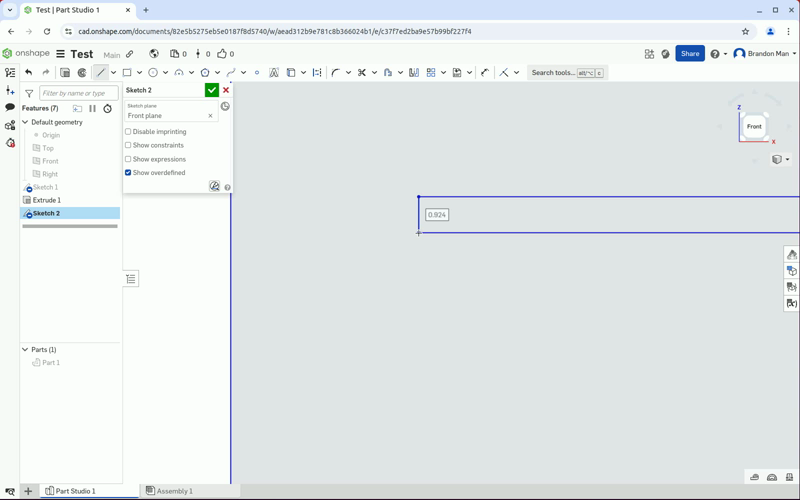
scroll(-6)
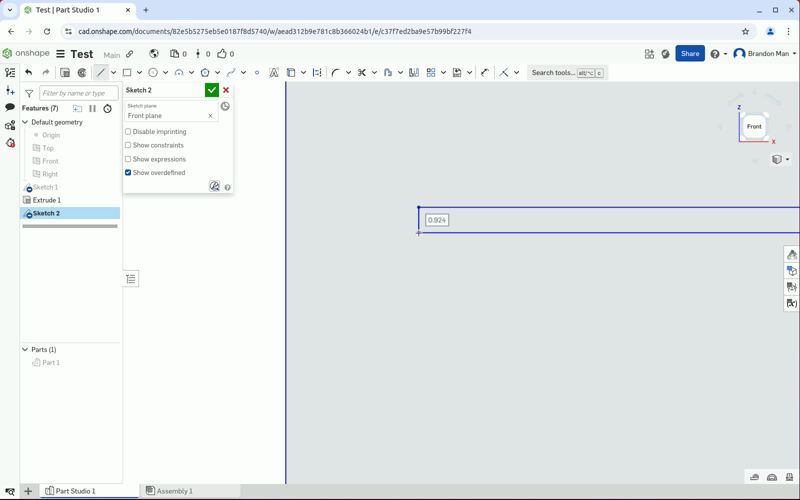
scroll(-6)
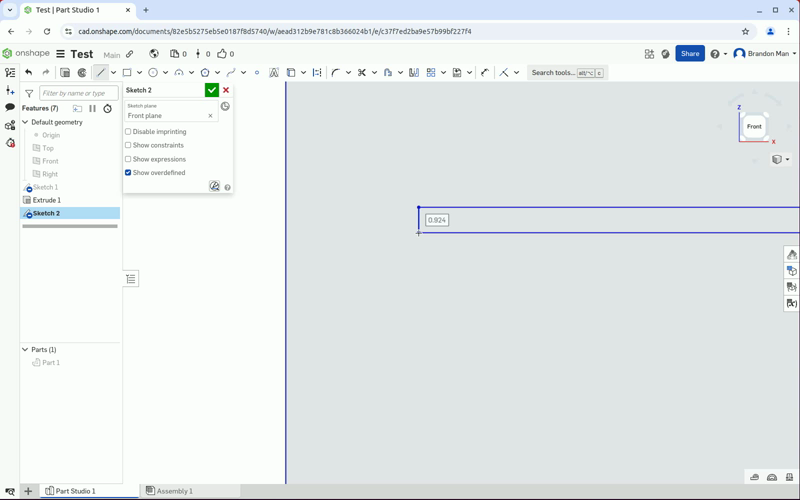
scroll(-6)
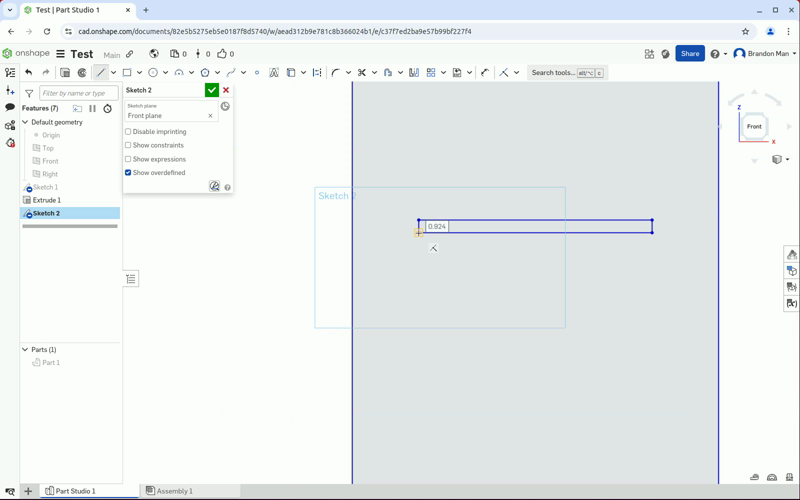
scroll(-6)
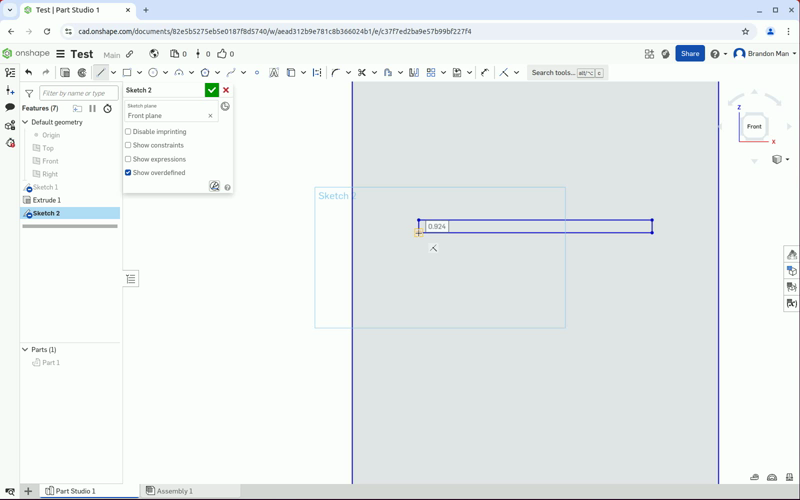
scroll(-6)
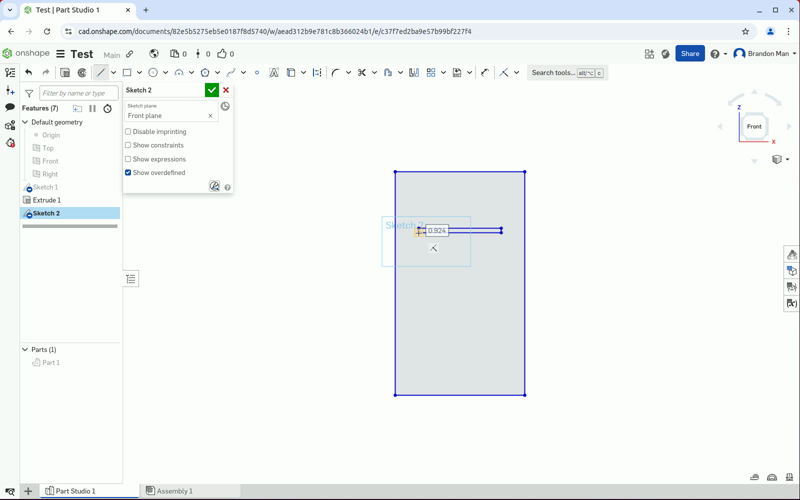
key(esc)
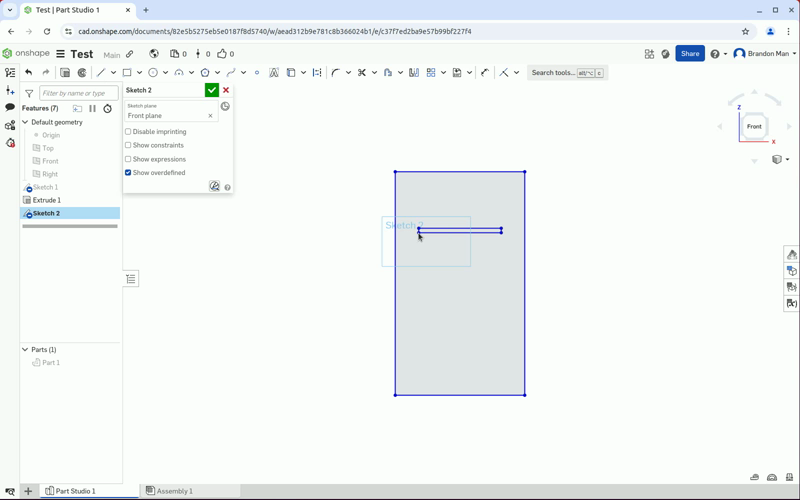
key(l)
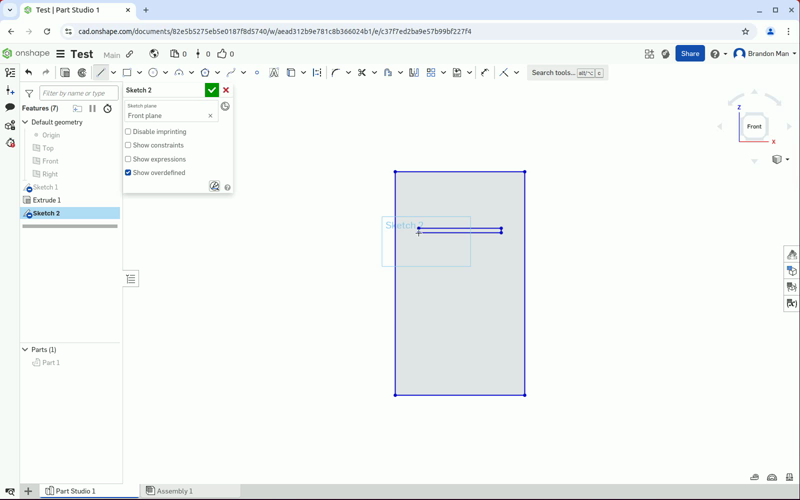
key_down(shift)
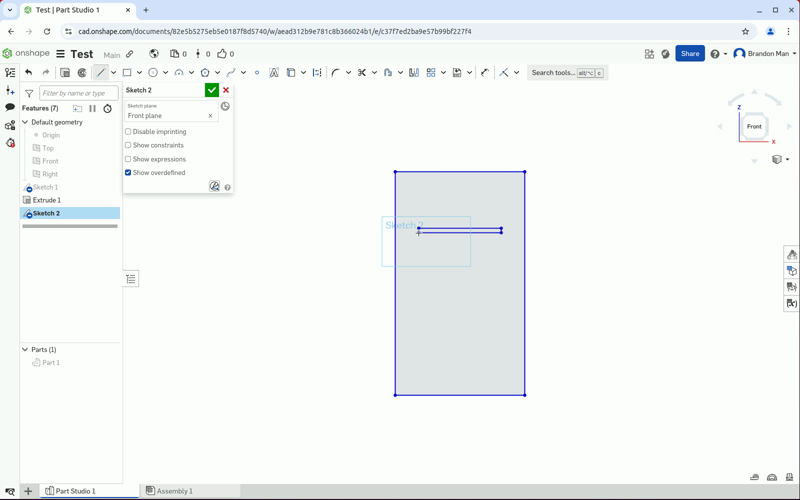
mouse_move(418, 221)
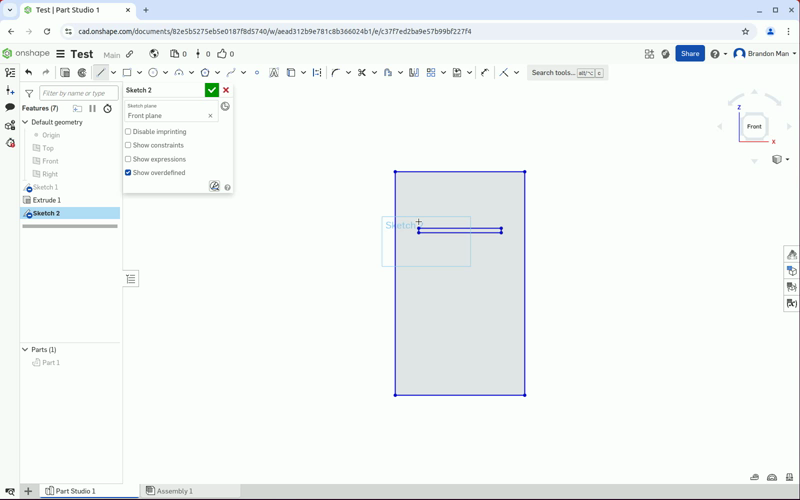
click(418, 221)
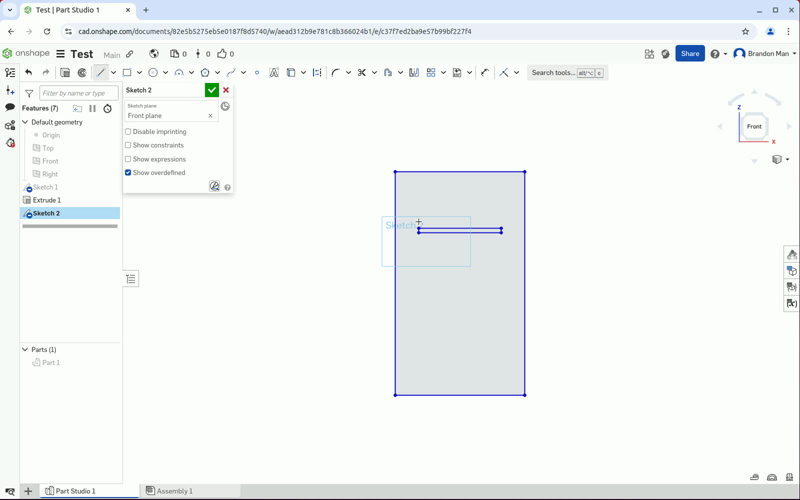
key_up(shift)
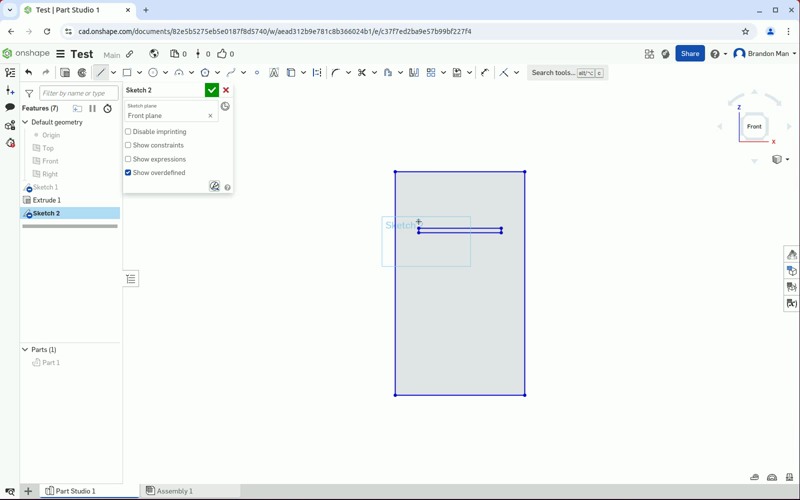
key_down(shift)
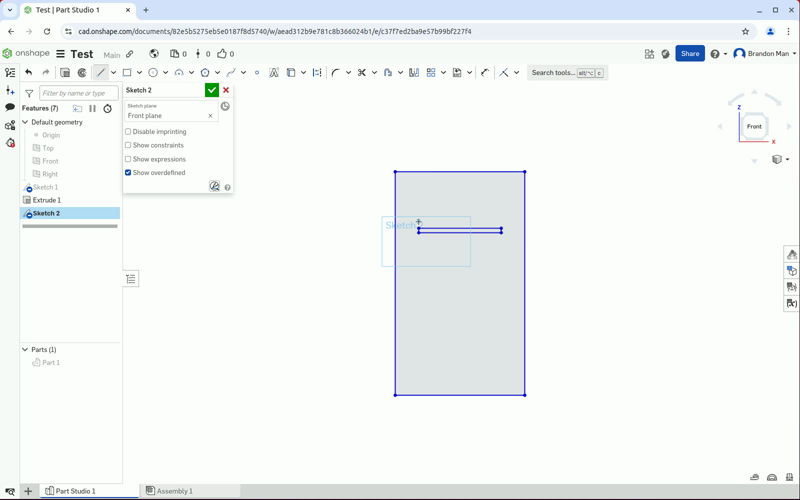
mouse_move(501, 221)
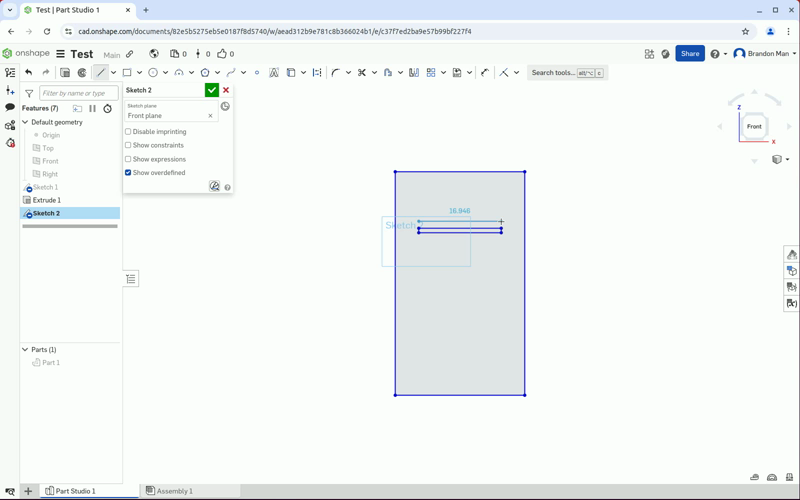
click(501, 221)
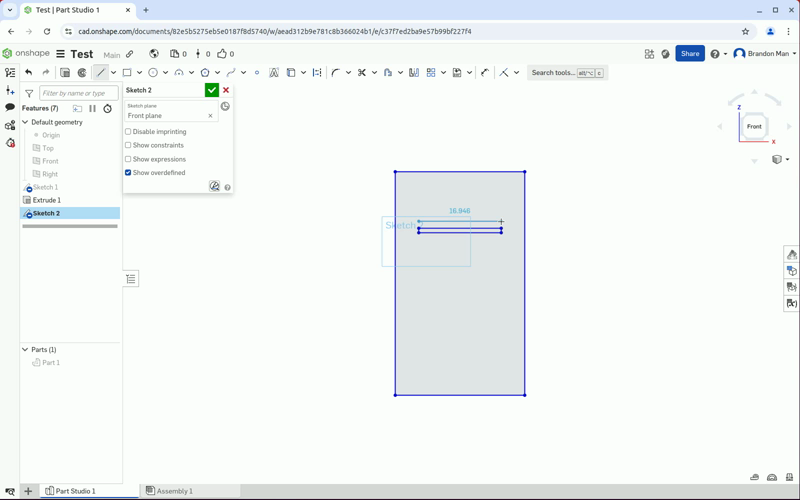
key_up(shift)
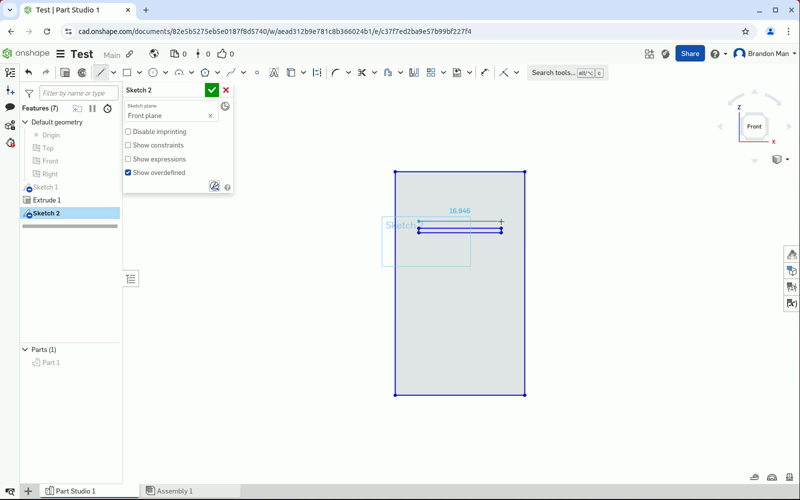
key_down(shift)
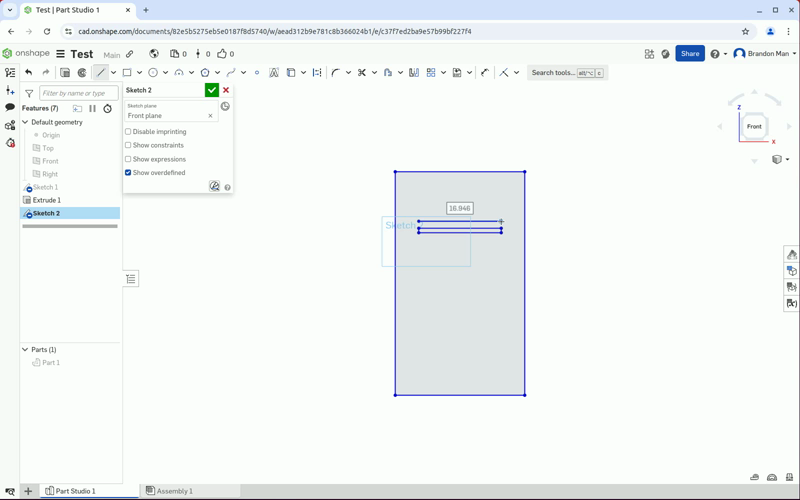
mouse_move(531, 221)
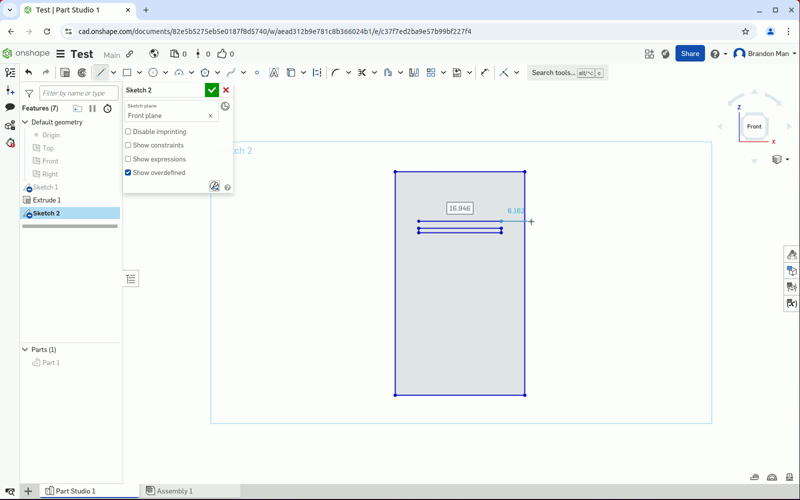
mouse_move(501, 216)
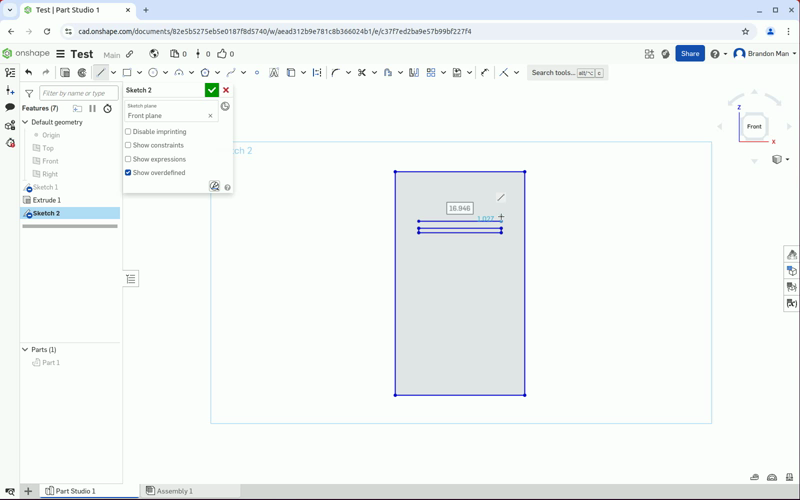
scroll(6)
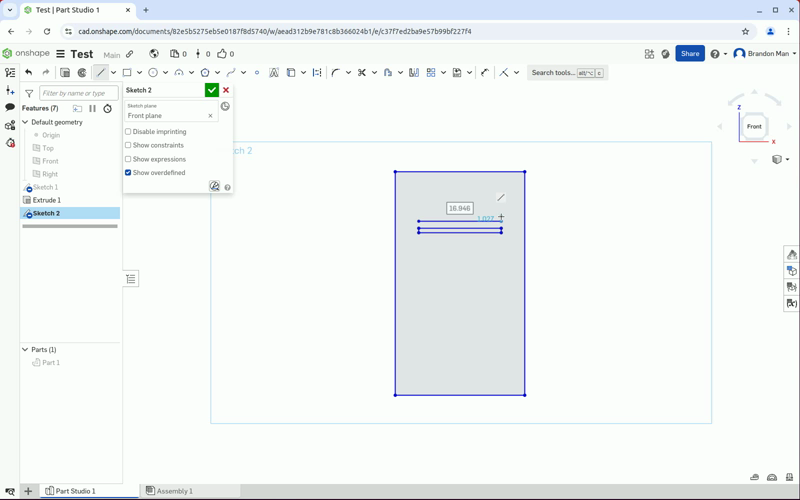
scroll(6)
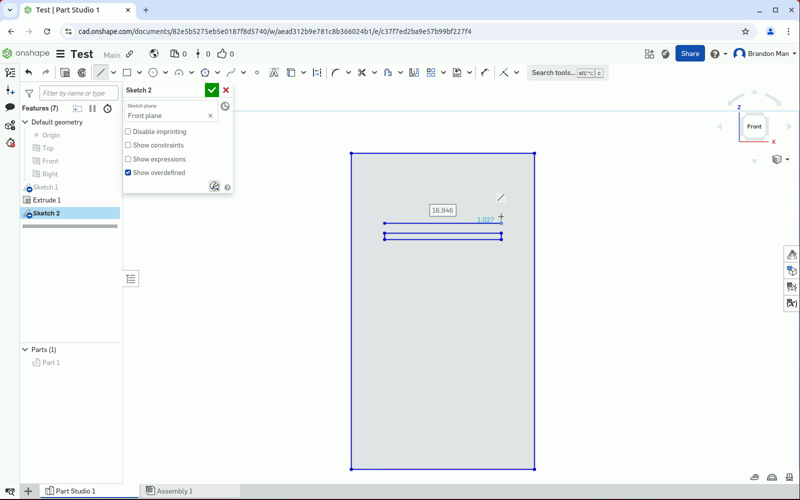
scroll(6)
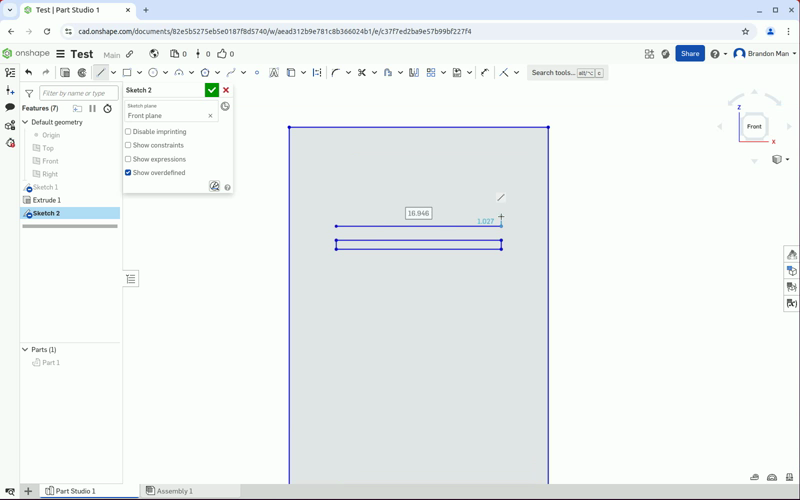
scroll(6)
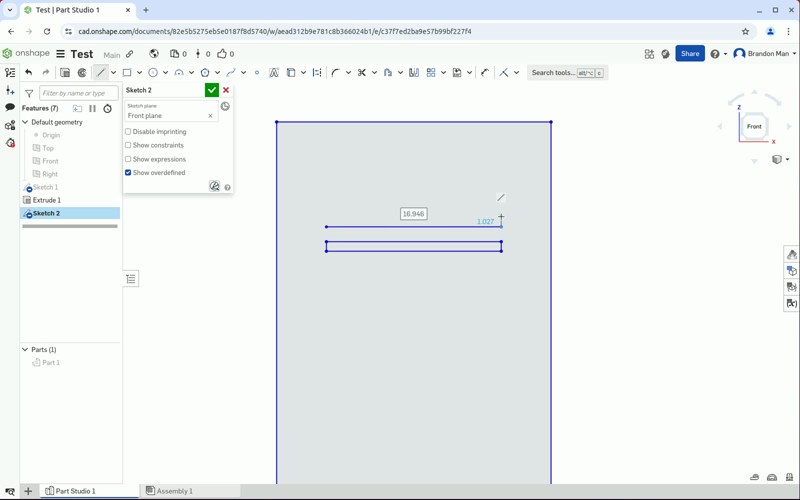
scroll(6)
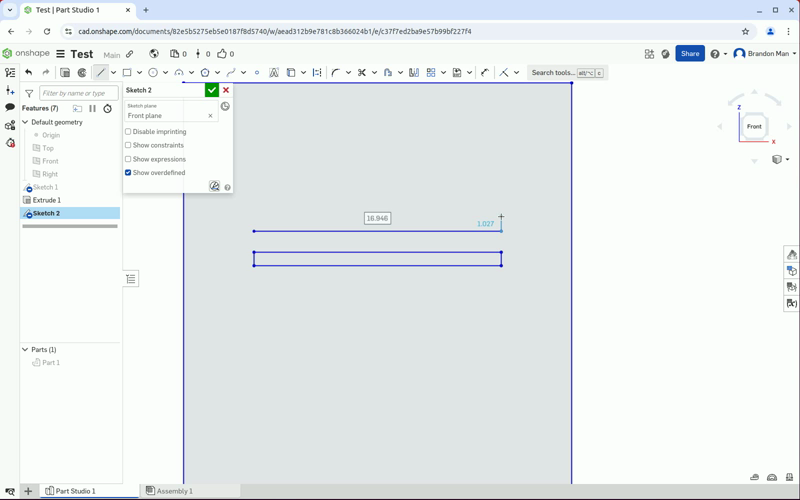
scroll(6)
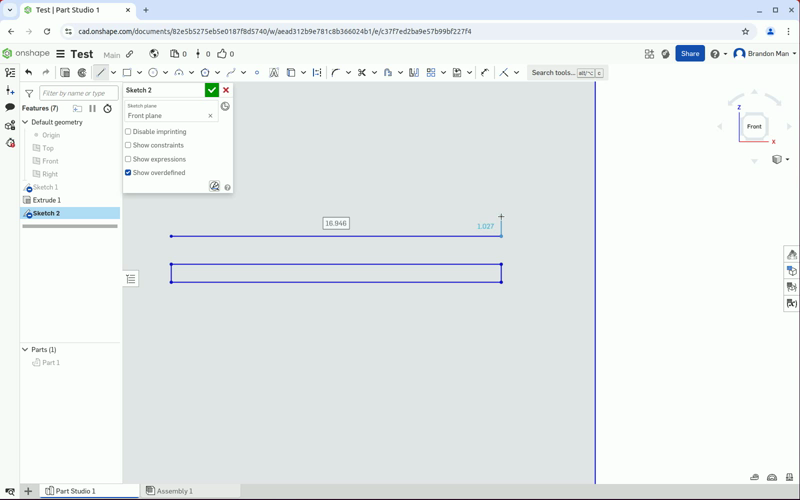
scroll(6)
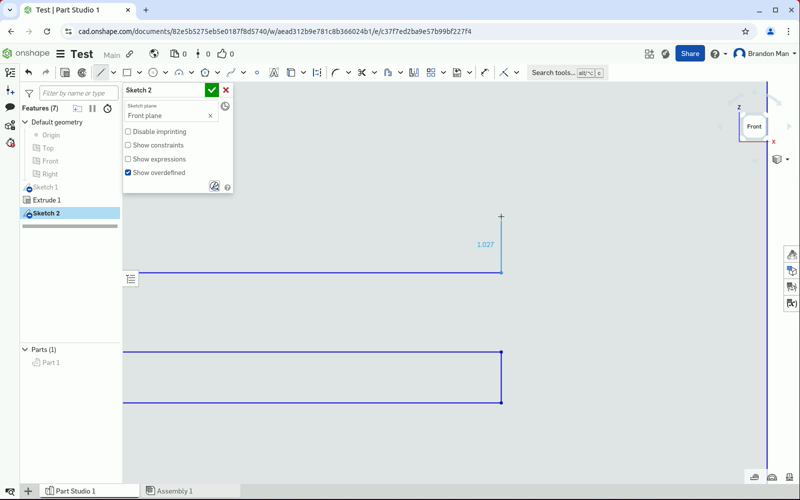
click(501, 216)
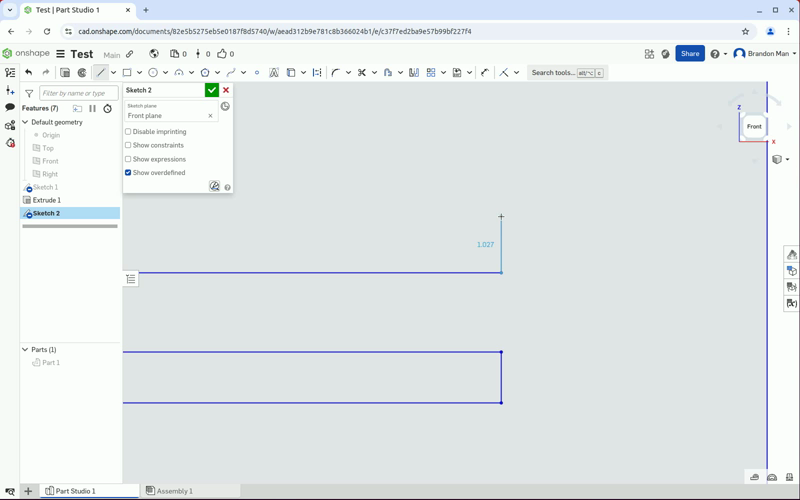
scroll(-6)
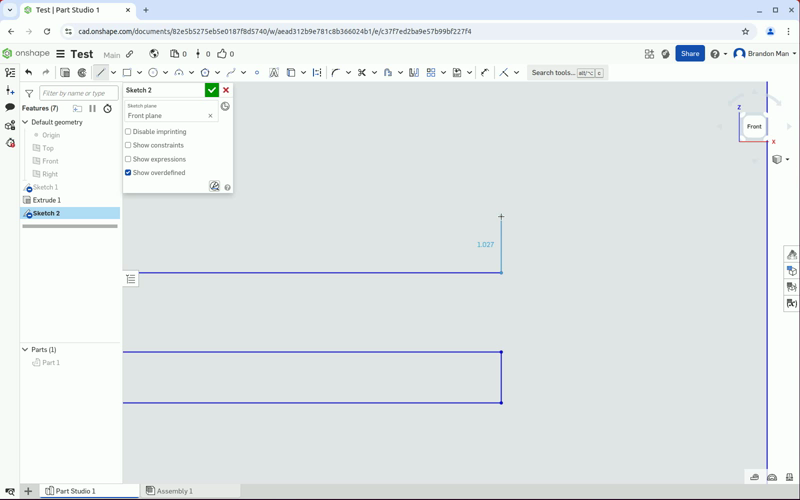
scroll(-6)
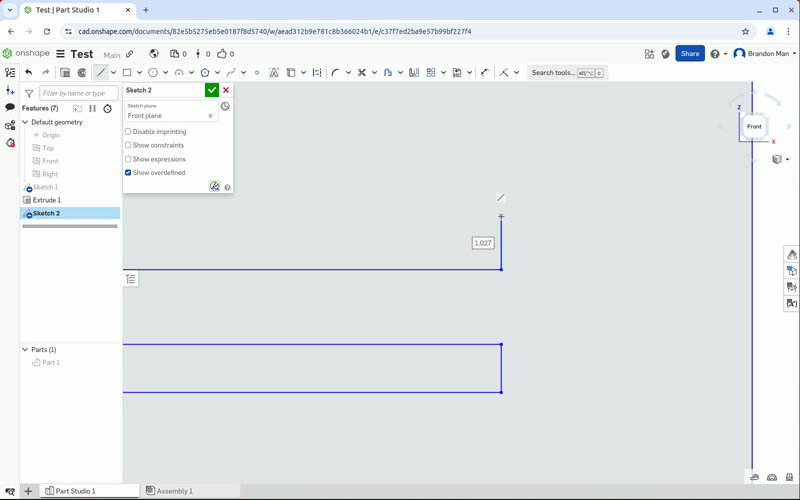
scroll(-6)
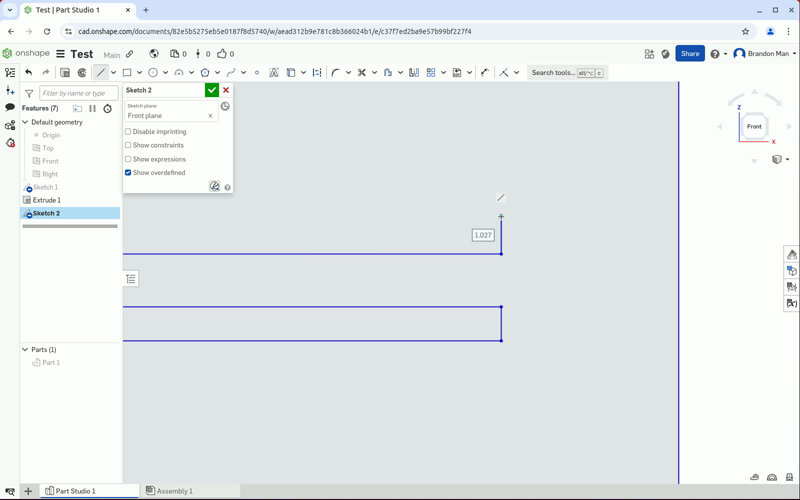
scroll(-6)
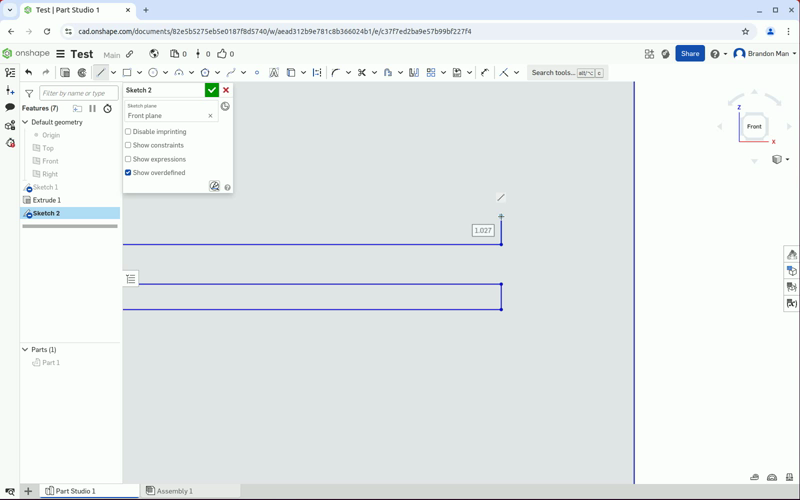
scroll(-6)
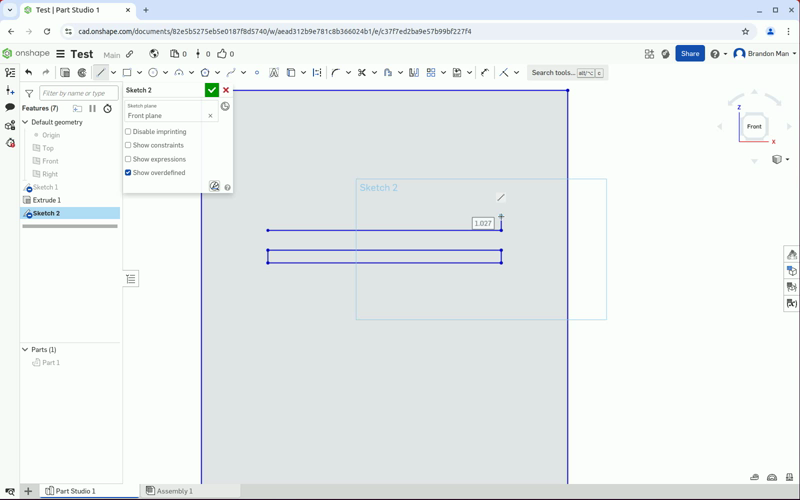
scroll(-6)
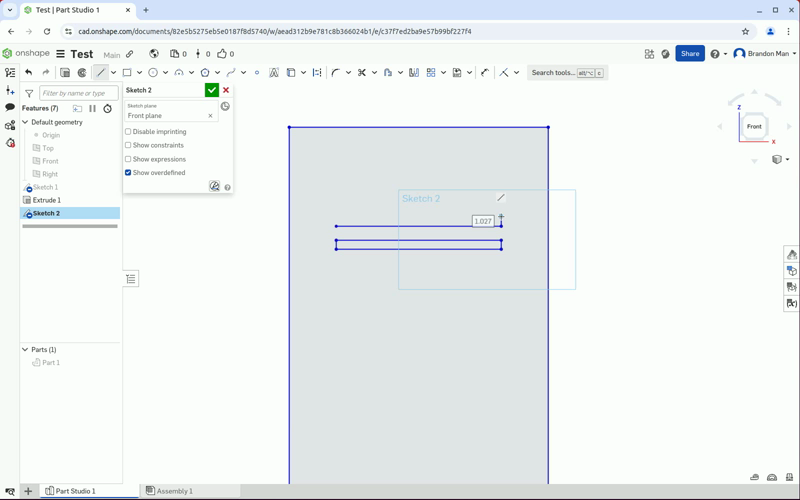
scroll(-6)
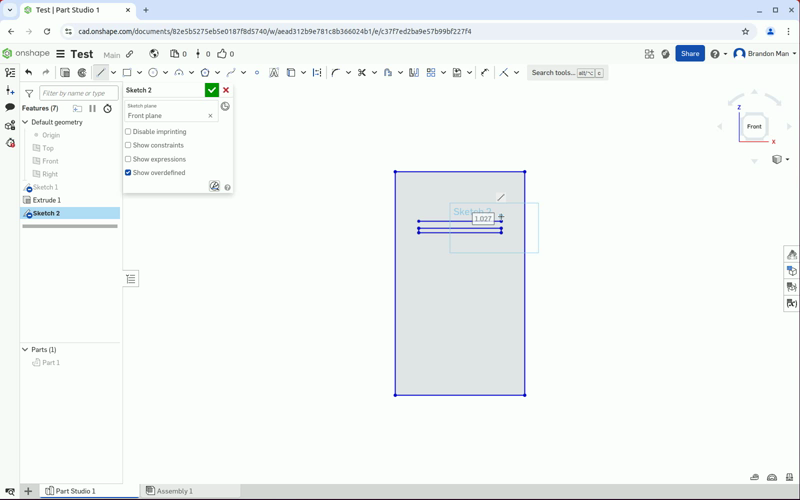
key_up(shift)
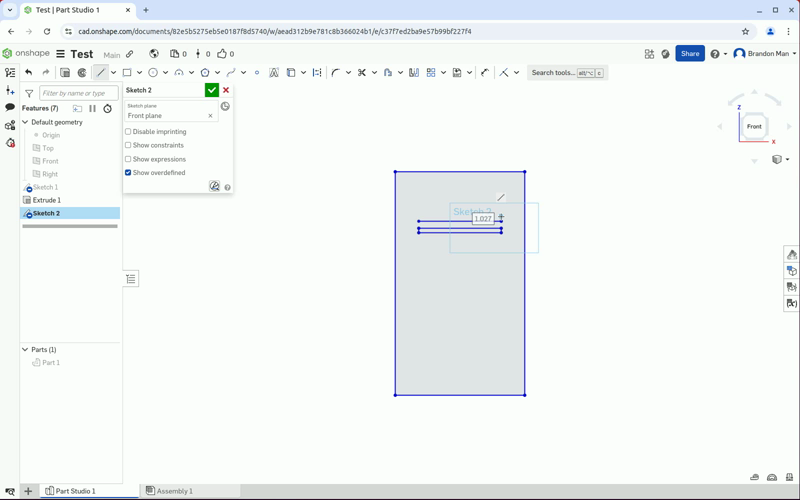
key_down(shift)
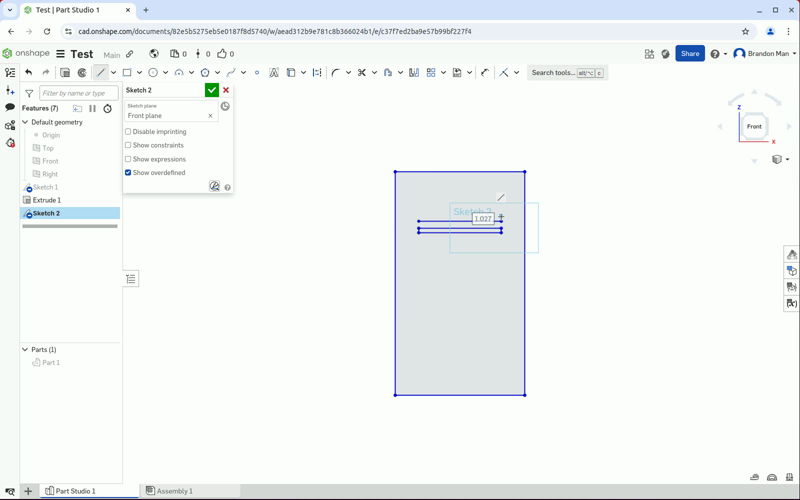
mouse_move(418, 216)
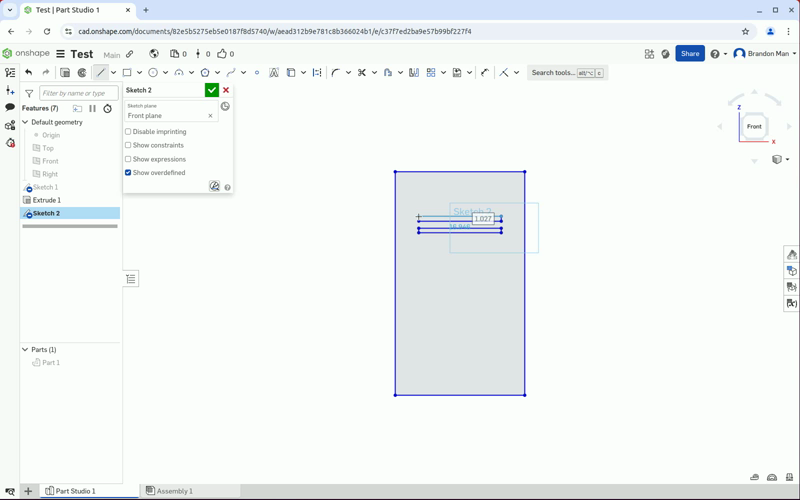
click(418, 216)
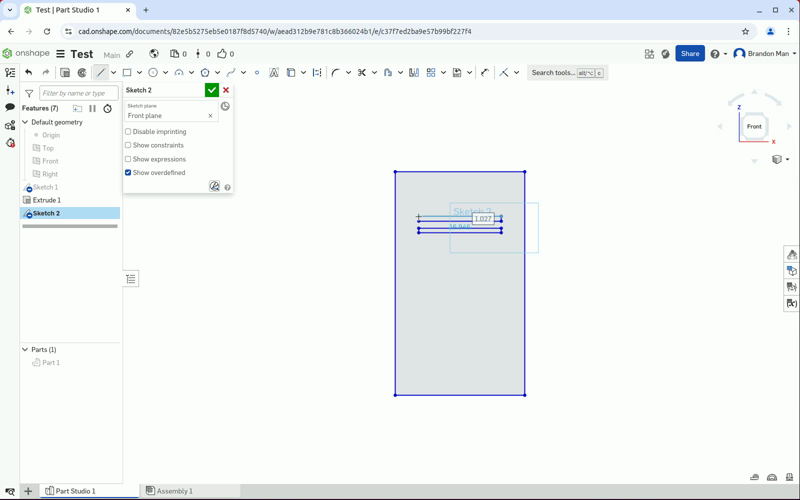
key_up(shift)
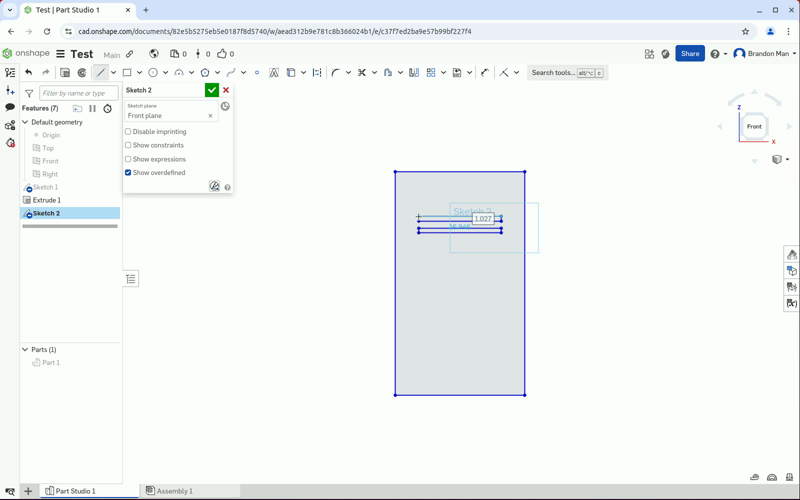
mouse_move(448, 216)
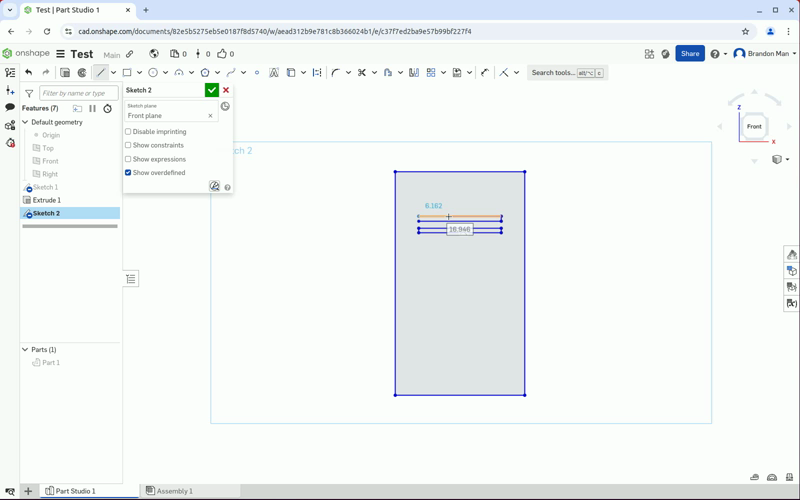
key_down(shift)
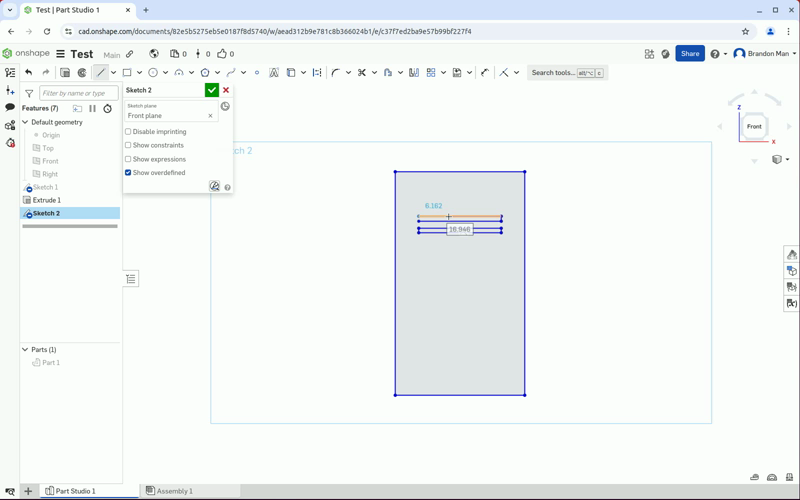
mouse_move(418, 221)
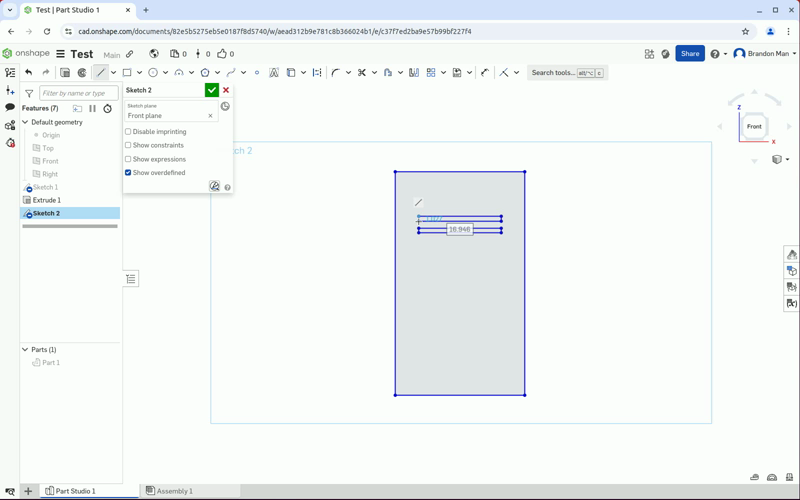
scroll(6)
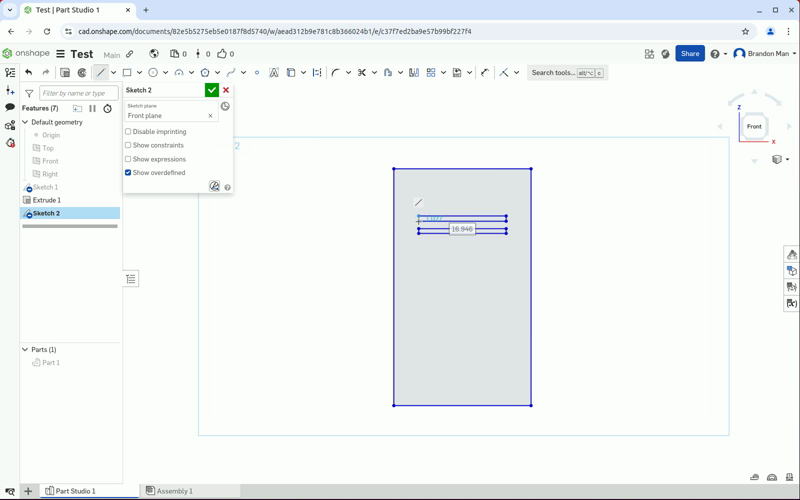
scroll(6)
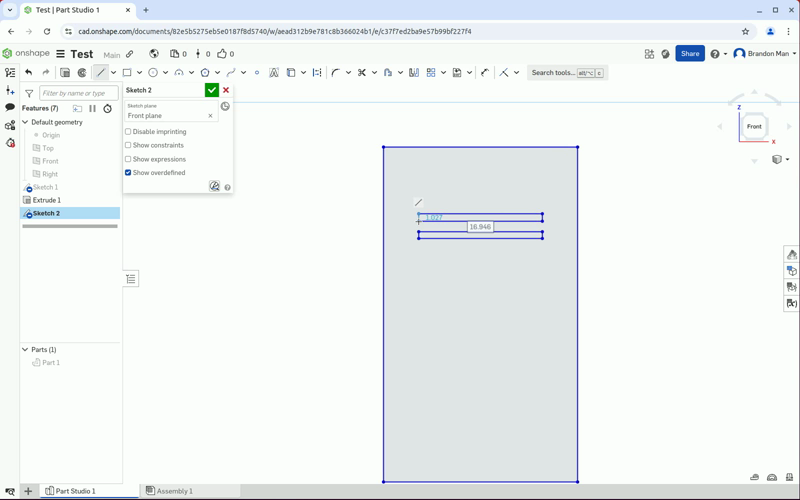
scroll(6)
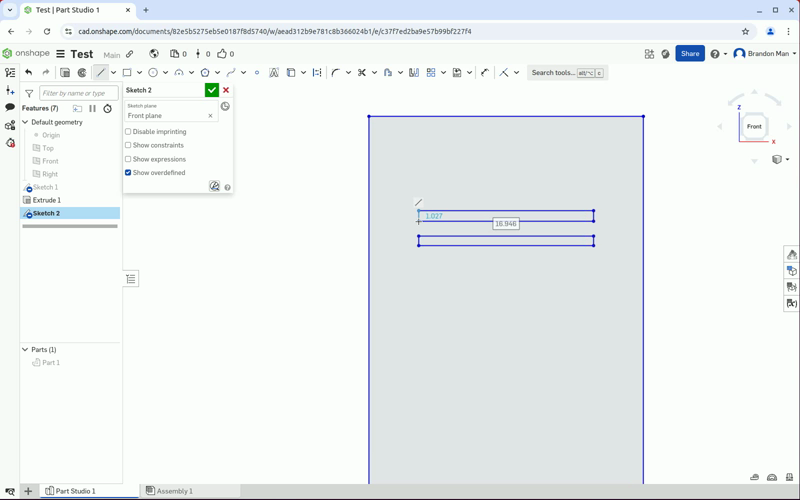
scroll(6)
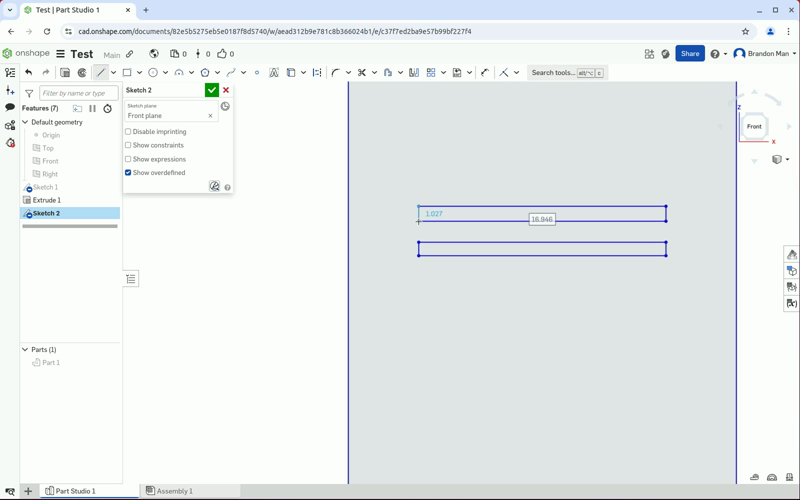
scroll(6)
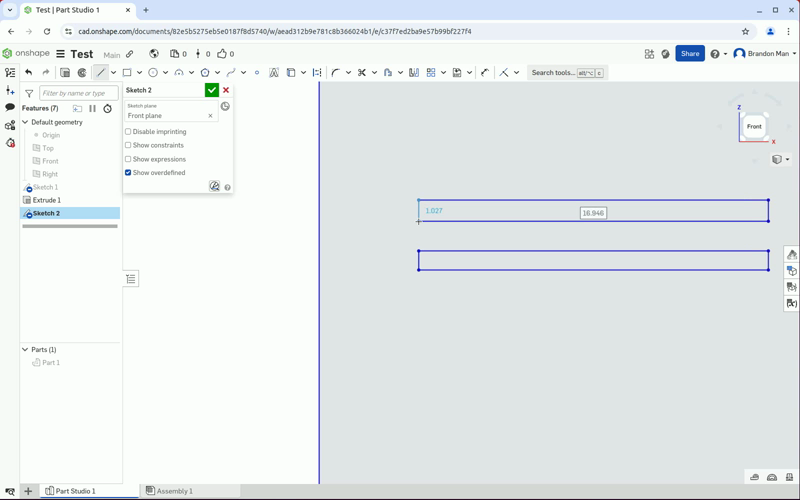
scroll(6)
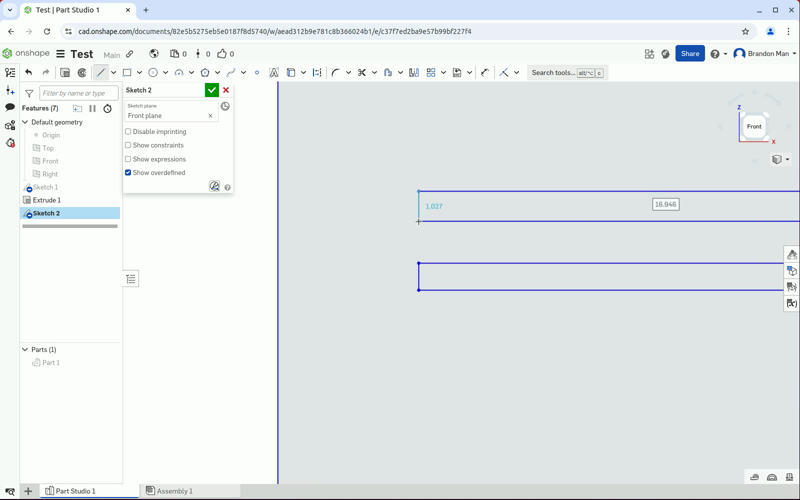
scroll(6)
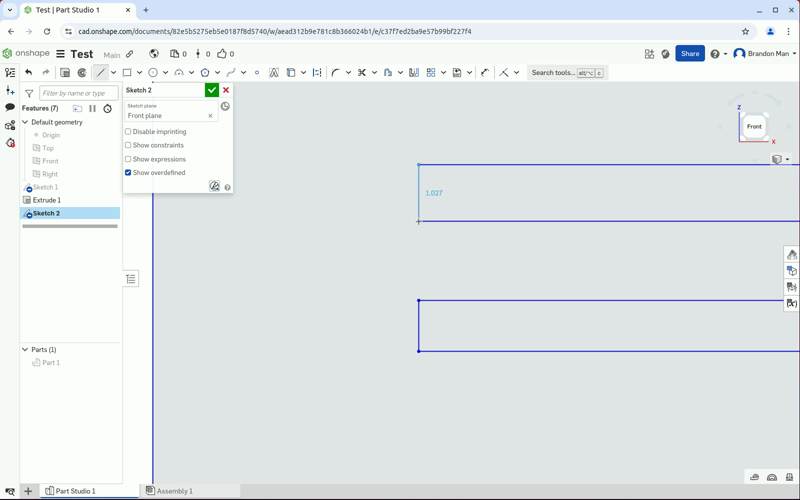
key_up(shift)
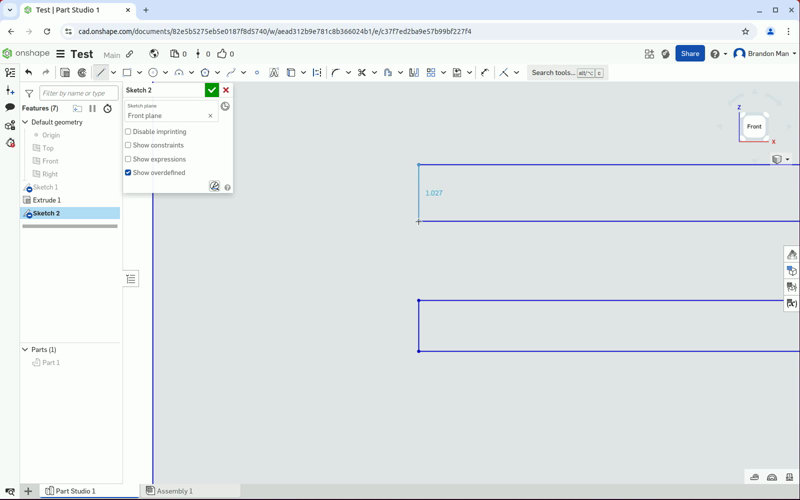
click(418, 221)
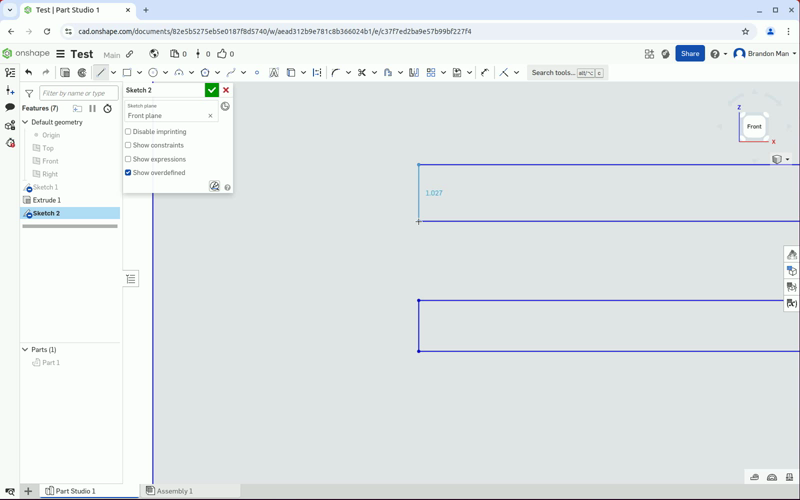
scroll(-6)
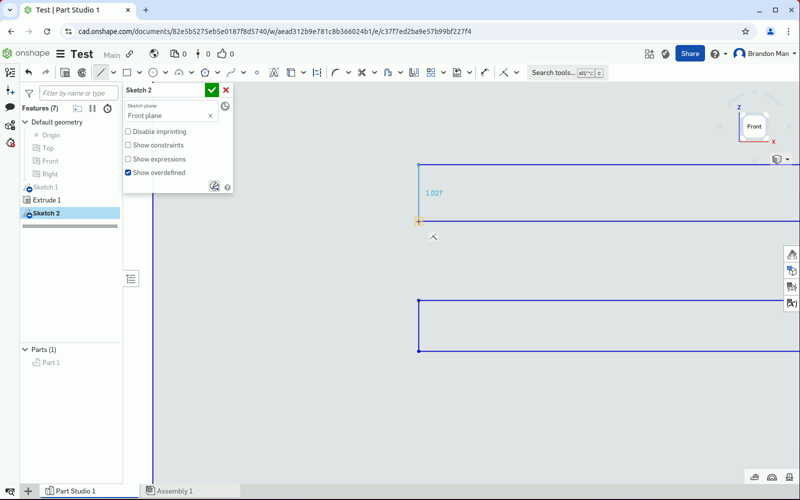
scroll(-6)
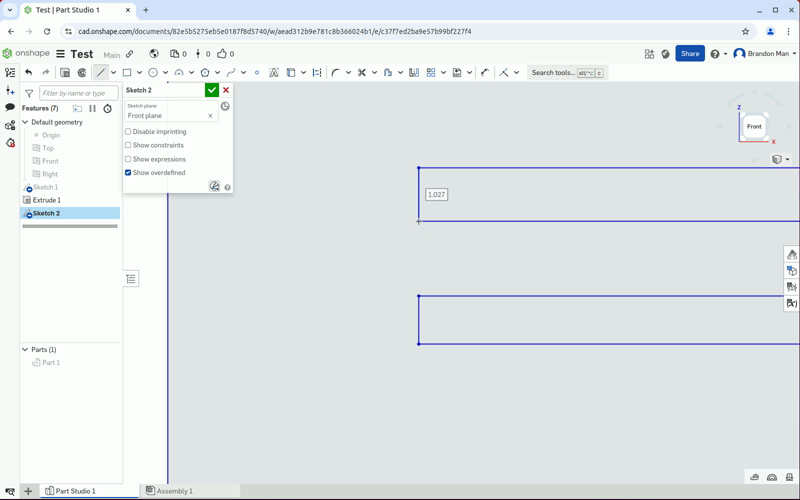
scroll(-6)
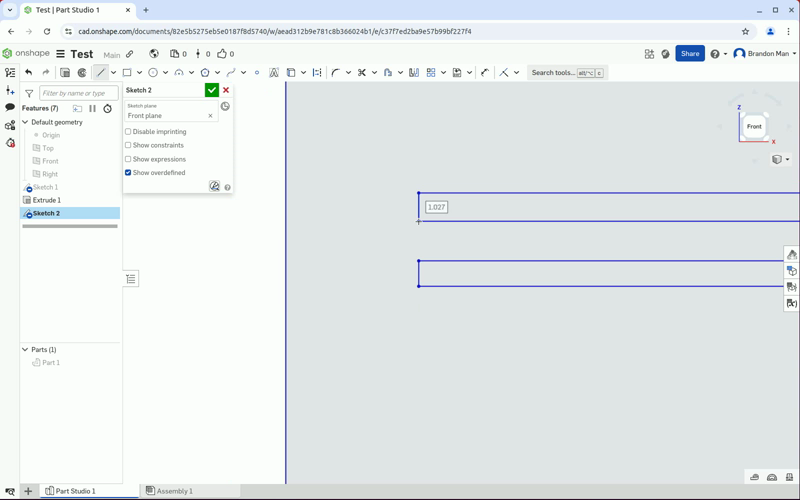
scroll(-6)
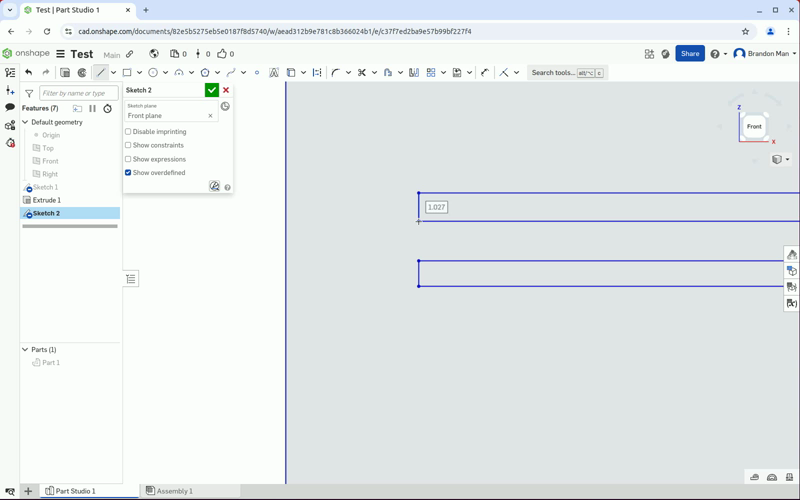
scroll(-6)
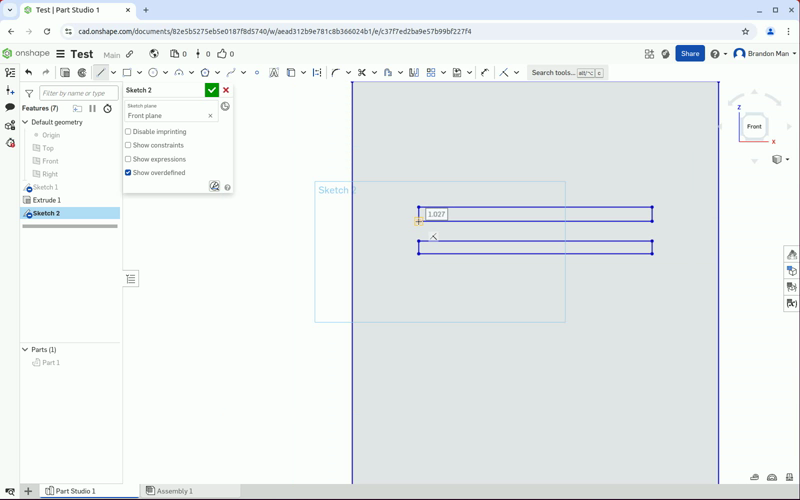
scroll(-6)
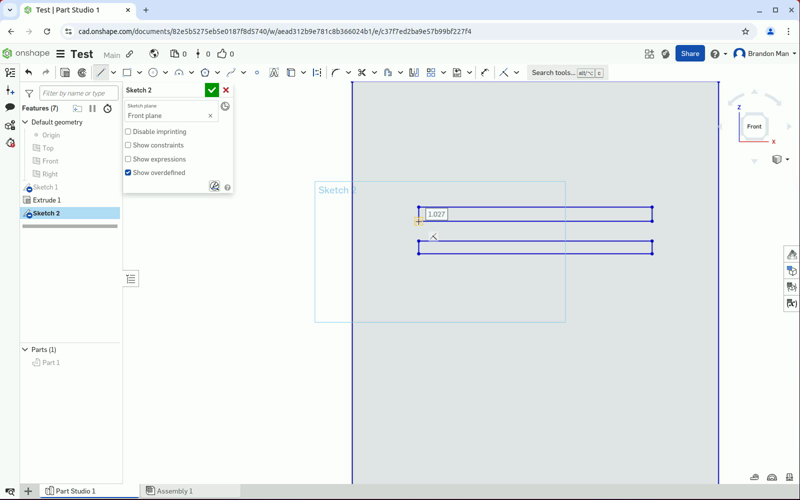
scroll(-6)
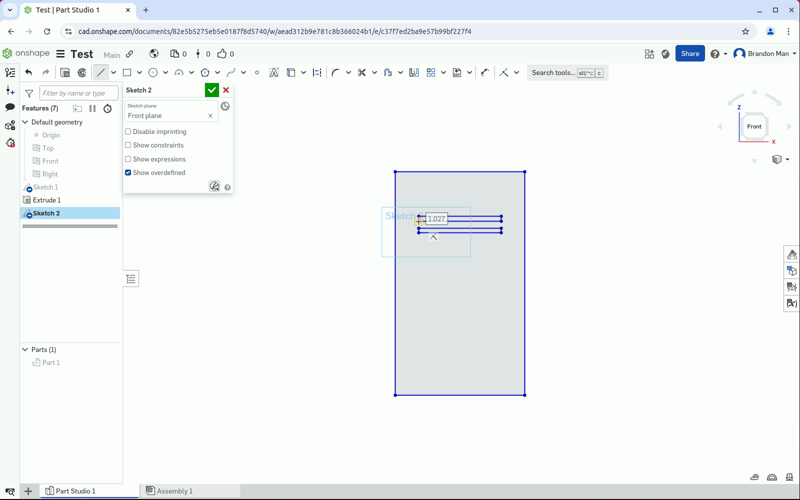
key(esc)
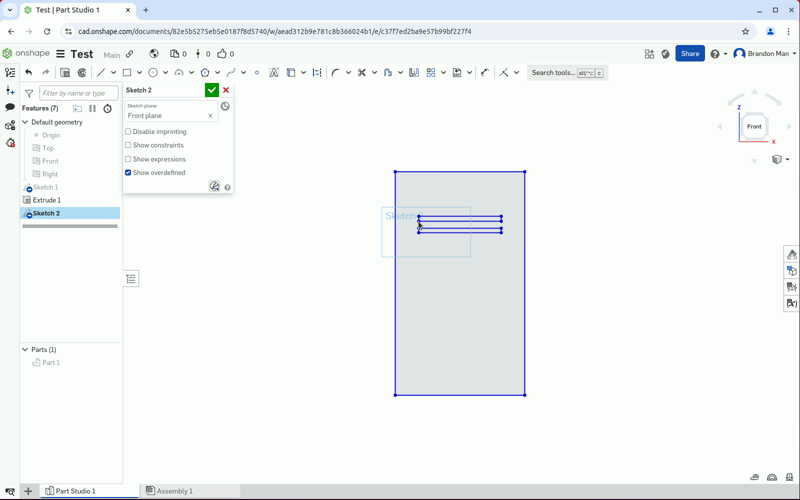
key(l)
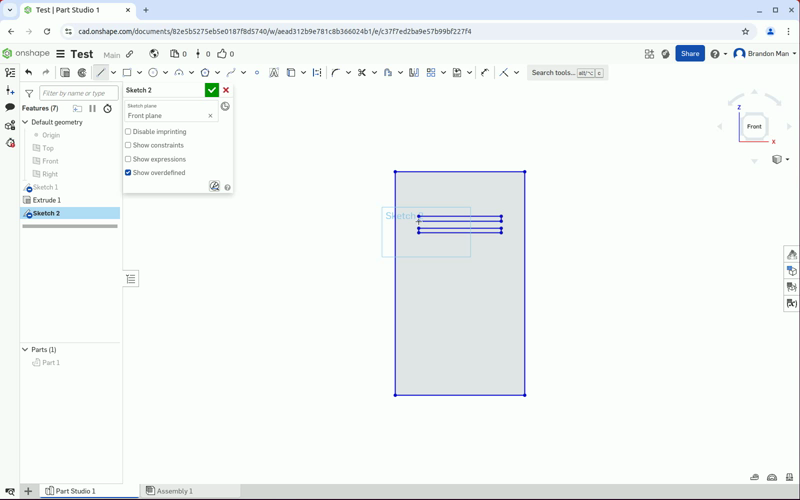
key_down(shift)
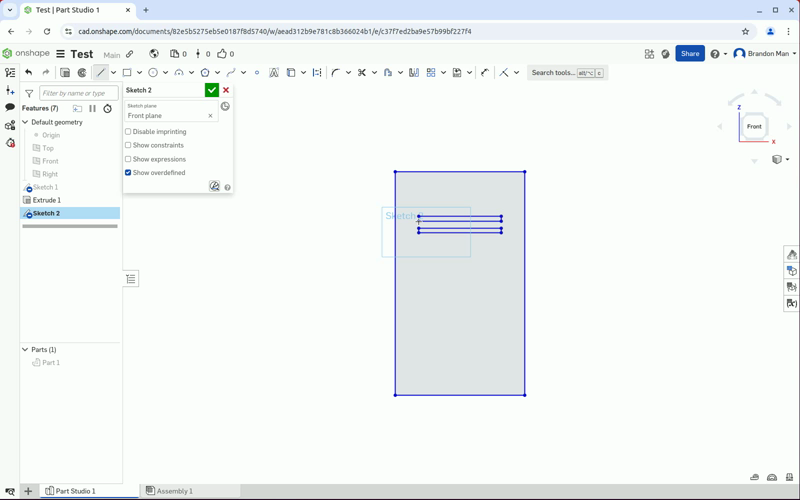
mouse_move(418, 207)
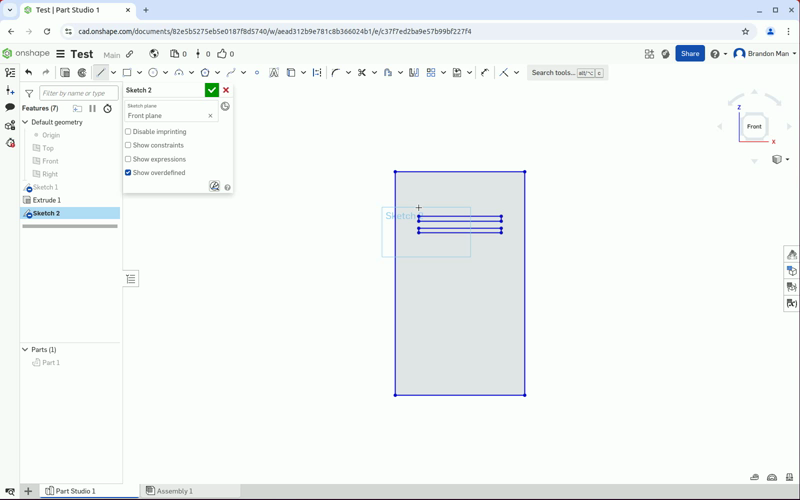
click(418, 207)
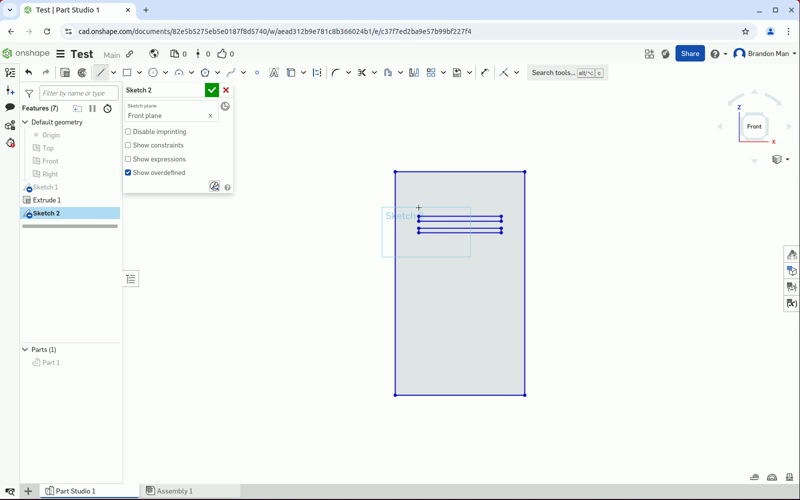
key_up(shift)
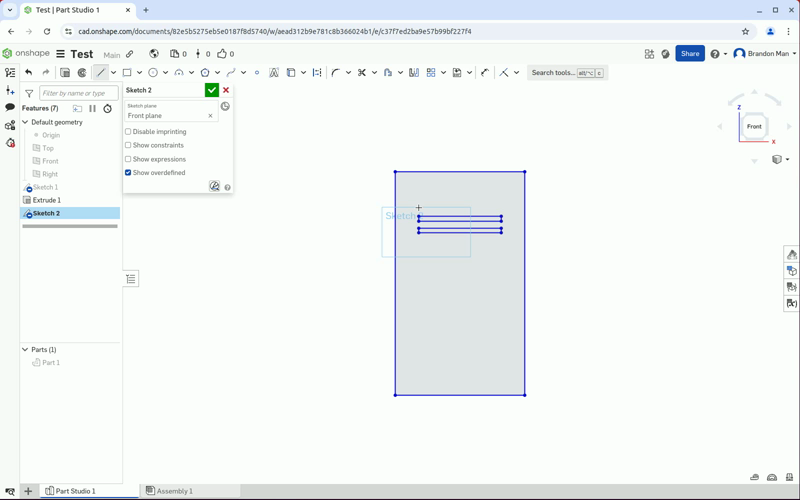
key_down(shift)
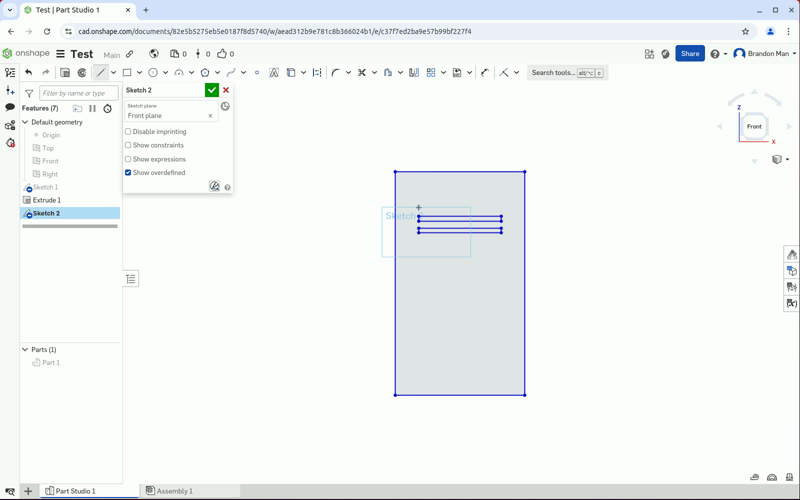
mouse_move(501, 207)
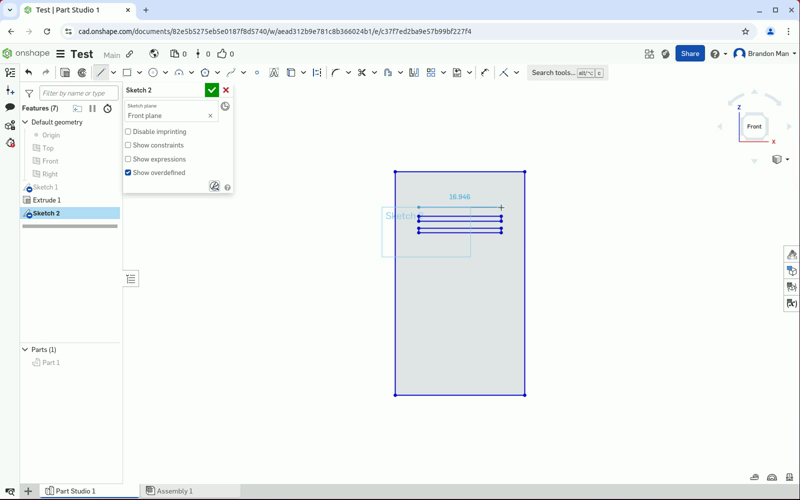
click(501, 207)
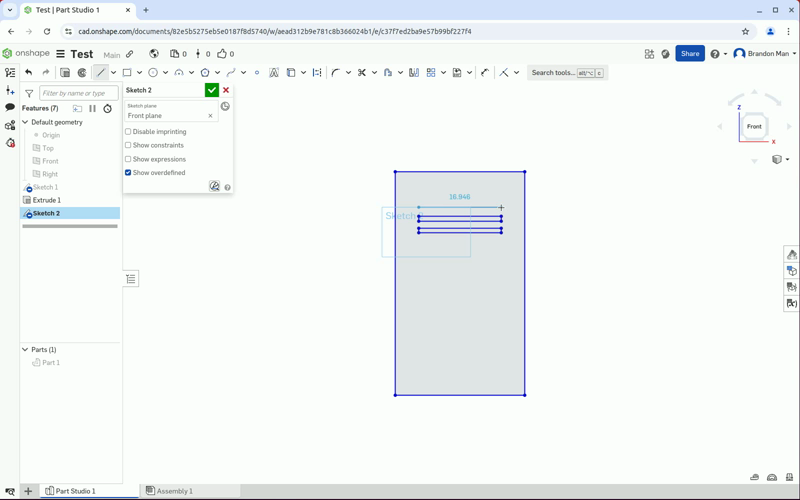
key_up(shift)
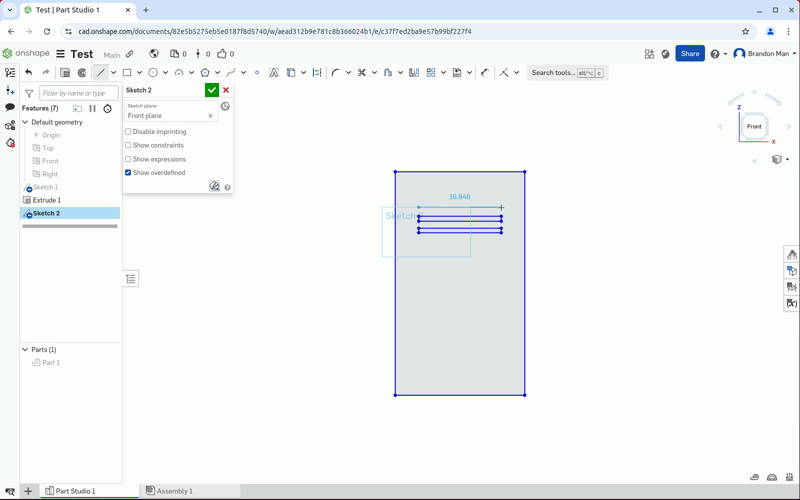
key_down(shift)
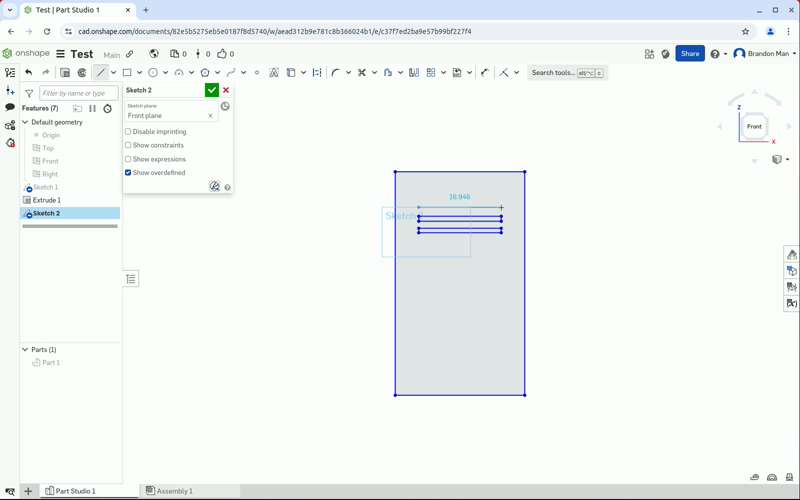
mouse_move(531, 207)
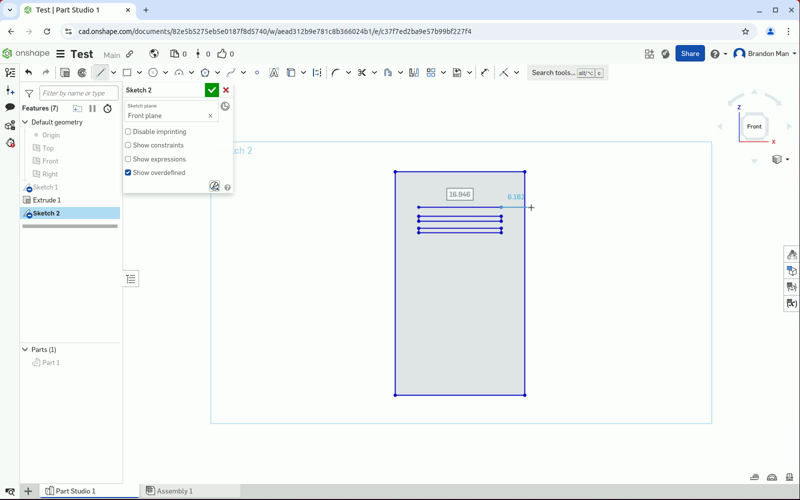
mouse_move(501, 204)
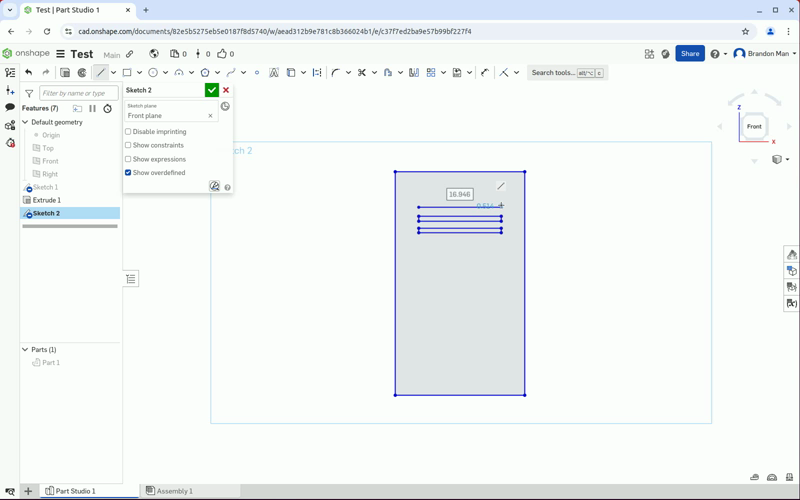
scroll(6)
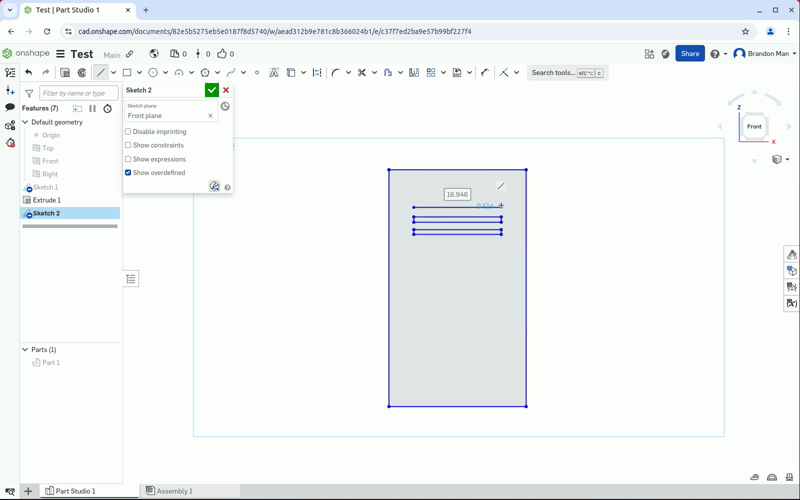
scroll(6)
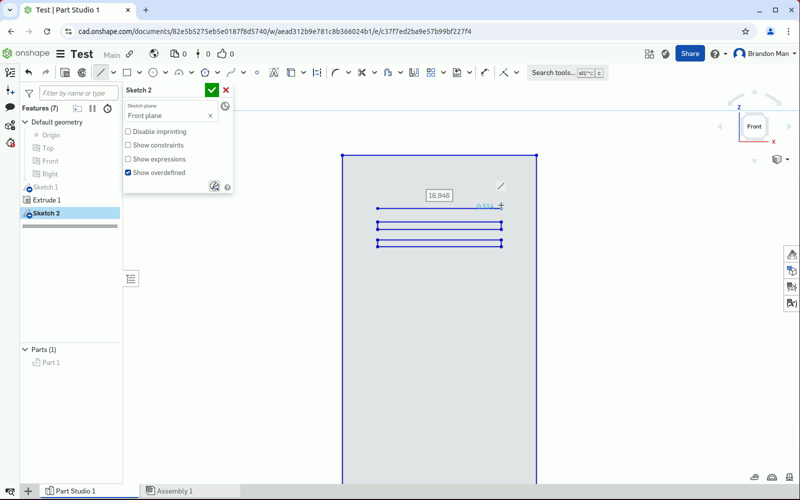
scroll(6)
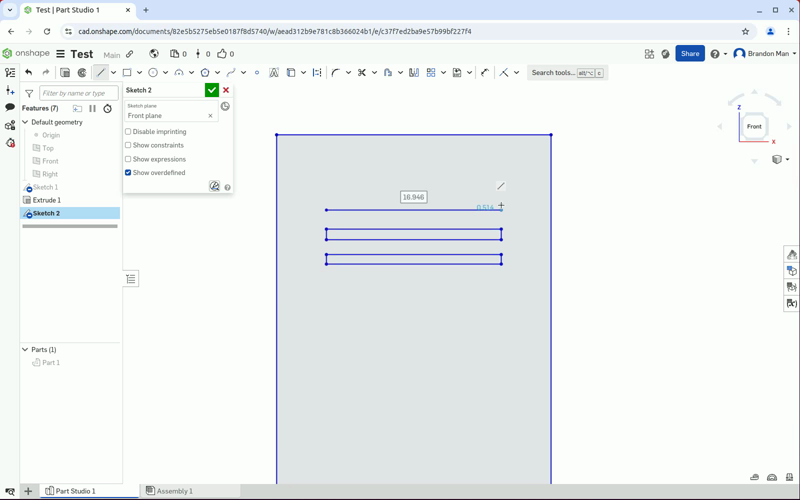
scroll(6)
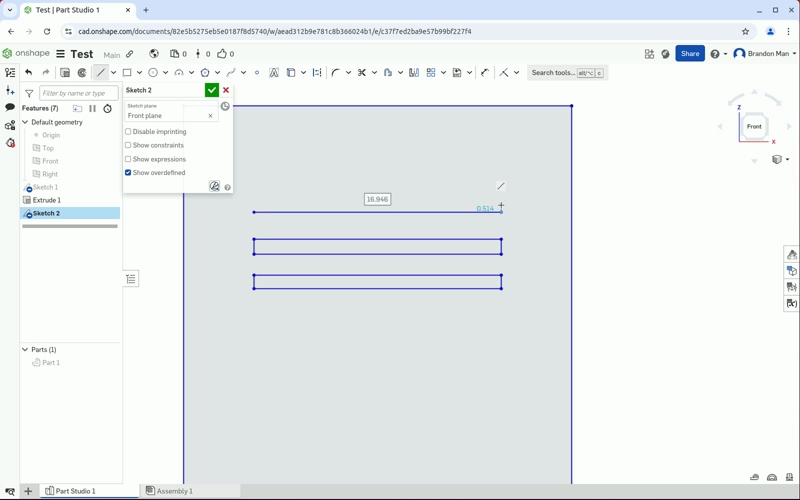
scroll(6)
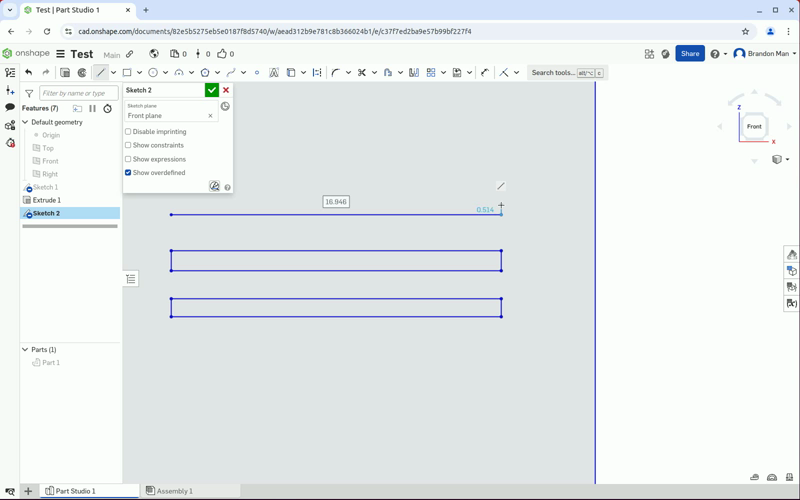
scroll(6)
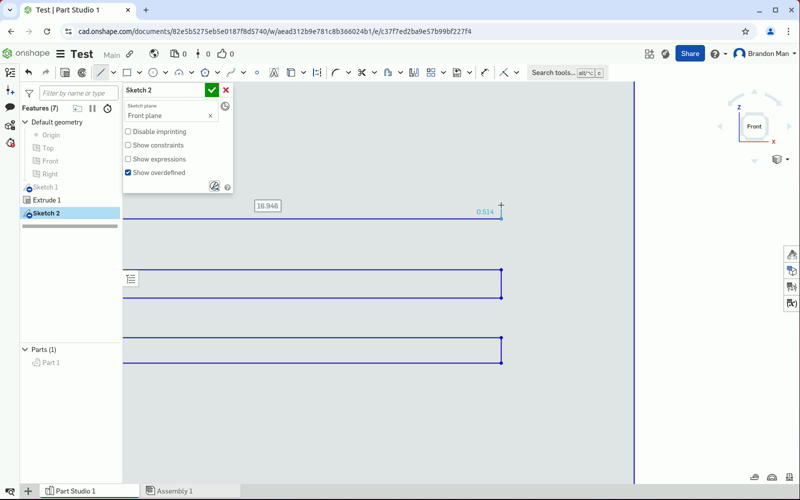
scroll(6)
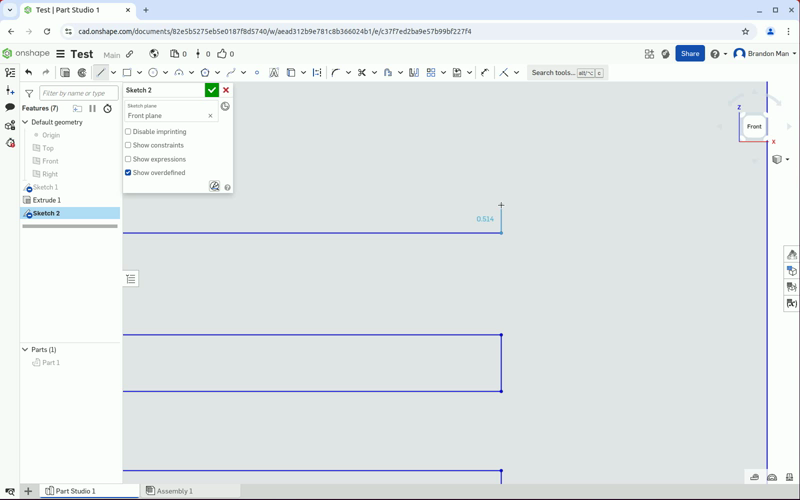
click(501, 204)
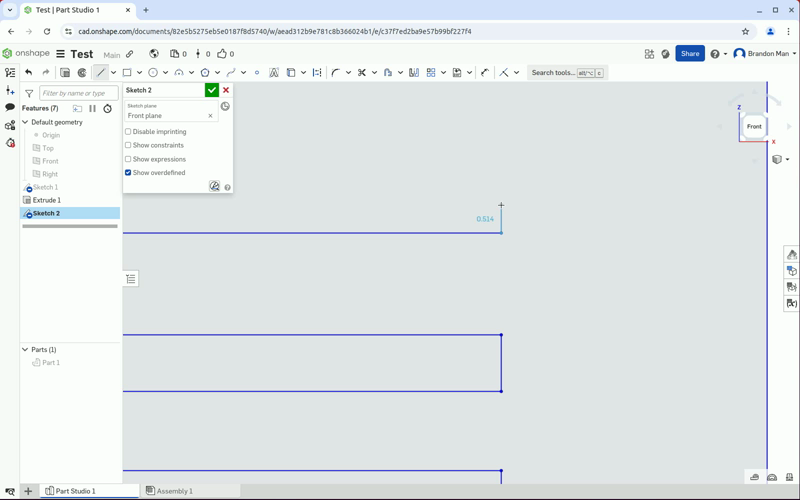
scroll(-6)
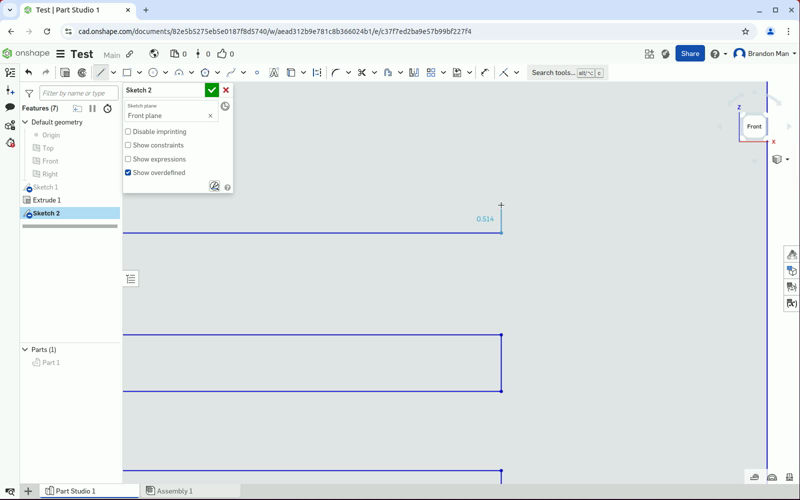
scroll(-6)
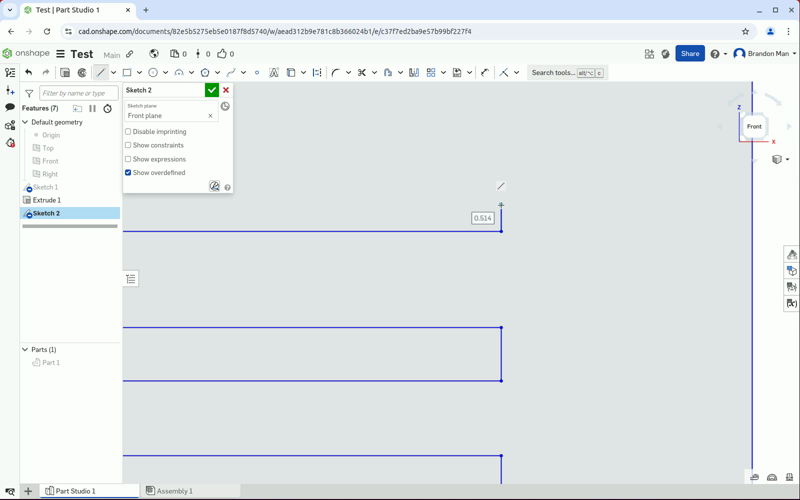
scroll(-6)
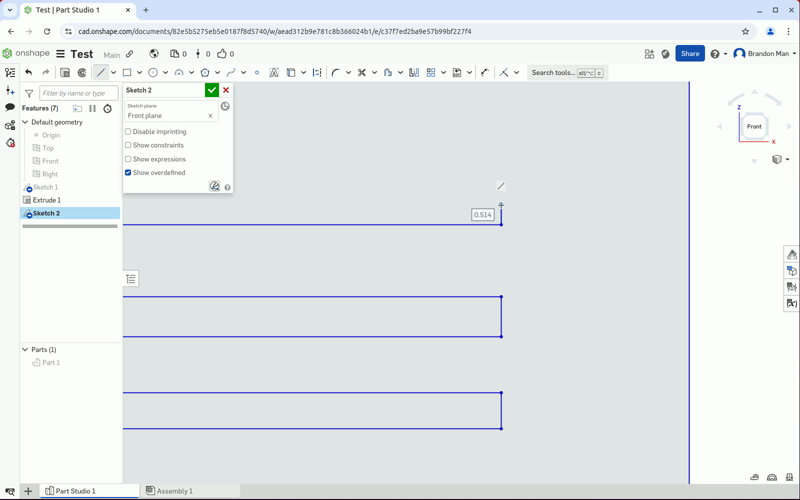
scroll(-6)
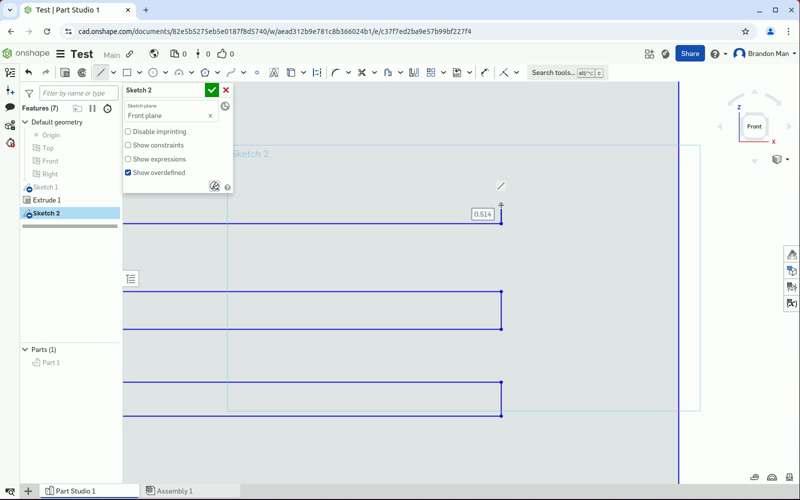
scroll(-6)
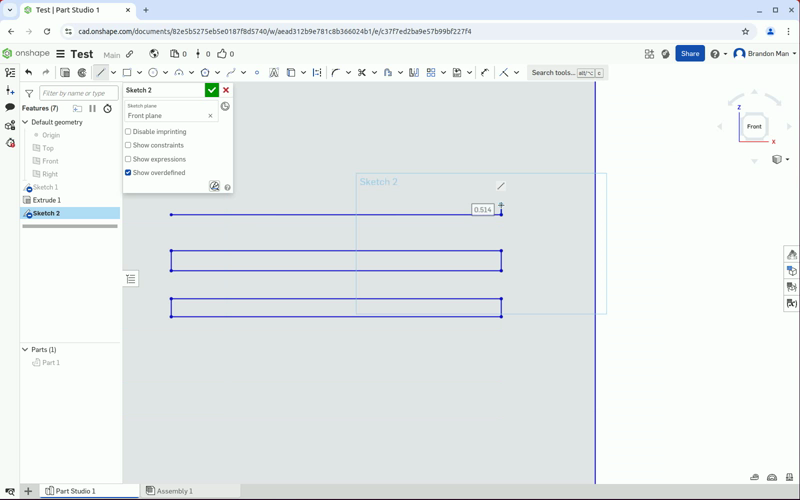
scroll(-6)
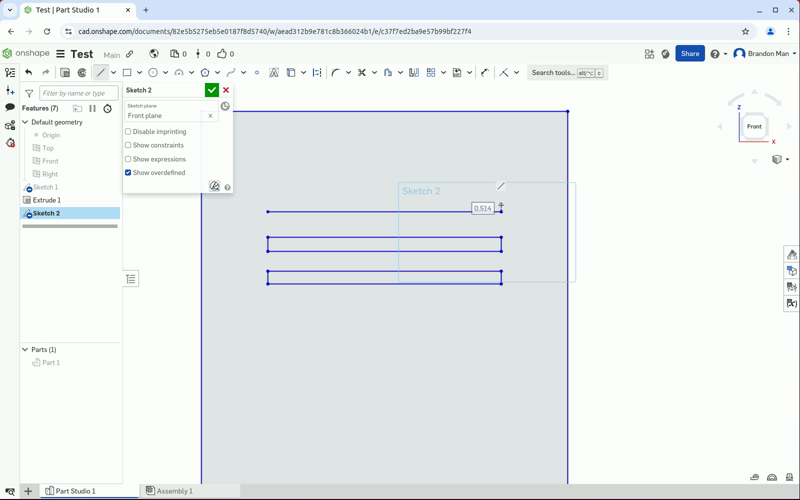
scroll(-6)
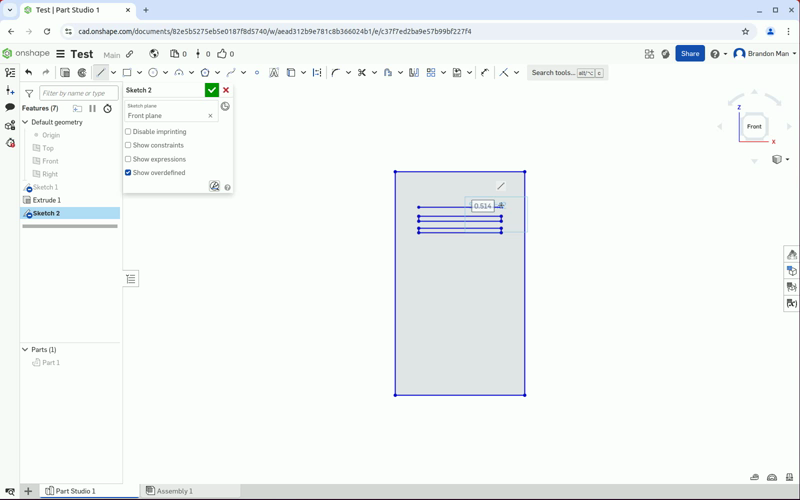
key_up(shift)
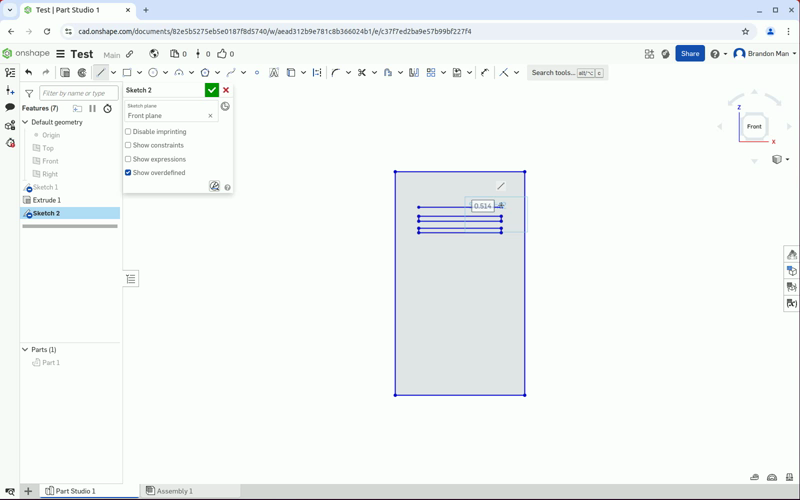
key_down(shift)
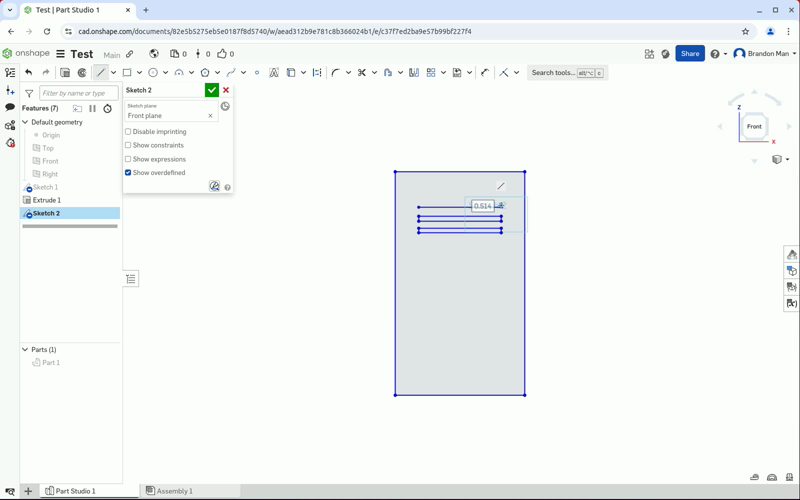
mouse_move(418, 204)
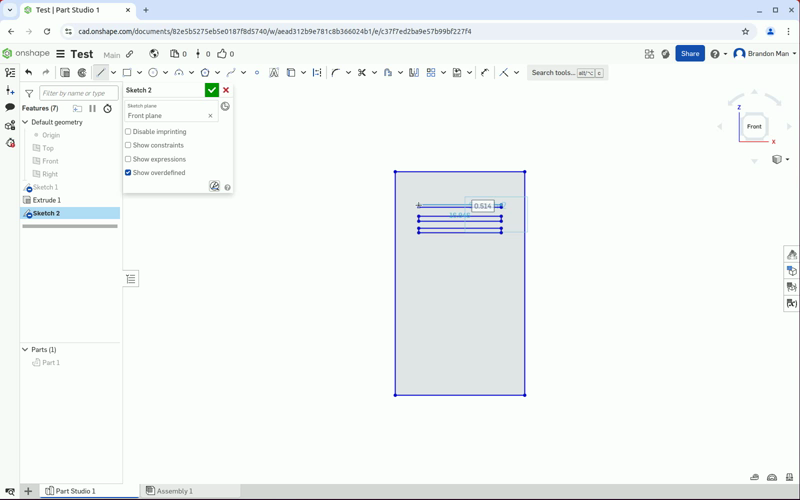
scroll(6)
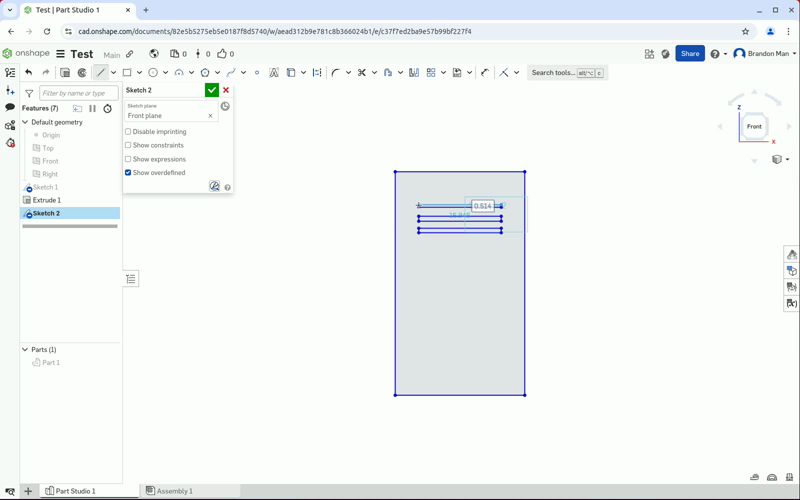
scroll(6)
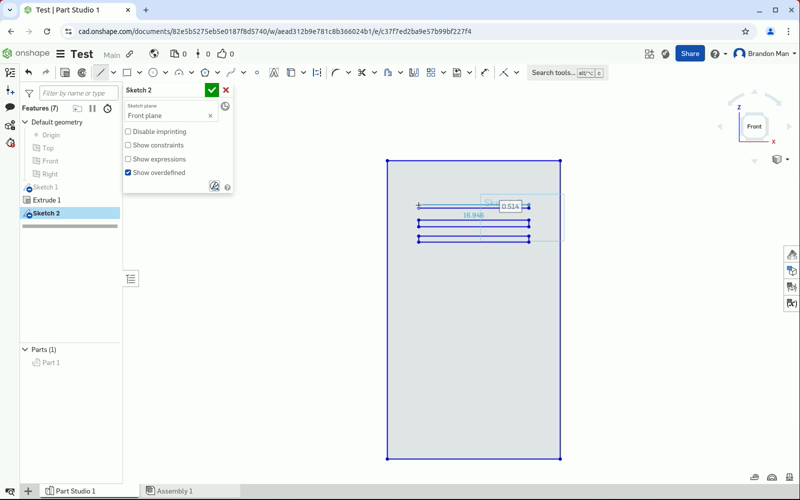
scroll(6)
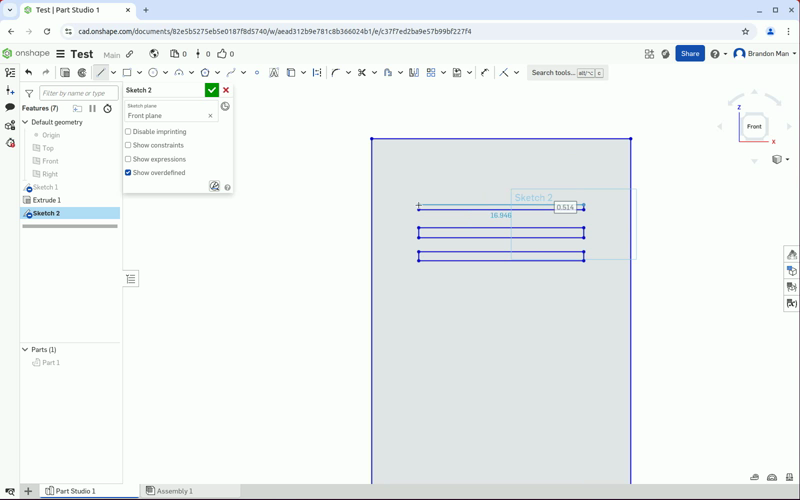
scroll(6)
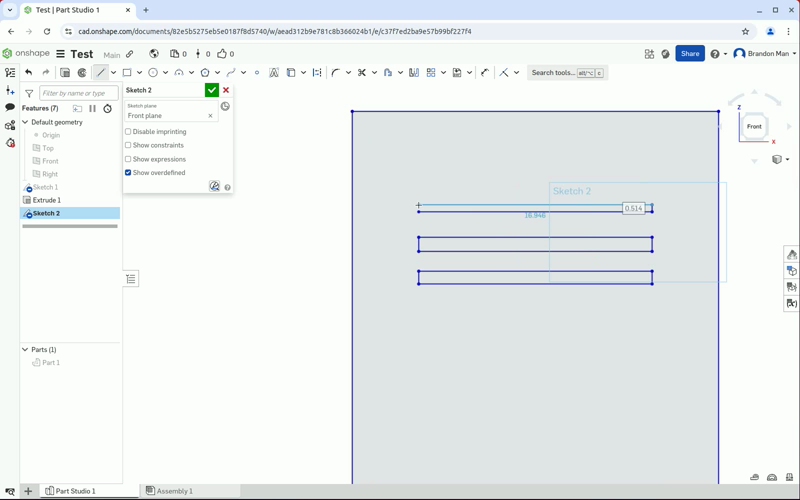
scroll(6)
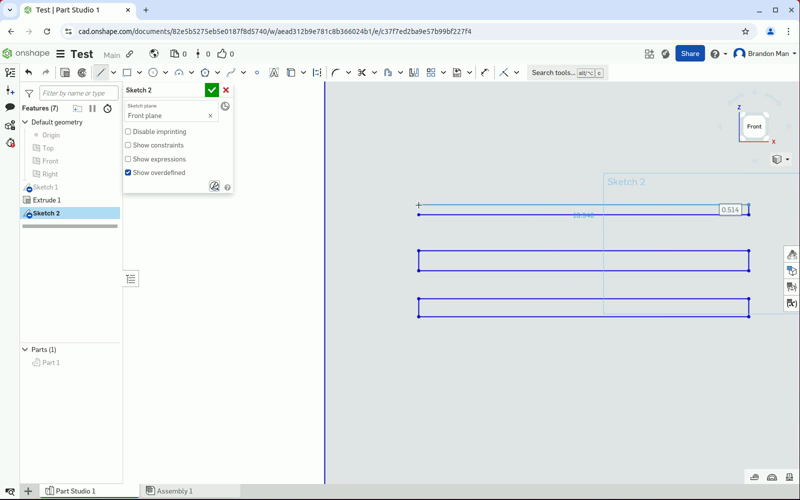
scroll(6)
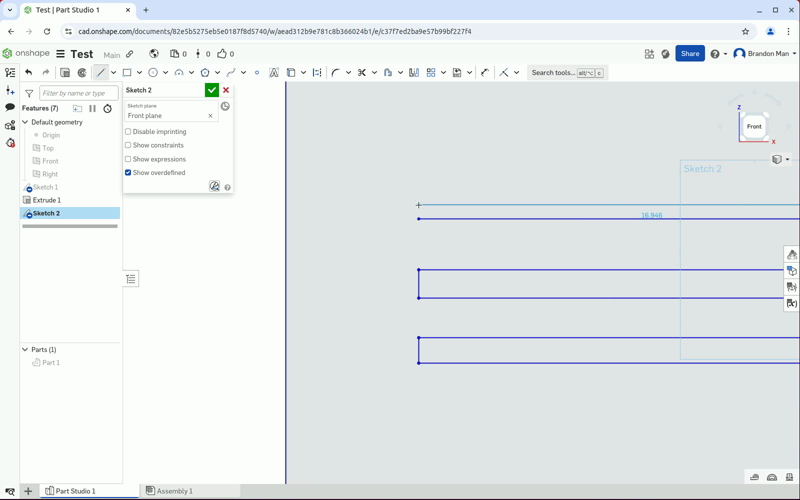
scroll(6)
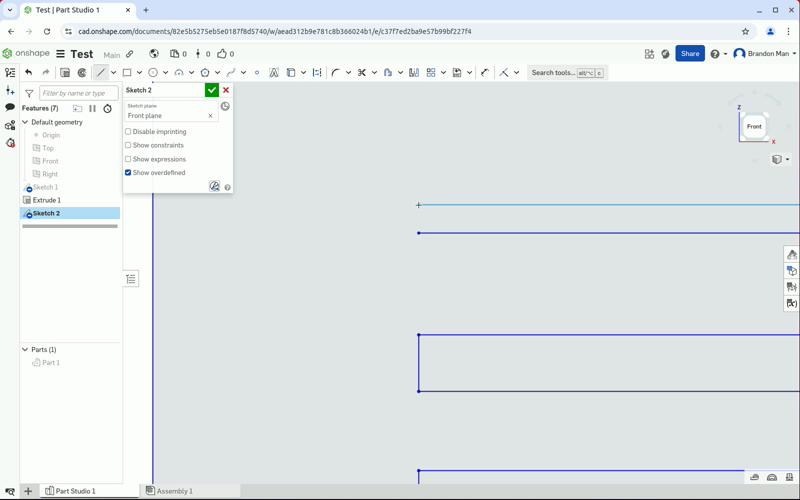
click(418, 204)
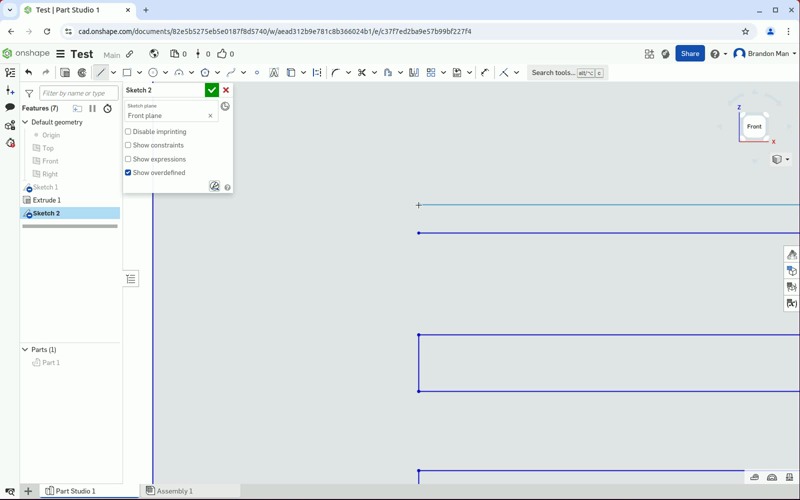
scroll(-6)
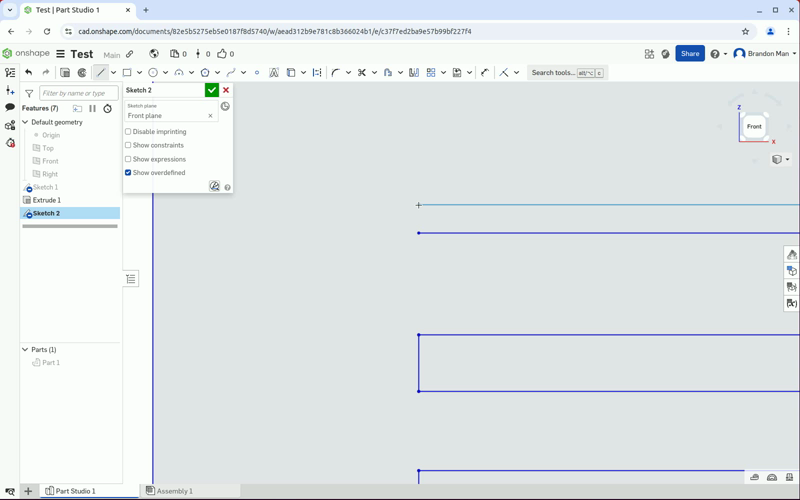
scroll(-6)
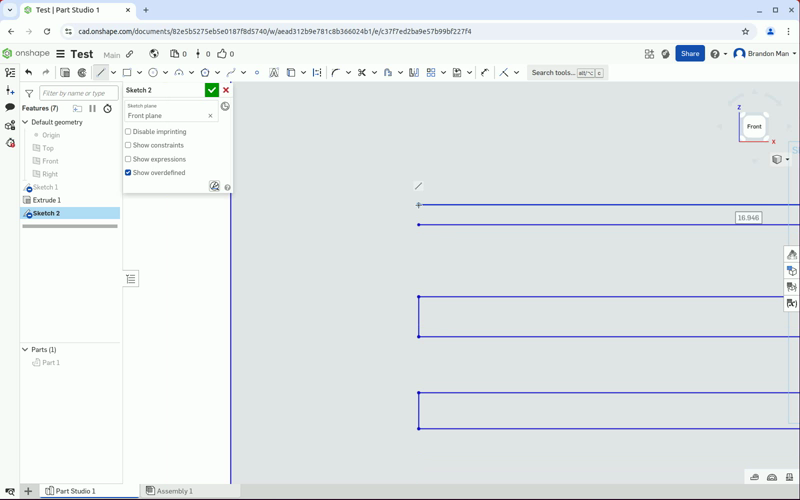
scroll(-6)
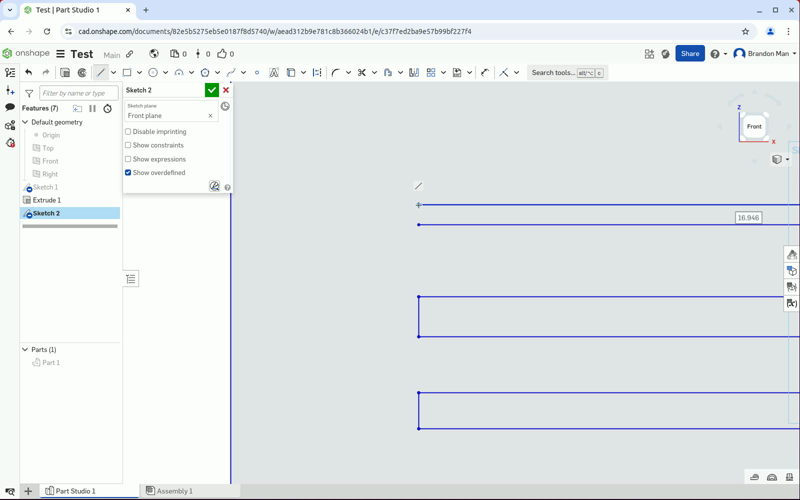
scroll(-6)
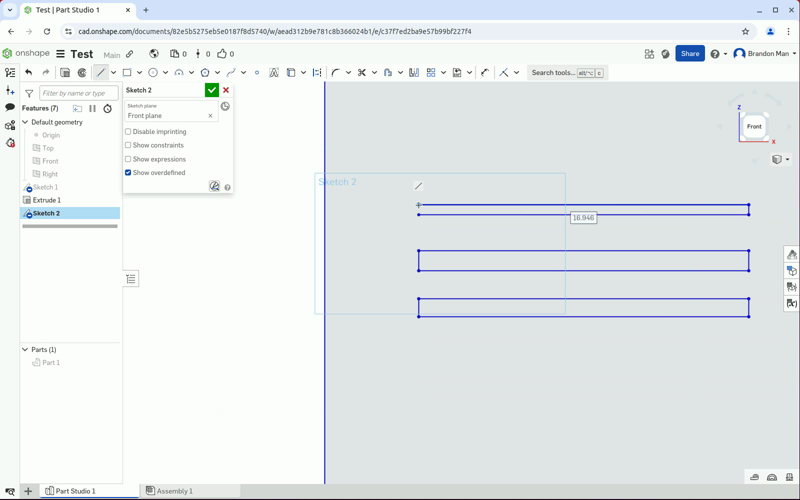
scroll(-6)
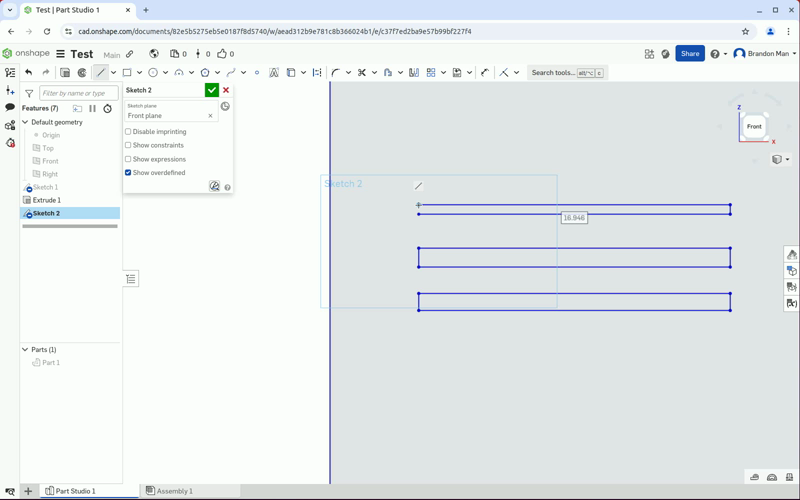
scroll(-6)
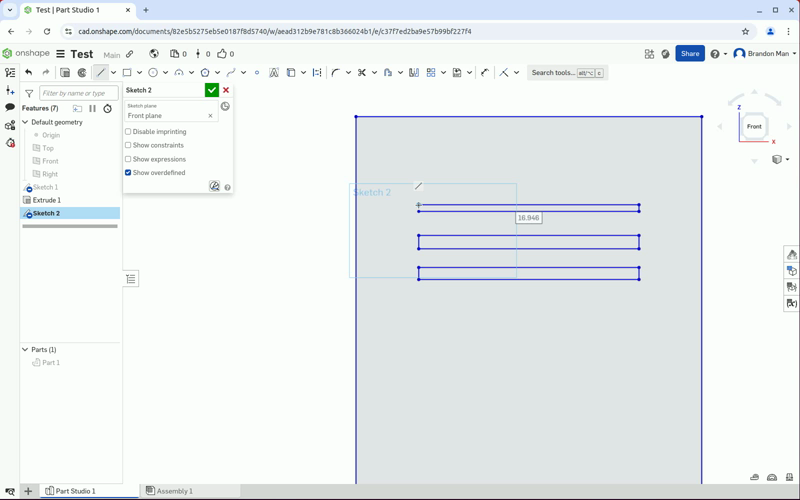
scroll(-6)
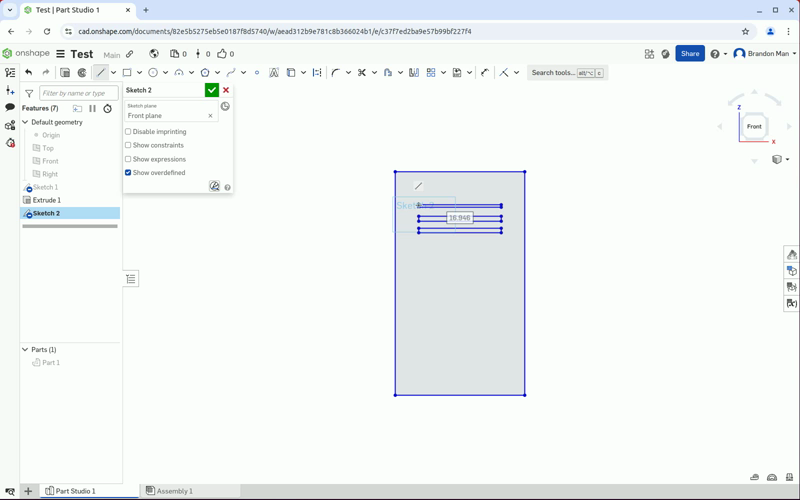
key_up(shift)
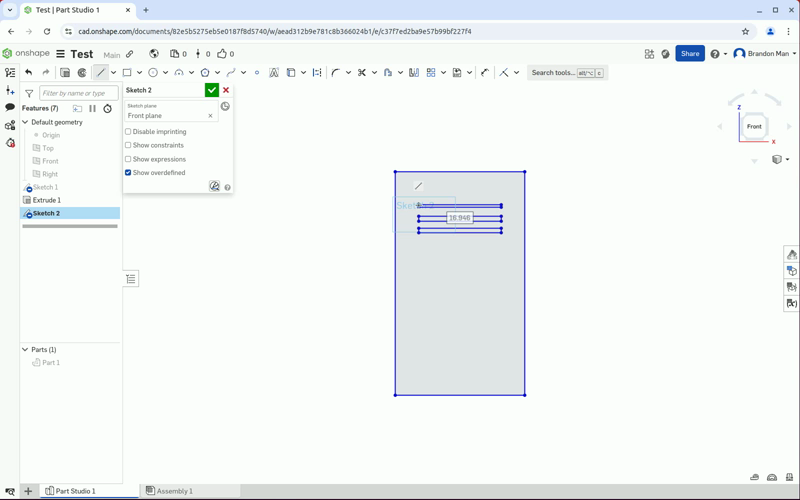
mouse_move(448, 204)
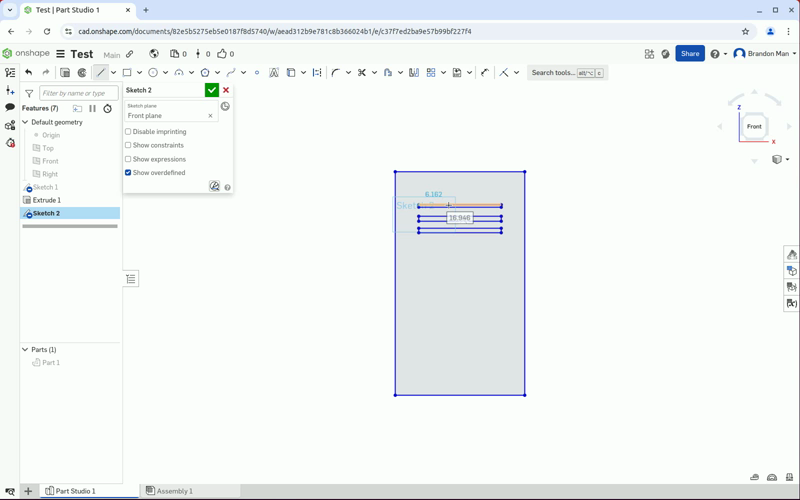
key_down(shift)
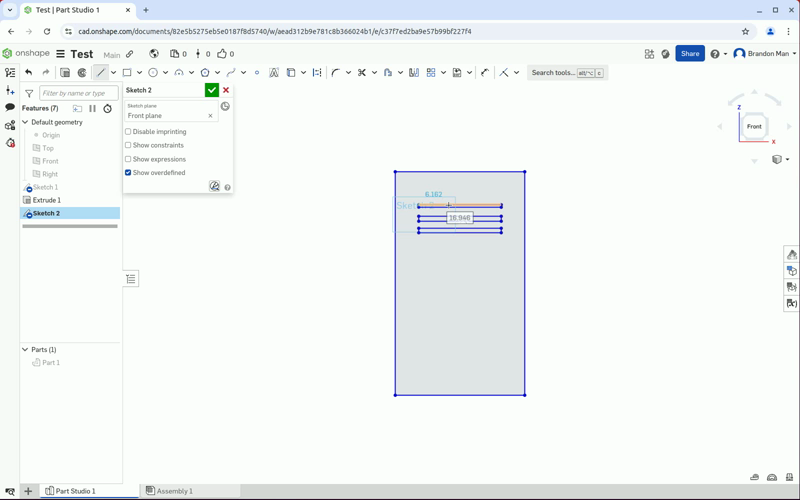
mouse_move(418, 207)
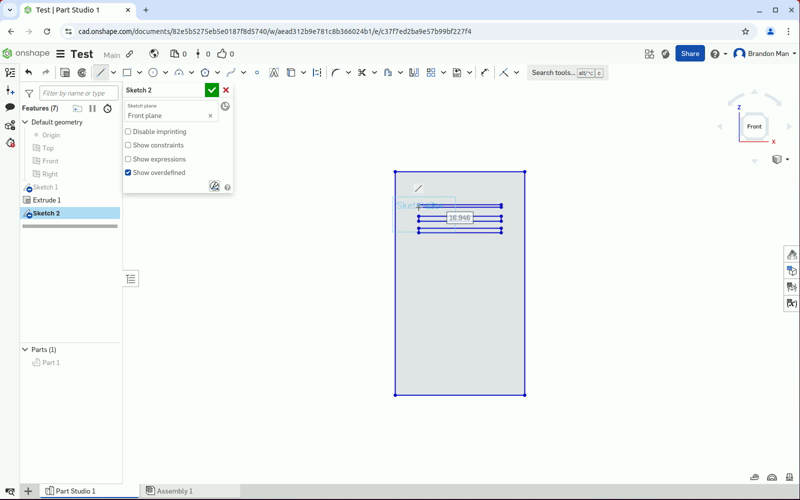
scroll(6)
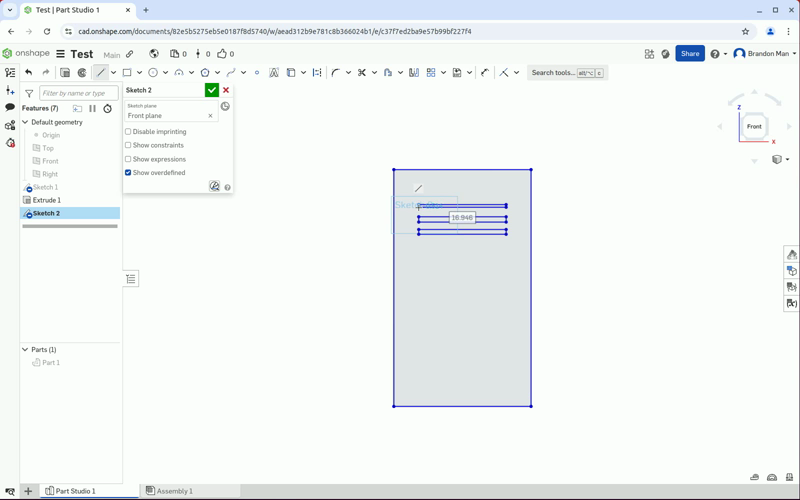
scroll(6)
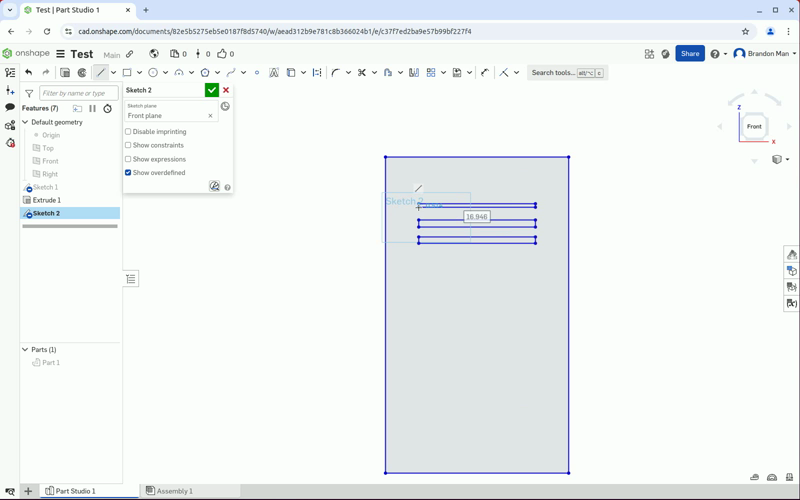
scroll(6)
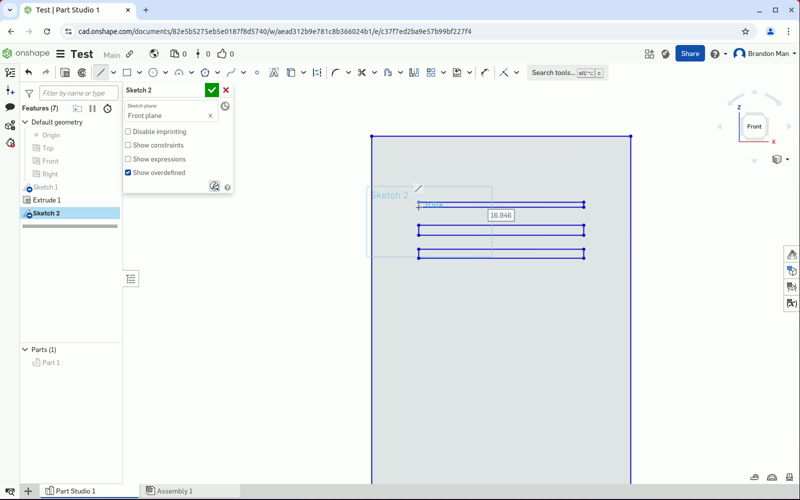
scroll(6)
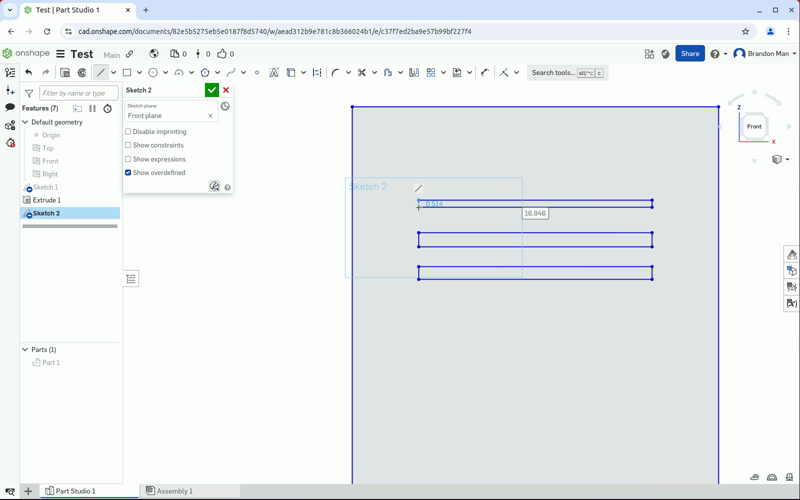
scroll(6)
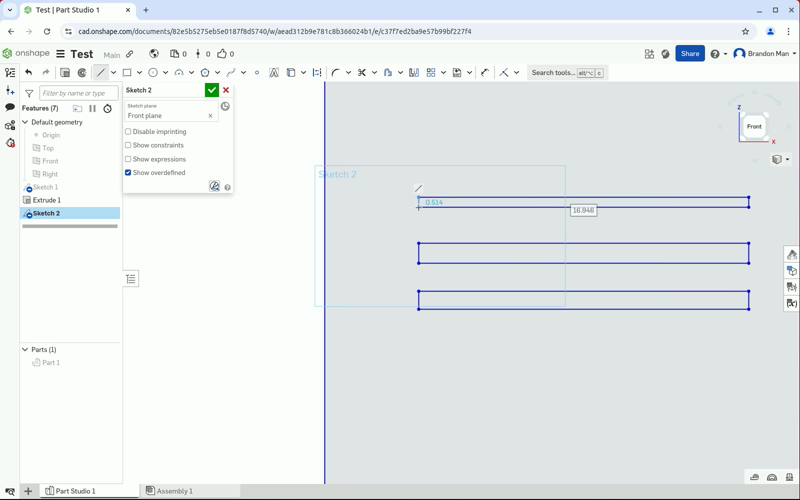
scroll(6)
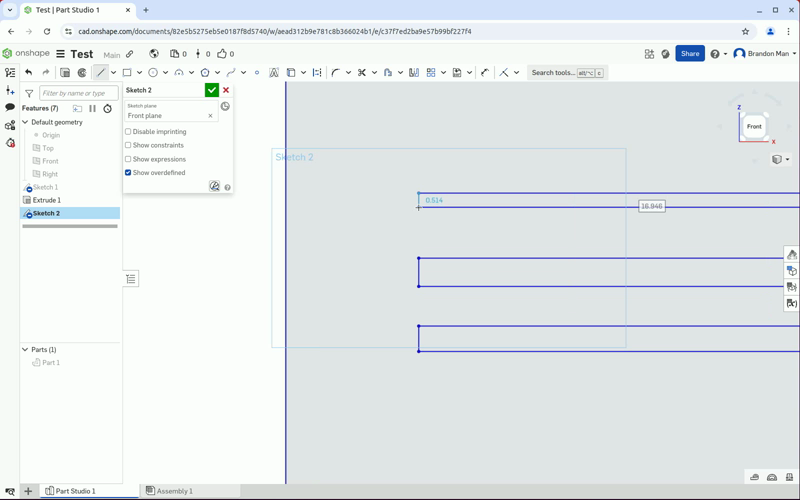
scroll(6)
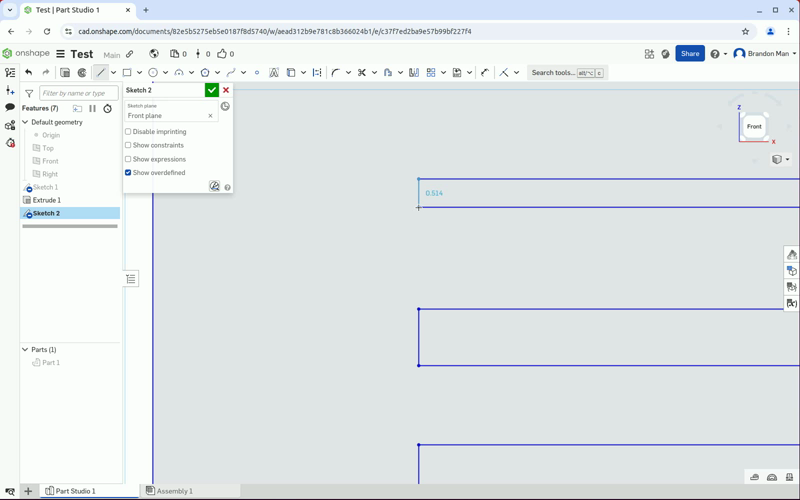
key_up(shift)
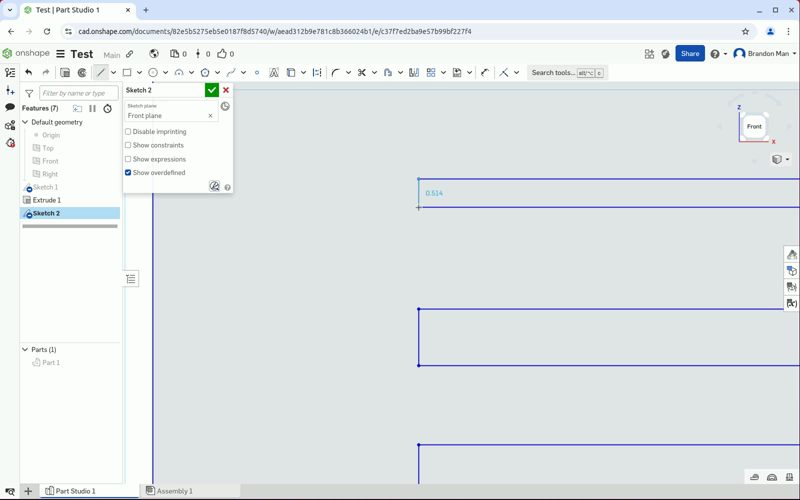
click(418, 207)
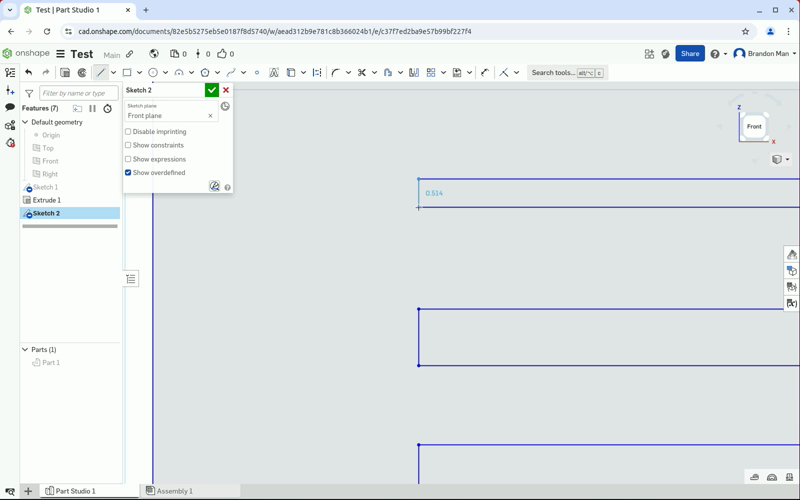
scroll(-6)
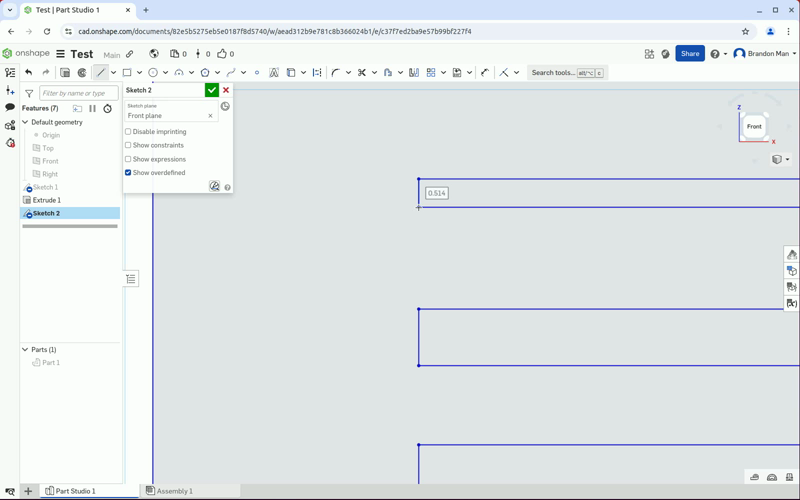
scroll(-6)
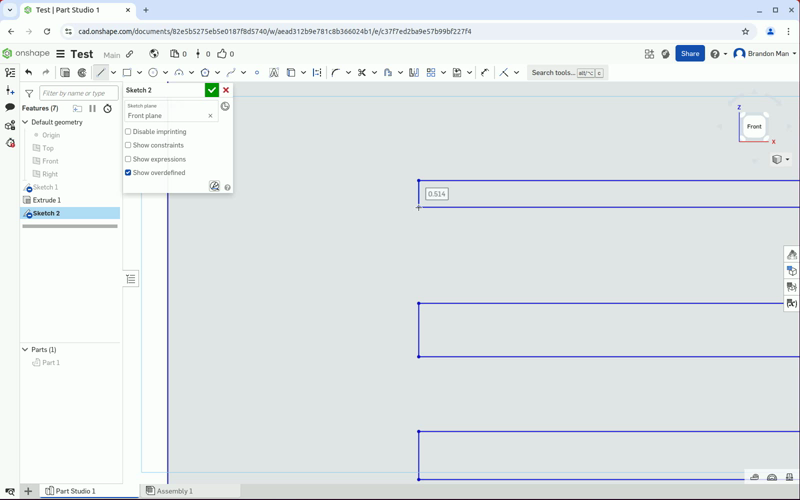
scroll(-6)
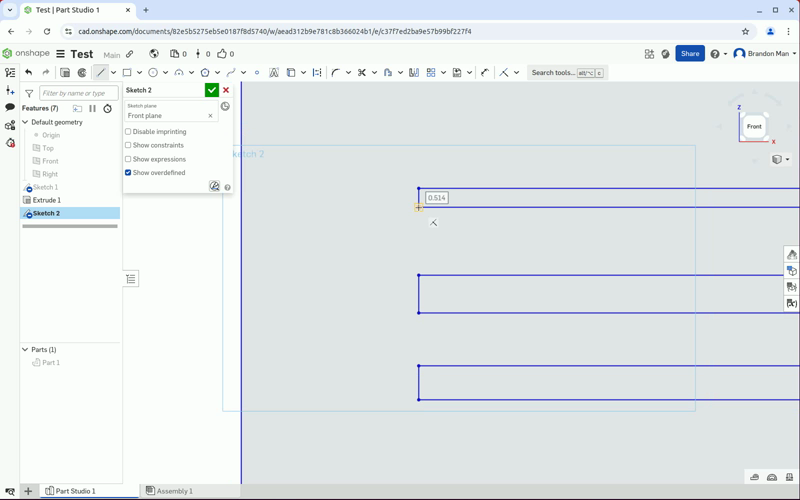
scroll(-6)
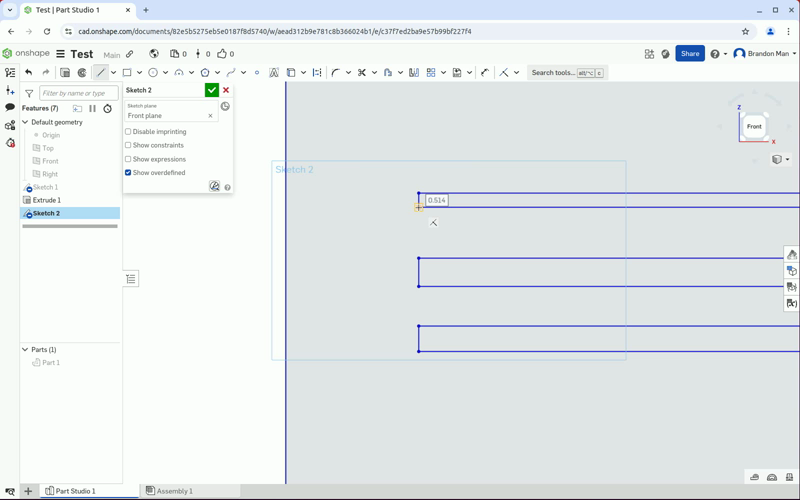
scroll(-6)
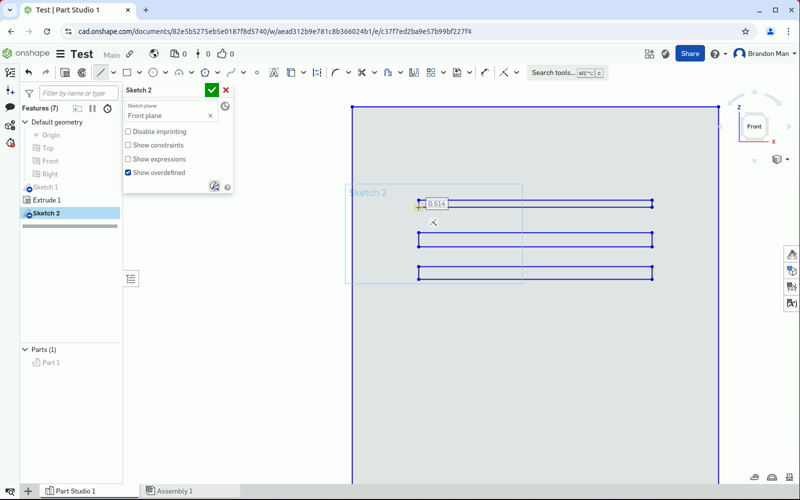
scroll(-6)
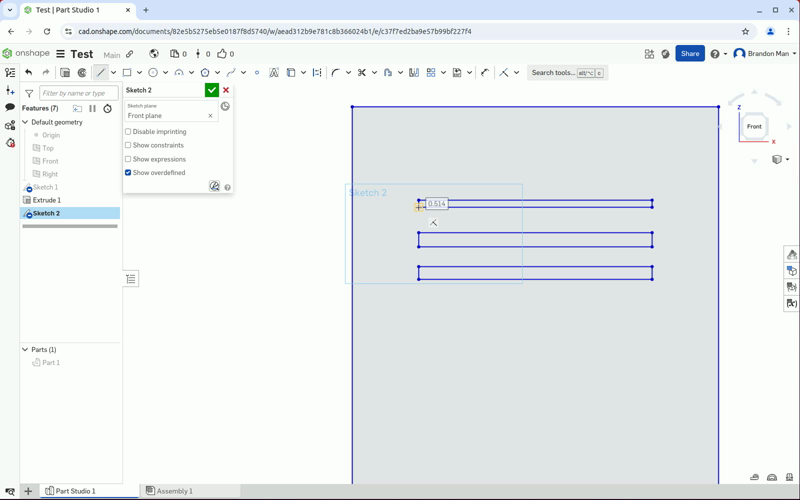
scroll(-6)
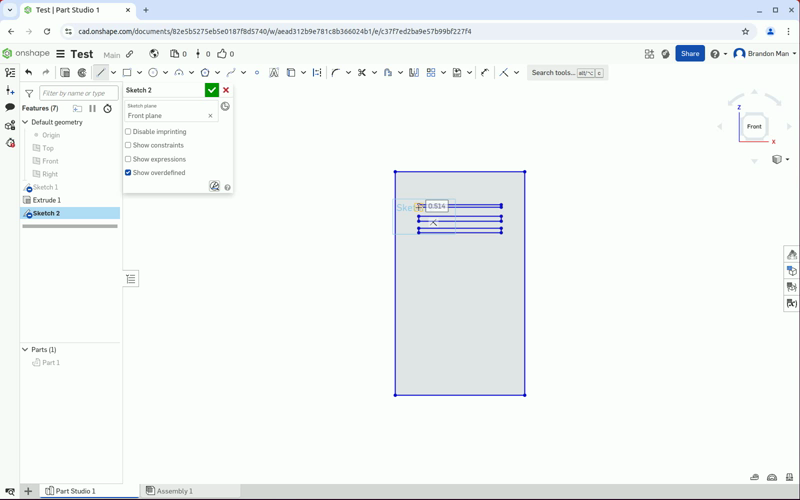
key(esc)
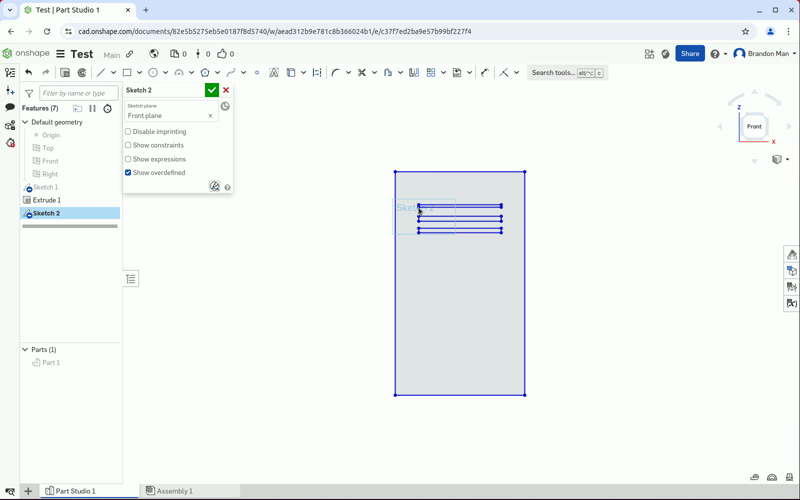
key(l)
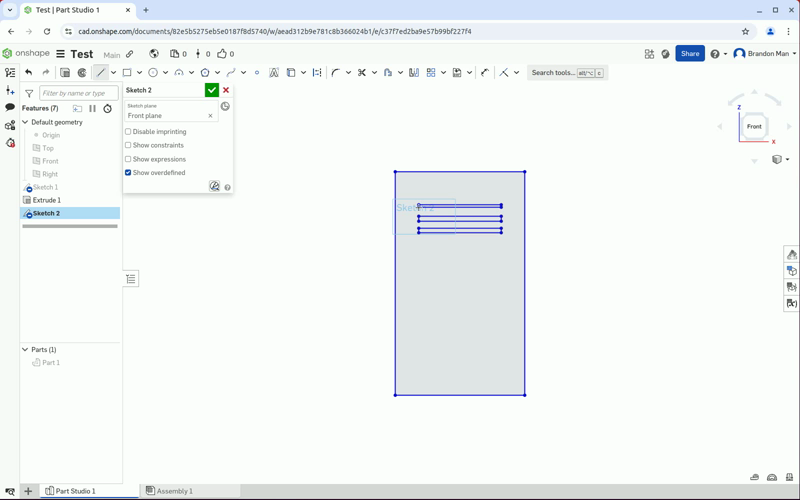
key_down(shift)
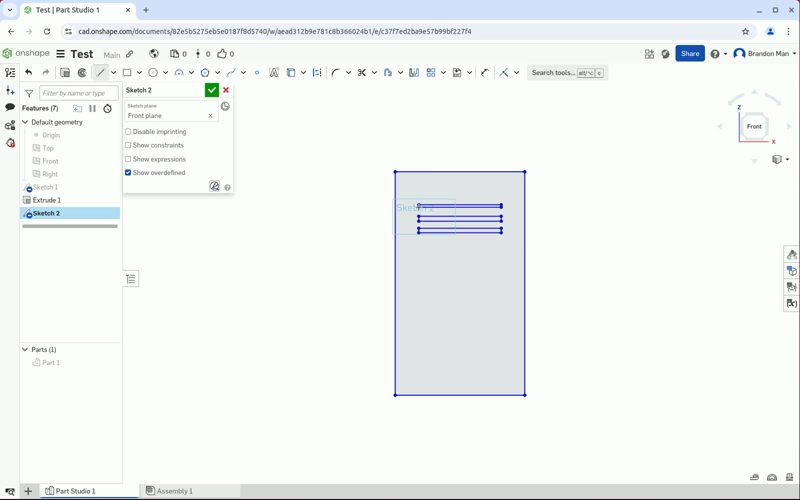
mouse_move(418, 192)
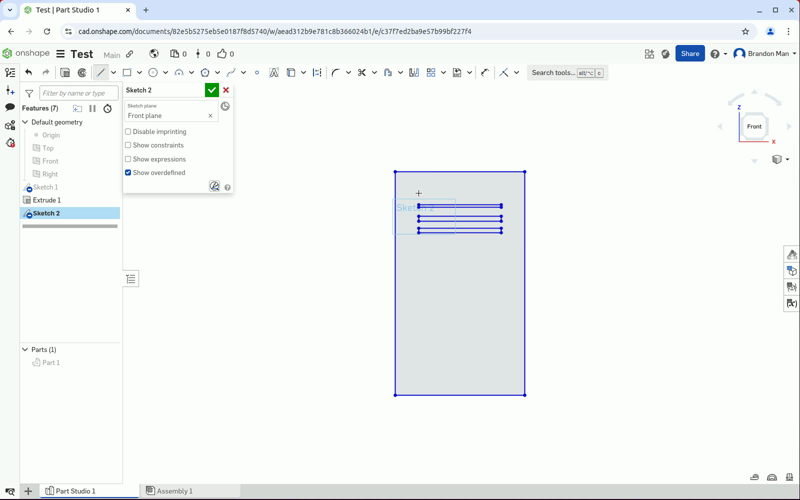
click(418, 192)
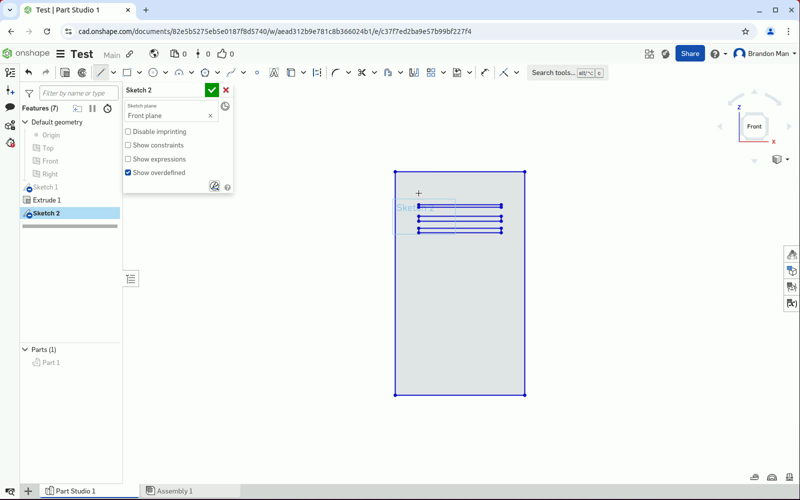
key_up(shift)
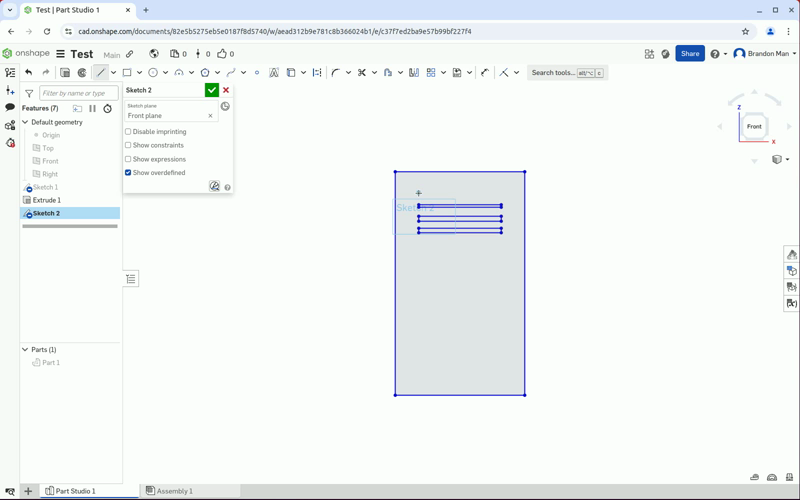
key_down(shift)
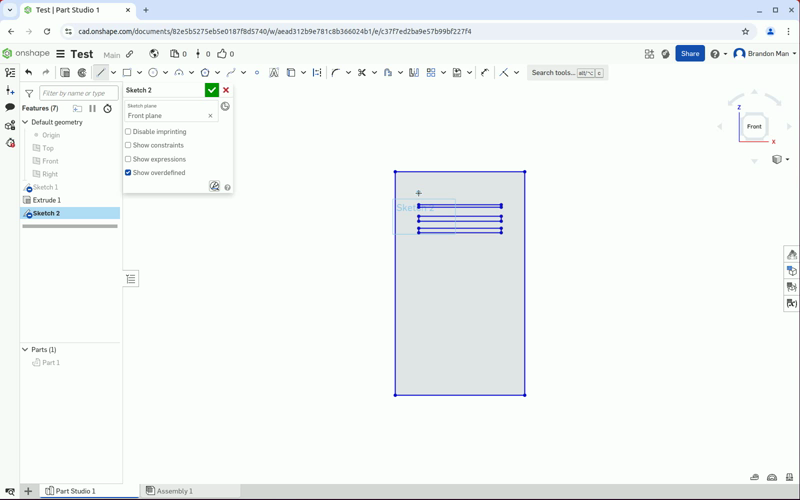
mouse_move(501, 192)
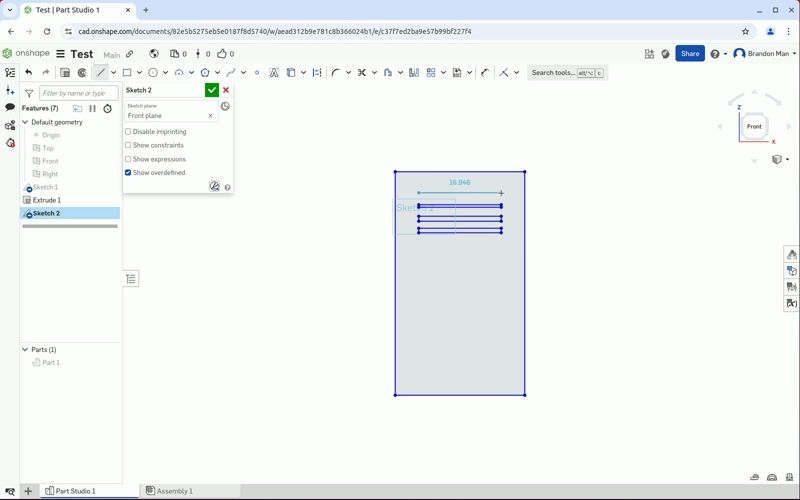
click(501, 192)
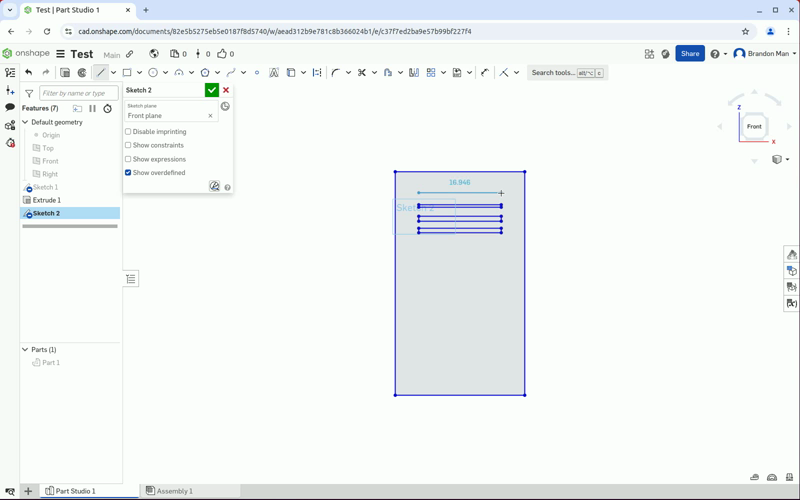
key_up(shift)
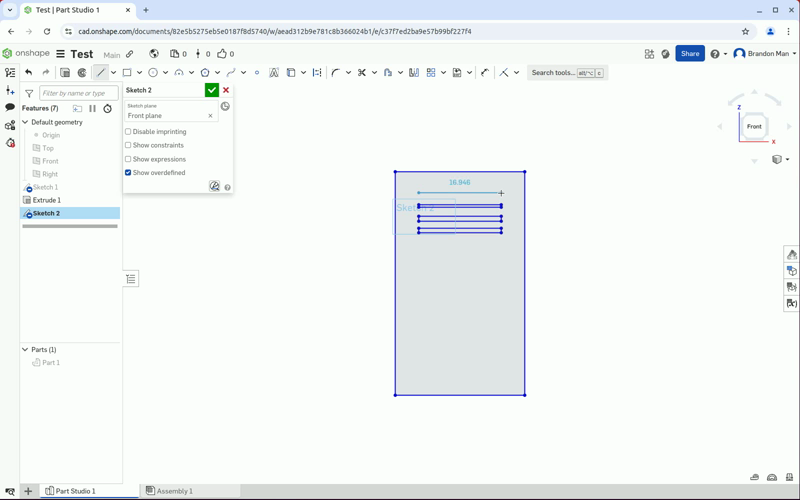
key_down(shift)
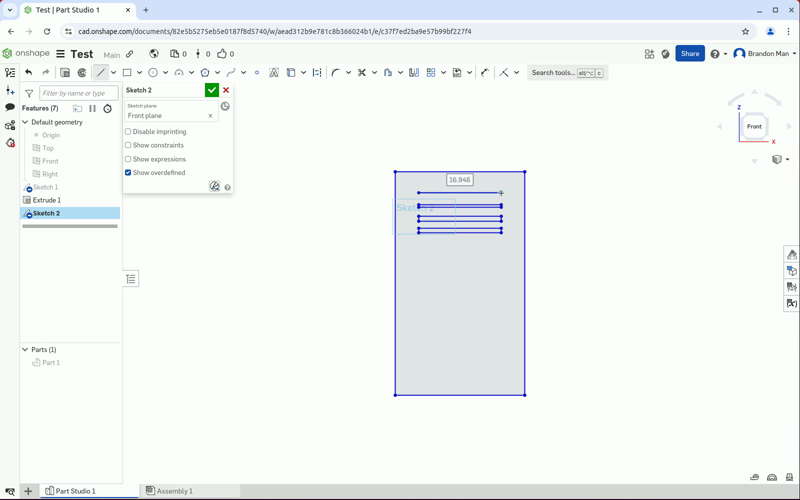
mouse_move(531, 192)
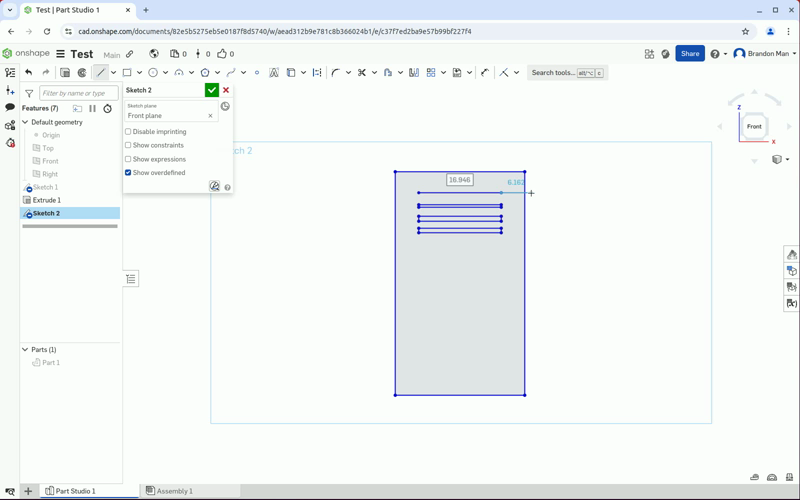
mouse_move(501, 188)
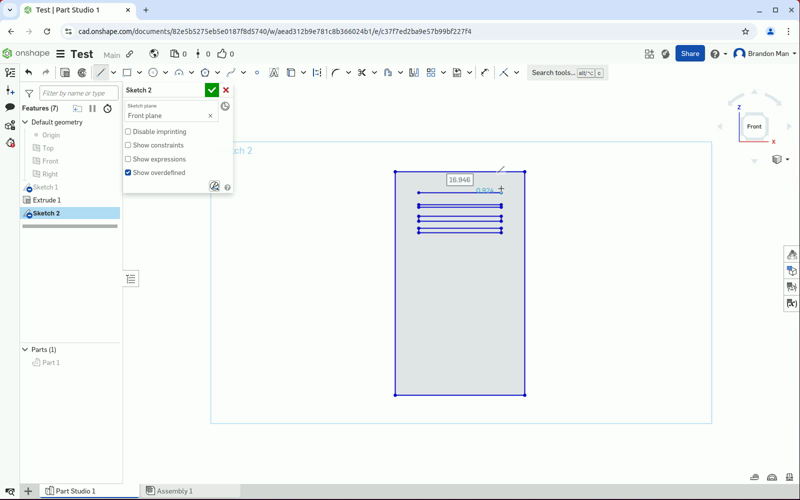
scroll(6)
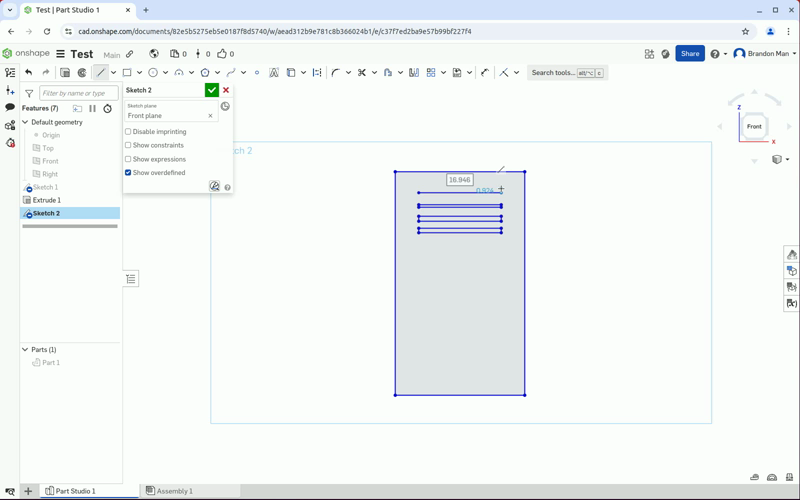
scroll(6)
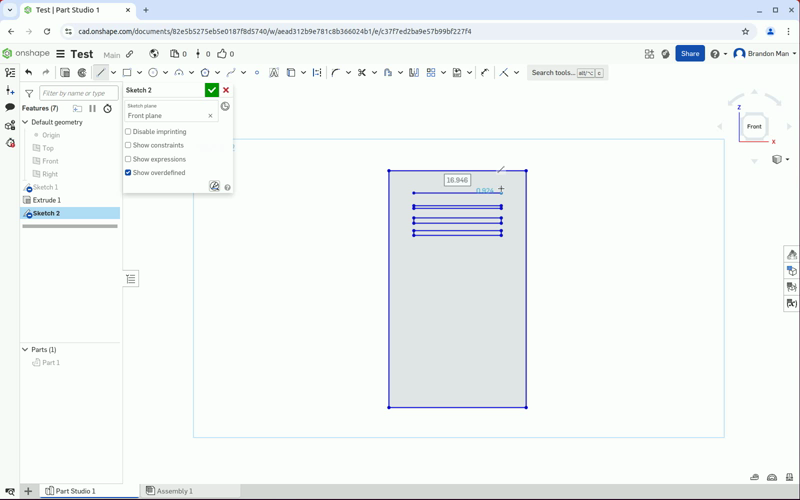
scroll(6)
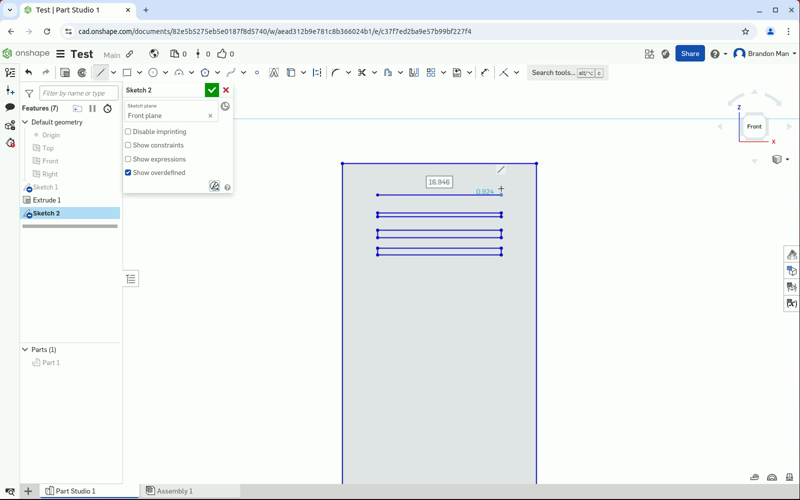
scroll(6)
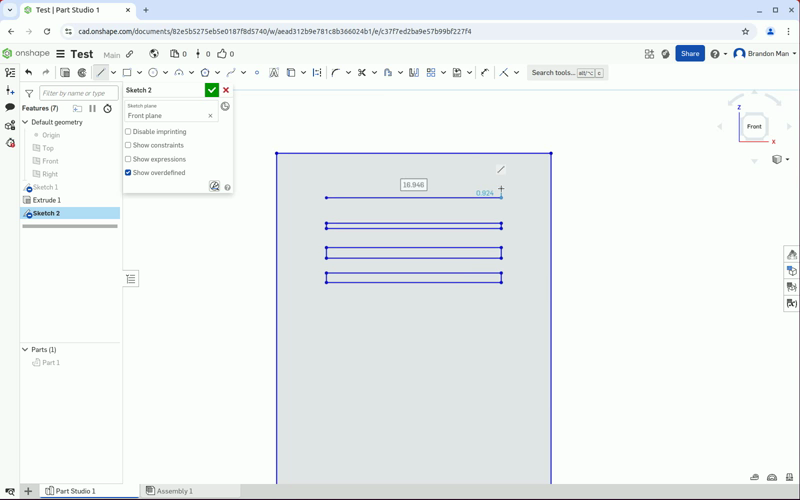
scroll(6)
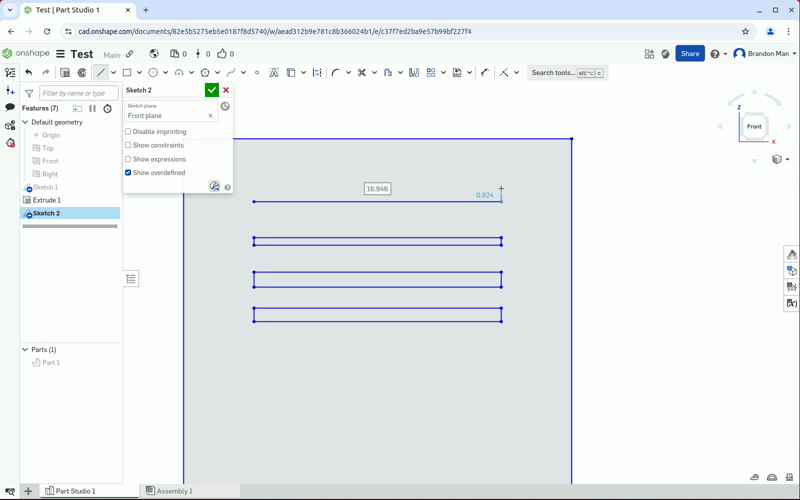
scroll(6)
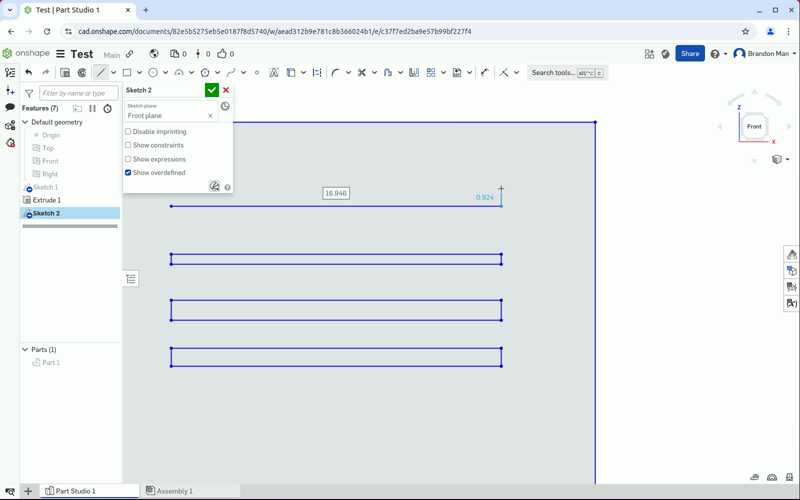
scroll(6)
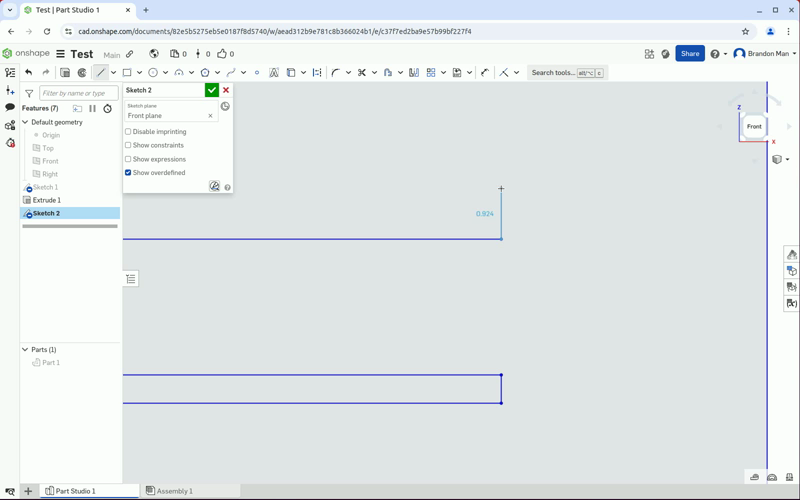
click(501, 188)
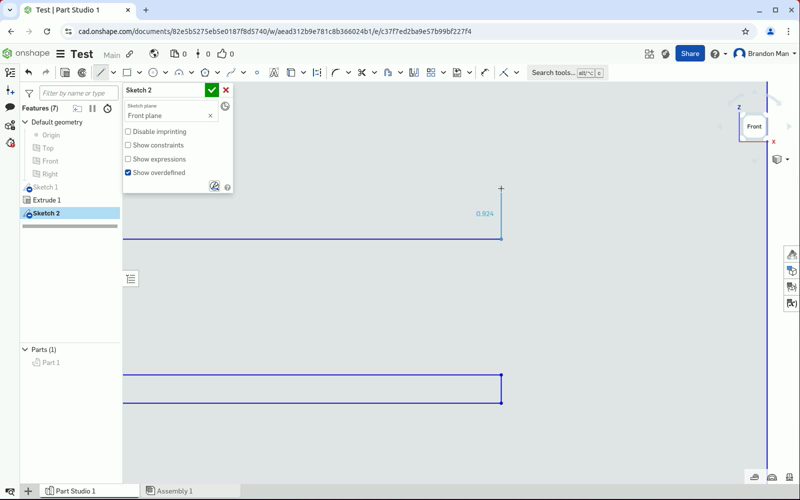
scroll(-6)
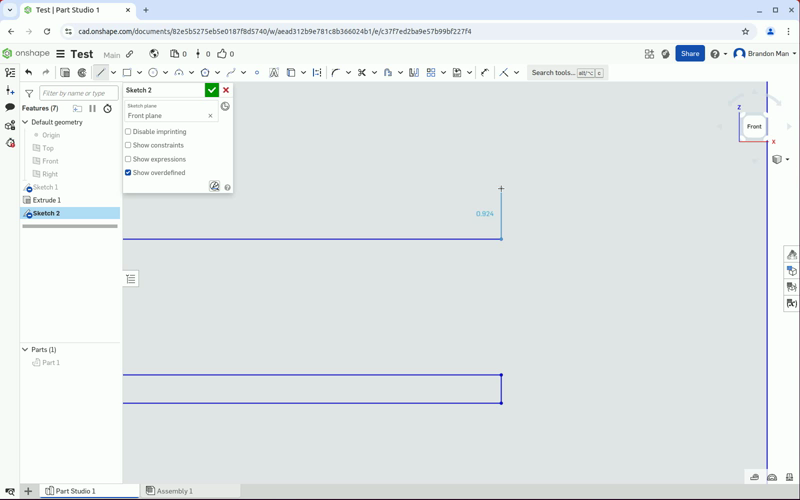
scroll(-6)
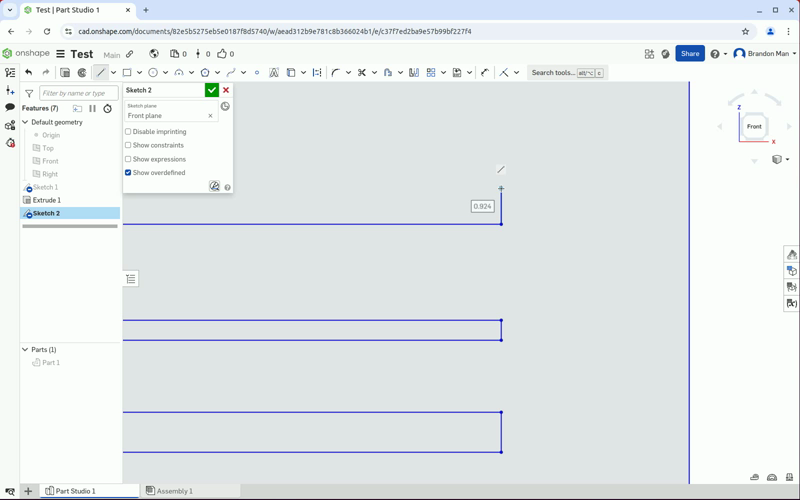
scroll(-6)
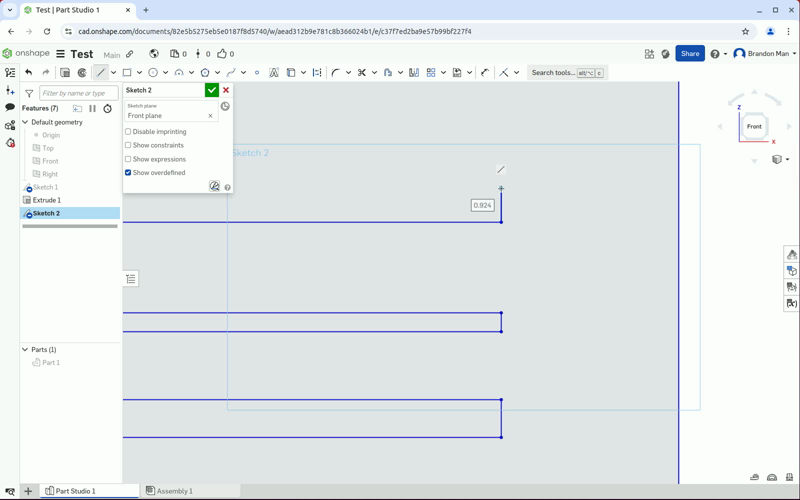
scroll(-6)
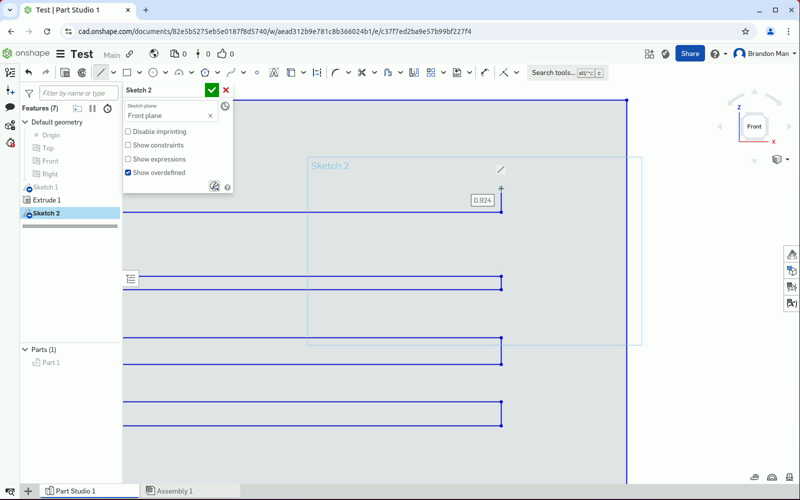
scroll(-6)
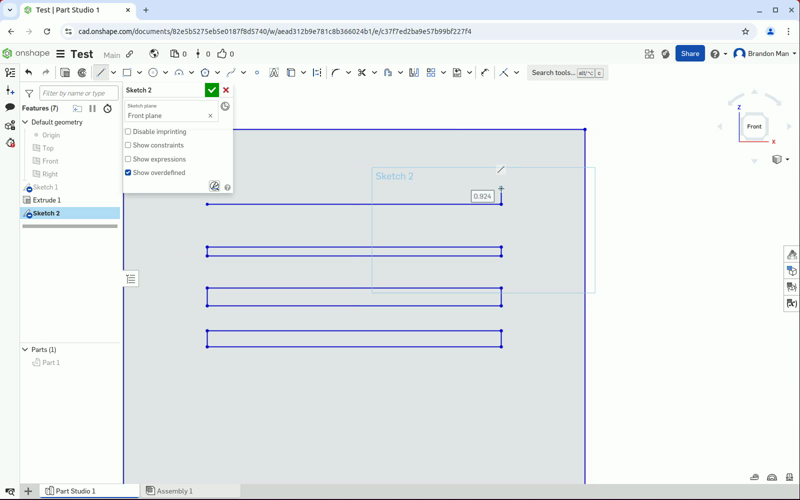
scroll(-6)
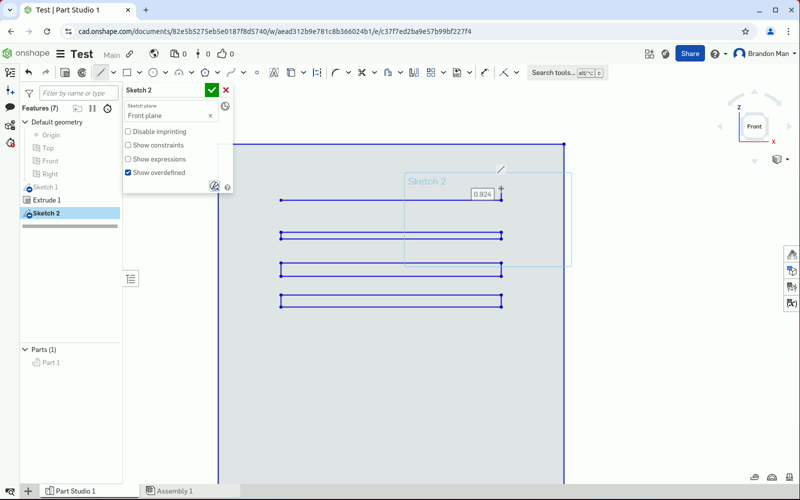
scroll(-6)
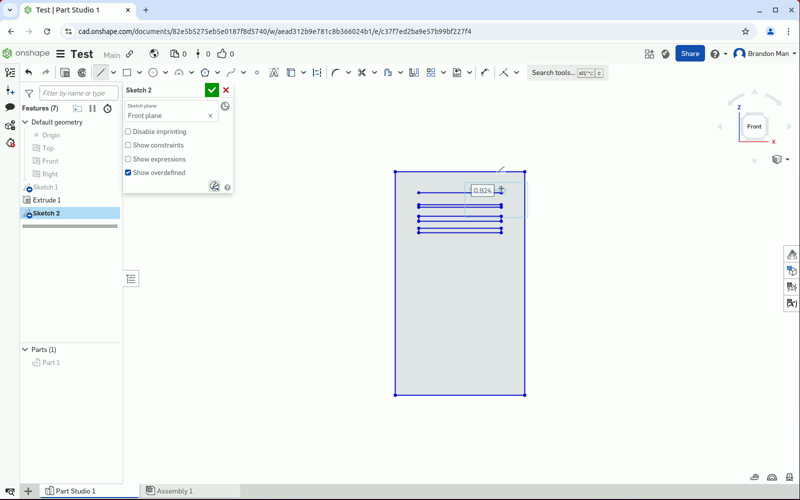
key_up(shift)
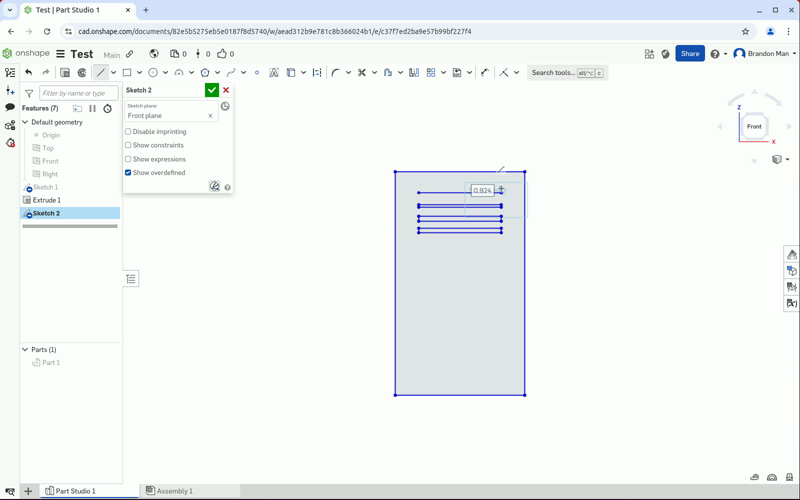
key_down(shift)
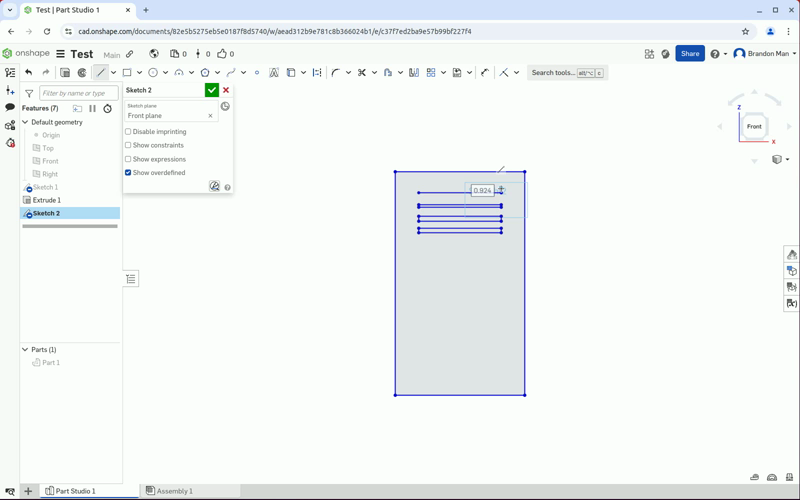
mouse_move(418, 188)
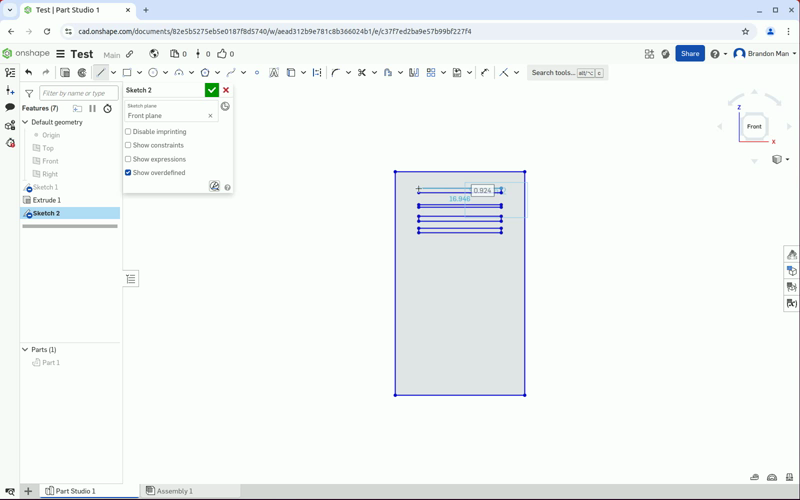
click(418, 188)
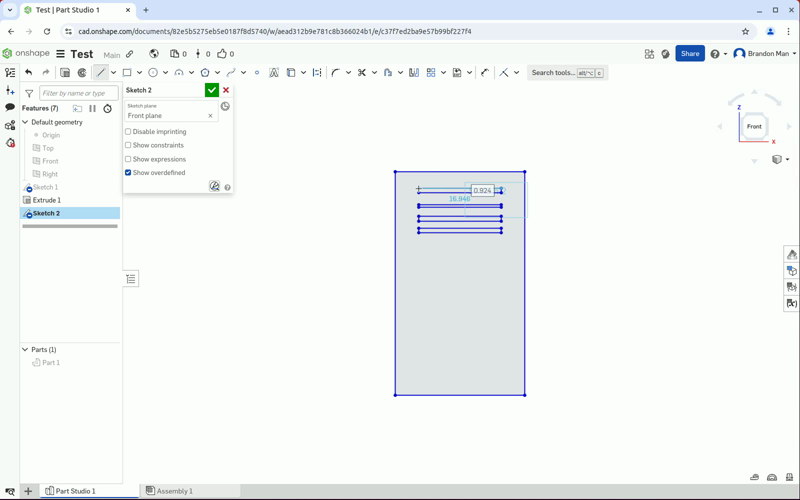
key_up(shift)
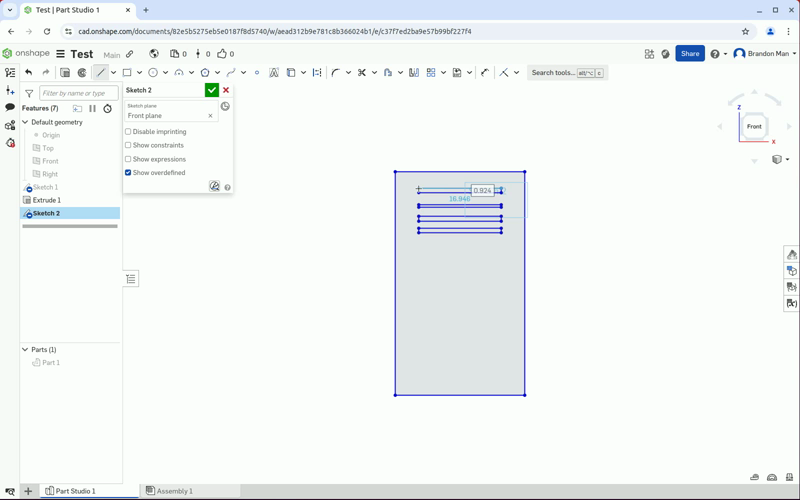
mouse_move(448, 188)
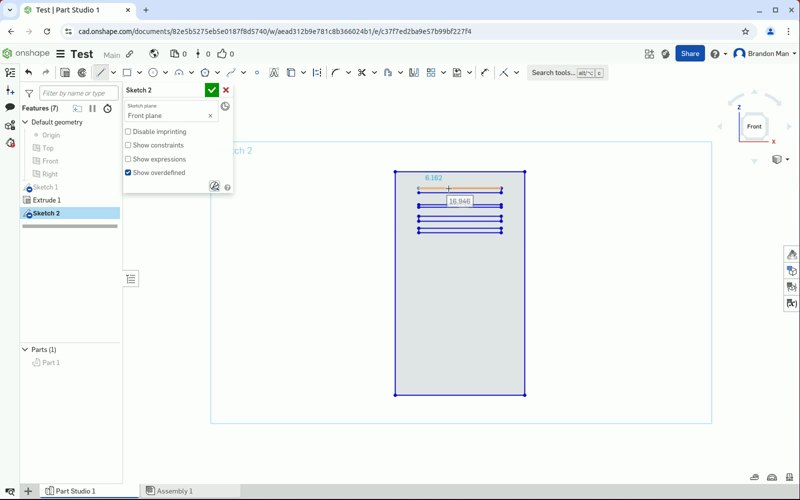
key_down(shift)
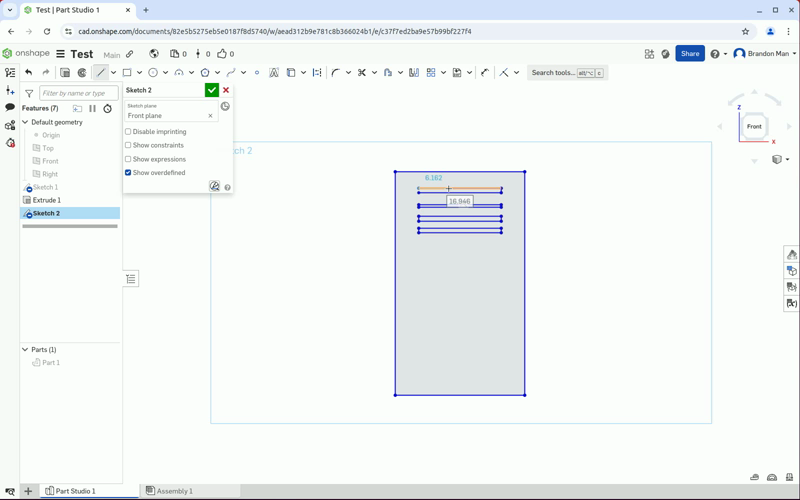
mouse_move(418, 192)
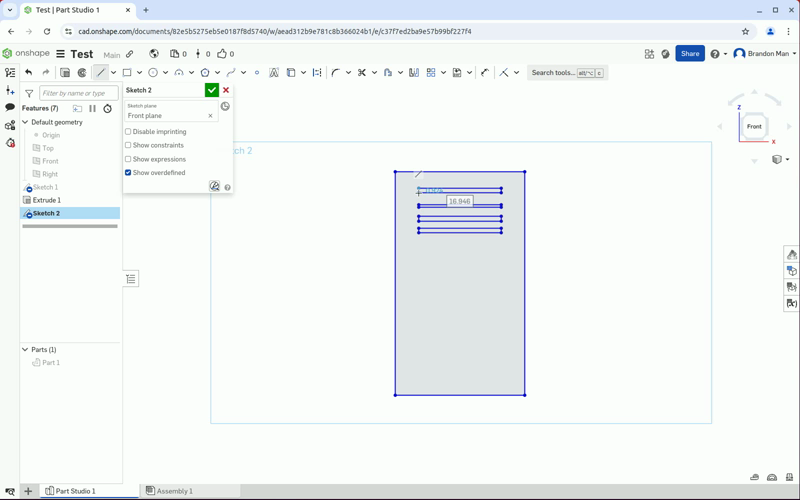
scroll(6)
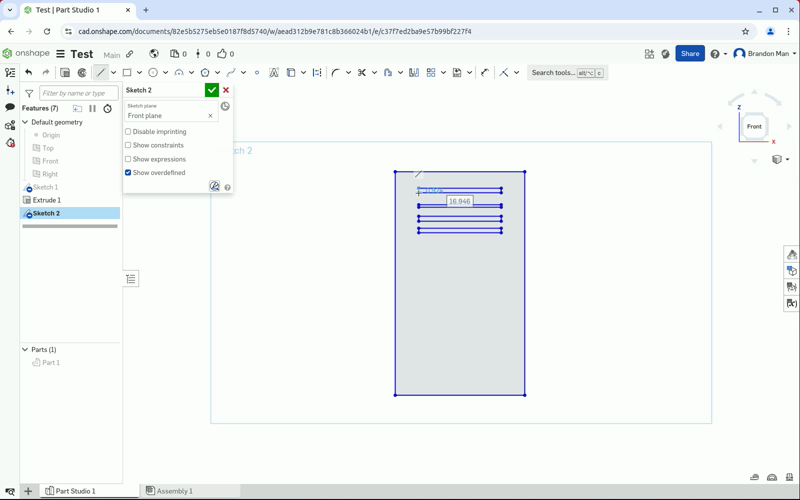
scroll(6)
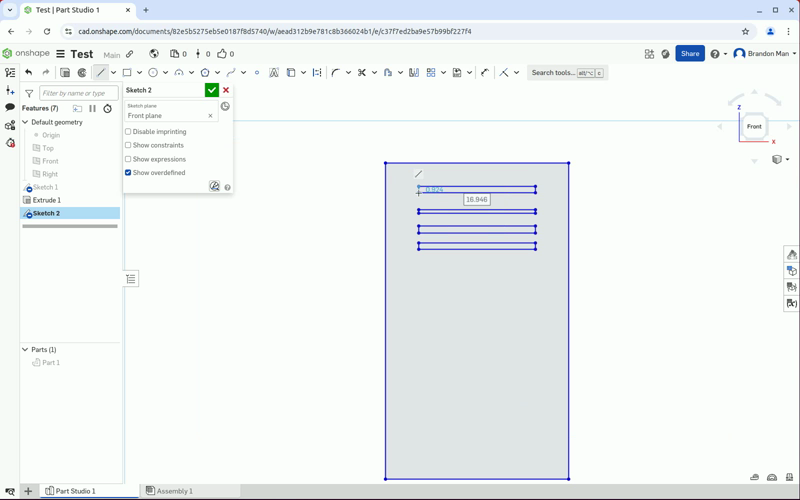
scroll(6)
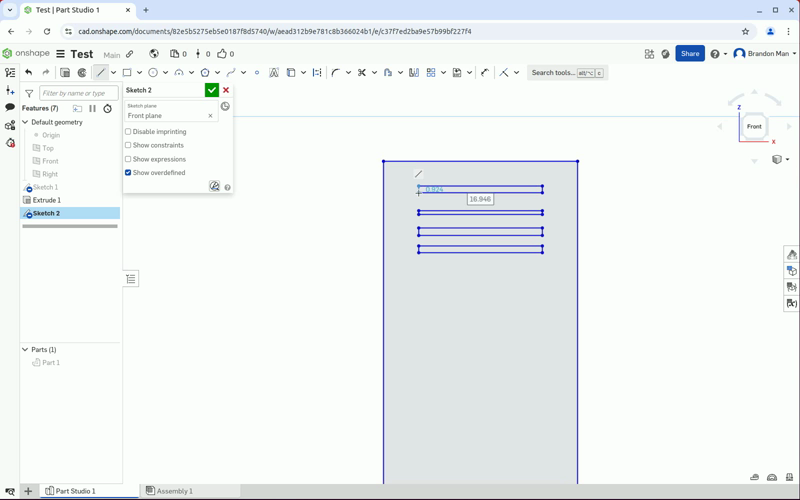
scroll(6)
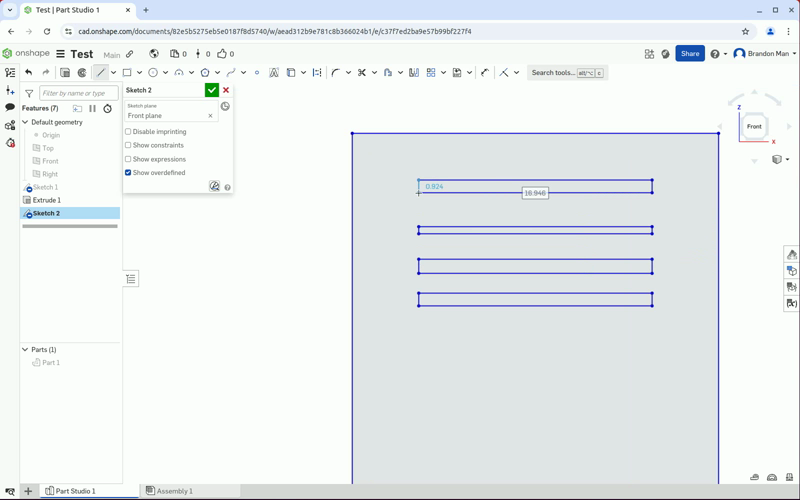
scroll(6)
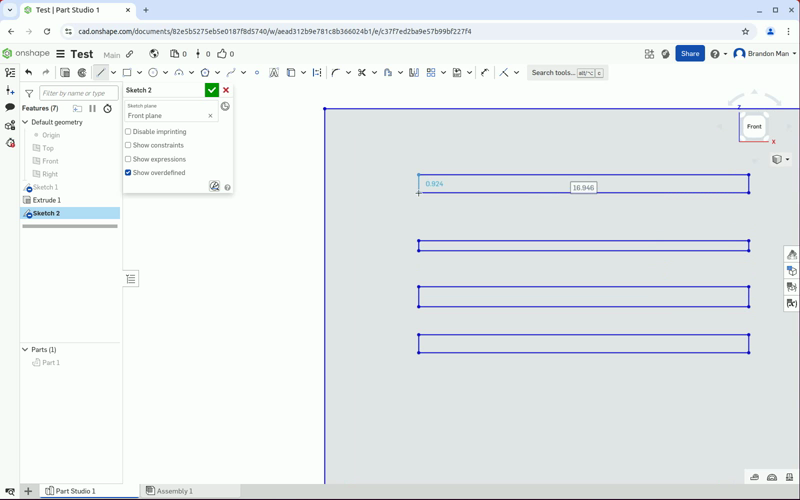
scroll(6)
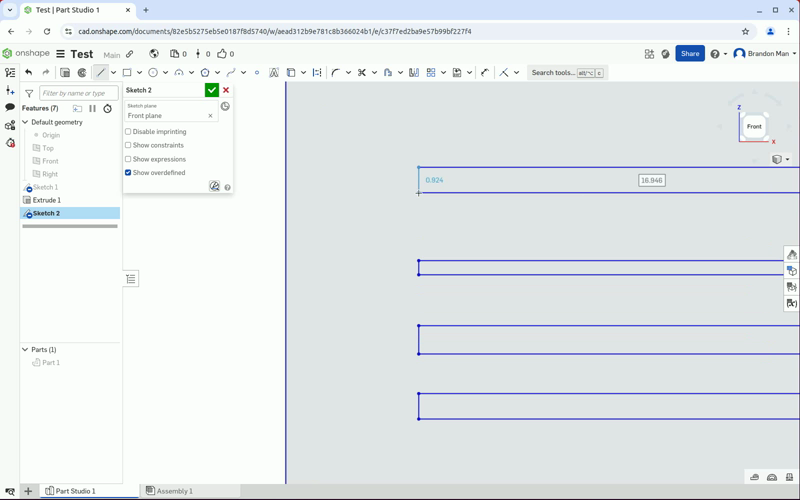
scroll(6)
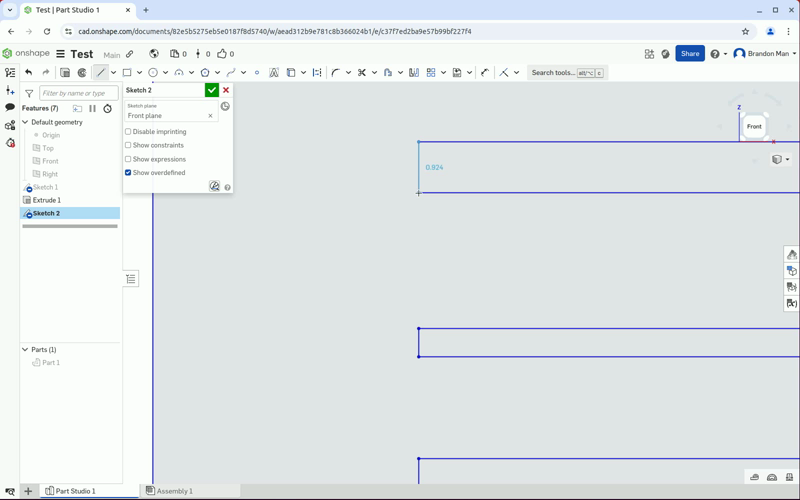
key_up(shift)
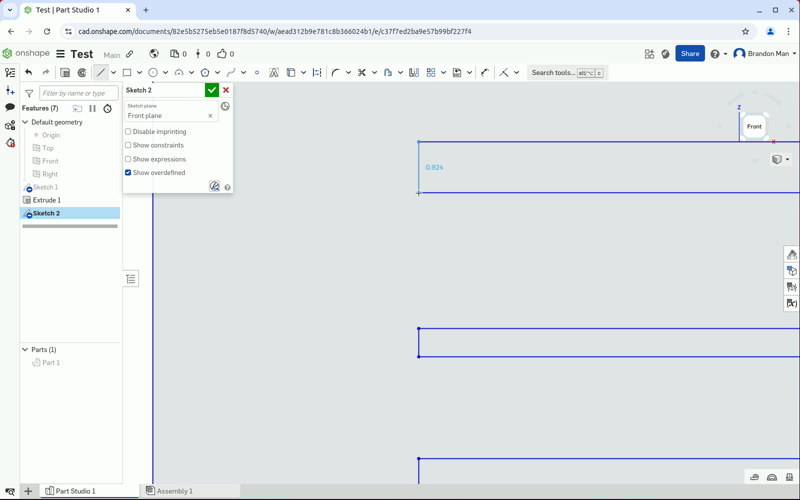
click(418, 192)
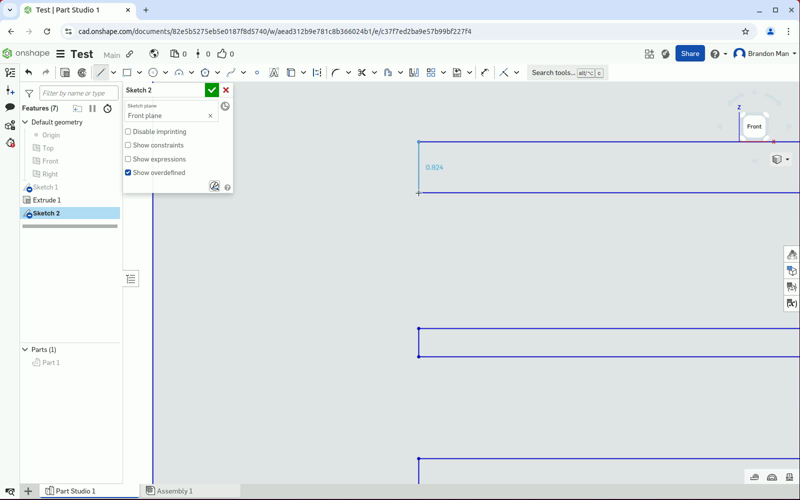
scroll(-6)
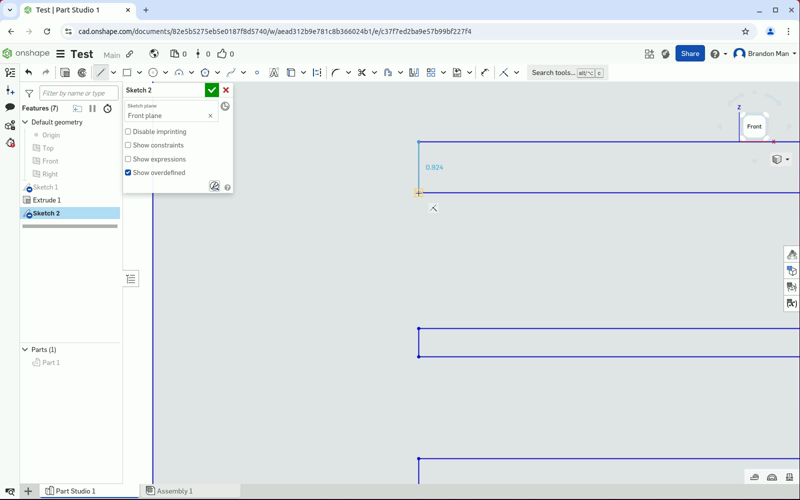
scroll(-6)
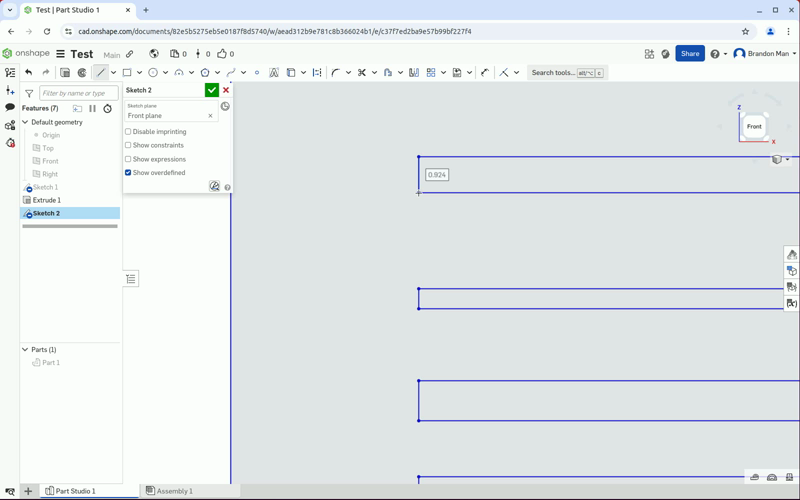
scroll(-6)
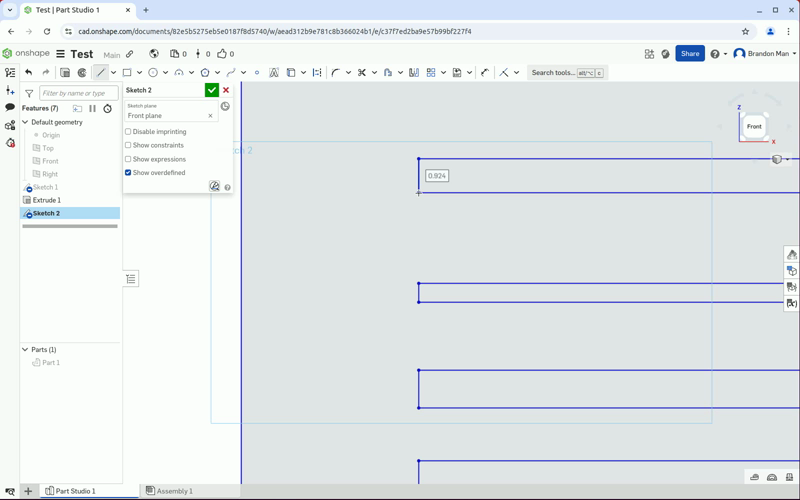
scroll(-6)
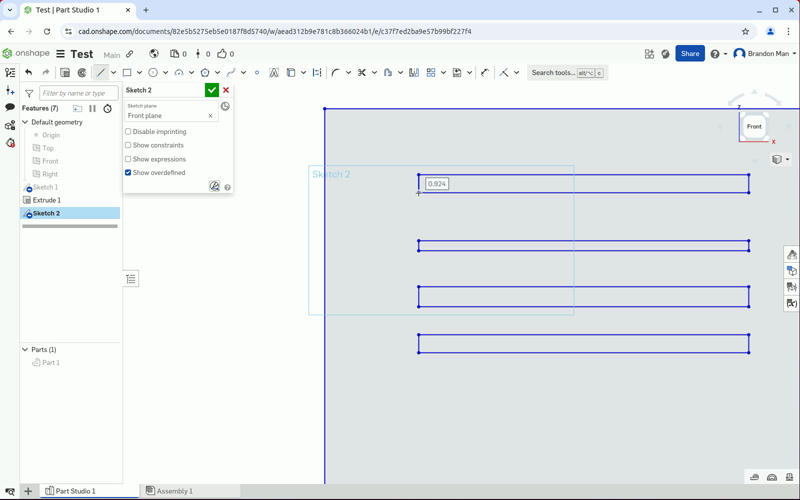
scroll(-6)
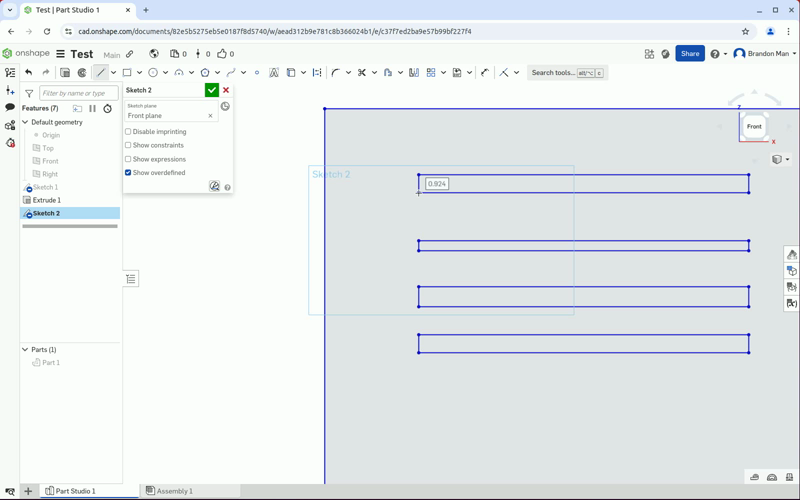
scroll(-6)
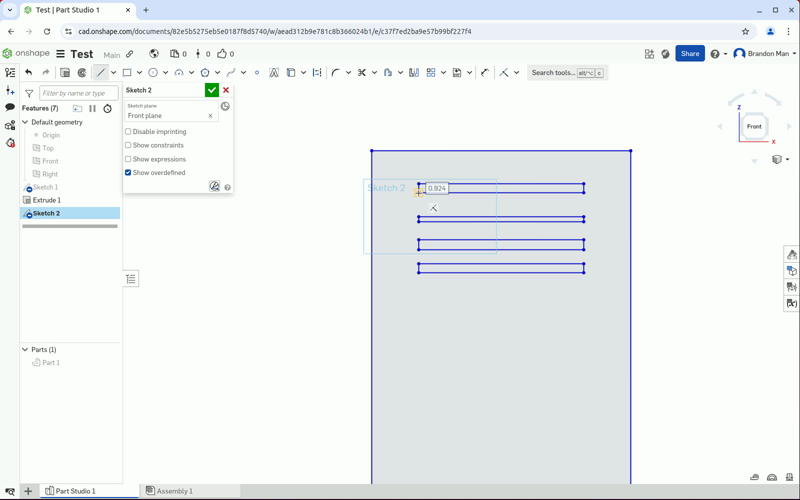
scroll(-6)
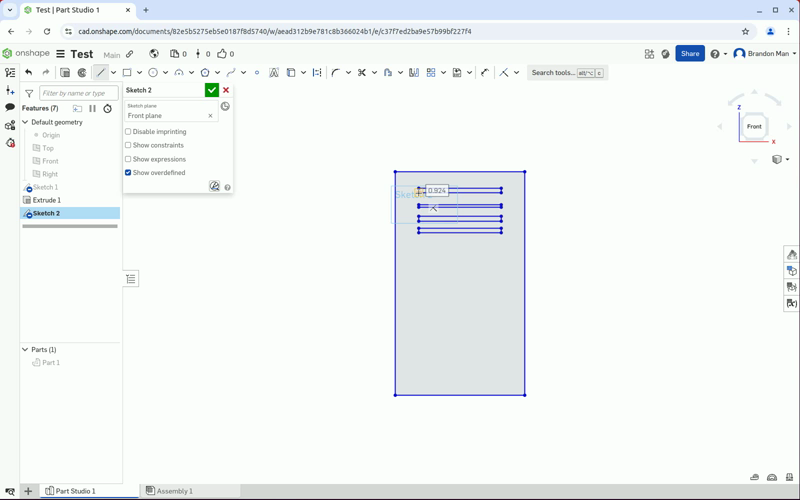
key(esc)
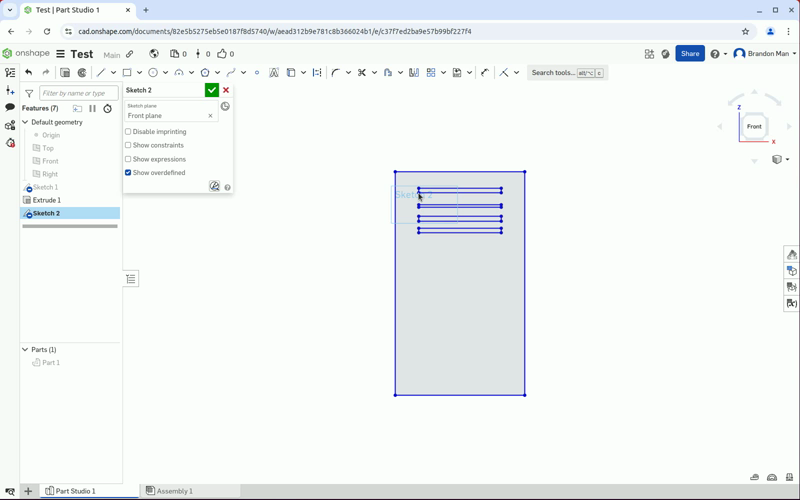
mouse_move(488, 288)
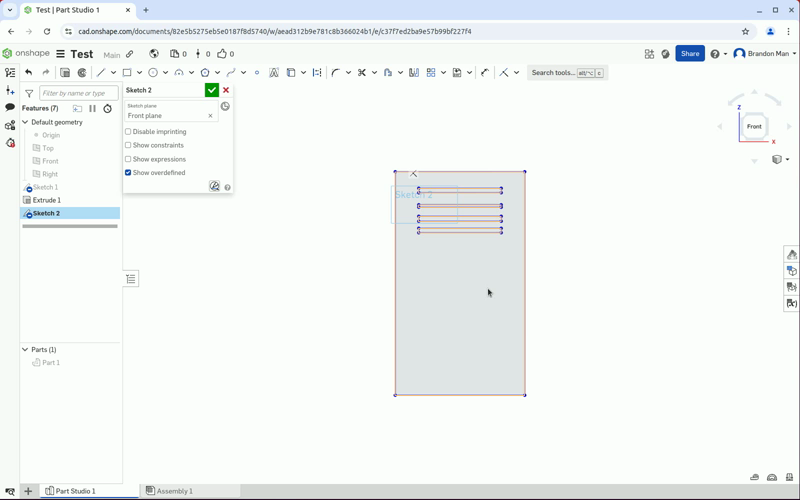
click(488, 288)
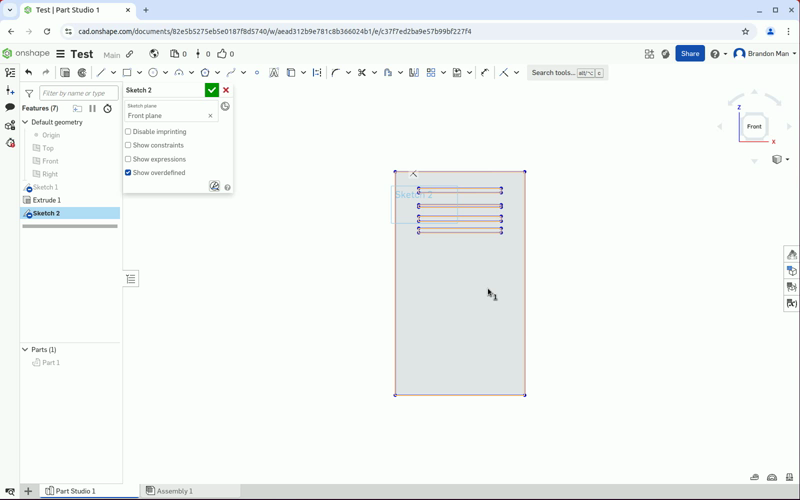
mouse_move(73, 352)
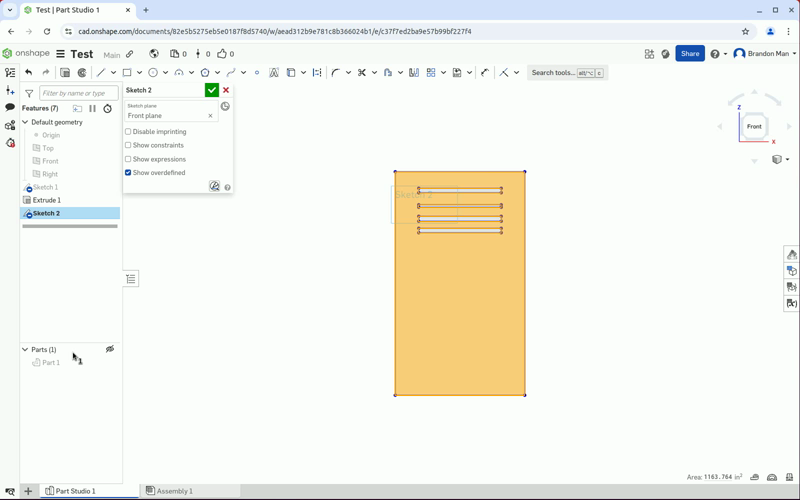
key(shift+y)
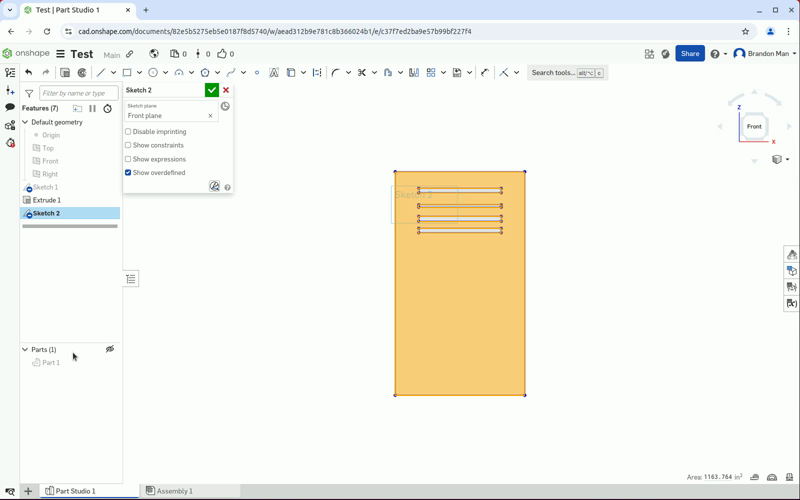
key(shift+e)
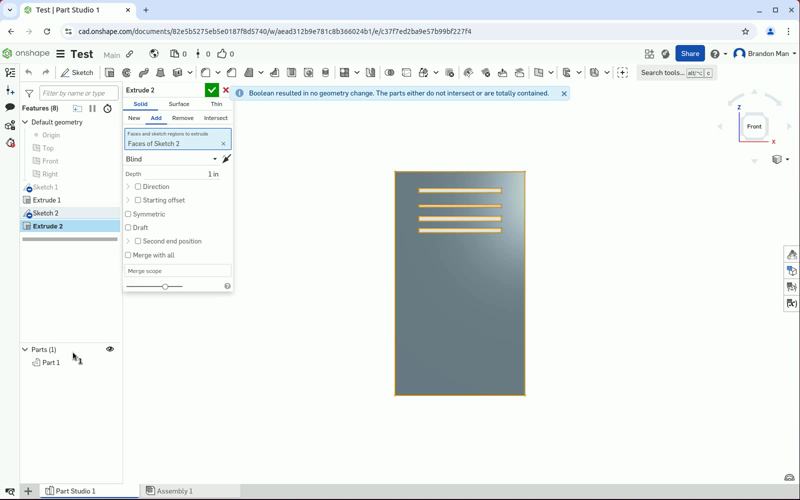
mouse_move(143, 106)
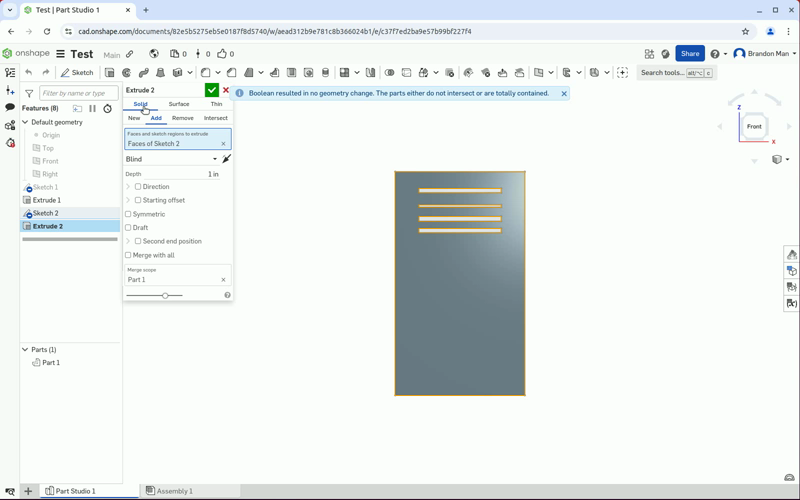
click(143, 106)
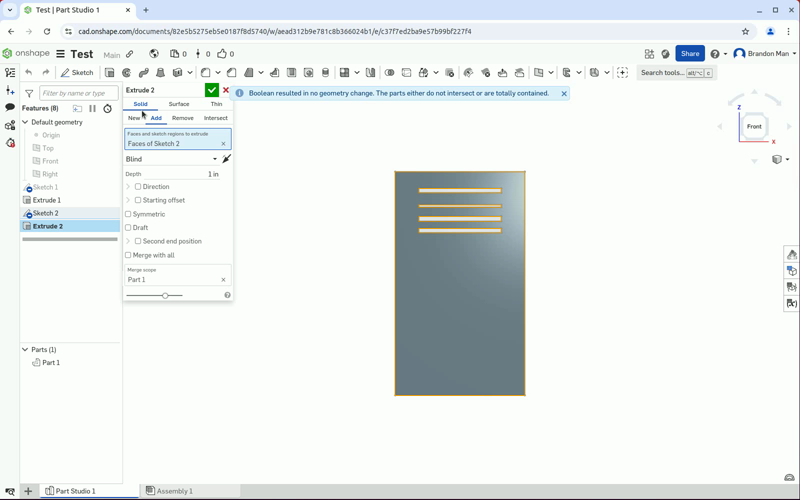
mouse_move(137, 120)
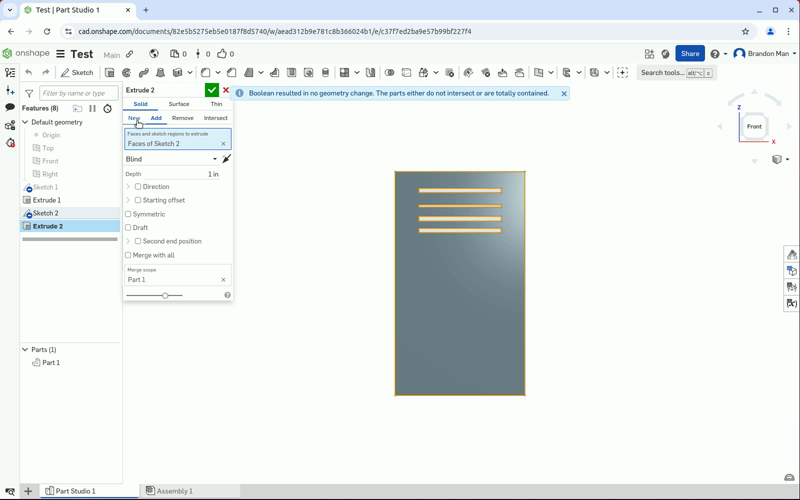
click(137, 120)
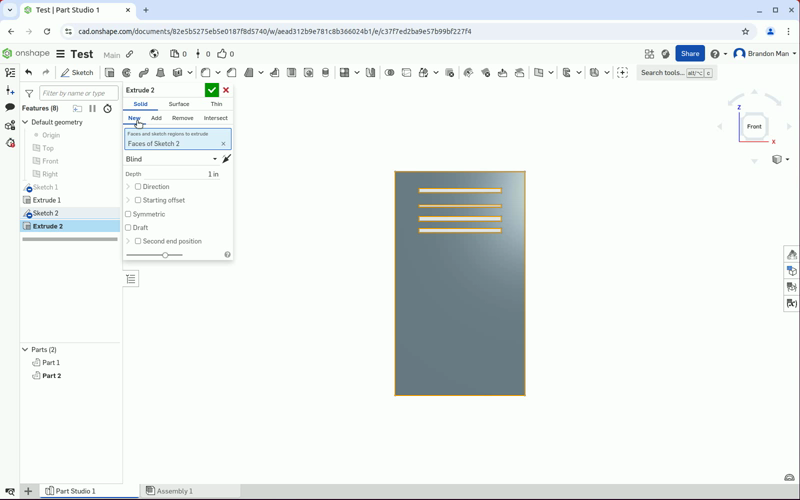
key(tab, 4)
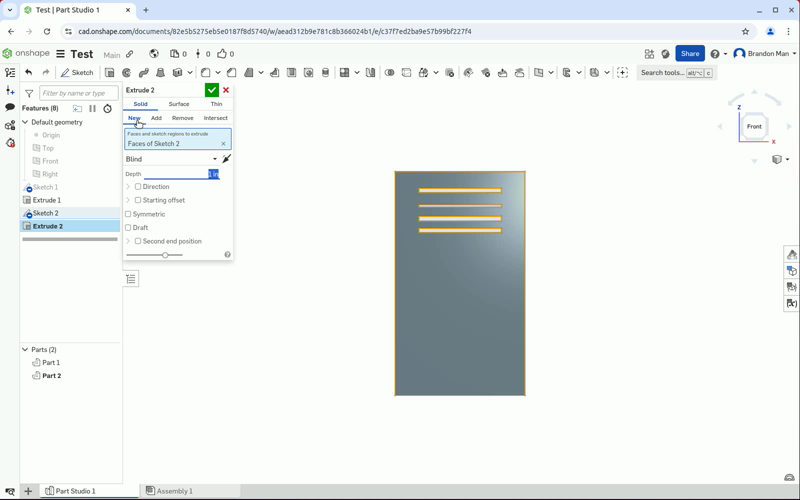
text(2.407)
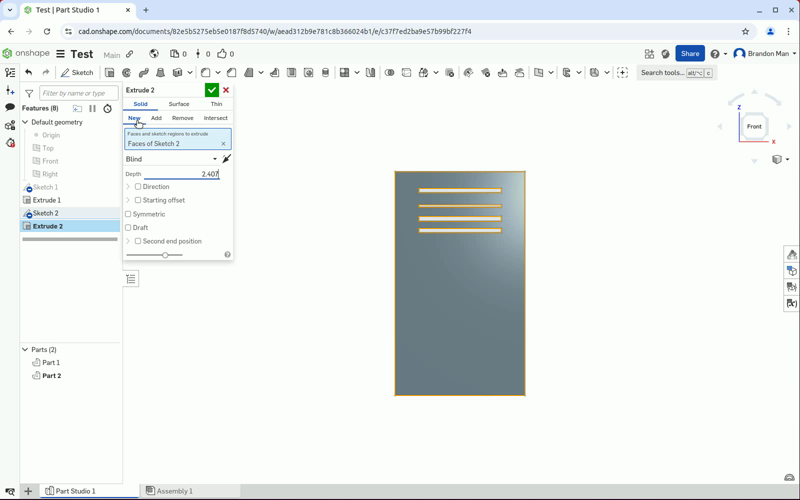
key(enter)
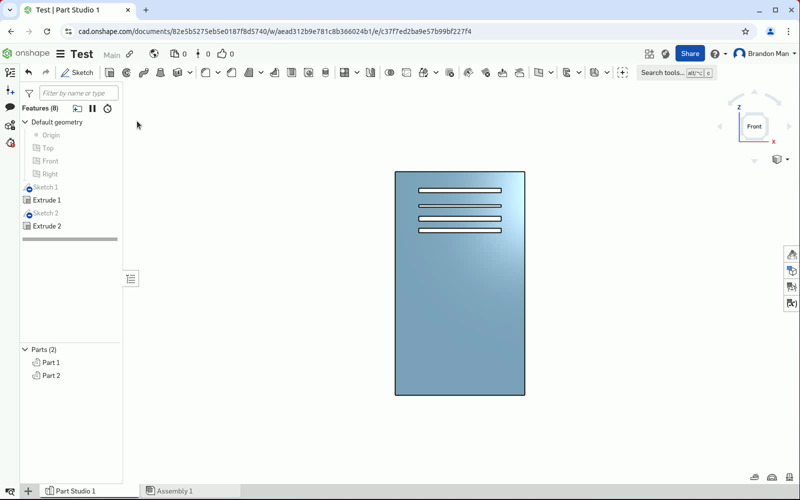
key(shift+h)
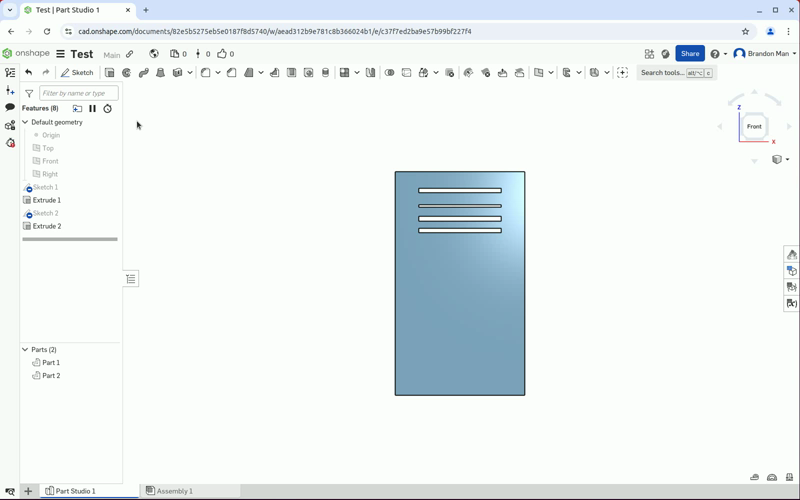
key(shift+h)
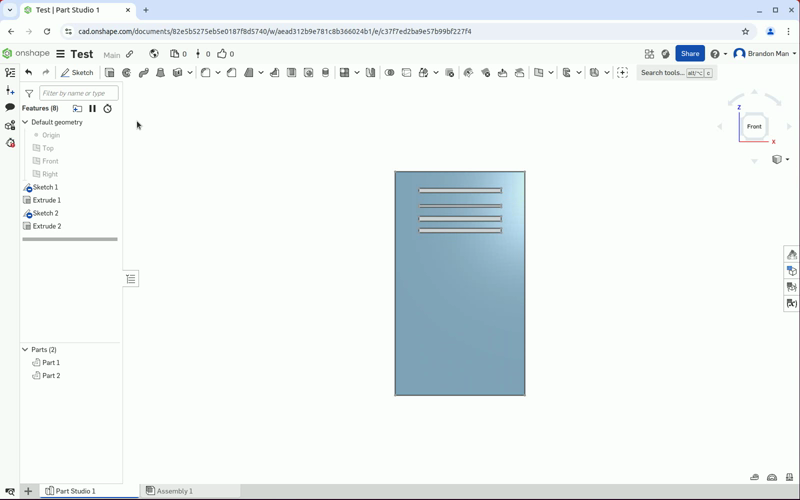
key(shift+7)
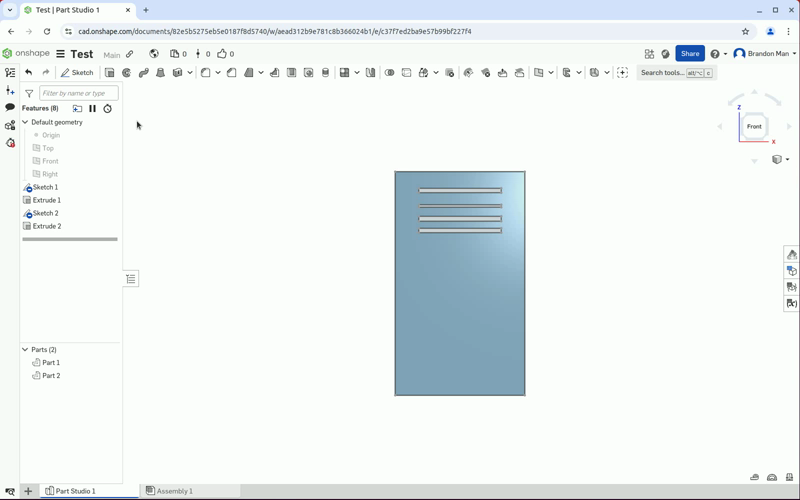
key(left, 2)
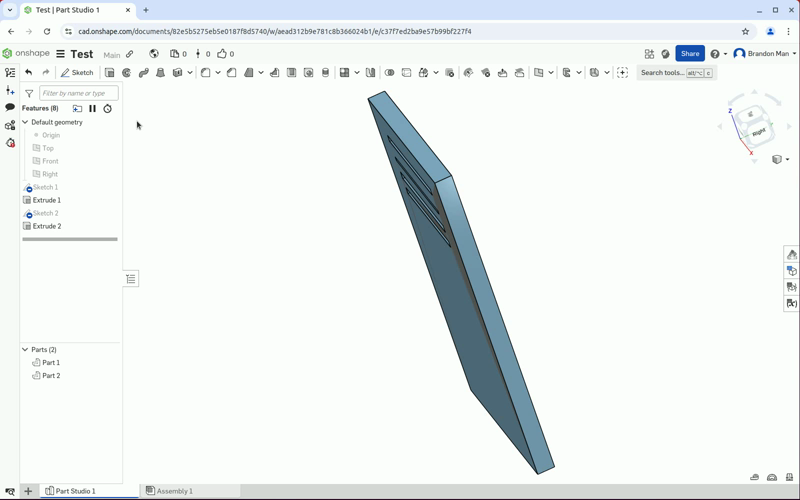
key(down, 2)
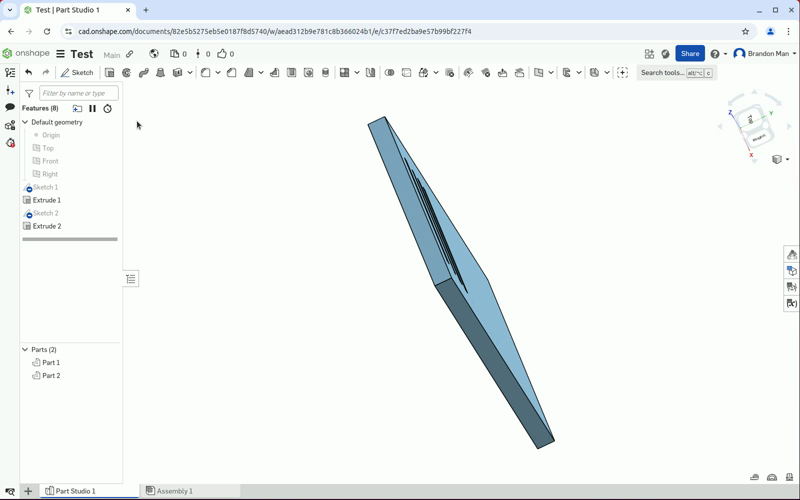
key(up, 2)
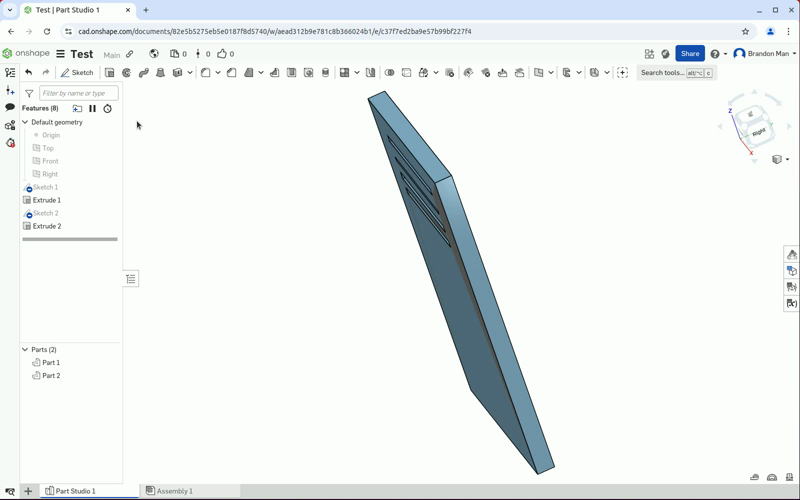
key(right, 2)
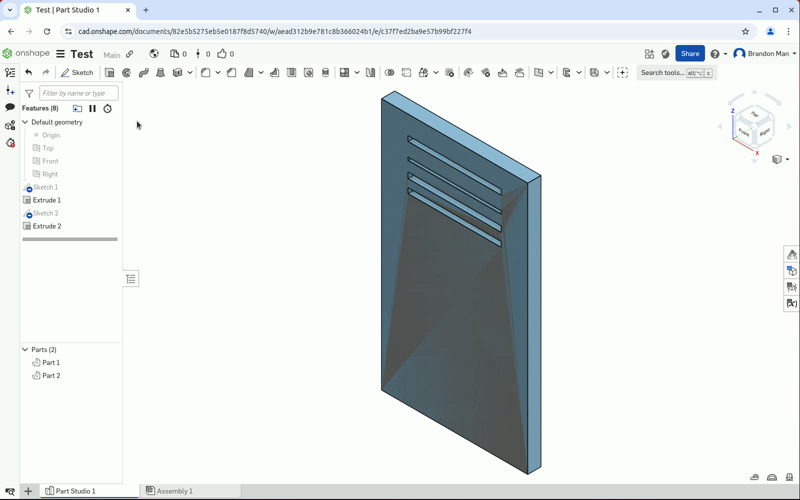
mouse_move(73, 189)
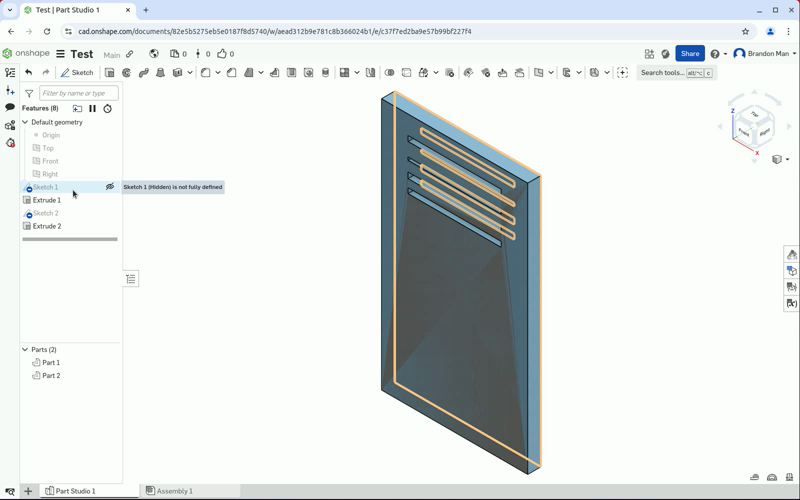
click(73, 189)